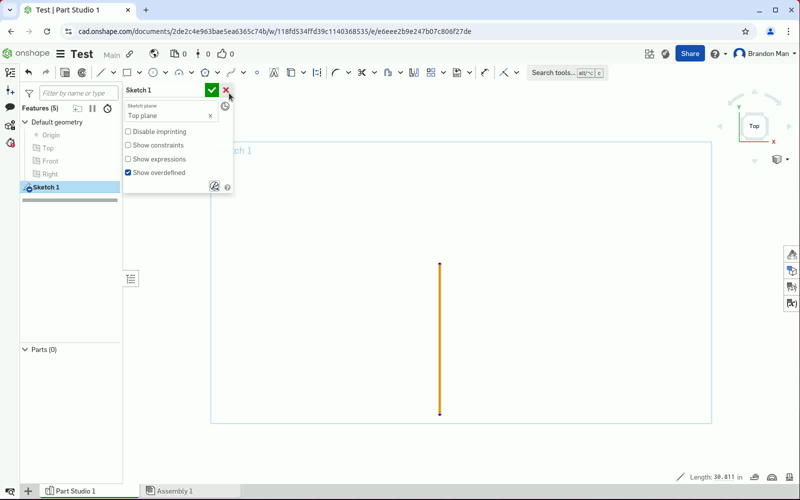
key(shift+h)
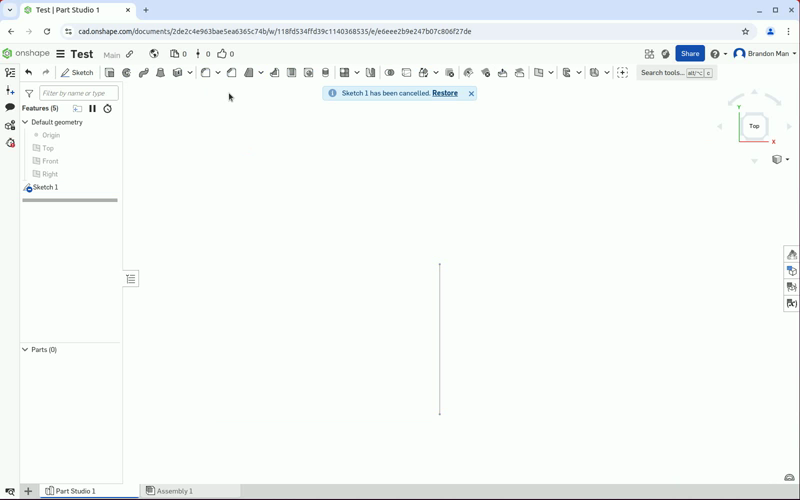
key(shift+s)
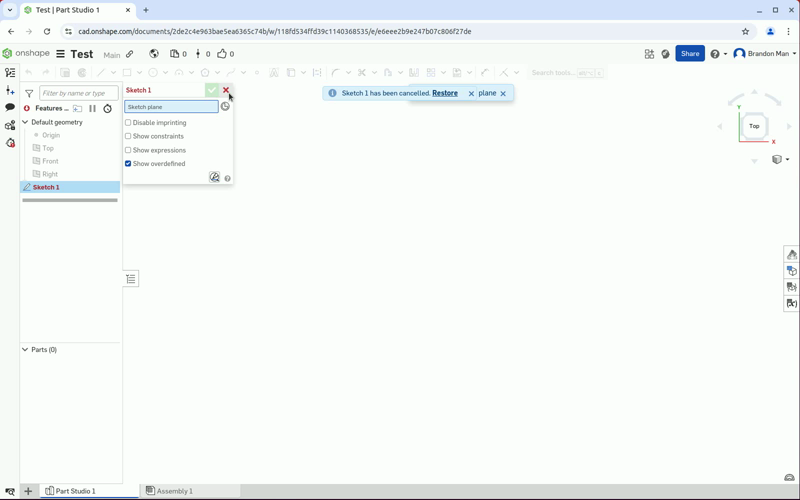
mouse_move(73, 150)
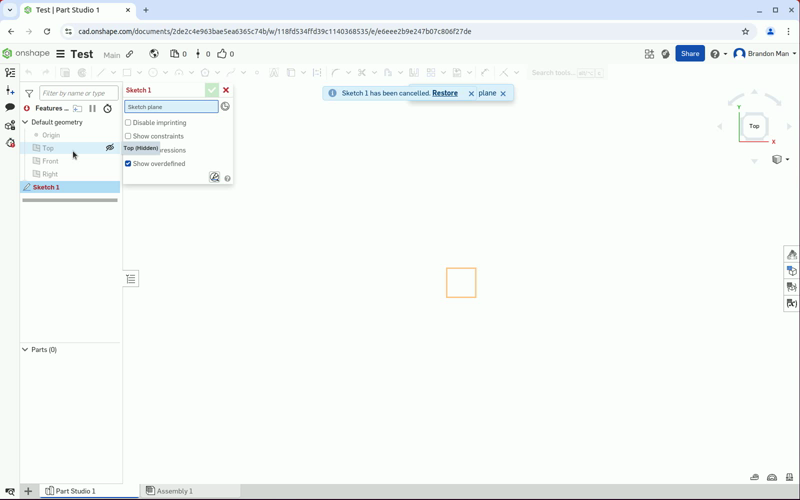
click(73, 150)
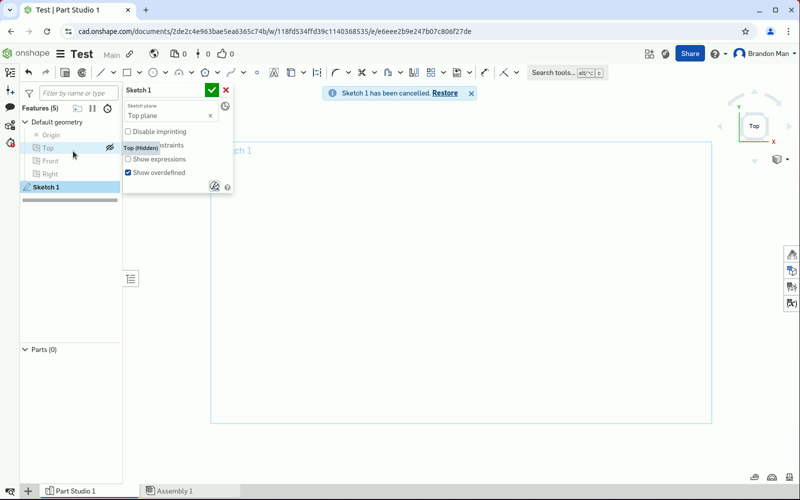
mouse_move(73, 352)
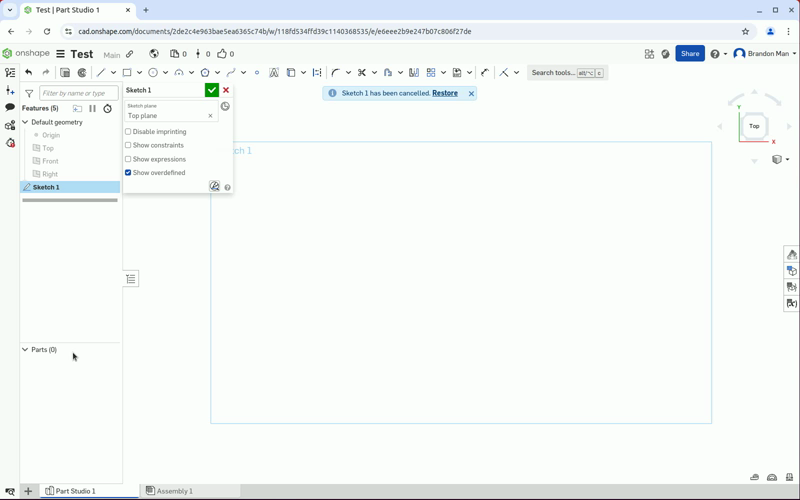
key(y)
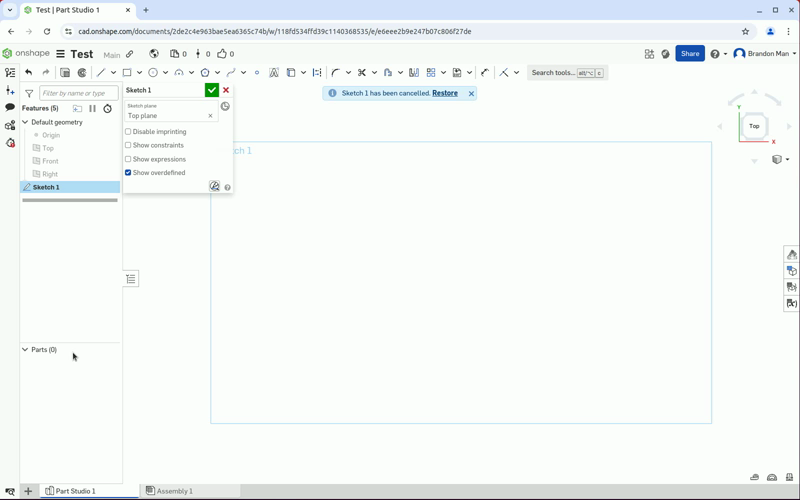
key(l)
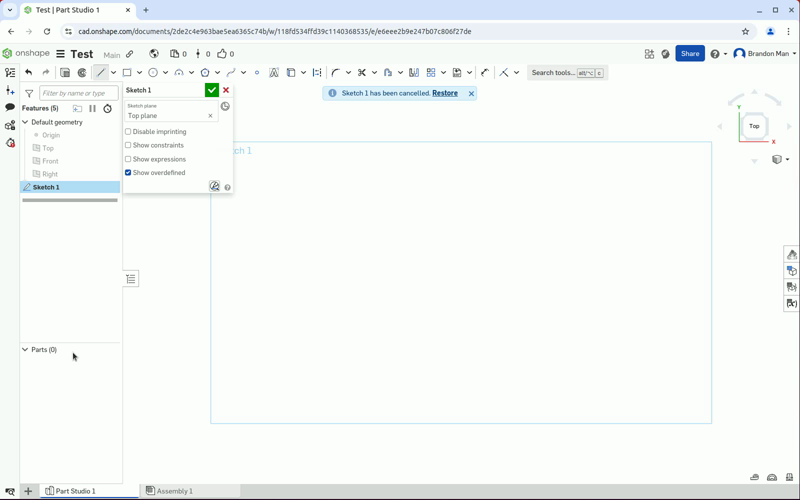
key_down(shift)
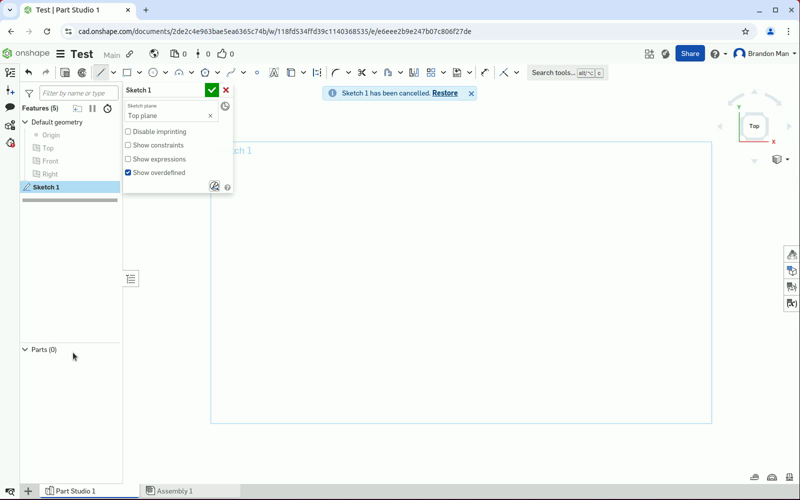
mouse_move(348, 366)
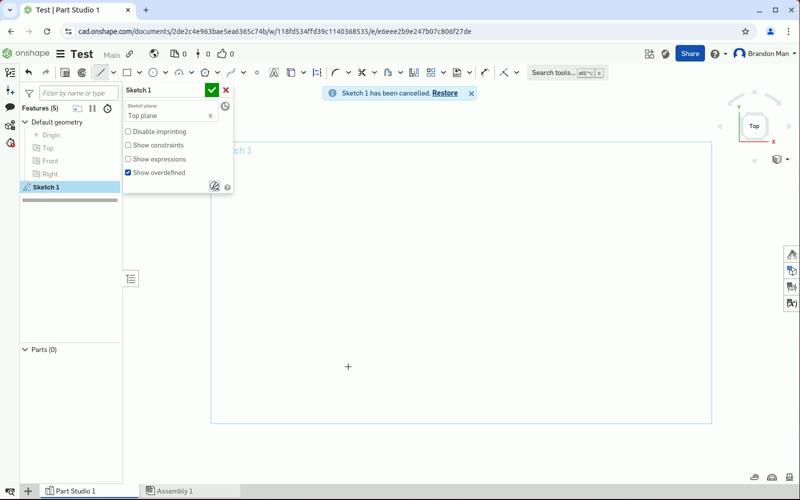
click(348, 366)
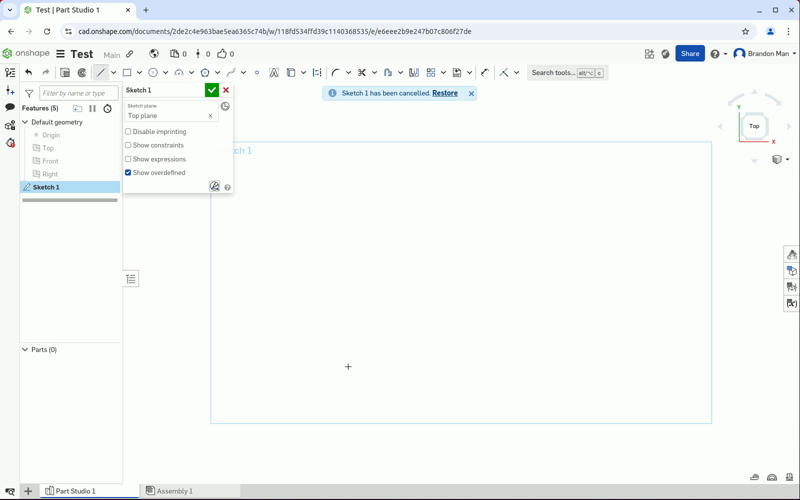
key_up(shift)
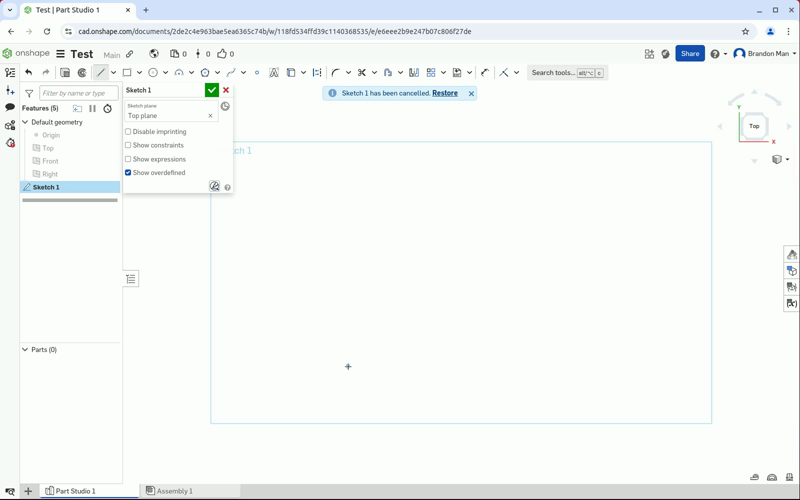
key_down(shift)
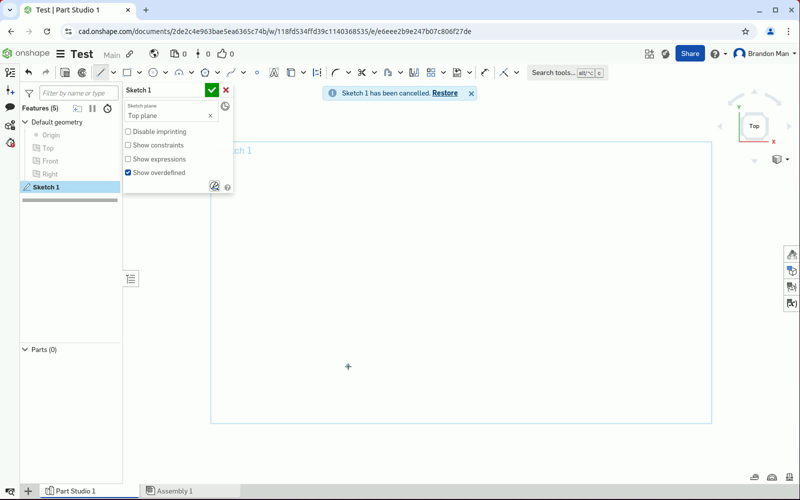
mouse_move(378, 366)
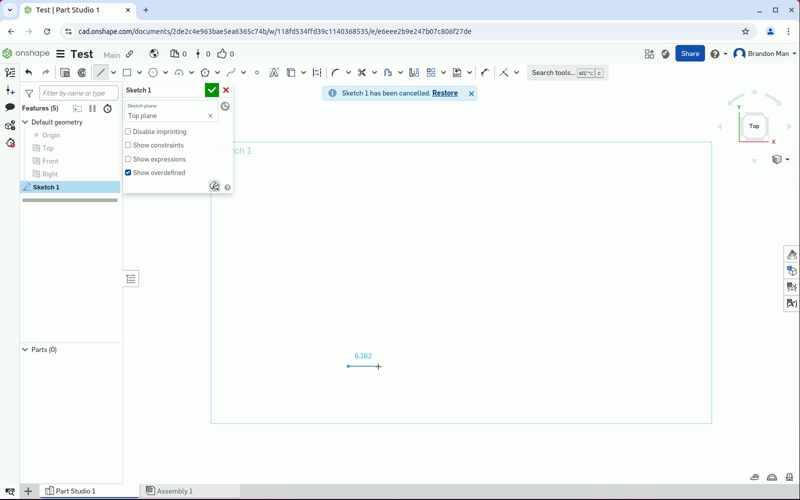
mouse_move(385, 366)
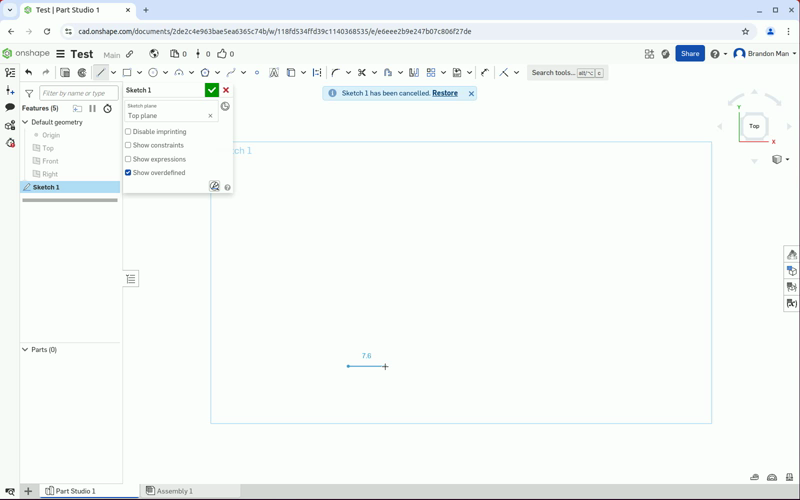
click(385, 366)
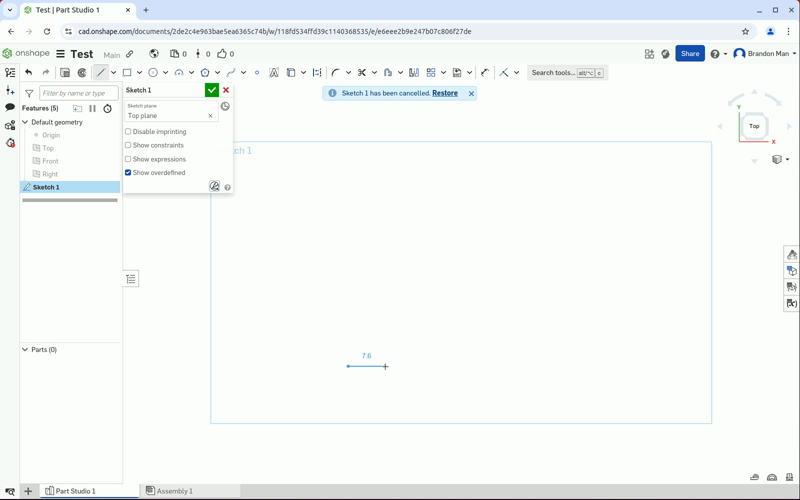
key_up(shift)
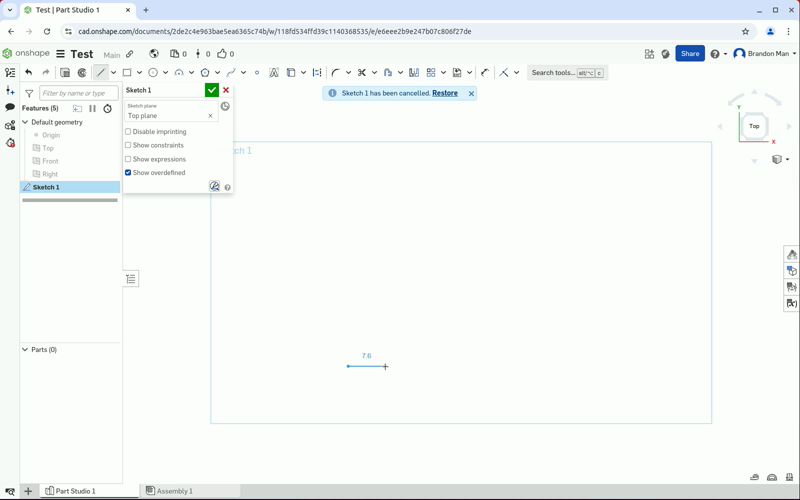
key_down(shift)
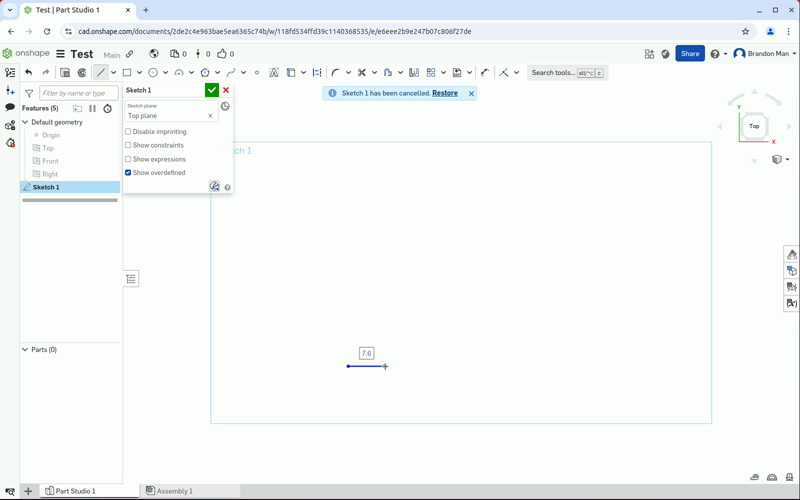
mouse_move(415, 366)
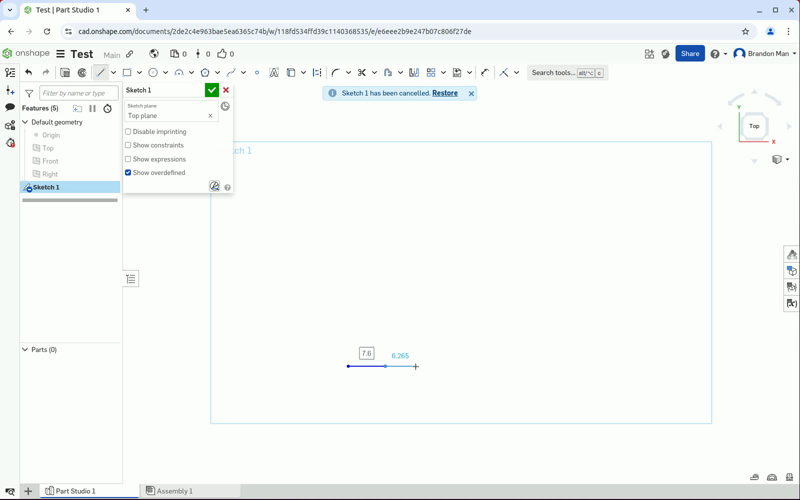
mouse_move(385, 347)
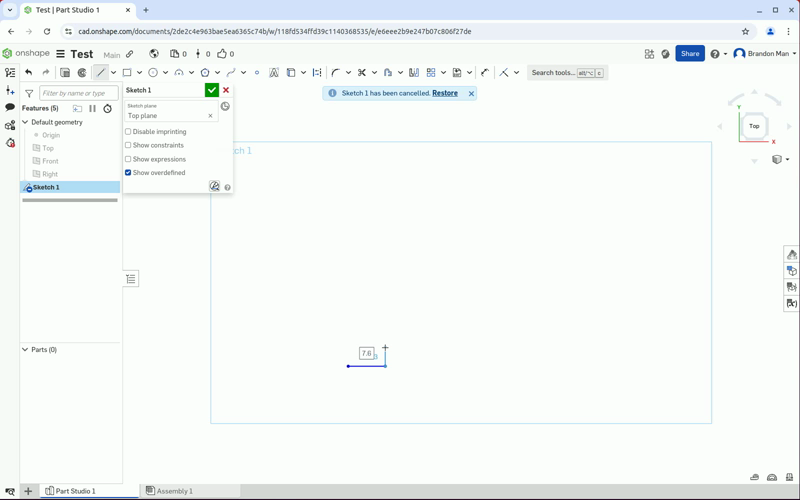
click(385, 347)
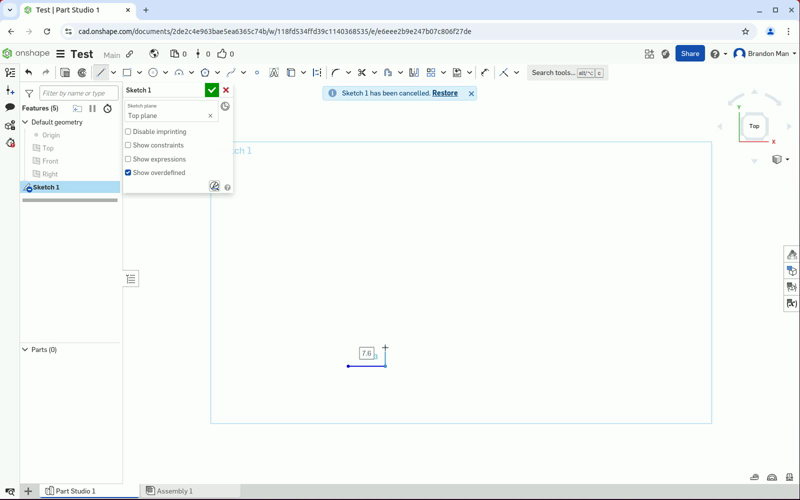
key_up(shift)
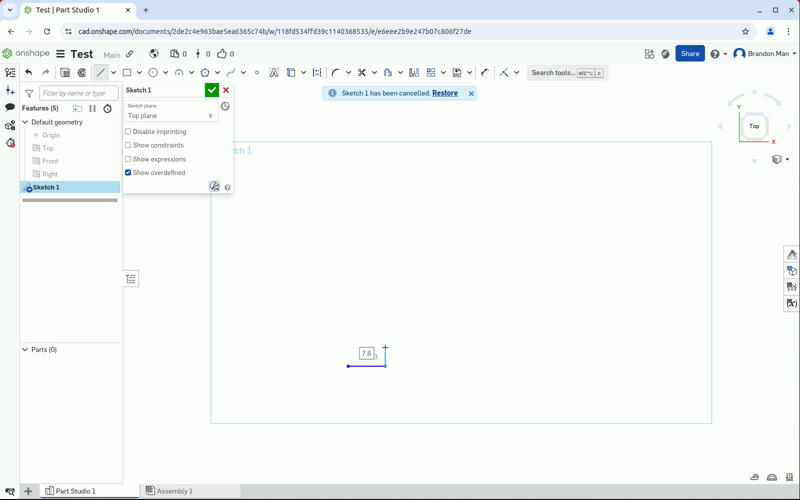
key_down(shift)
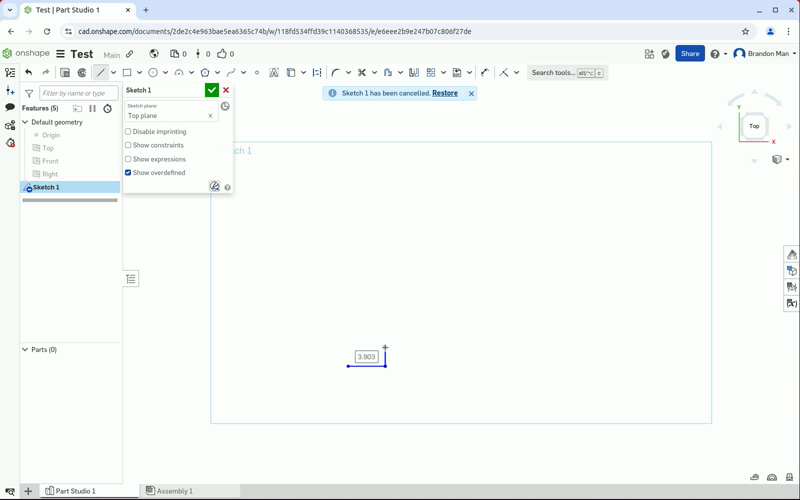
mouse_move(415, 347)
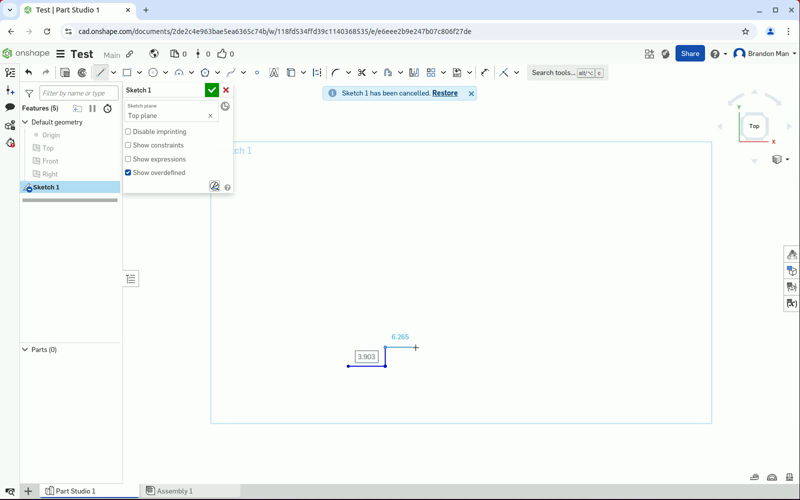
mouse_move(348, 347)
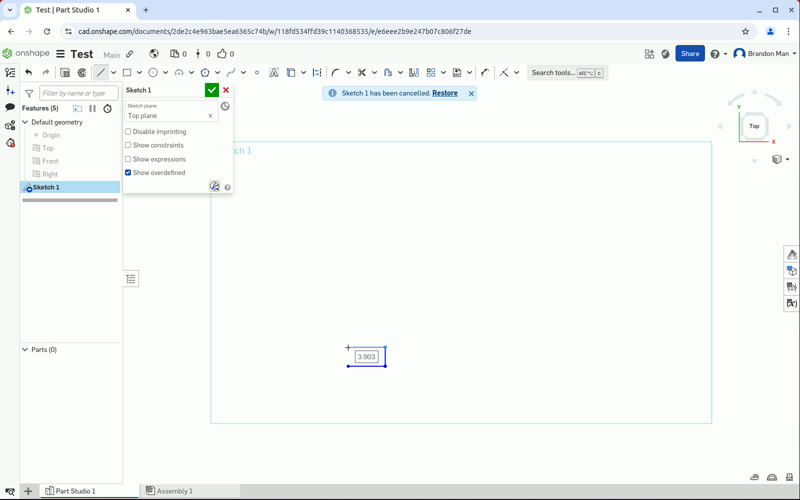
click(348, 347)
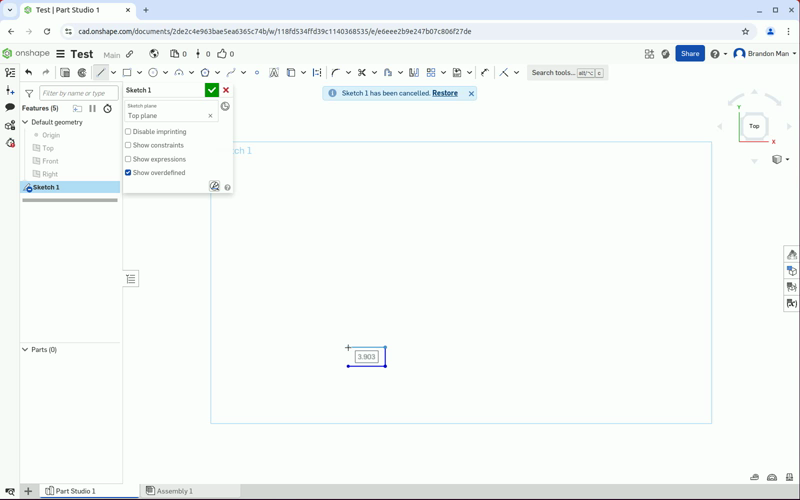
key_up(shift)
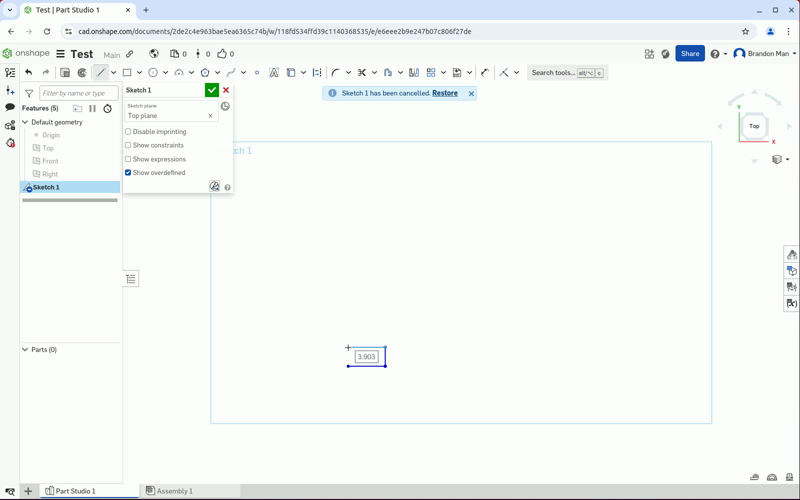
mouse_move(378, 347)
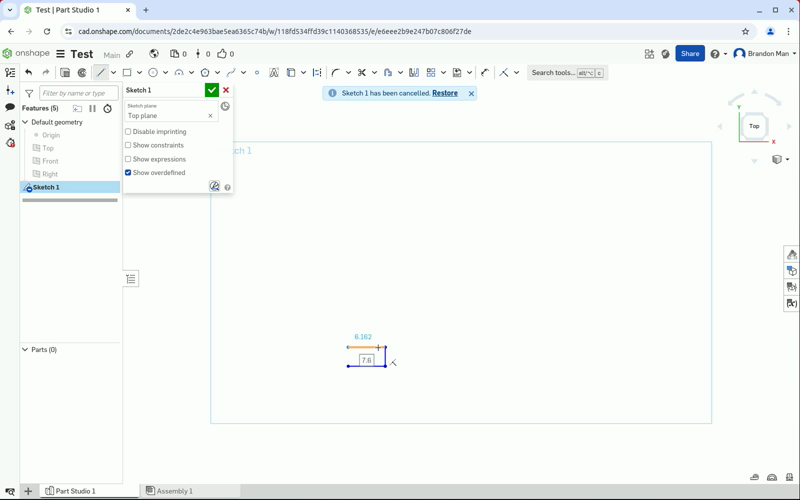
key_down(shift)
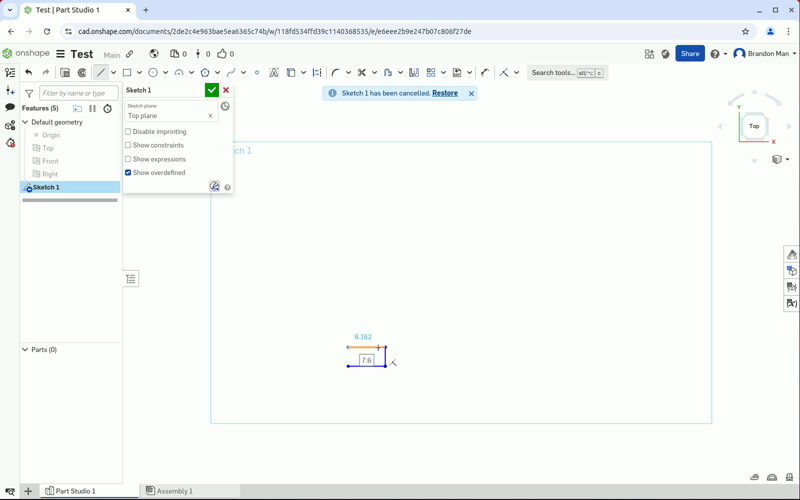
mouse_move(348, 366)
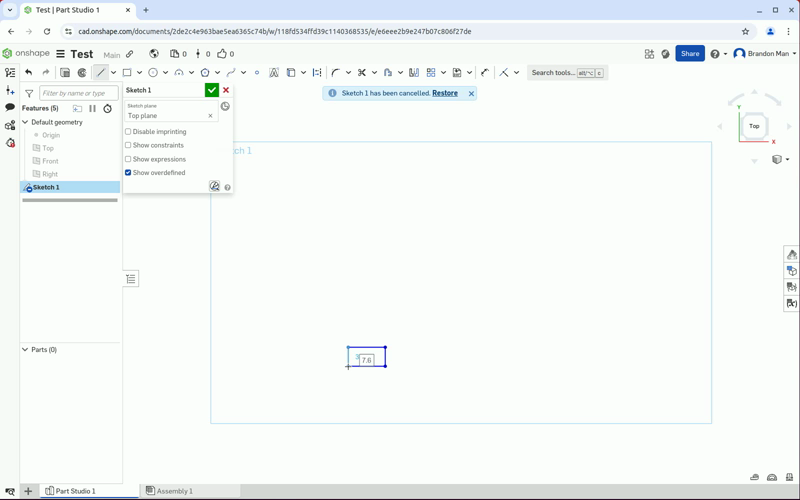
key_up(shift)
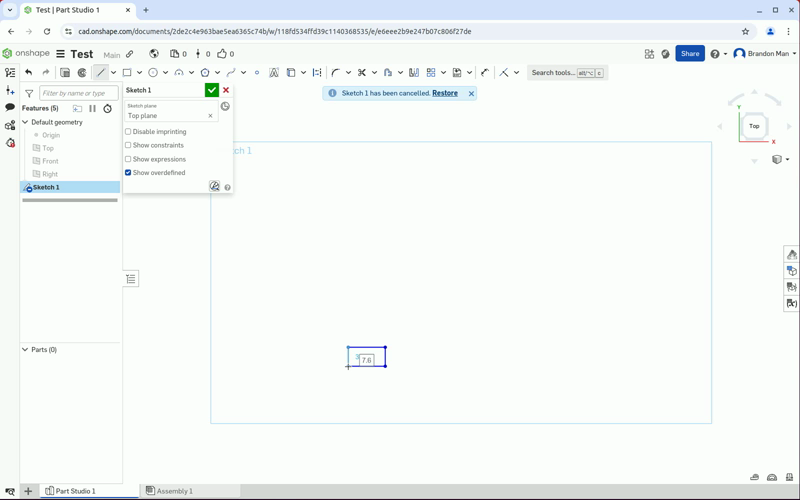
click(348, 366)
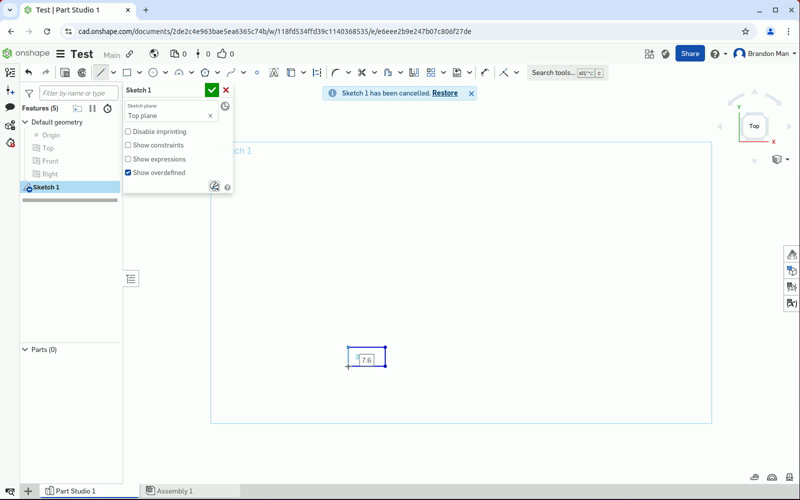
key(esc)
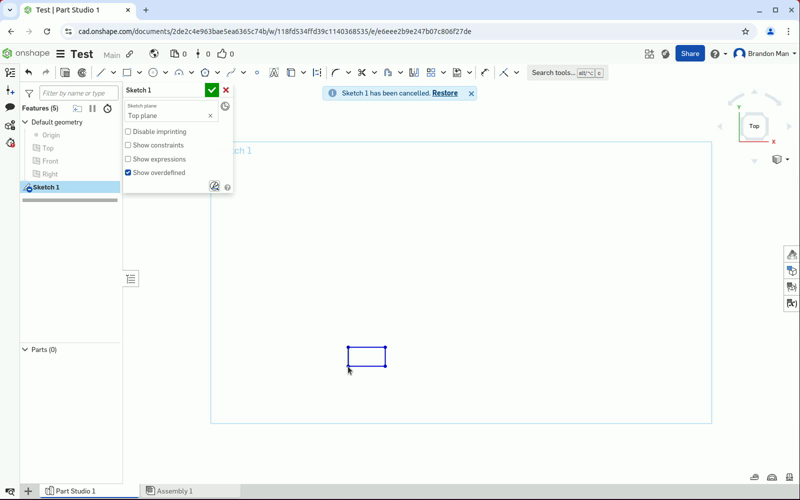
key(c)
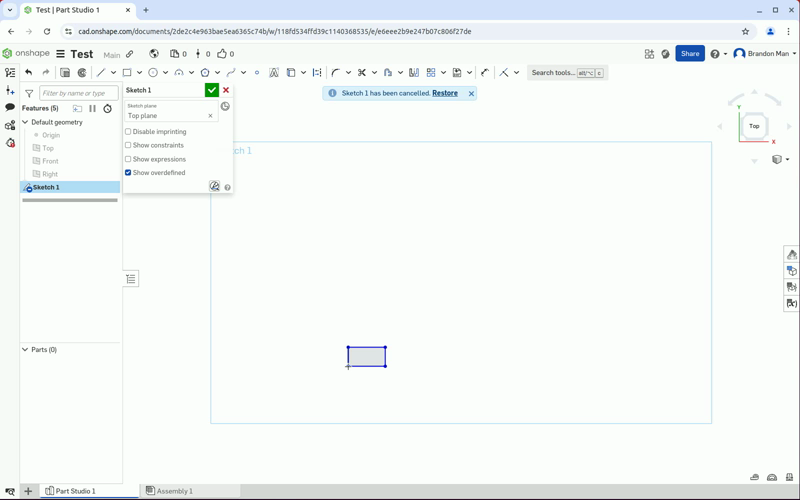
key_down(shift)
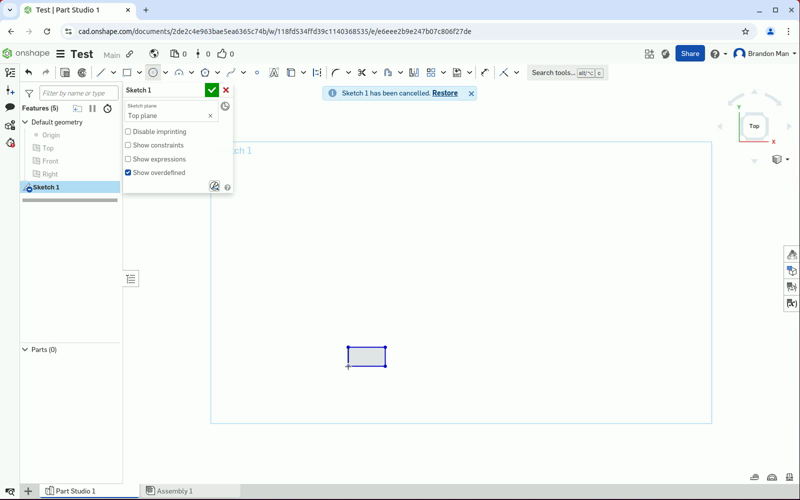
mouse_move(357, 356)
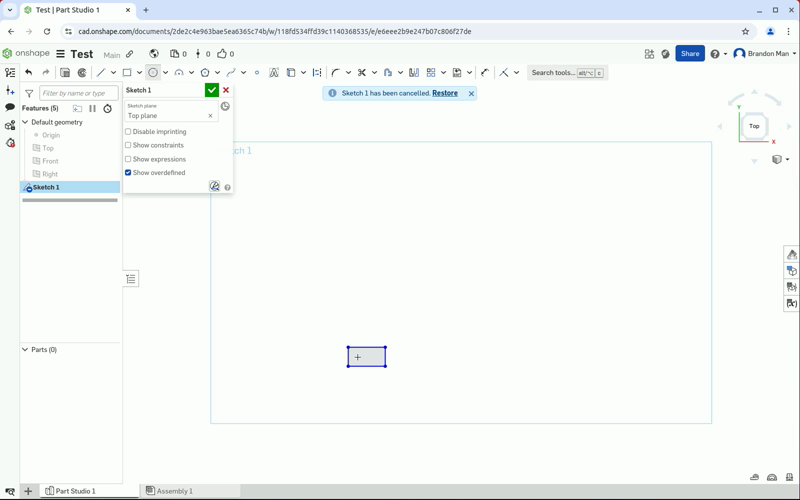
click(357, 356)
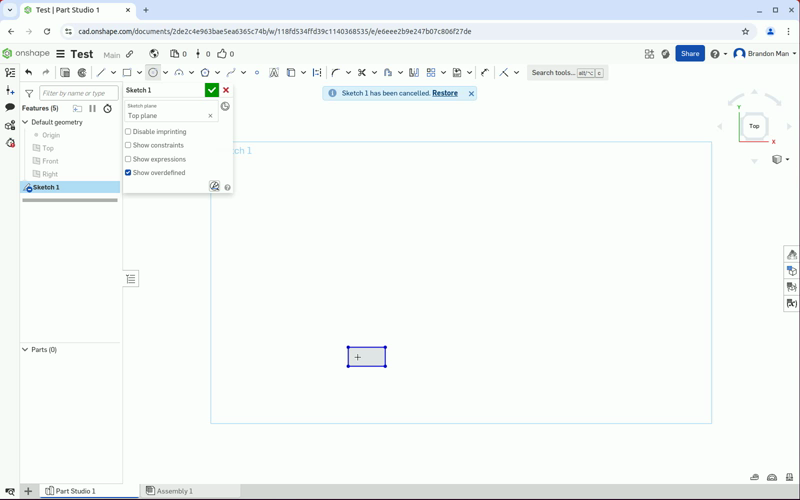
key_up(shift)
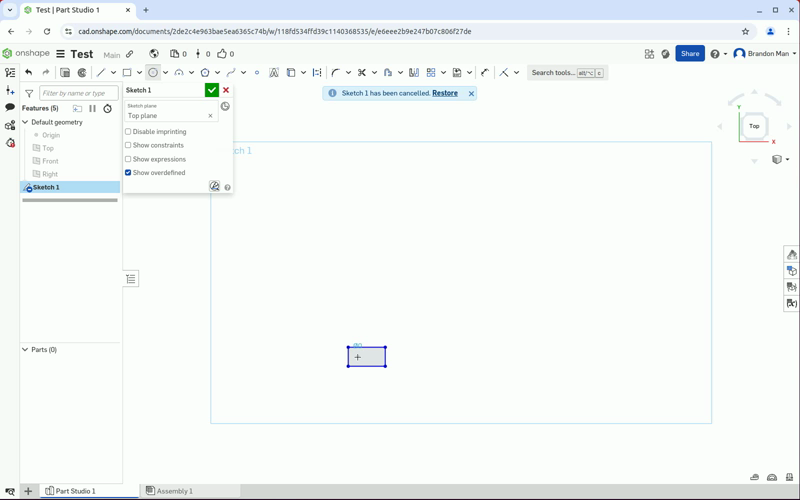
mouse_move(363, 356)
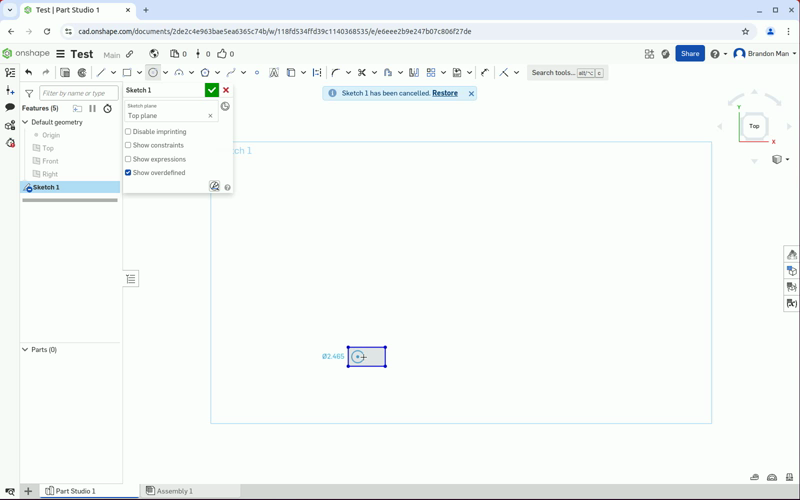
click(363, 356)
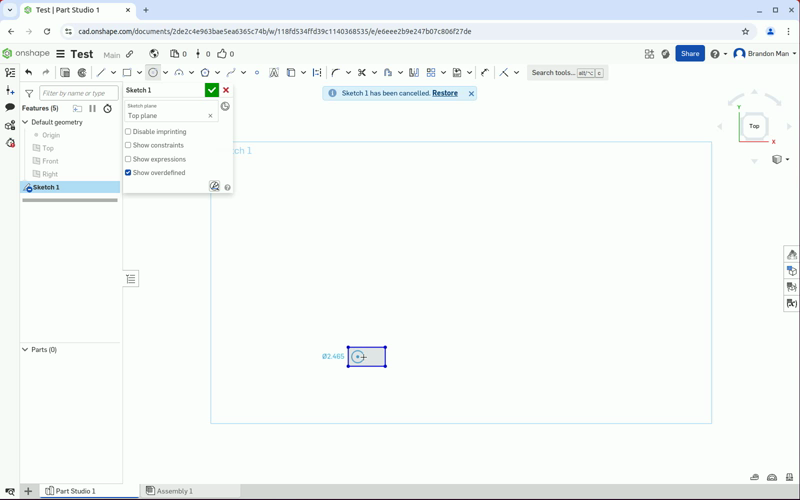
key(esc)
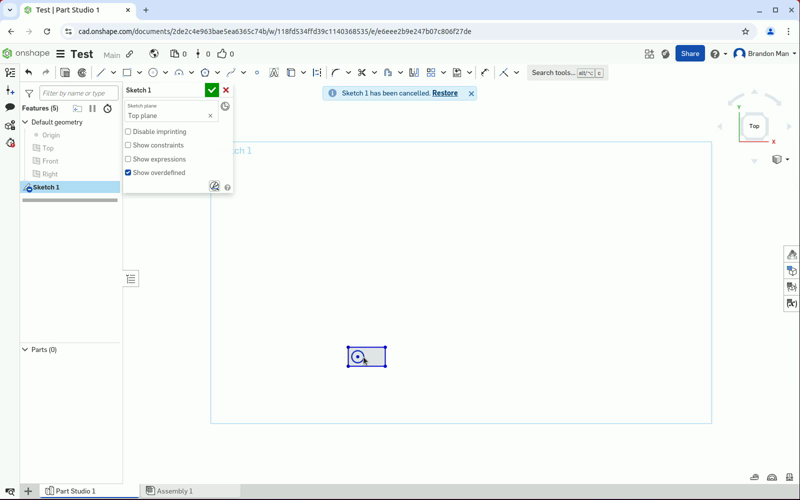
key(c)
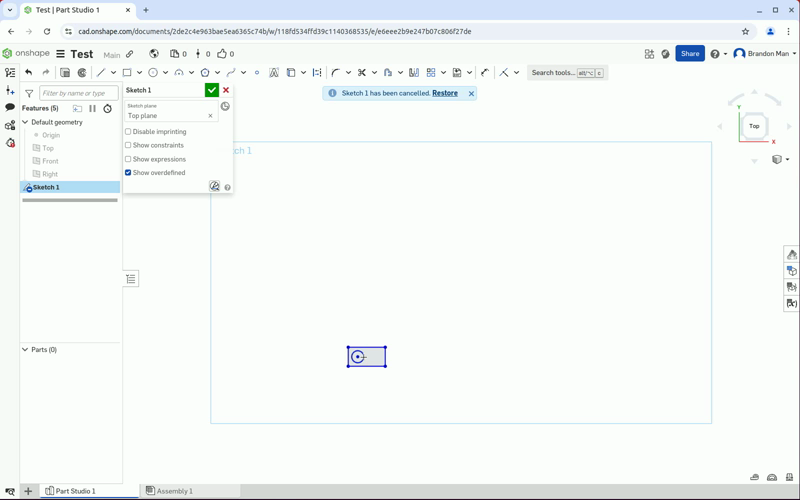
key_down(shift)
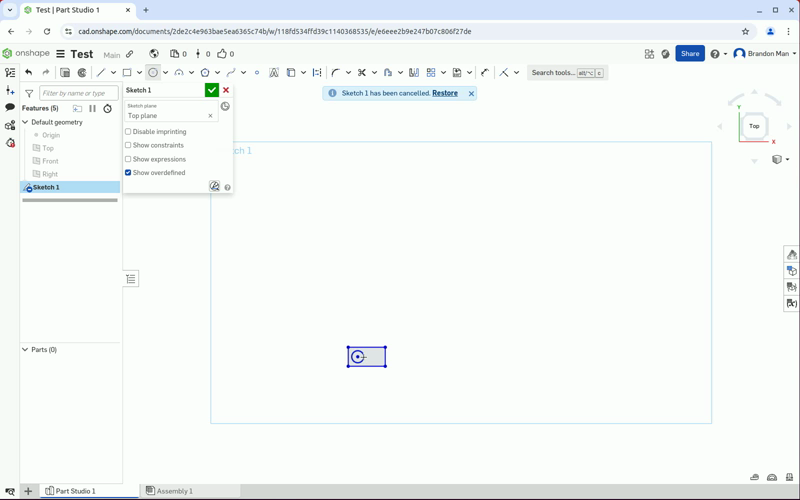
mouse_move(375, 356)
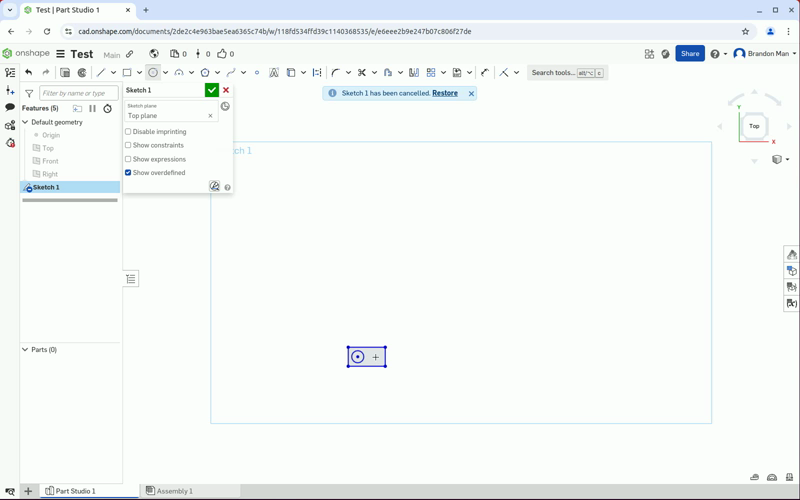
click(375, 356)
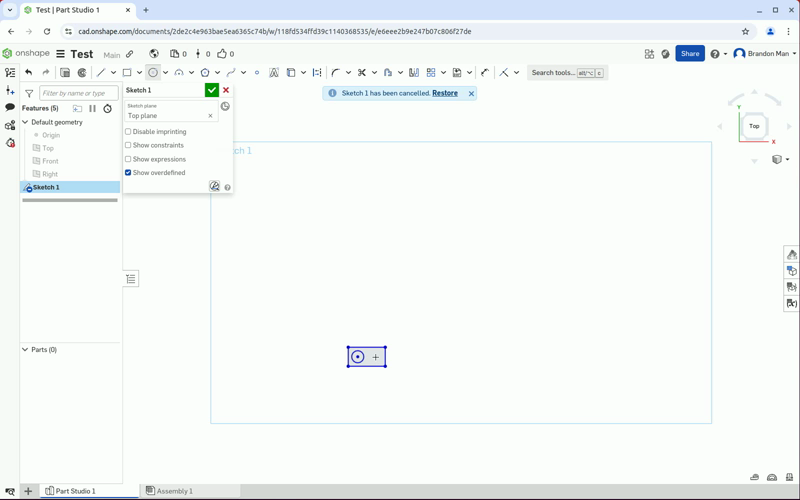
key_up(shift)
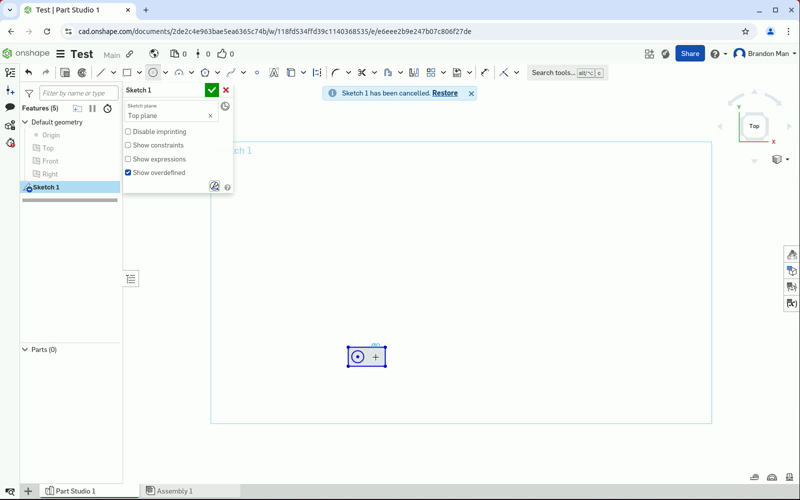
mouse_move(382, 356)
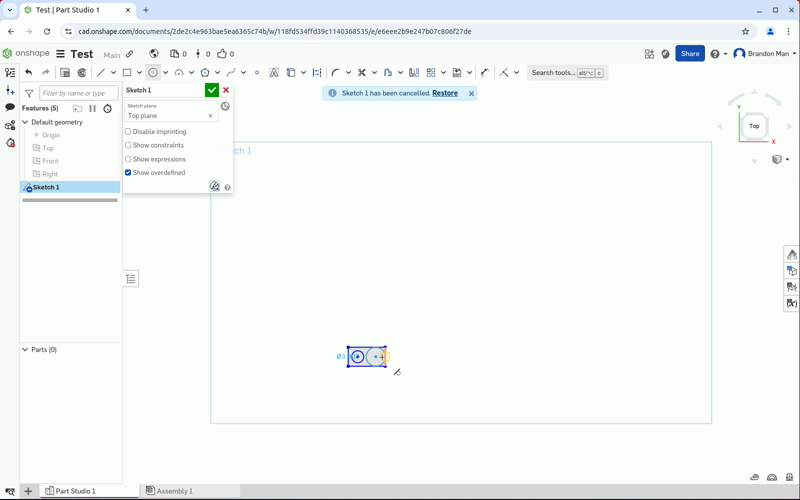
click(382, 356)
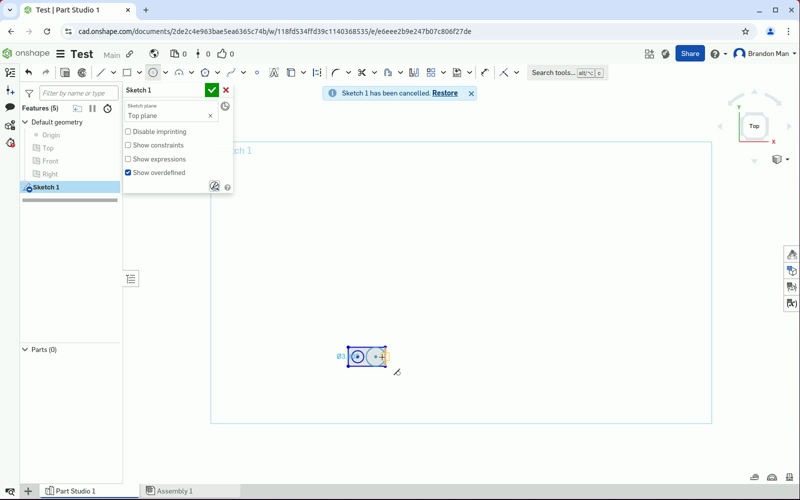
key(esc)
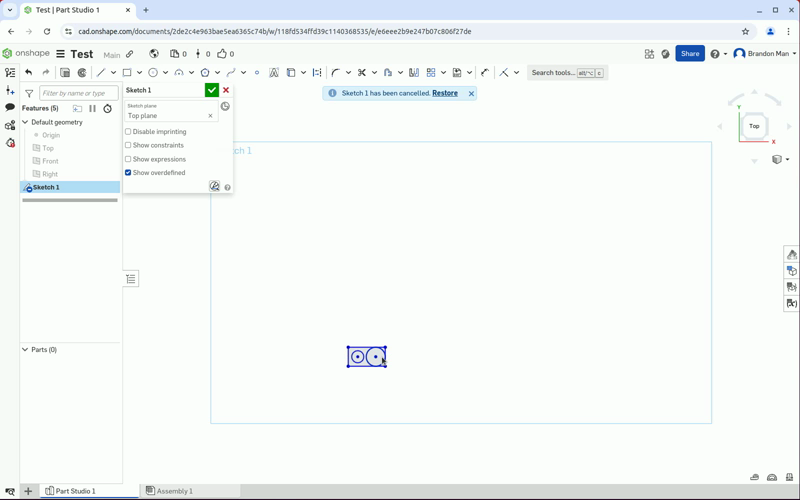
mouse_move(349, 354)
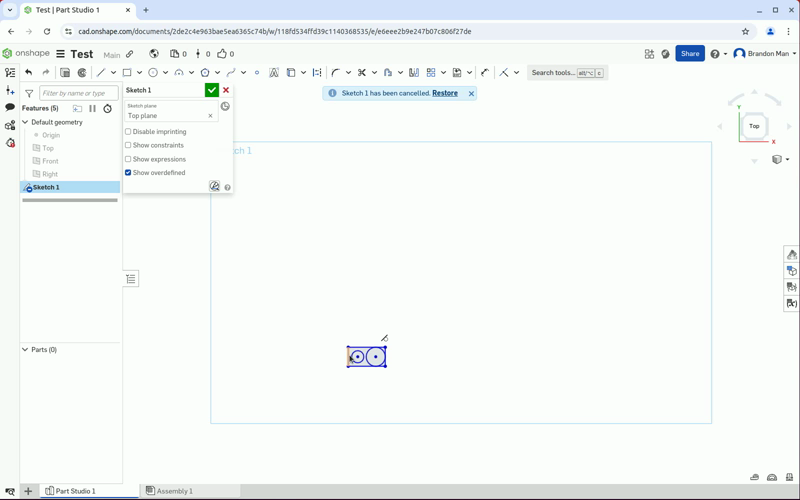
scroll(6)
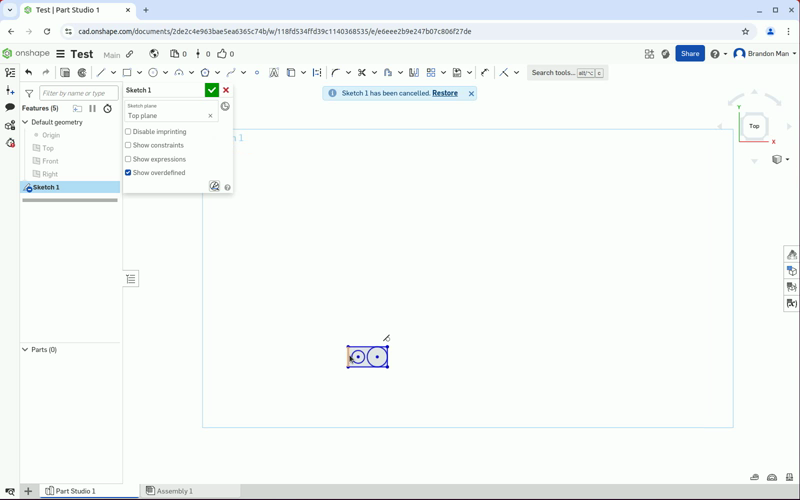
scroll(6)
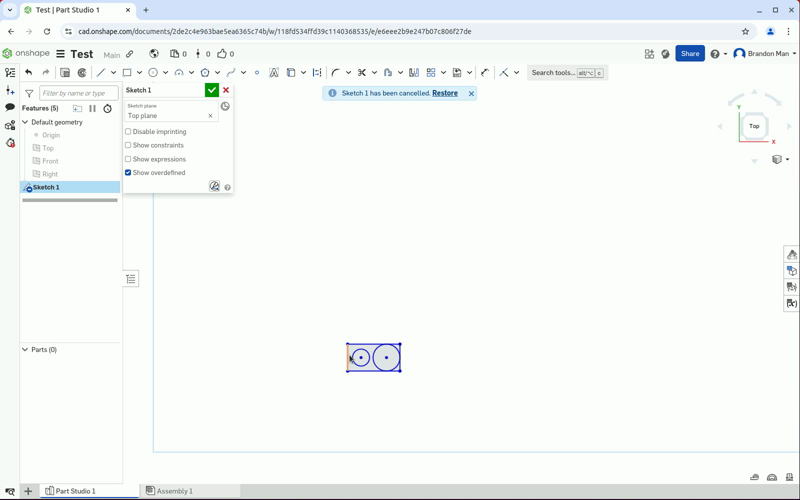
scroll(6)
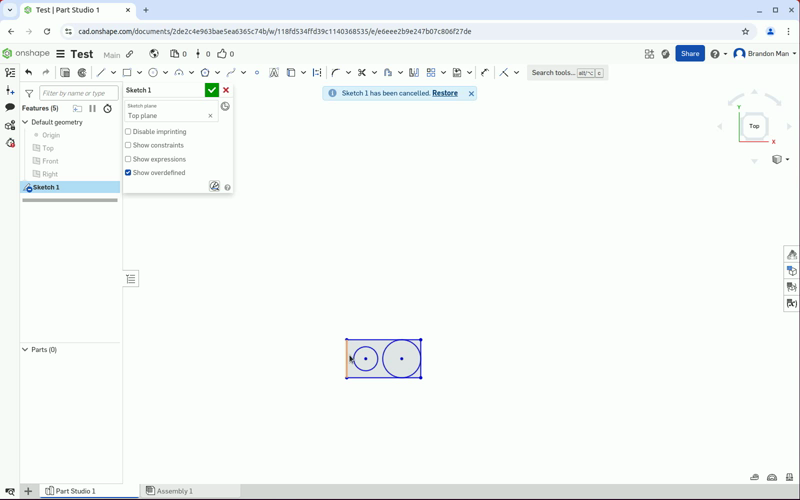
scroll(6)
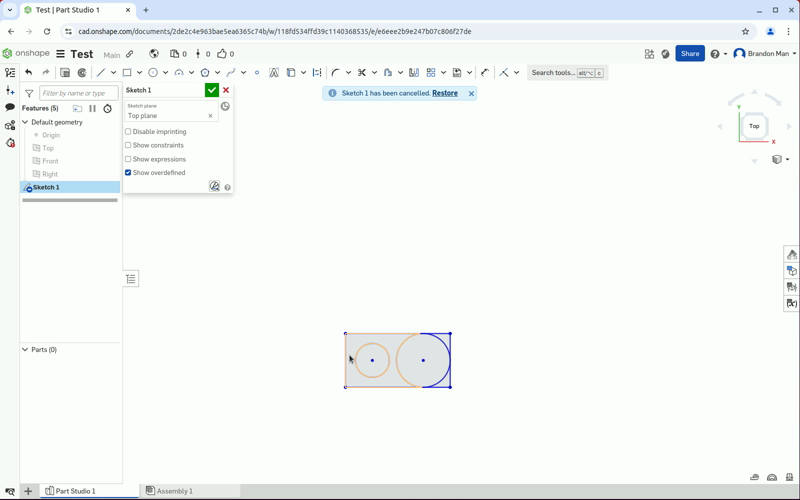
scroll(6)
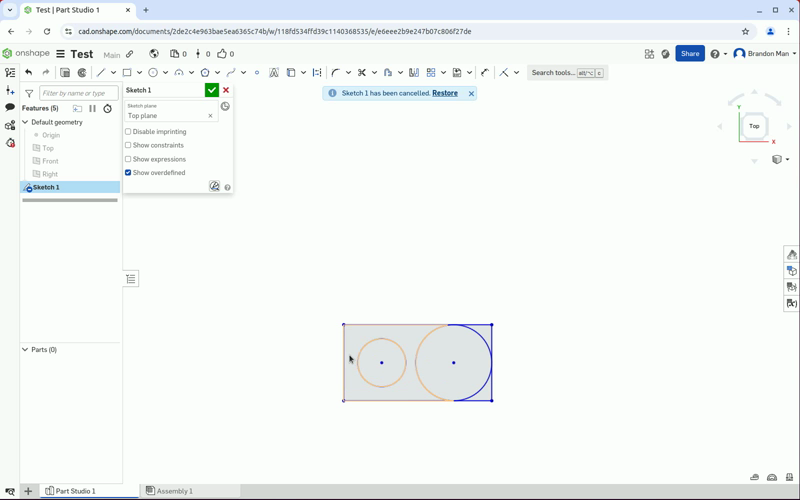
scroll(6)
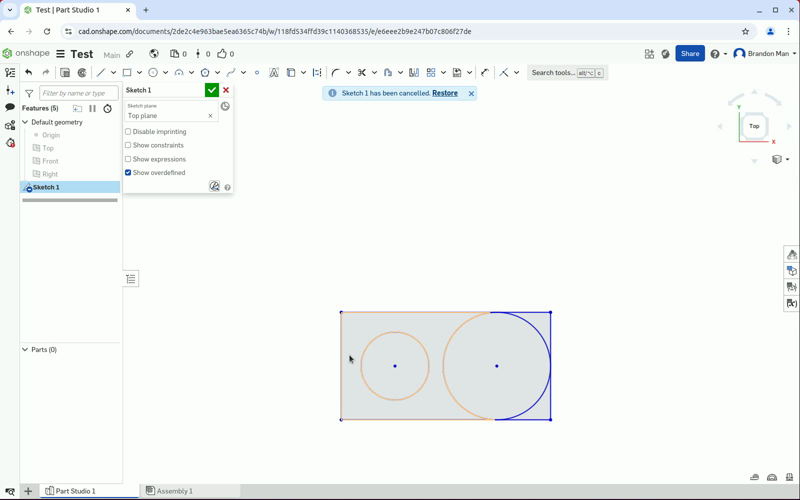
scroll(6)
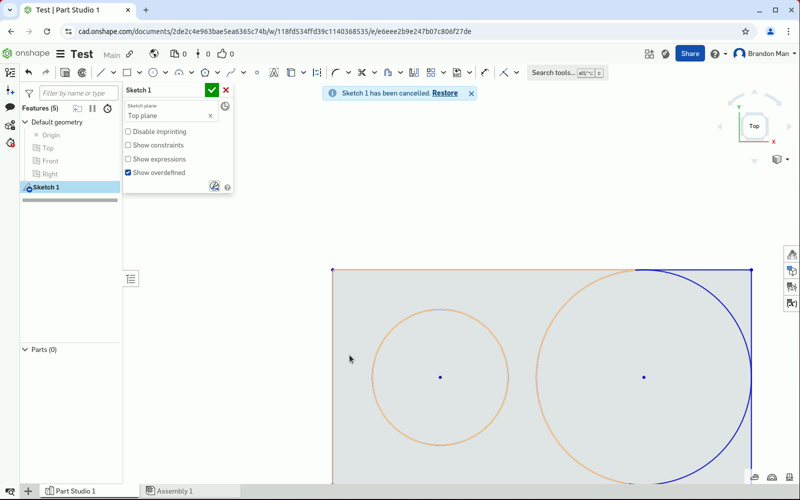
click(349, 354)
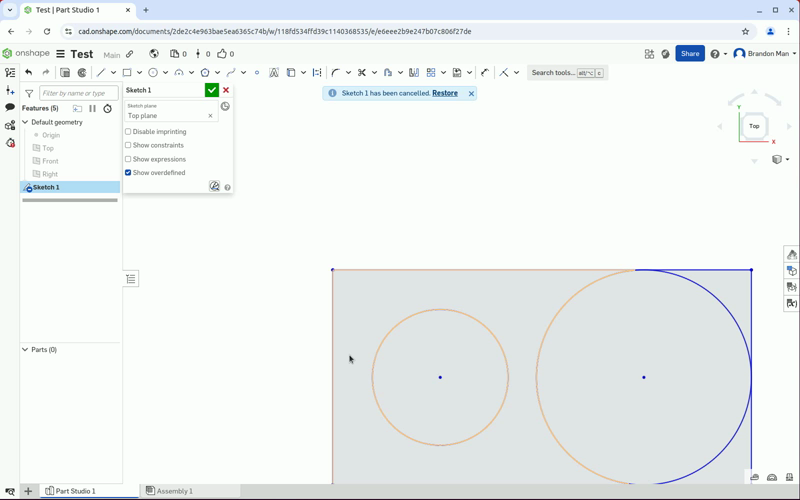
scroll(-6)
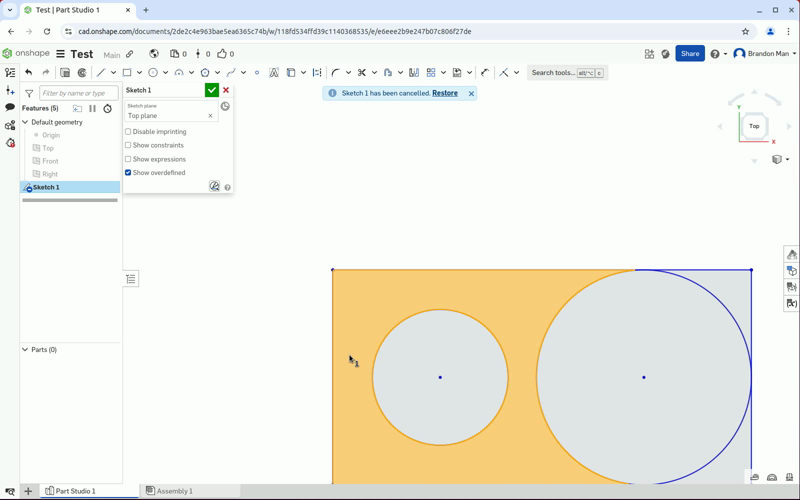
scroll(-6)
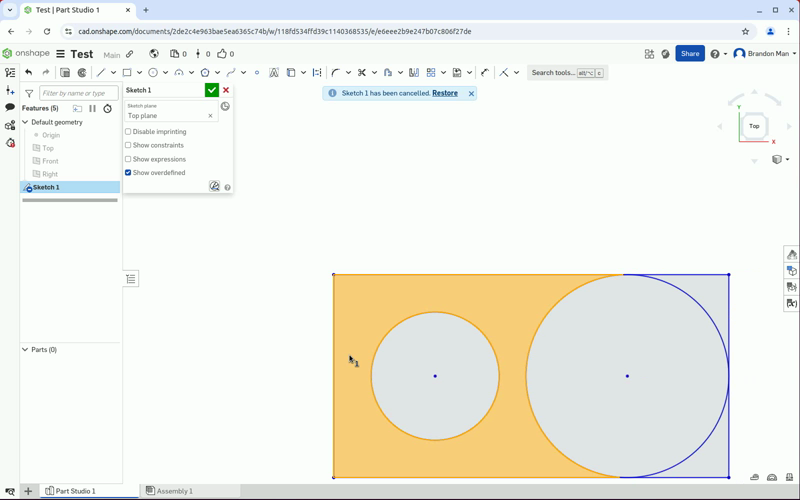
scroll(-6)
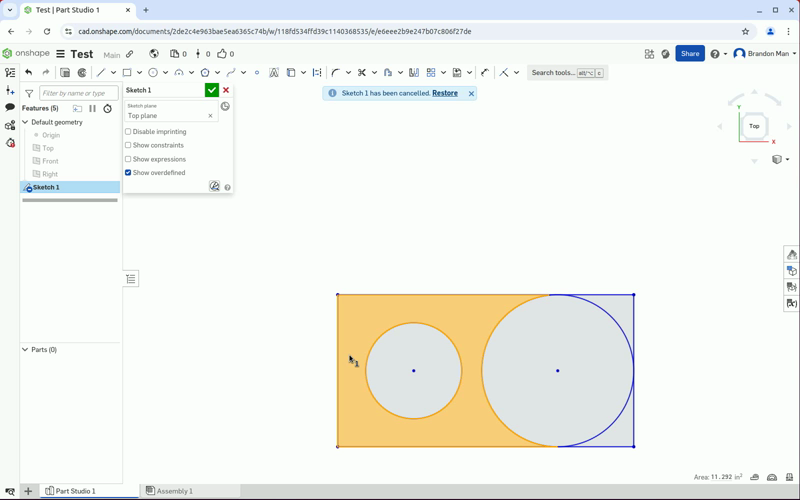
scroll(-6)
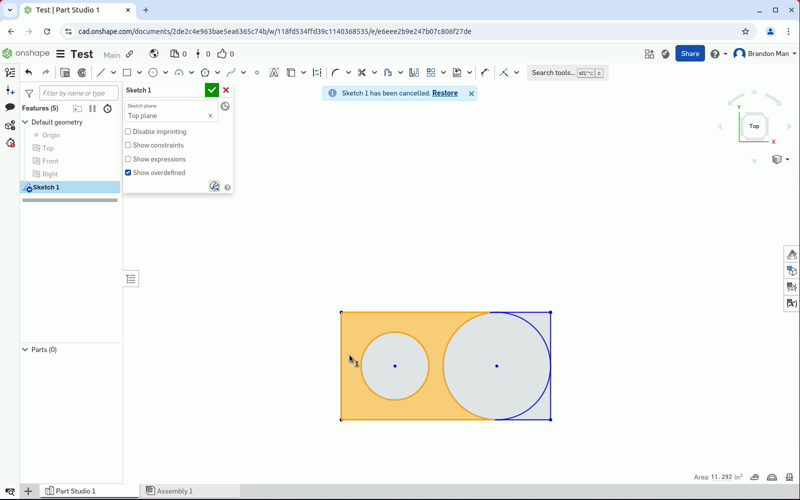
scroll(-6)
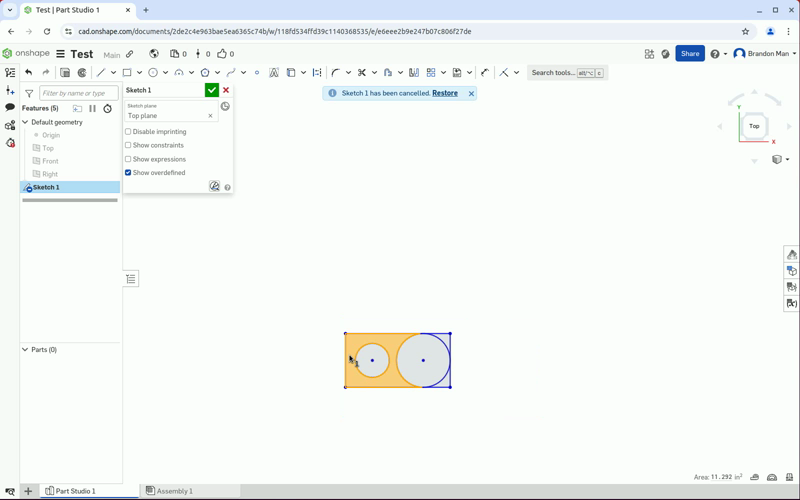
scroll(-6)
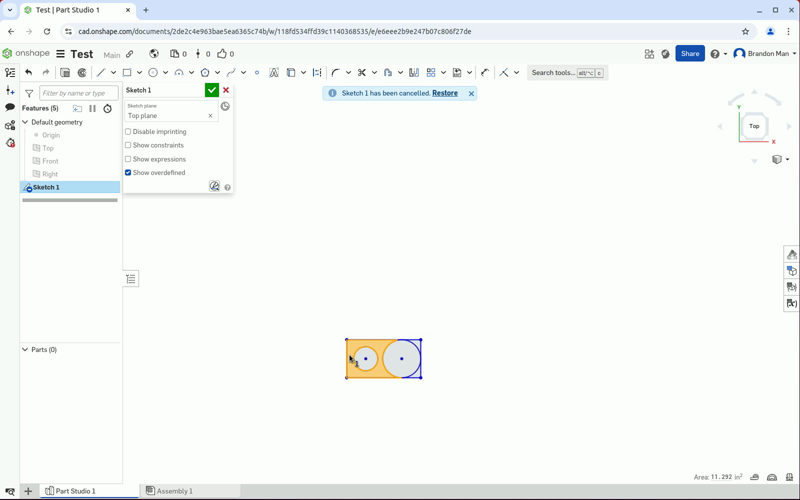
scroll(-6)
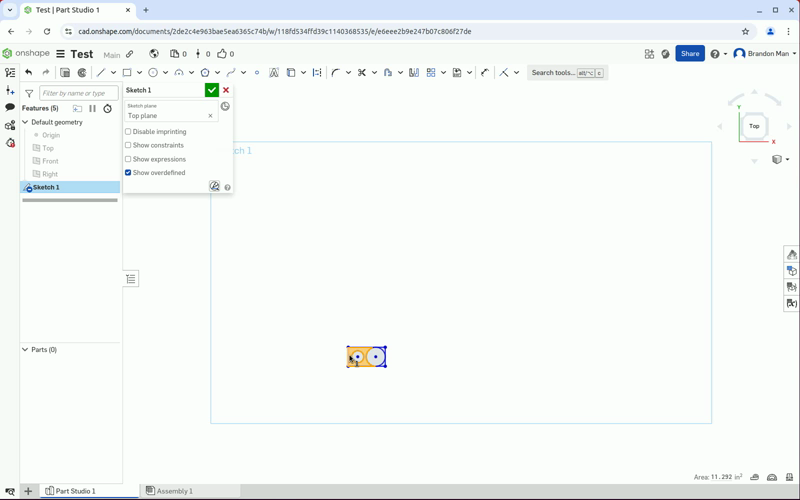
mouse_move(73, 352)
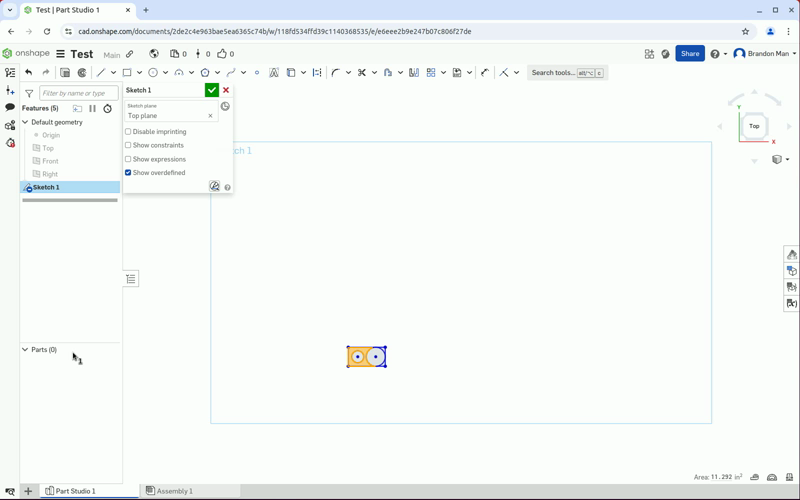
key(shift+y)
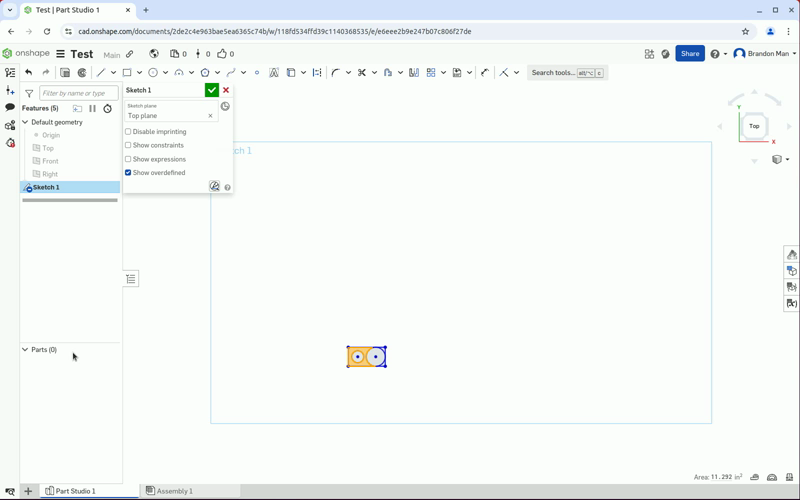
key(shift+e)
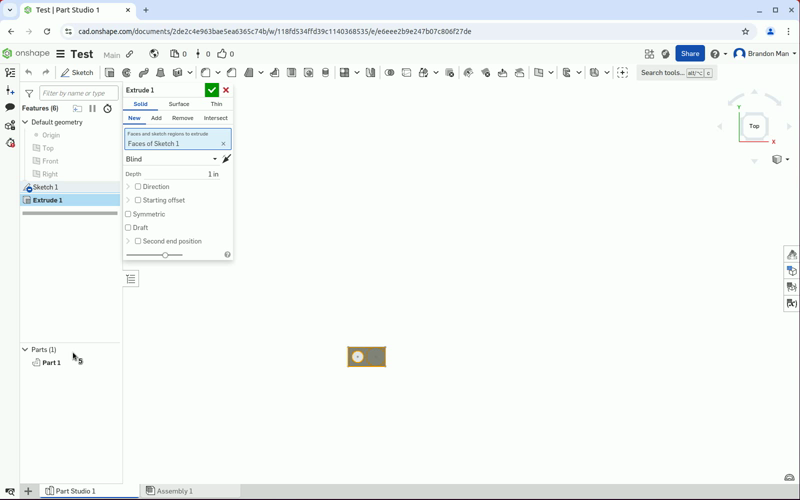
mouse_move(143, 106)
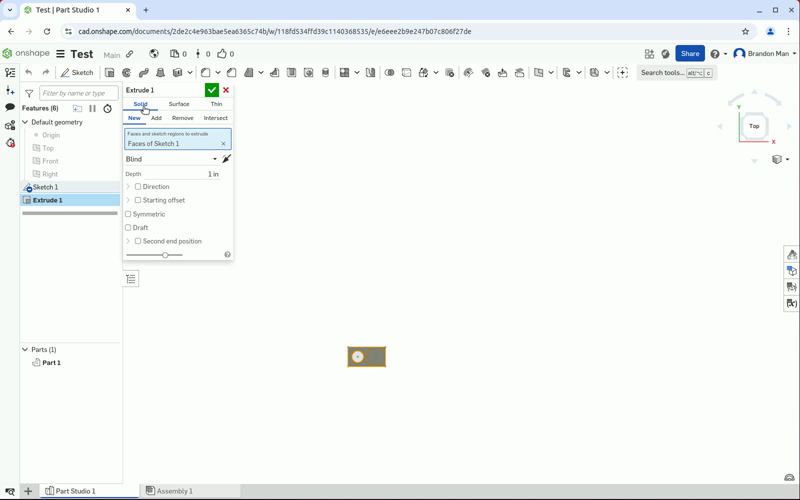
click(143, 106)
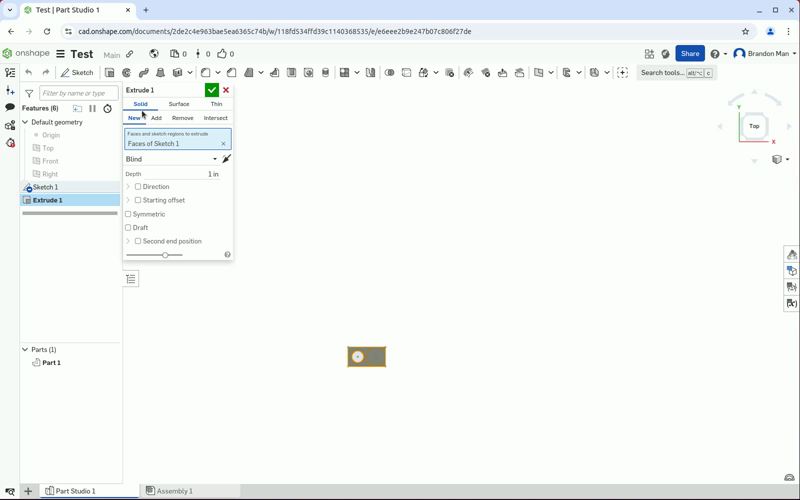
mouse_move(137, 120)
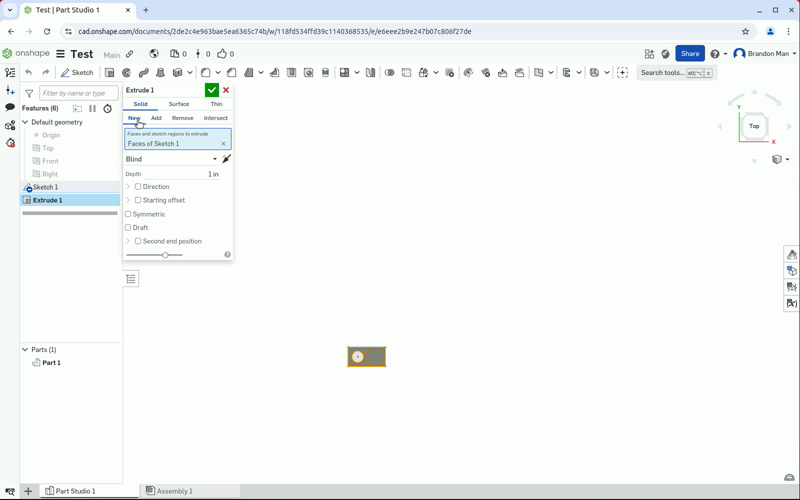
click(137, 120)
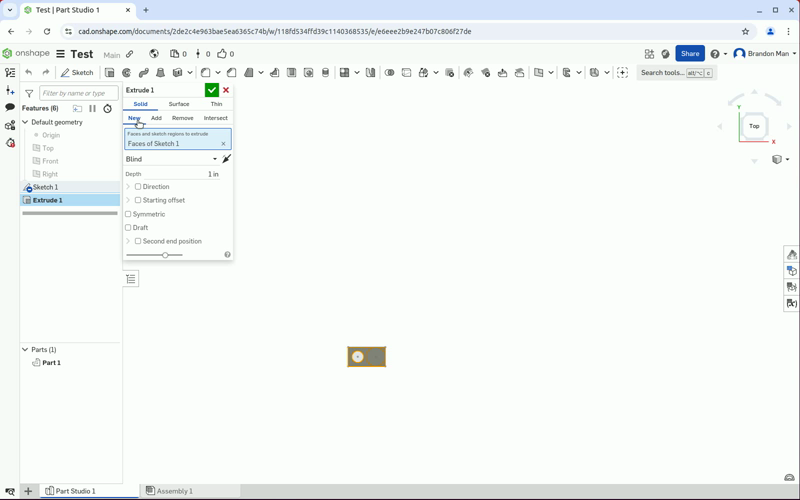
key(tab, 4)
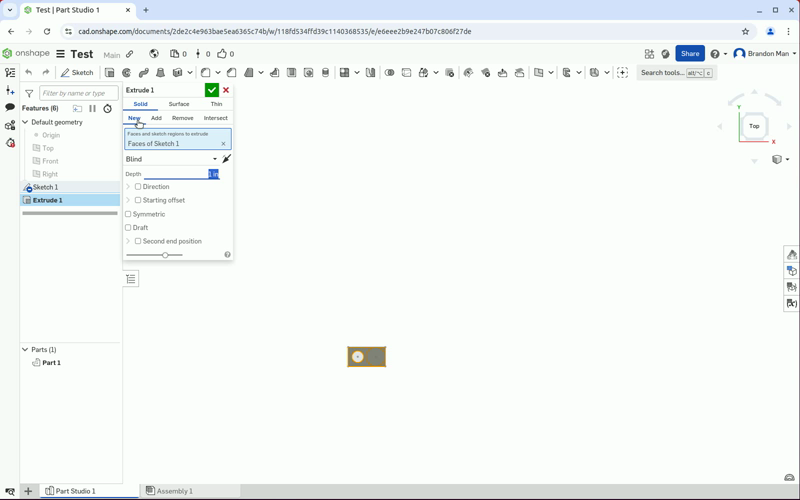
text(-1.204)
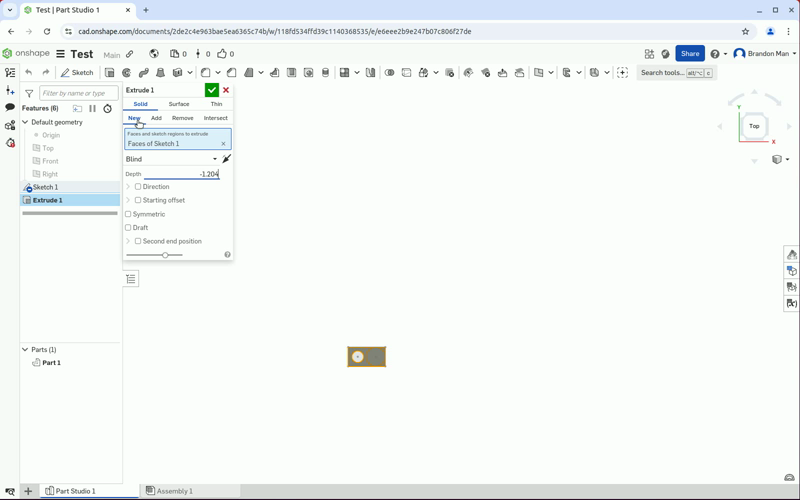
key(enter)
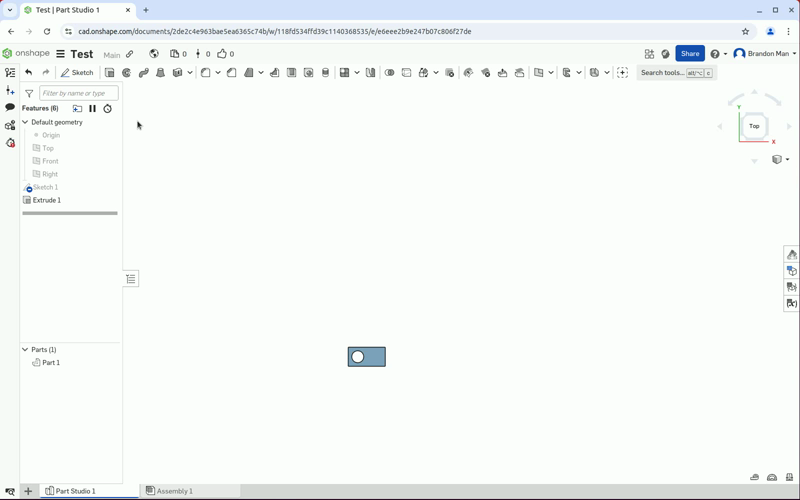
key(shift+h)
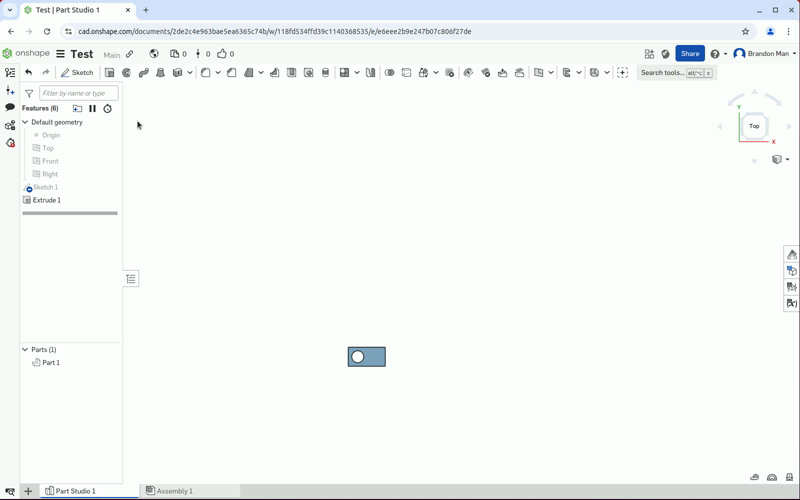
key(shift+h)
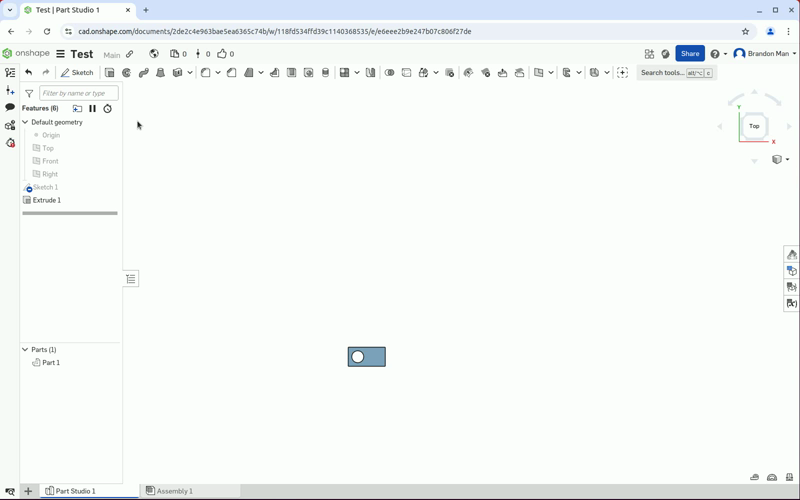
mouse_move(73, 189)
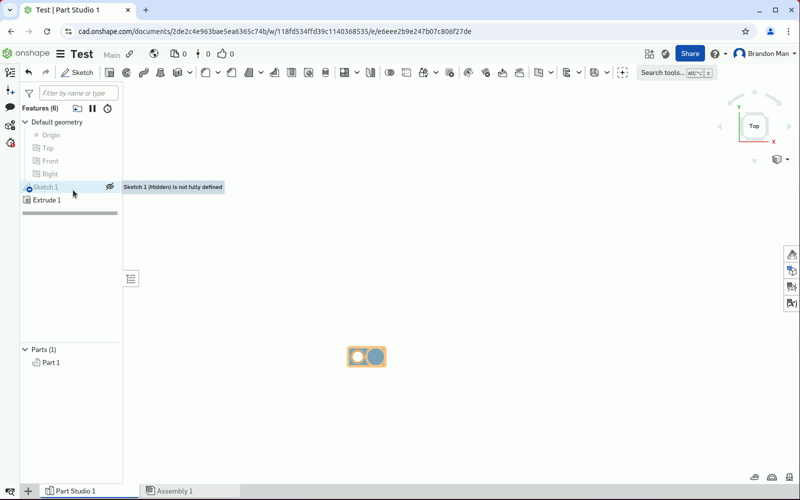
click(73, 189)
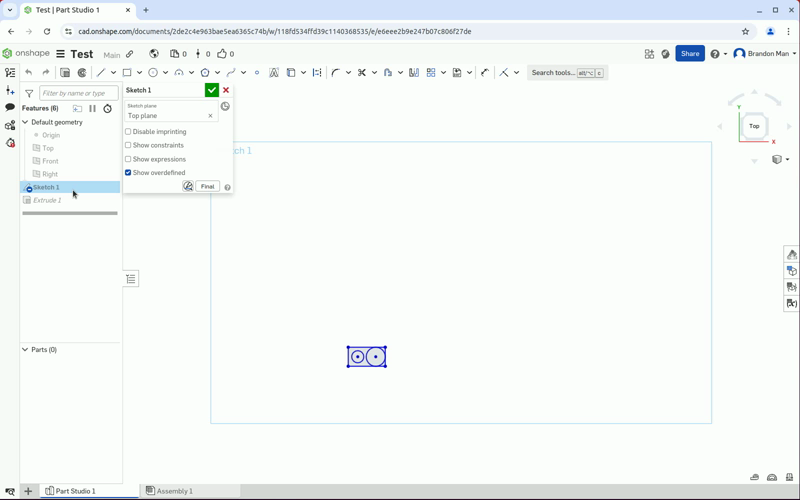
mouse_move(229, 92)
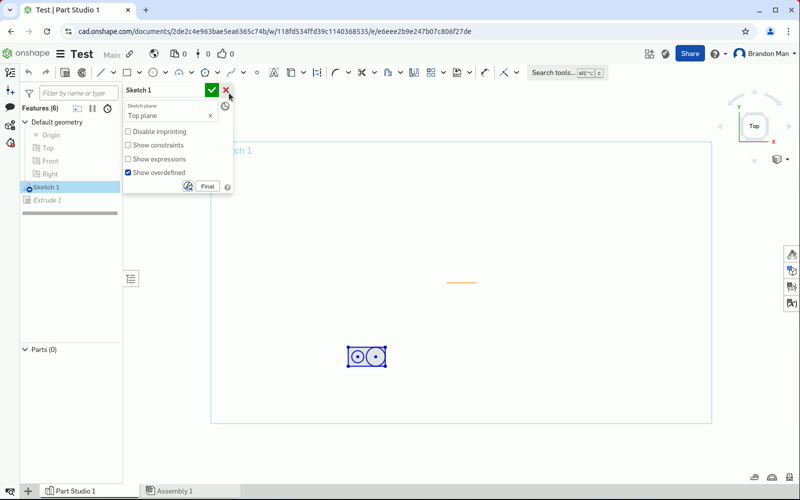
click(229, 92)
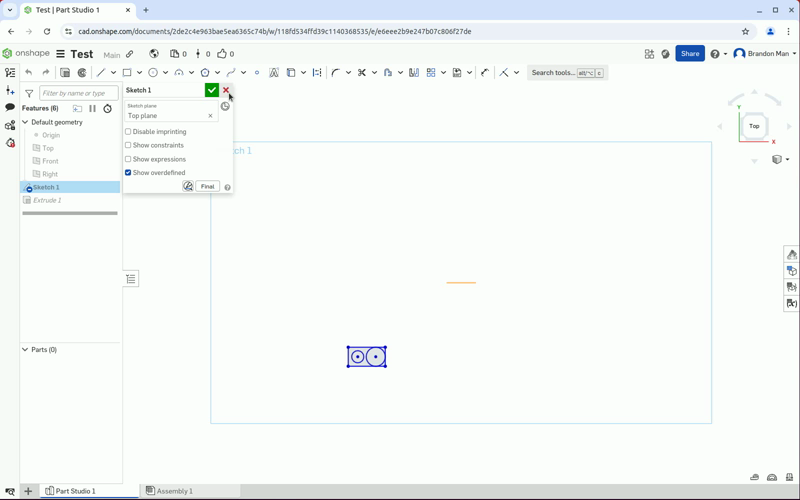
key(shift+s)
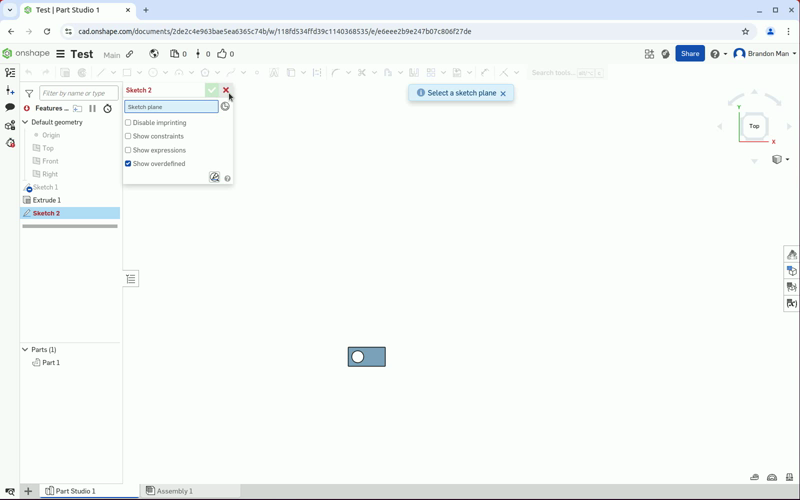
mouse_move(73, 150)
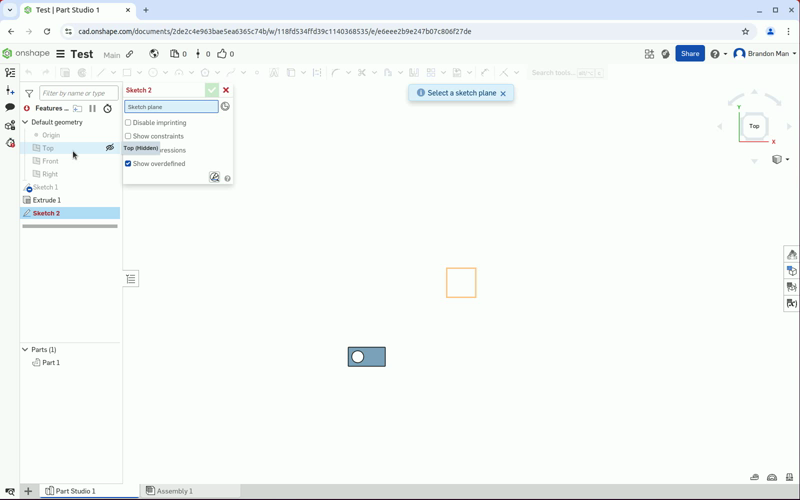
click(73, 150)
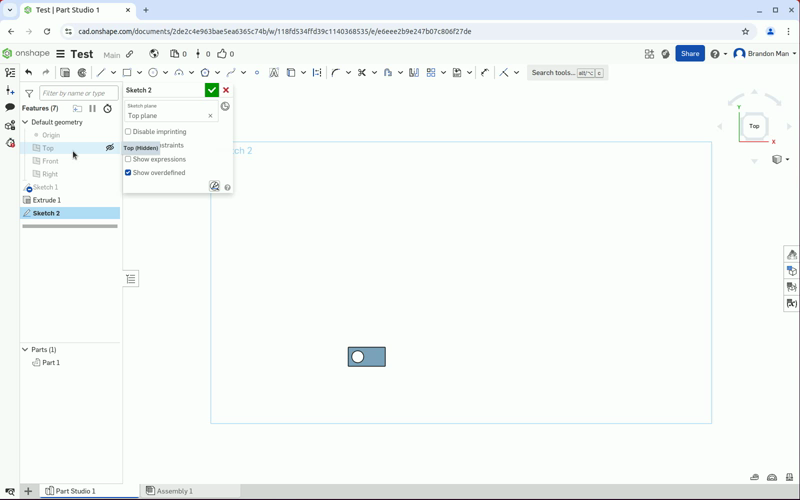
mouse_move(73, 352)
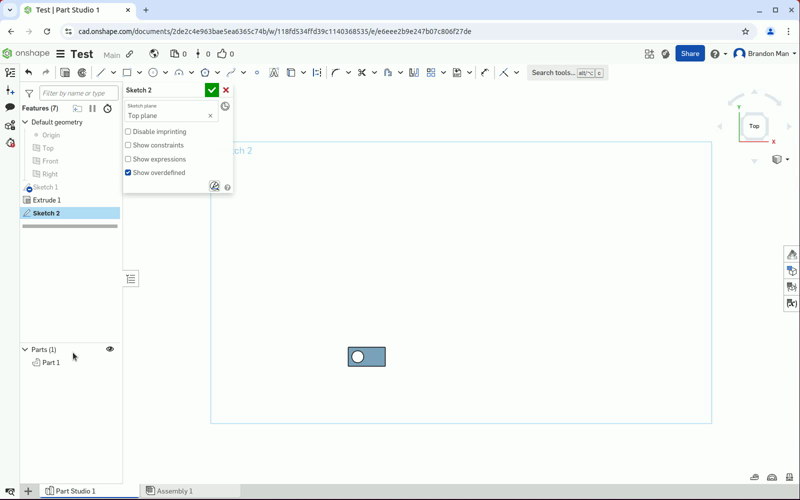
key(y)
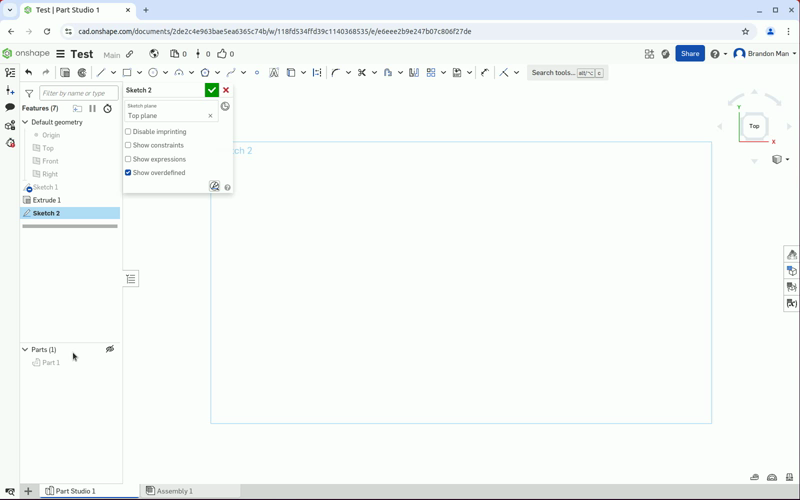
key(c)
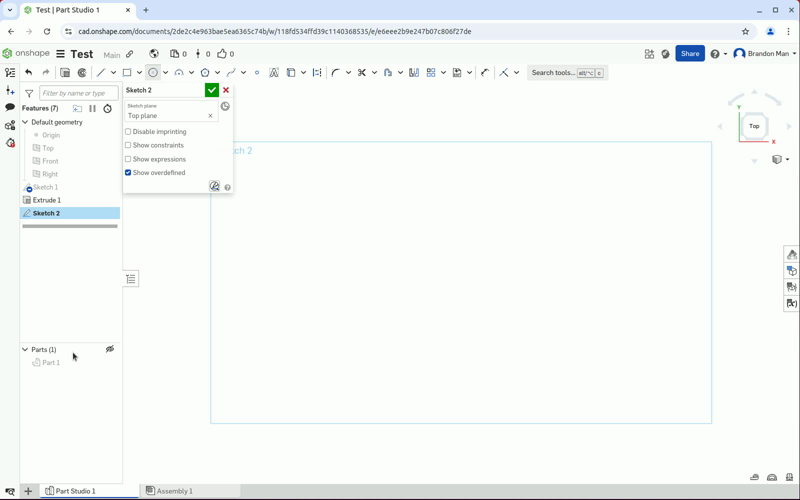
key_down(shift)
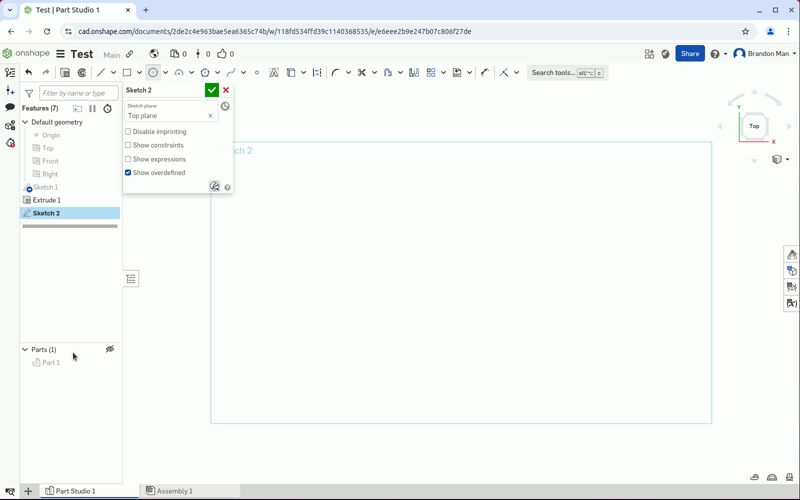
mouse_move(358, 356)
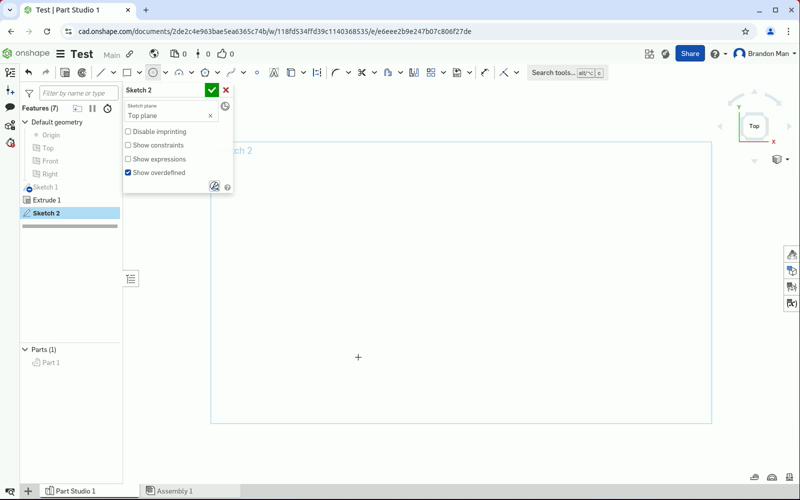
click(358, 356)
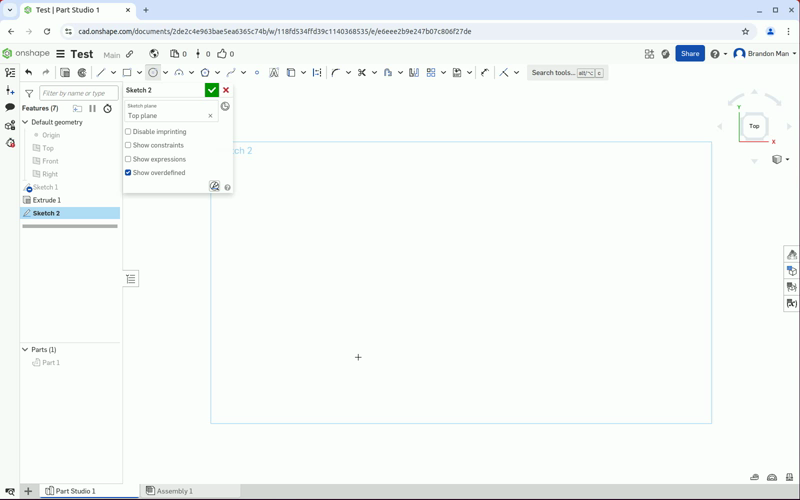
key_up(shift)
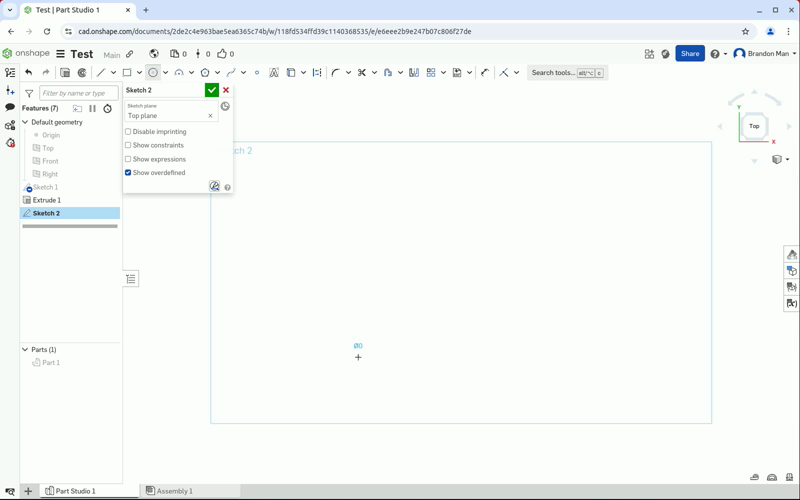
mouse_move(364, 356)
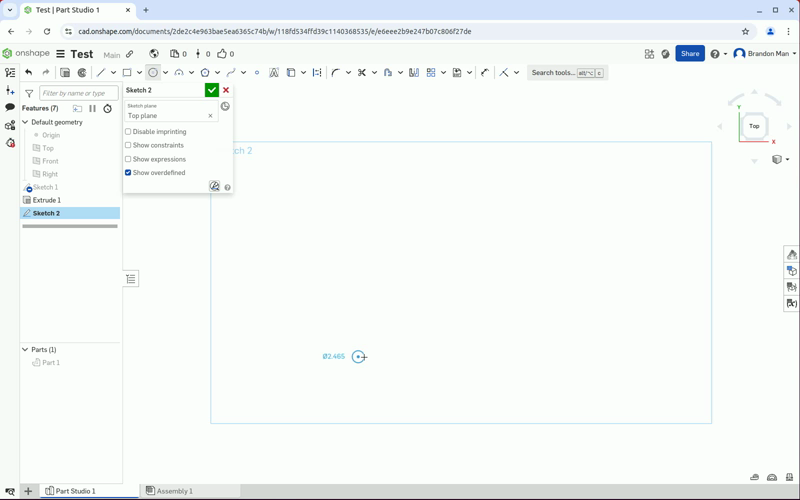
click(364, 356)
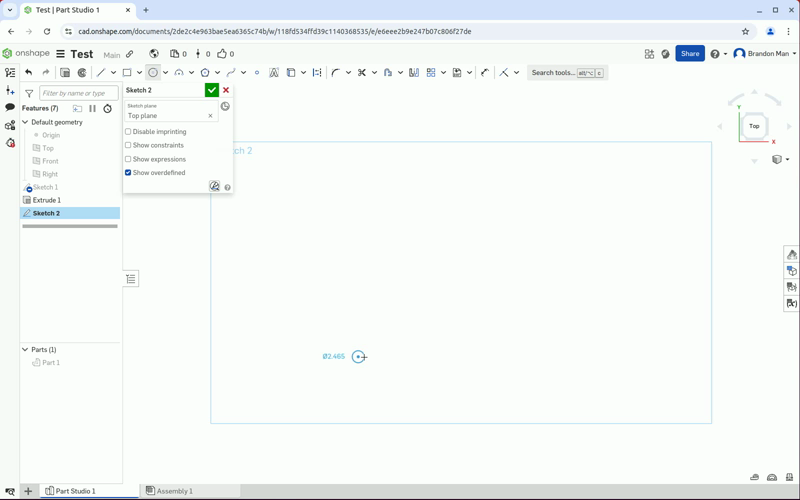
key(esc)
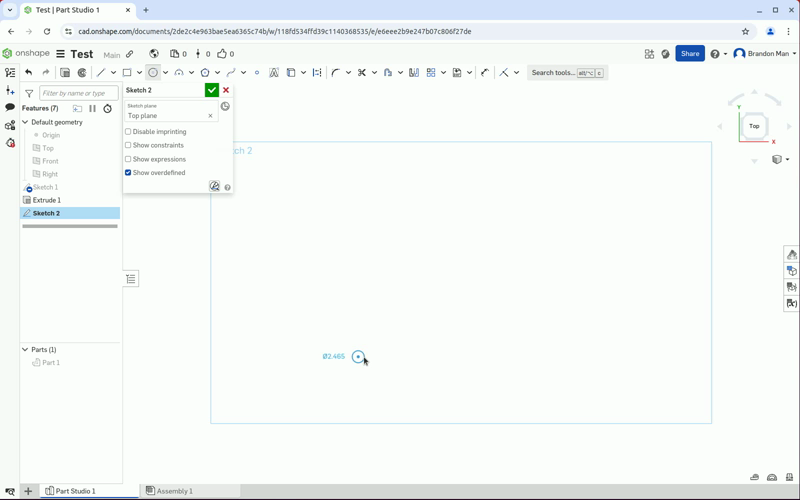
key(c)
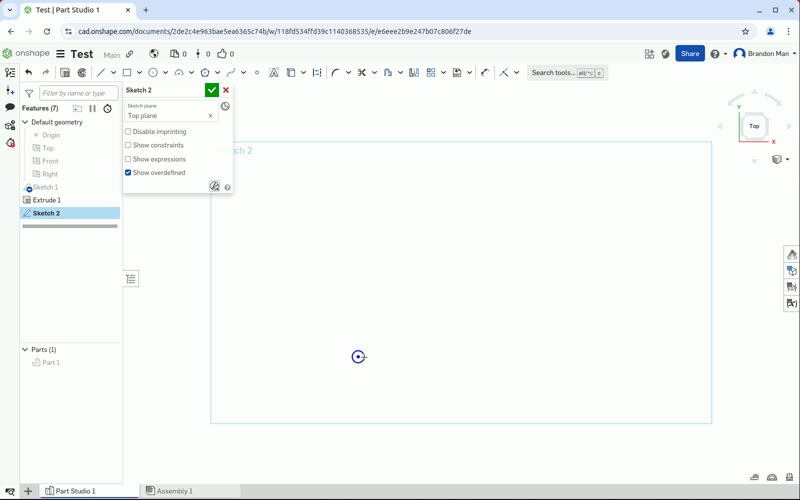
key_down(shift)
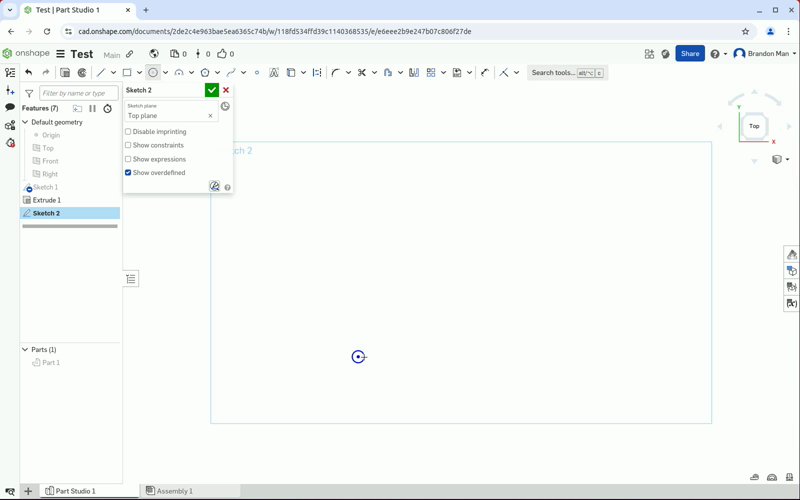
mouse_move(358, 356)
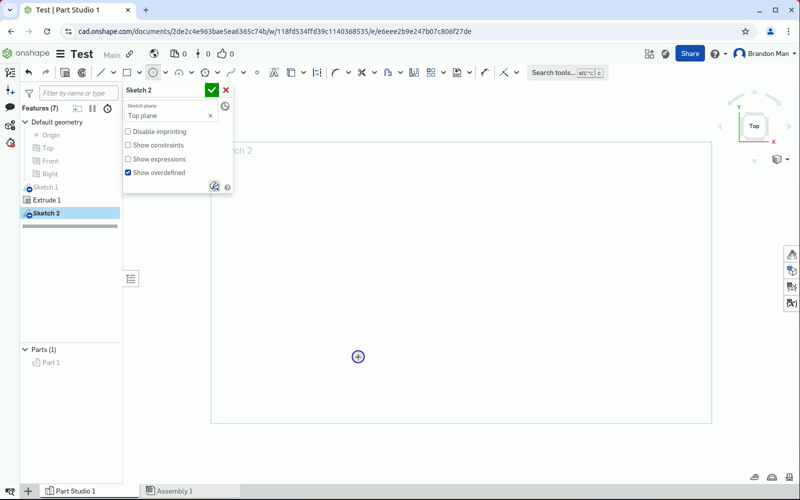
click(358, 356)
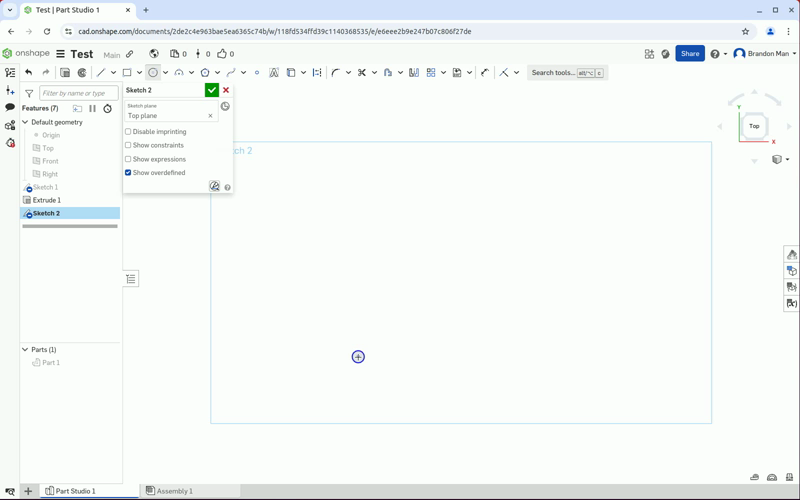
key_up(shift)
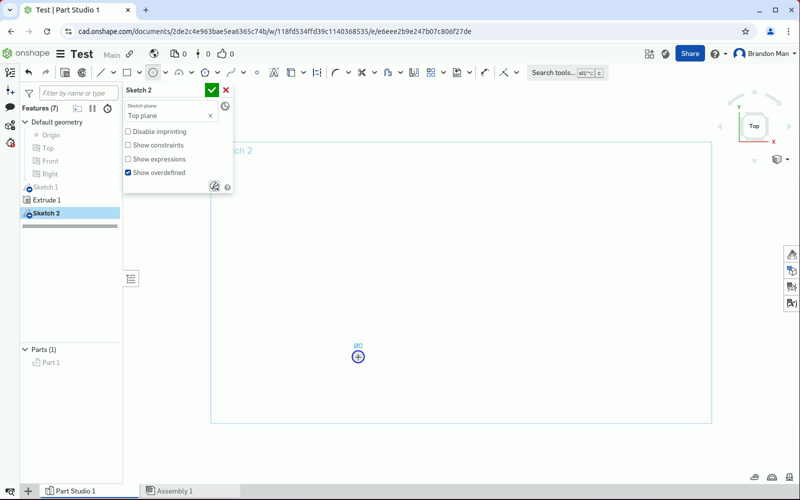
mouse_move(361, 356)
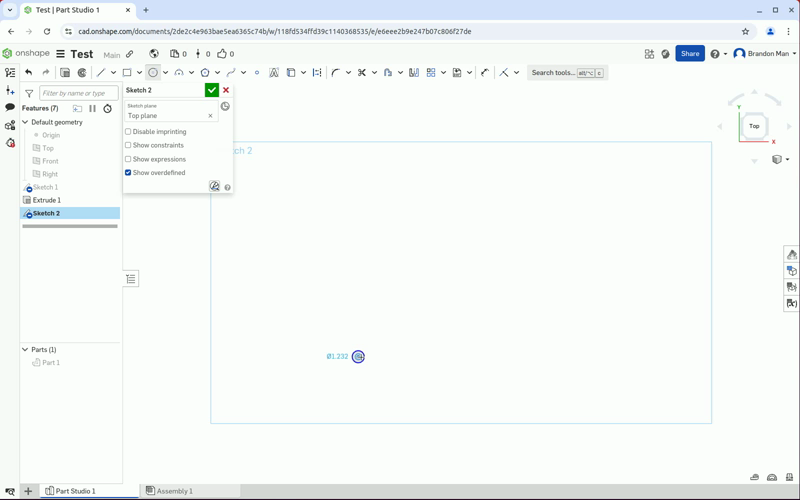
scroll(6)
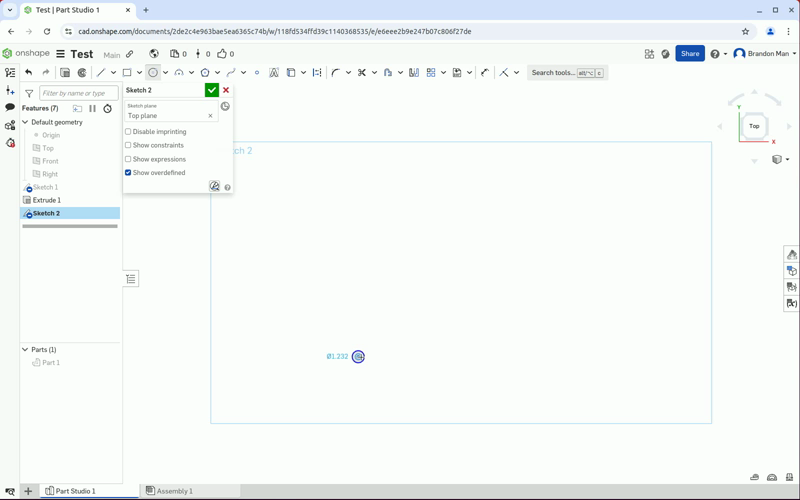
scroll(6)
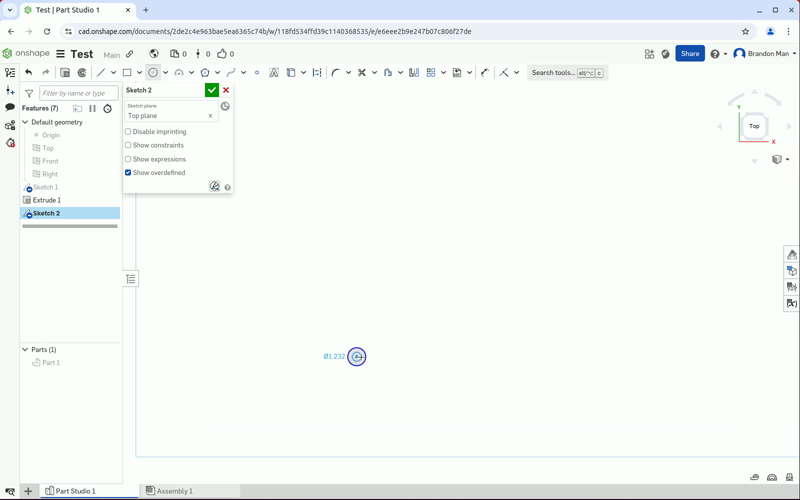
scroll(6)
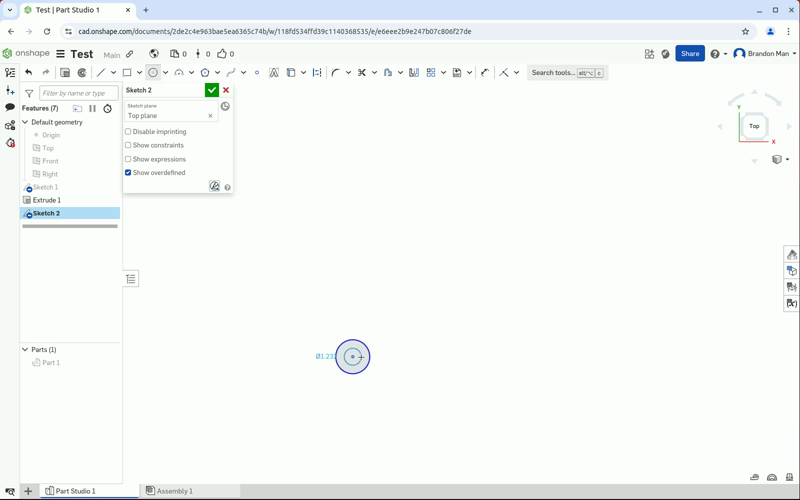
scroll(6)
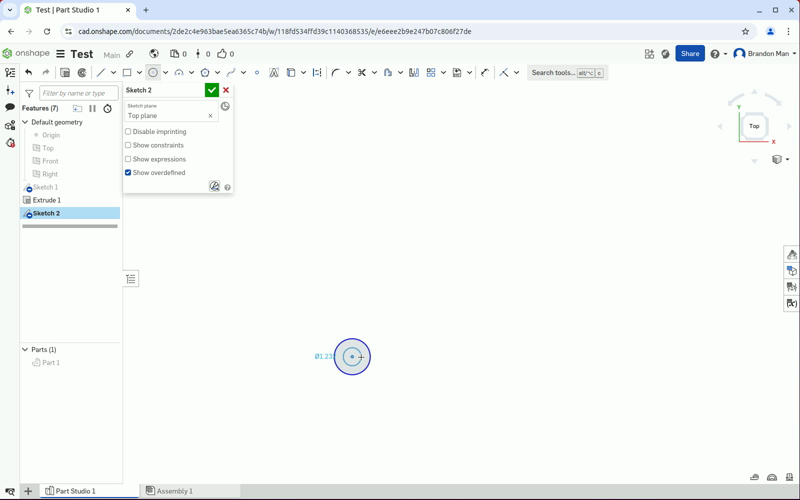
scroll(6)
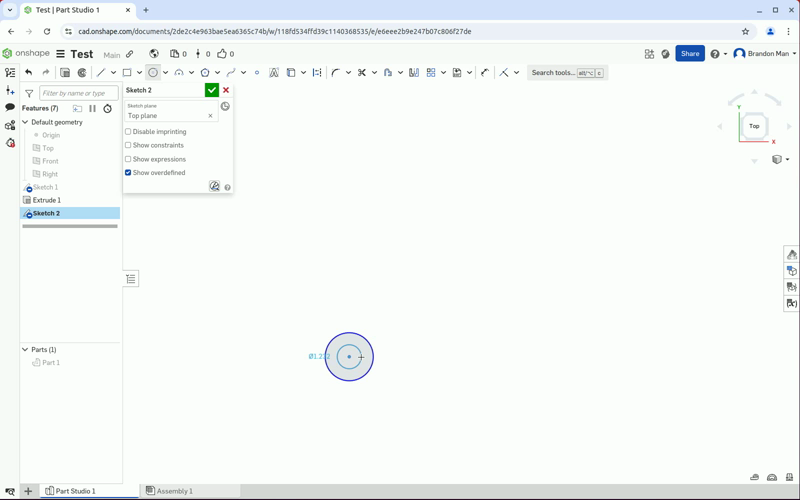
scroll(6)
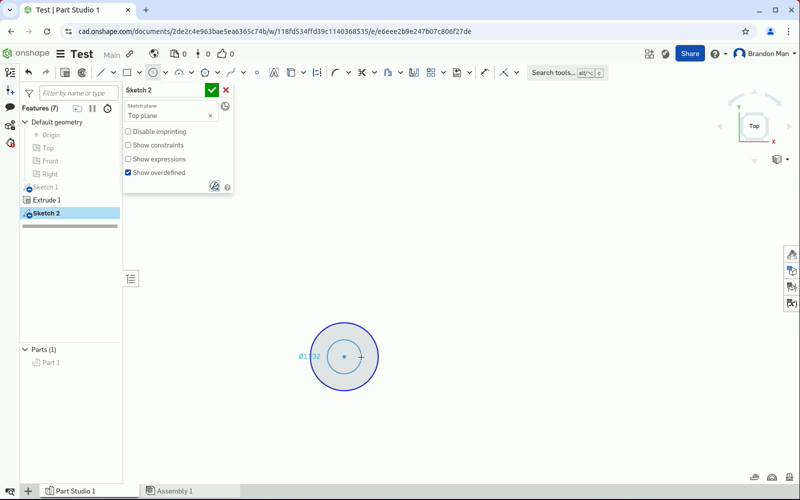
scroll(6)
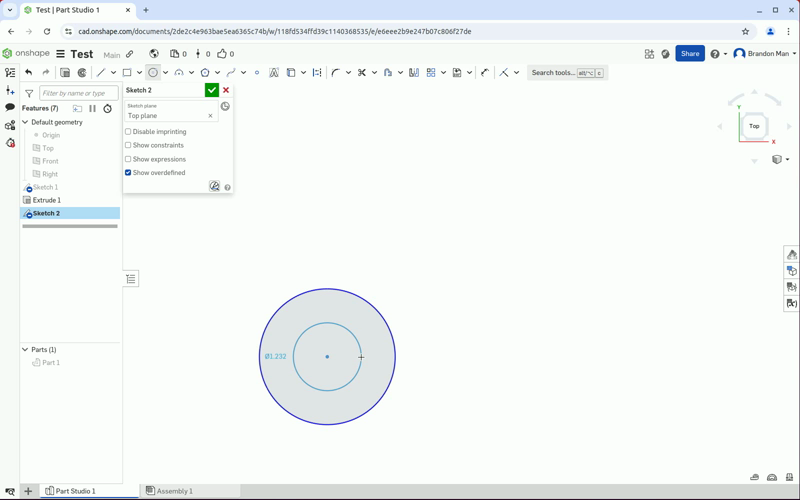
click(361, 356)
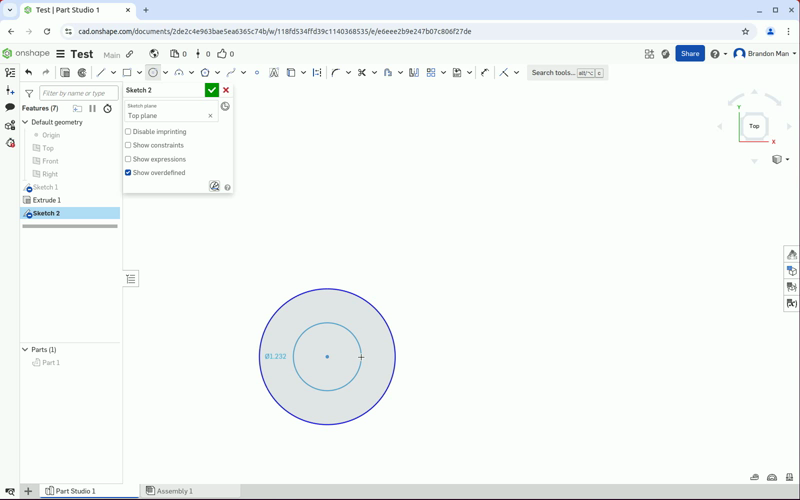
scroll(-6)
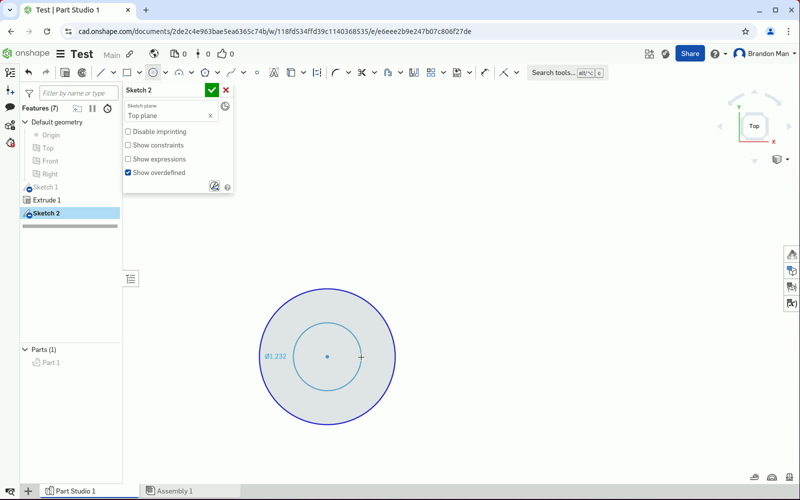
scroll(-6)
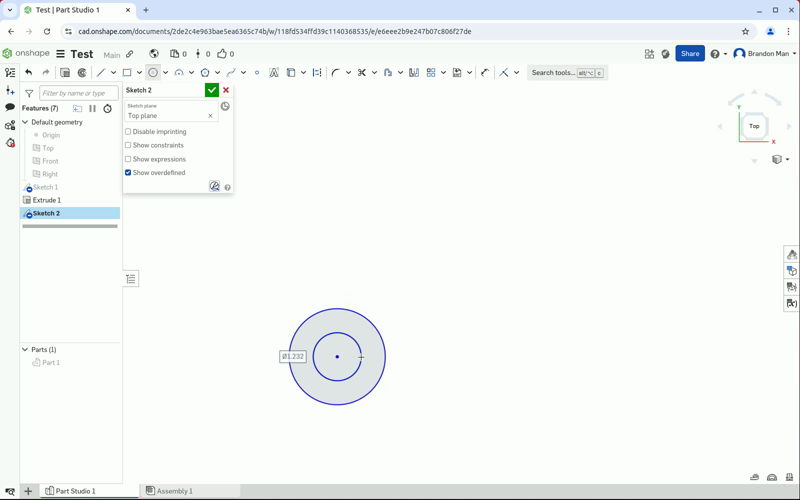
scroll(-6)
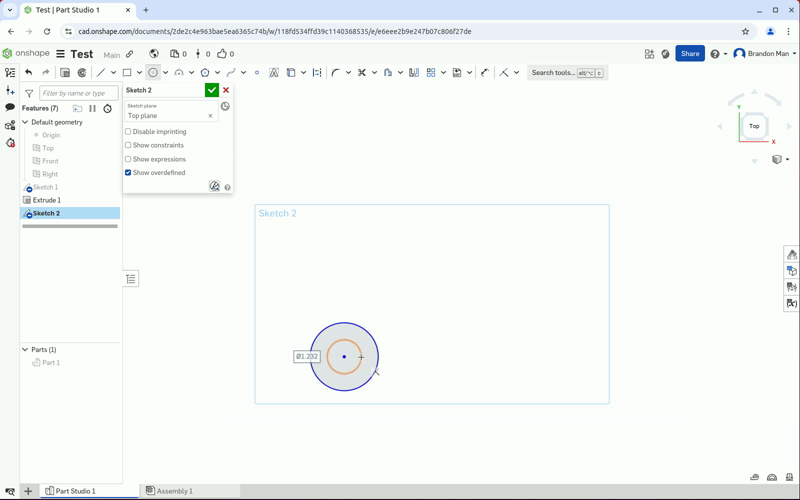
scroll(-6)
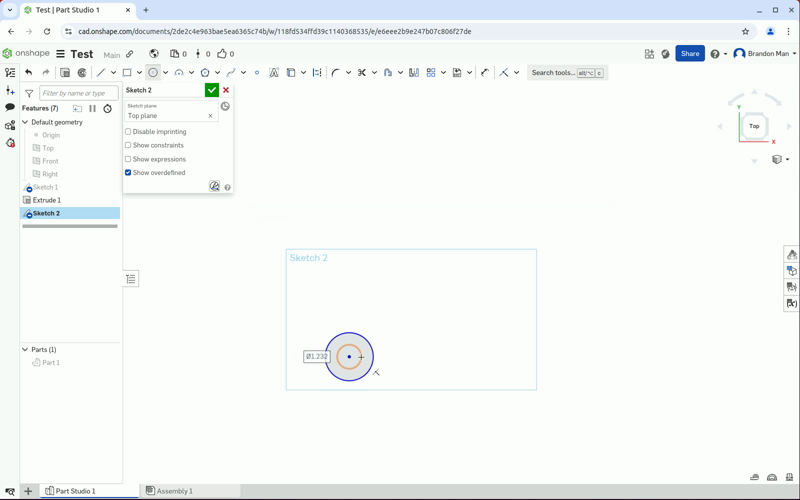
scroll(-6)
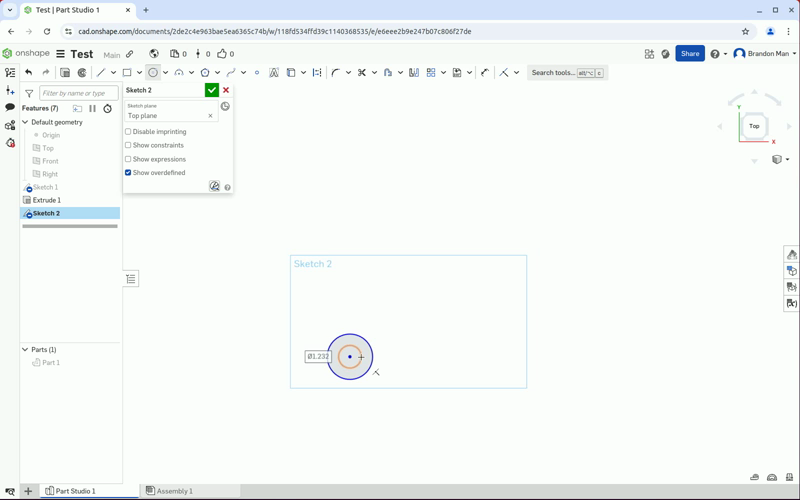
scroll(-6)
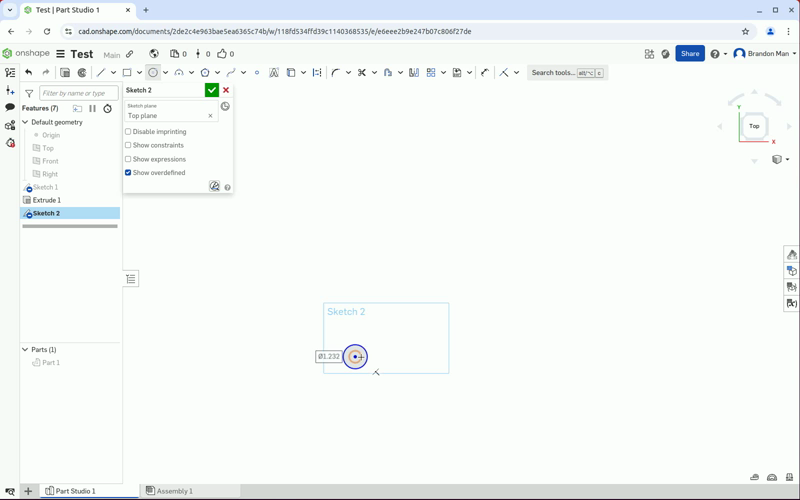
scroll(-6)
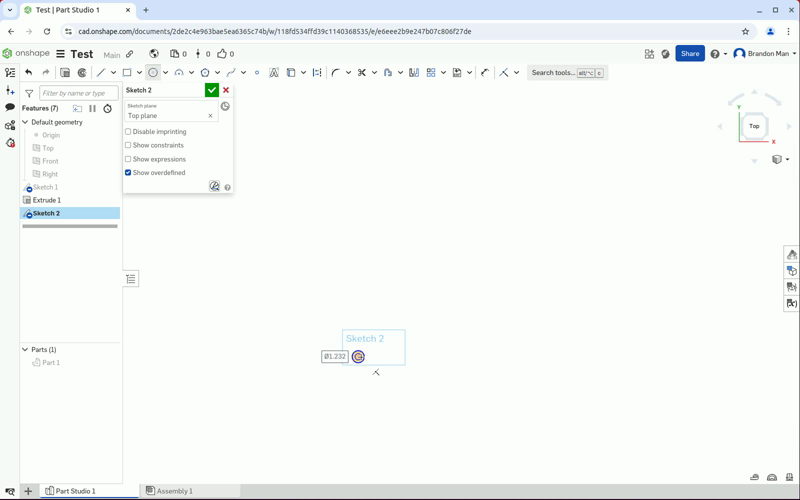
key(esc)
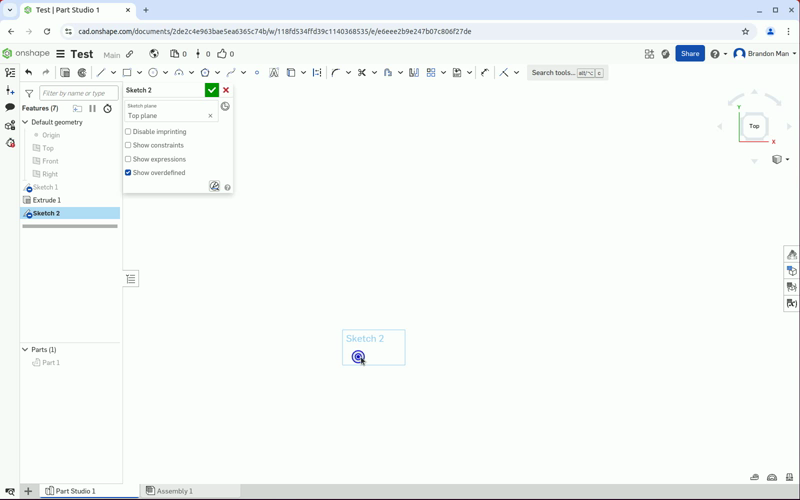
mouse_move(352, 355)
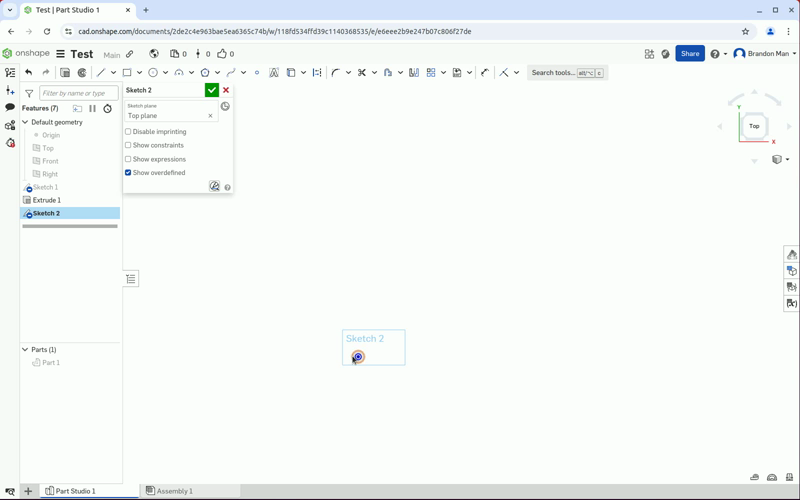
scroll(6)
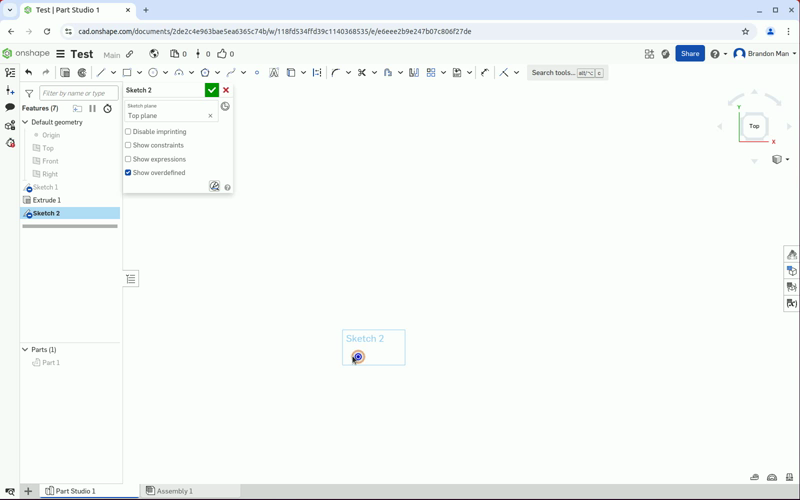
scroll(6)
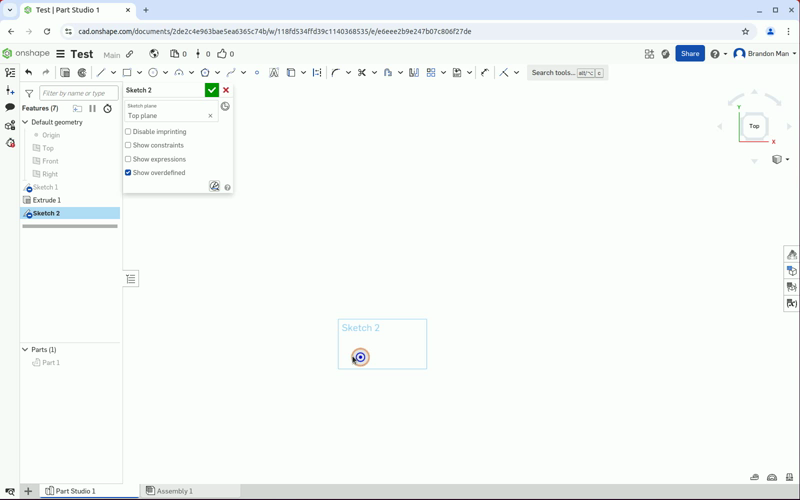
scroll(6)
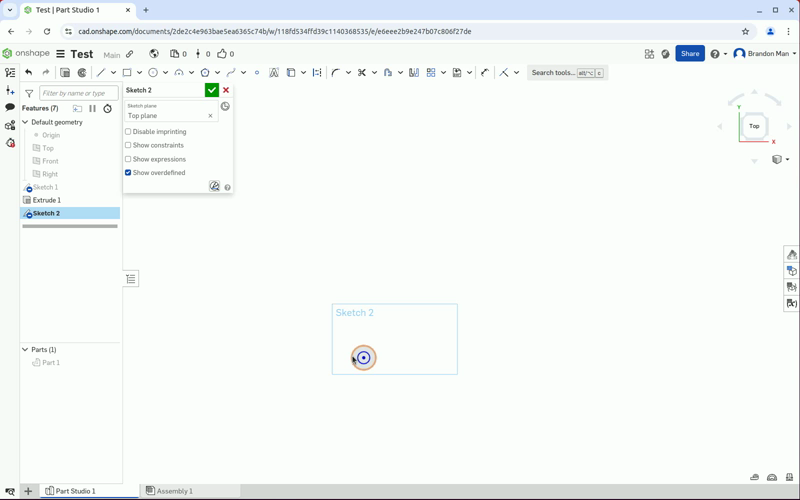
scroll(6)
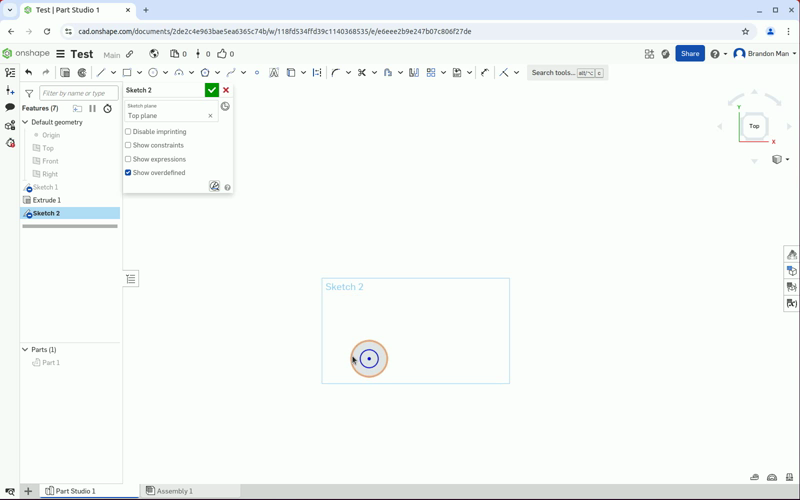
scroll(6)
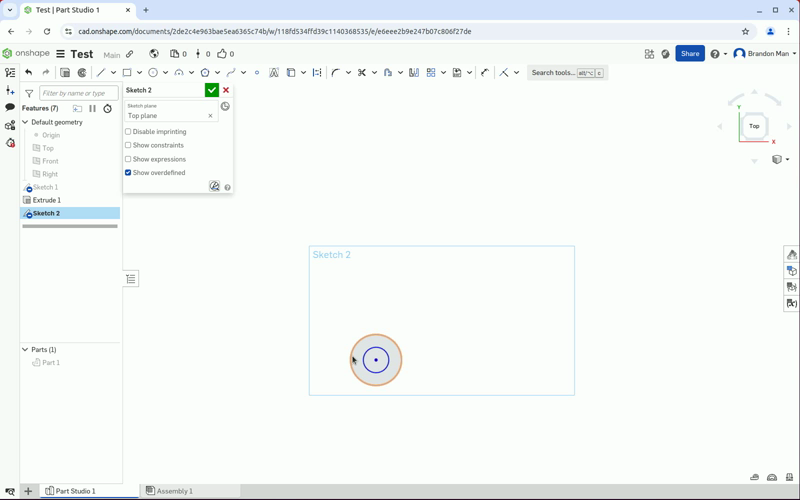
scroll(6)
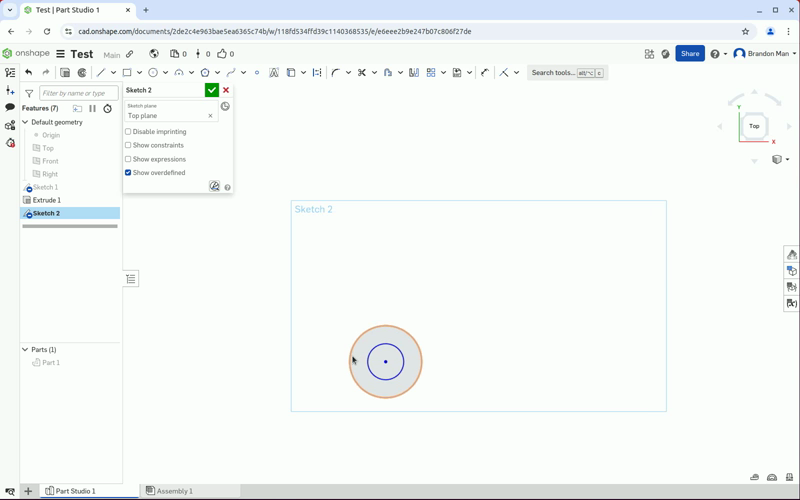
scroll(6)
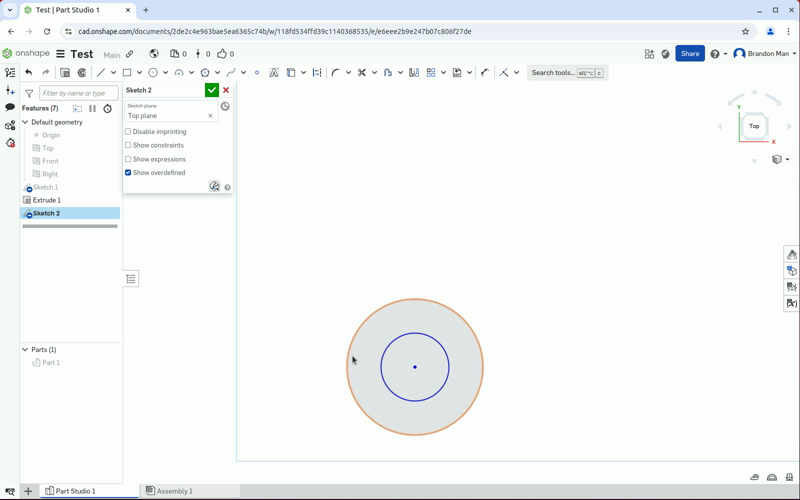
click(352, 355)
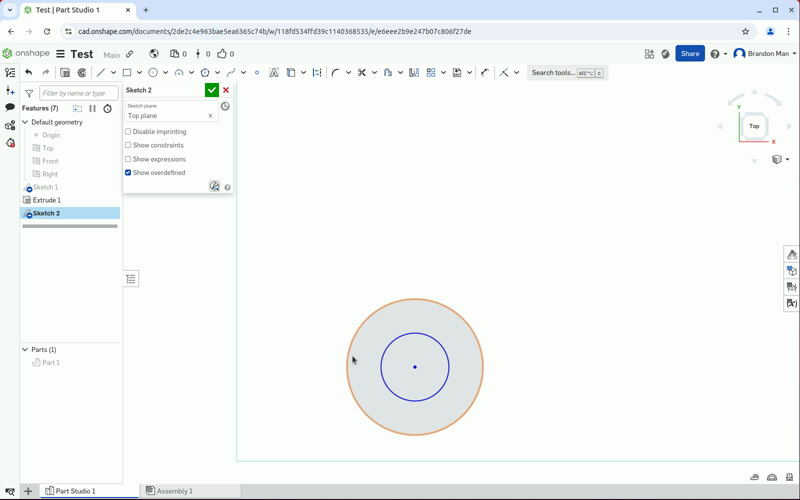
scroll(-6)
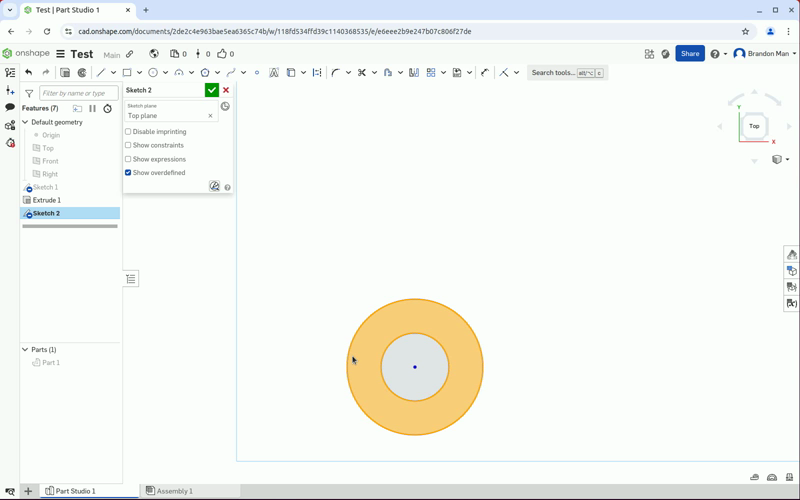
scroll(-6)
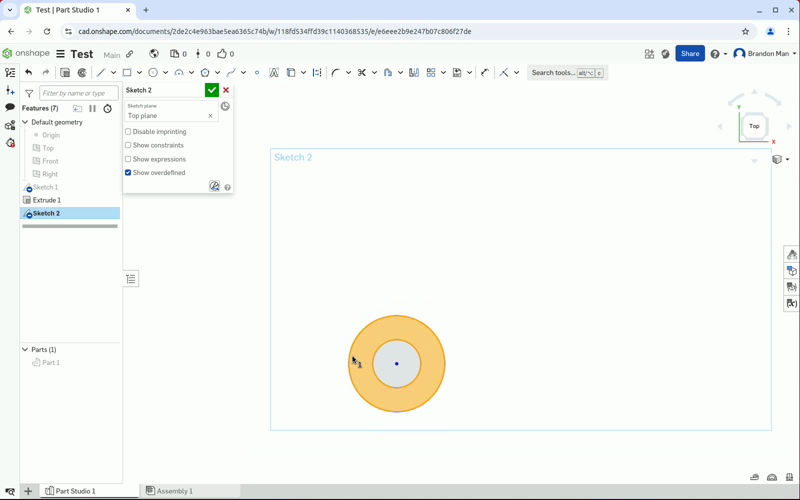
scroll(-6)
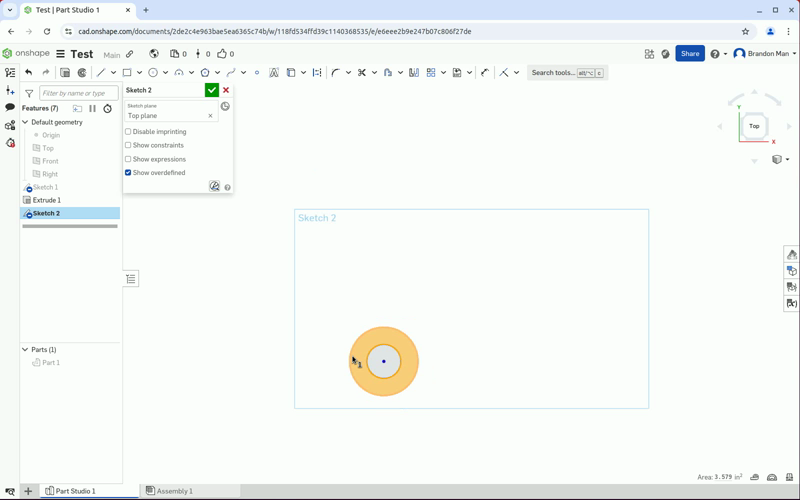
scroll(-6)
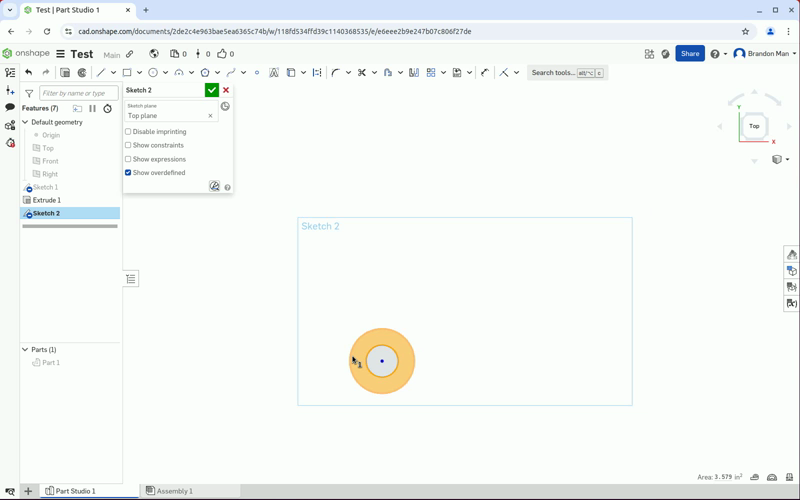
scroll(-6)
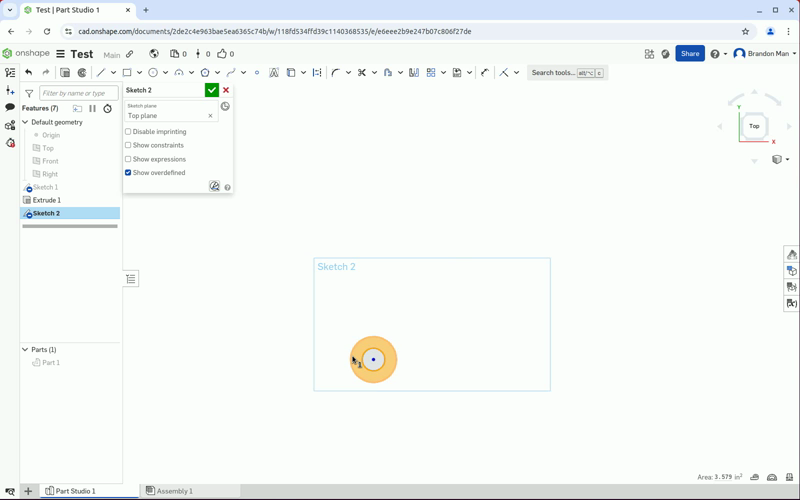
scroll(-6)
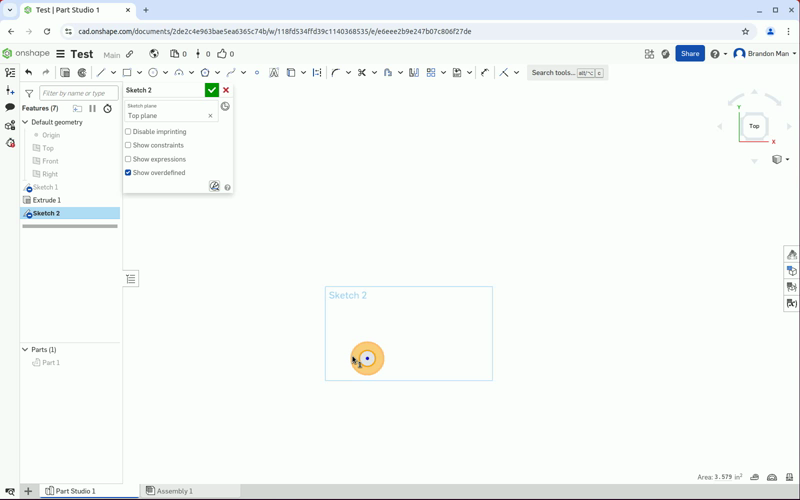
scroll(-6)
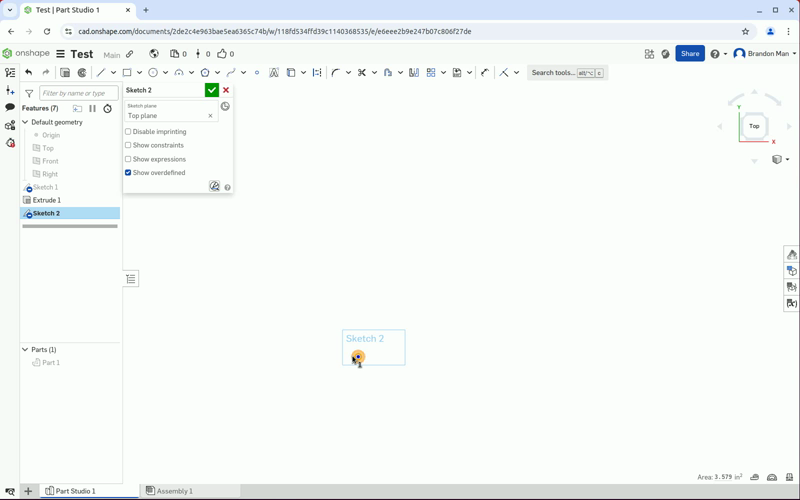
mouse_move(73, 352)
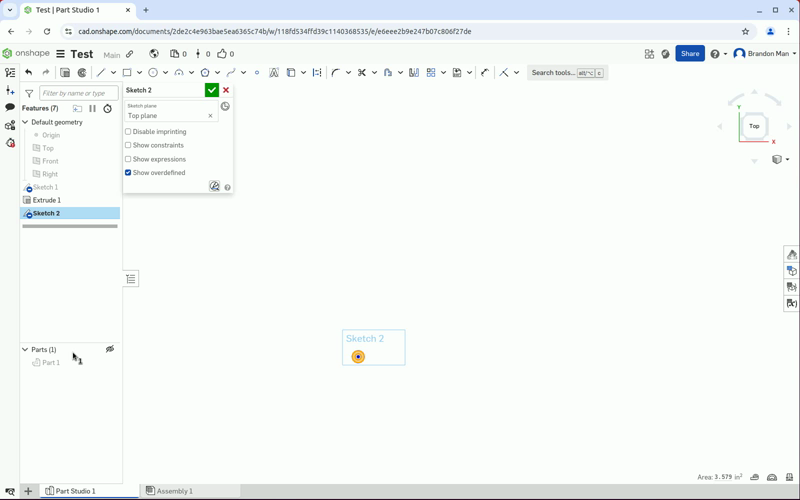
key(shift+y)
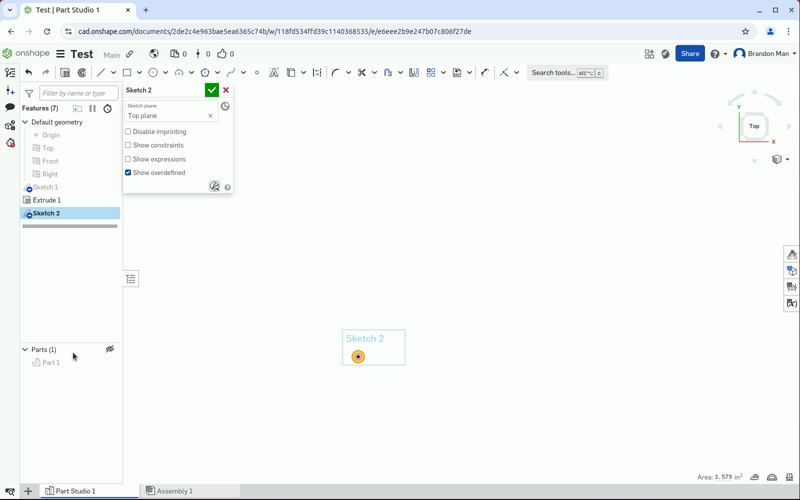
key(shift+e)
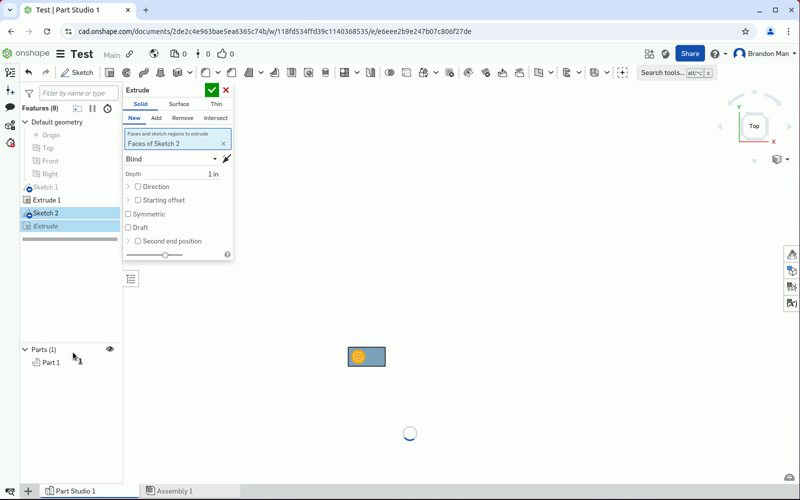
mouse_move(143, 106)
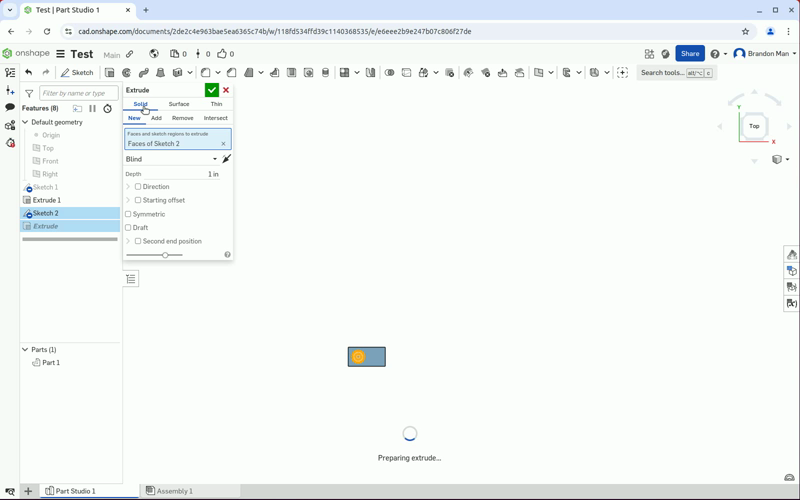
click(143, 106)
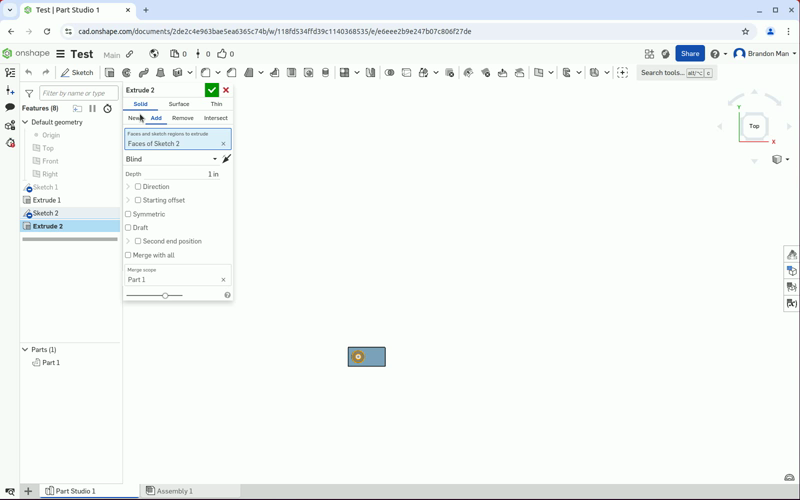
mouse_move(137, 120)
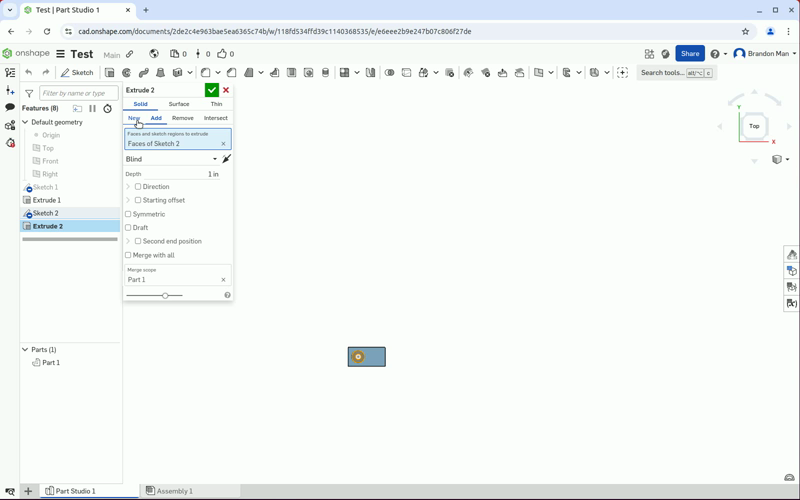
click(137, 120)
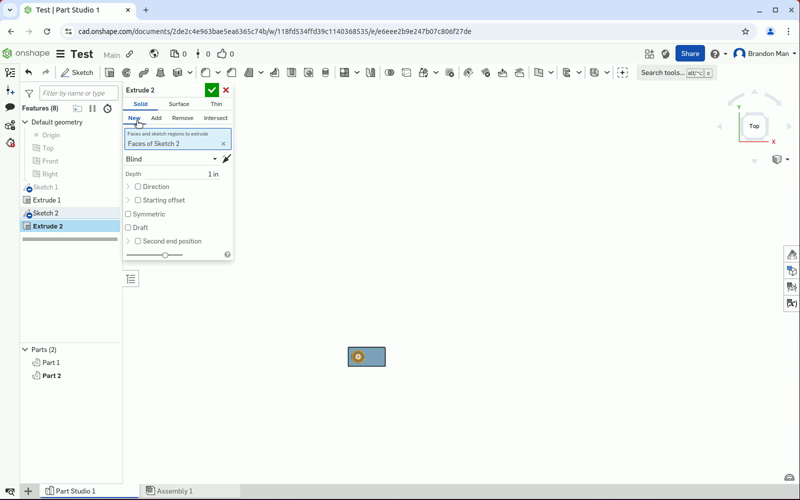
key(tab, 4)
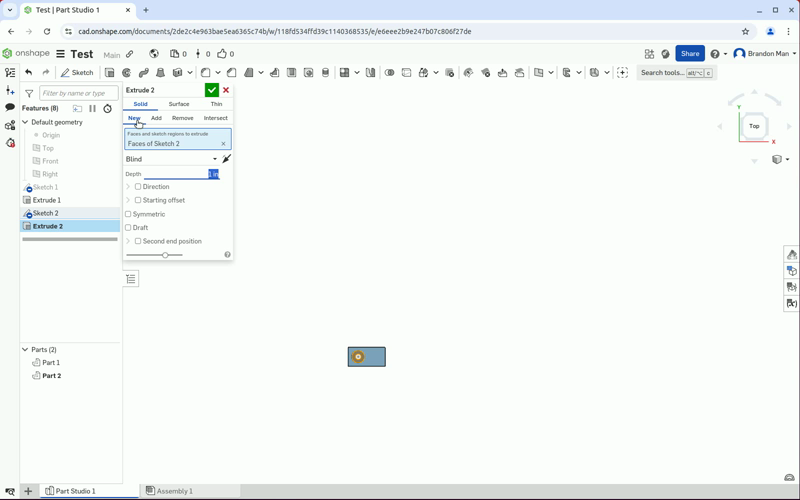
text(-1.204)
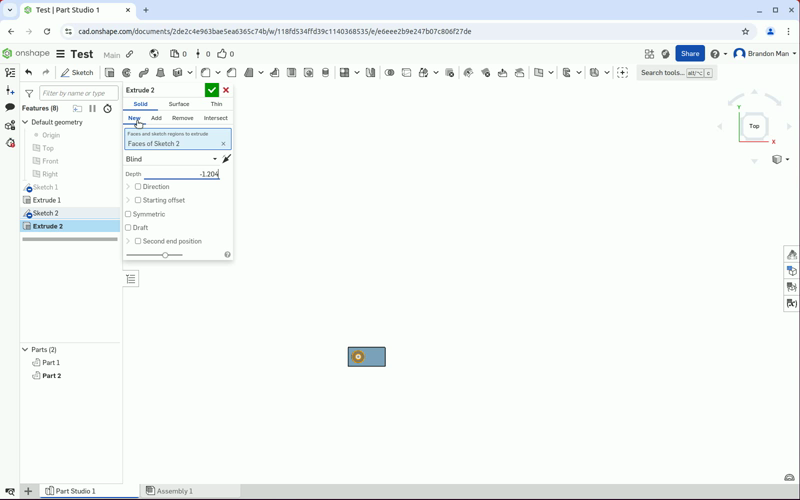
key(enter)
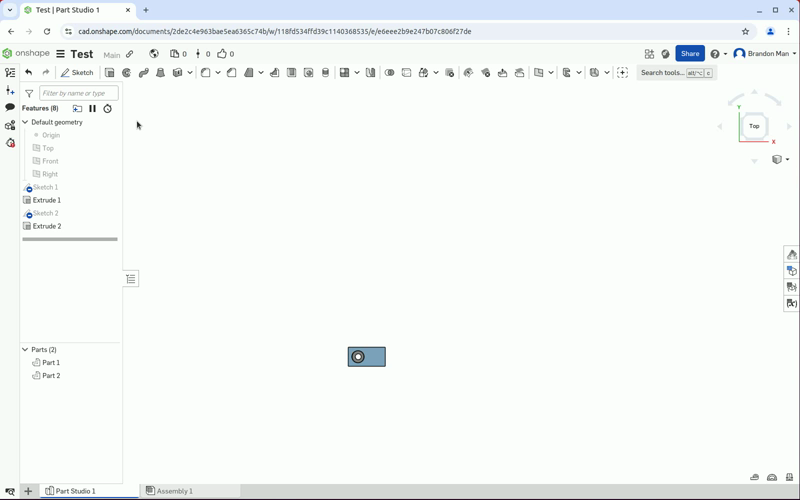
key(shift+h)
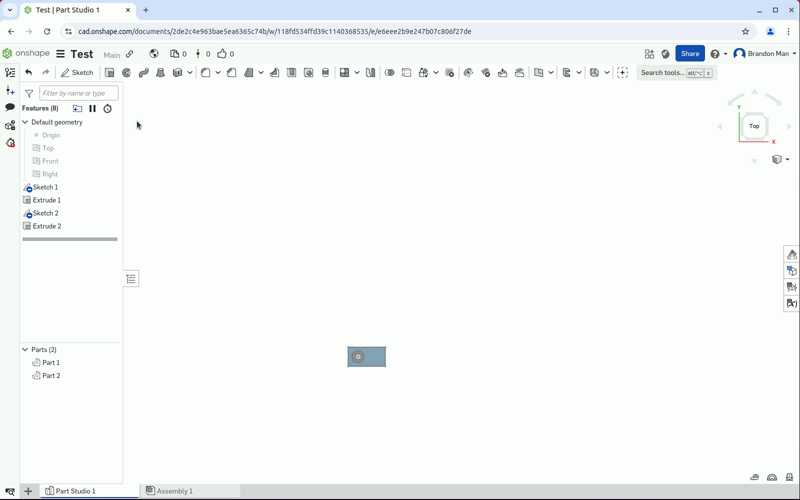
key(shift+h)
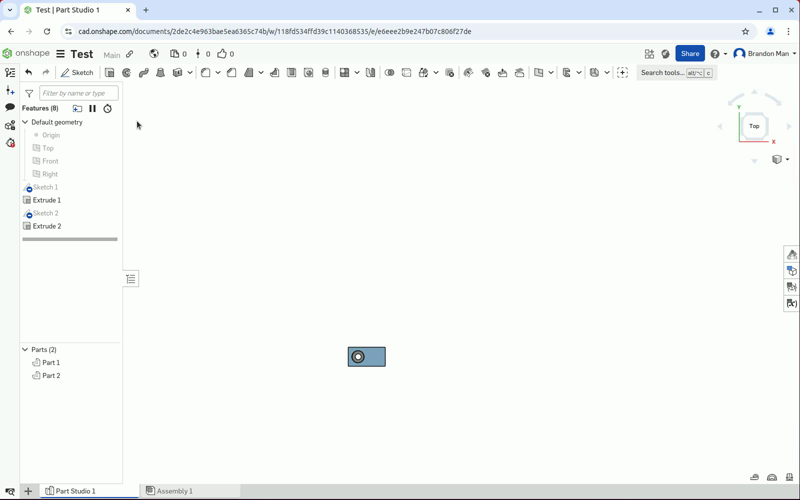
mouse_move(73, 189)
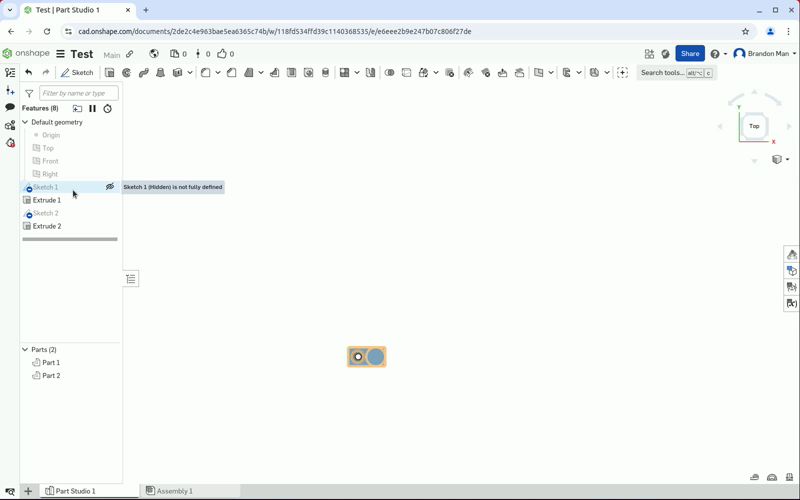
click(73, 189)
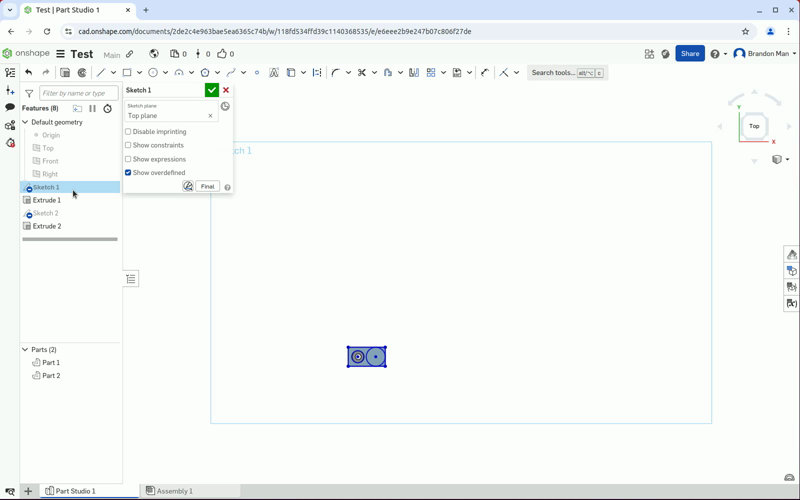
mouse_move(229, 92)
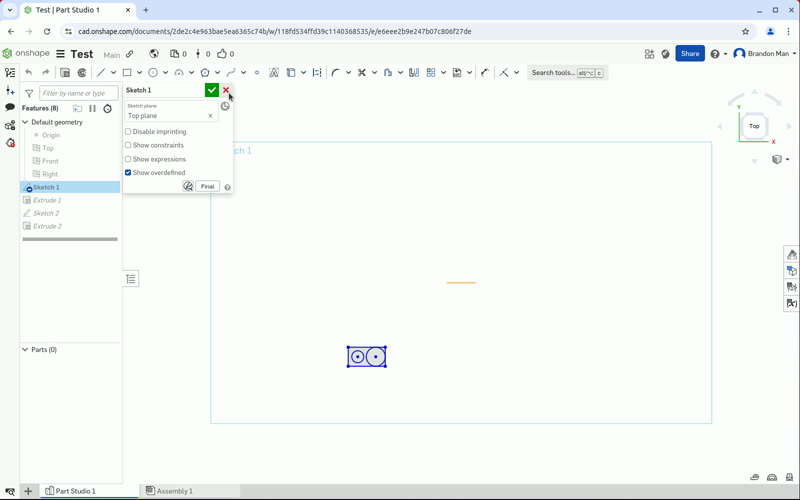
click(229, 92)
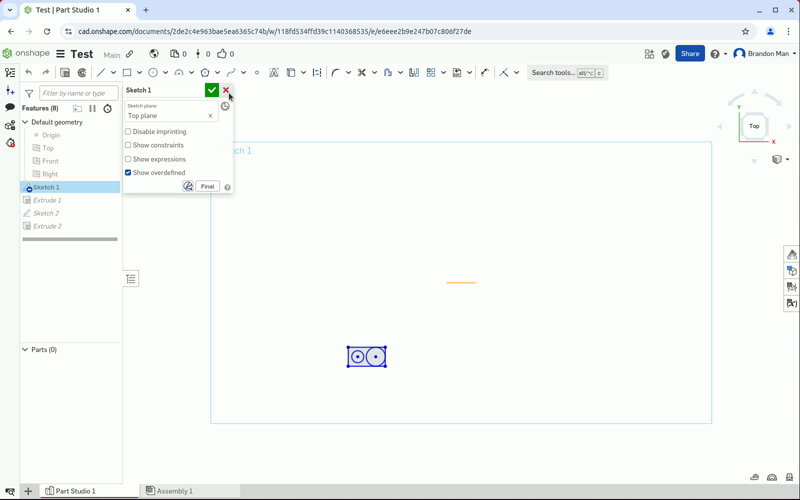
key(shift+s)
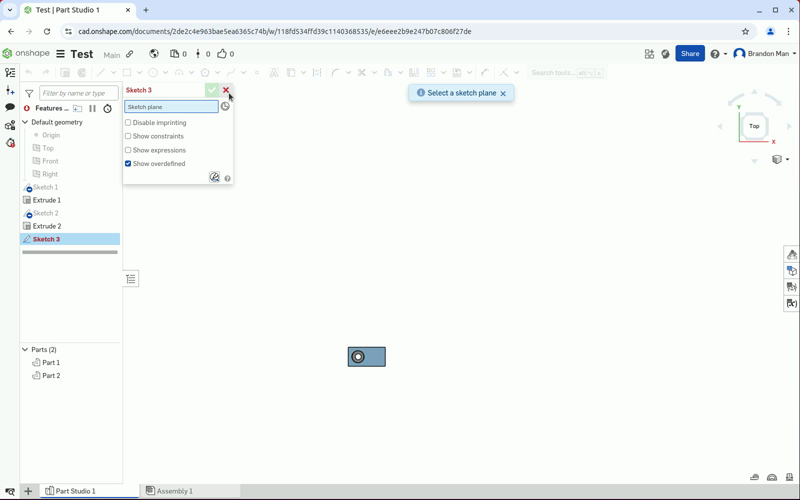
mouse_move(73, 150)
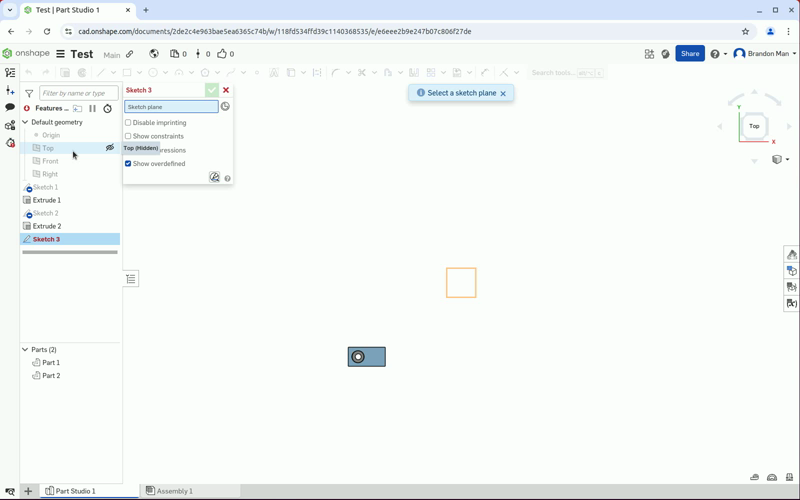
click(73, 150)
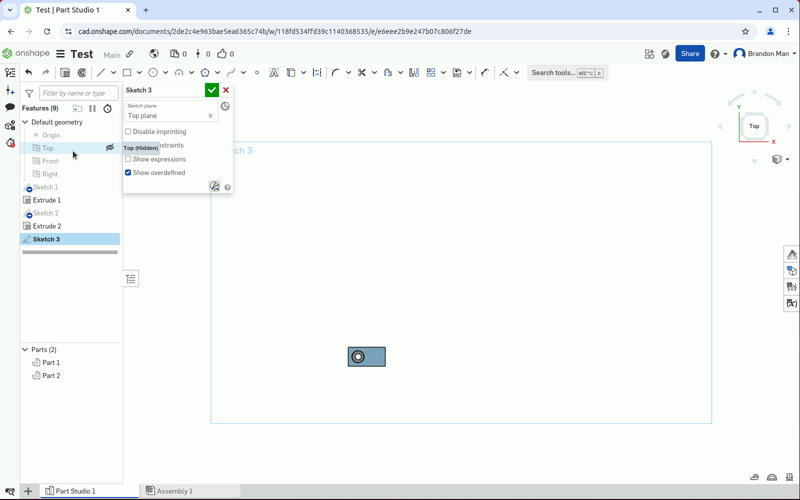
mouse_move(73, 352)
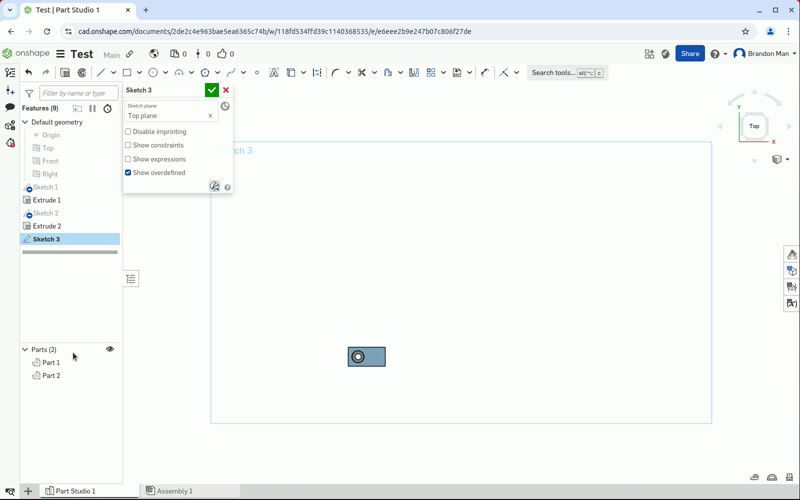
key(y)
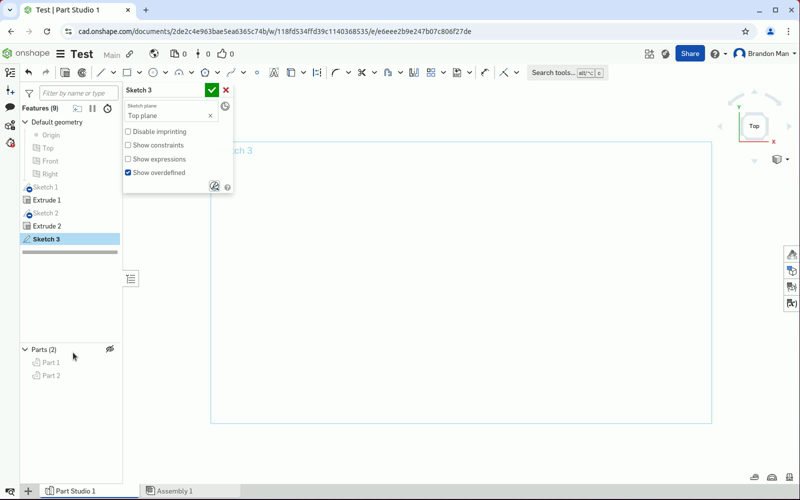
key(c)
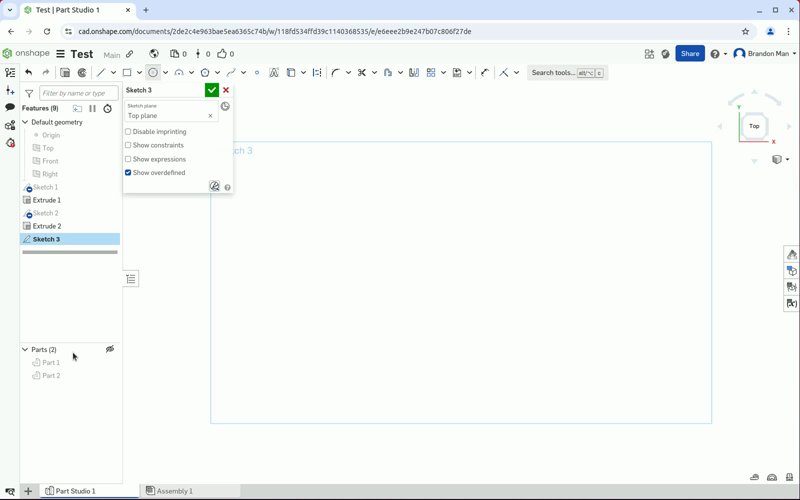
key_down(shift)
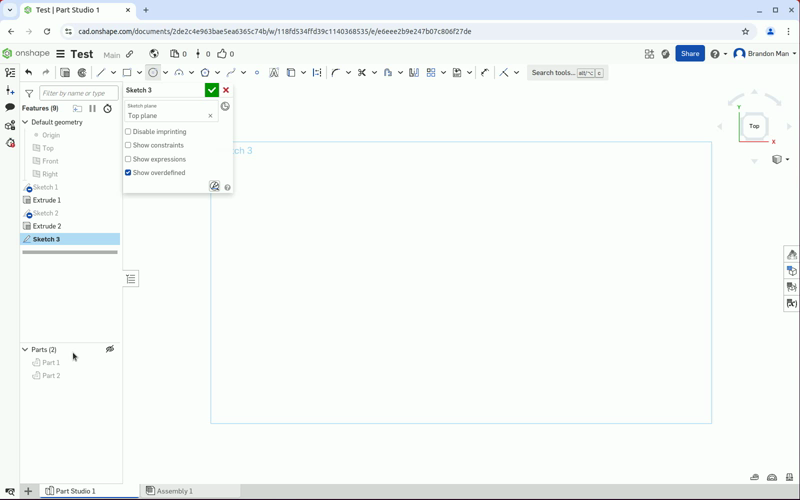
mouse_move(357, 356)
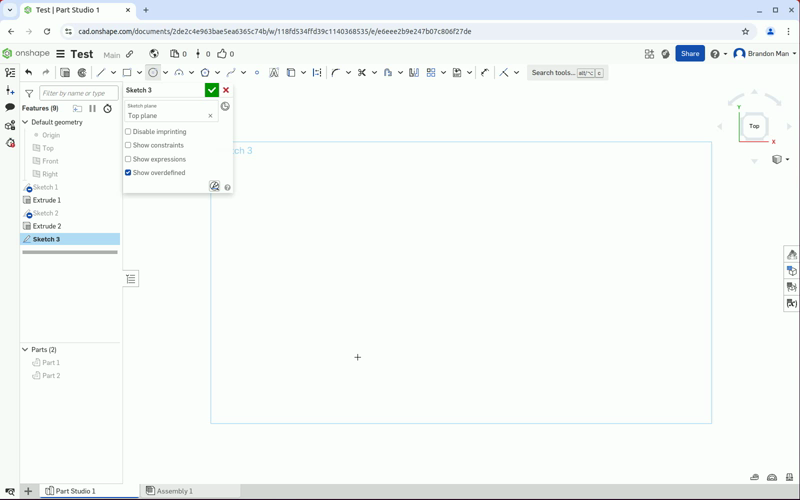
click(357, 356)
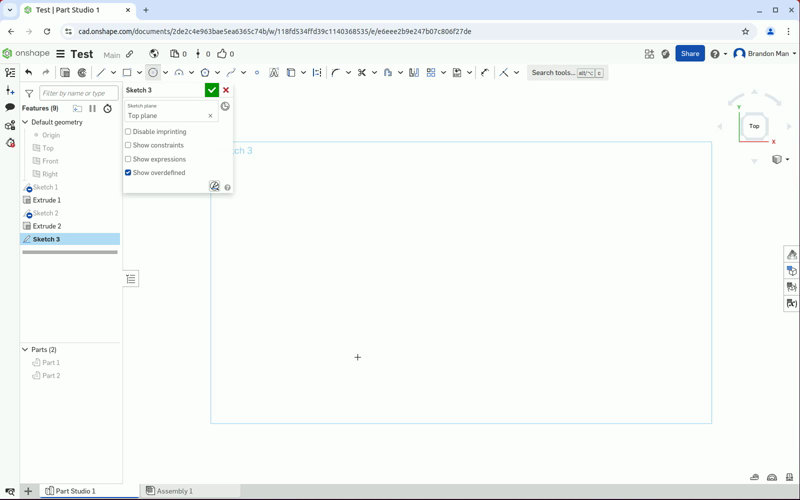
key_up(shift)
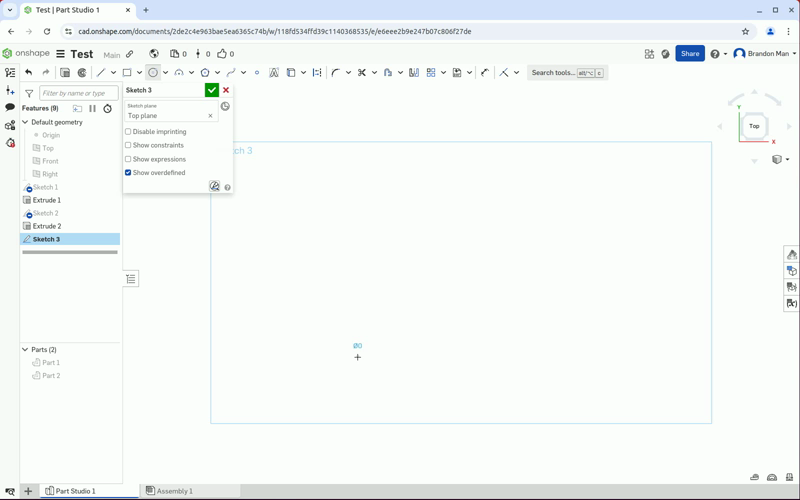
mouse_move(360, 356)
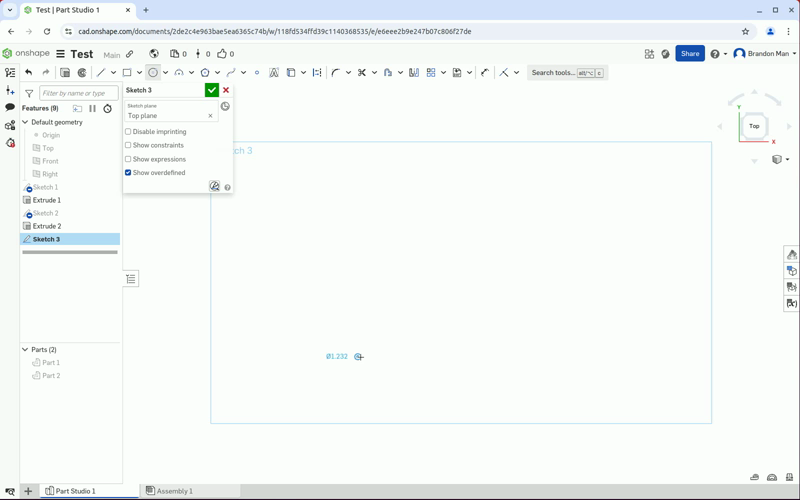
click(360, 356)
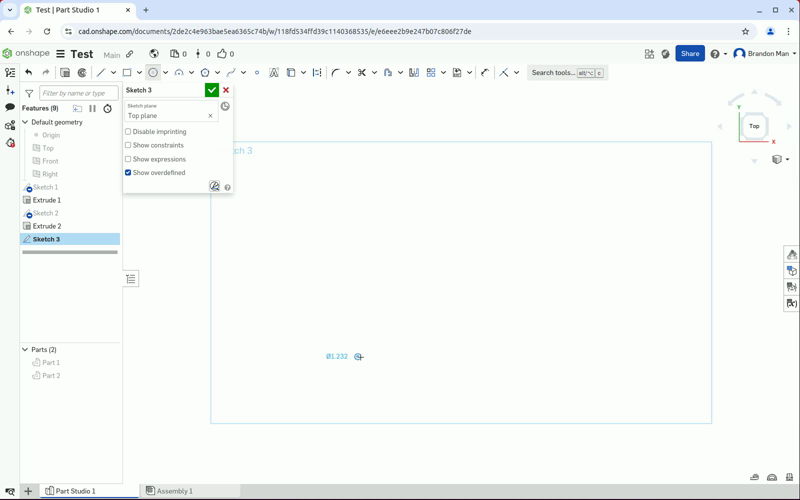
key(esc)
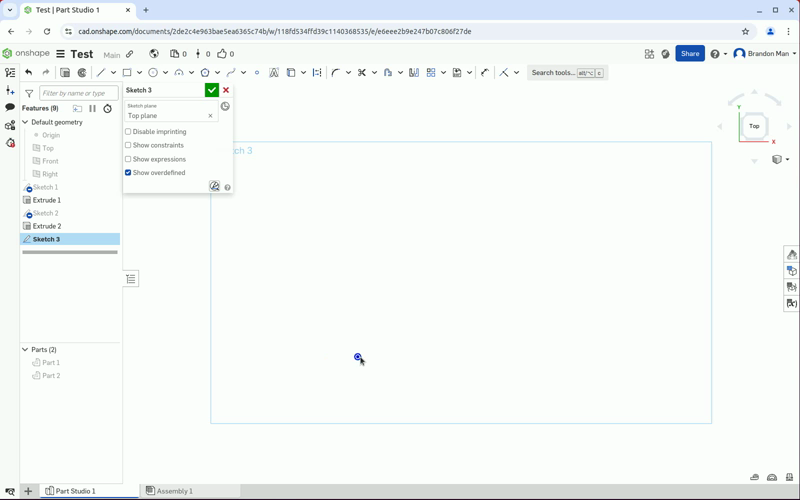
mouse_move(360, 355)
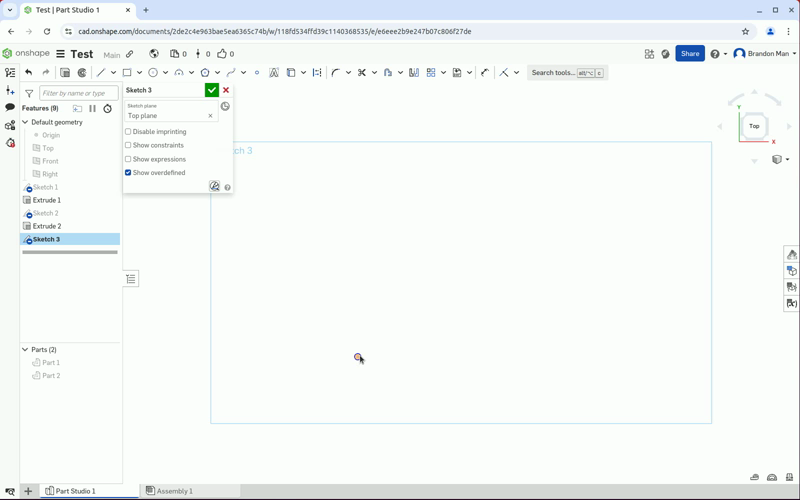
scroll(6)
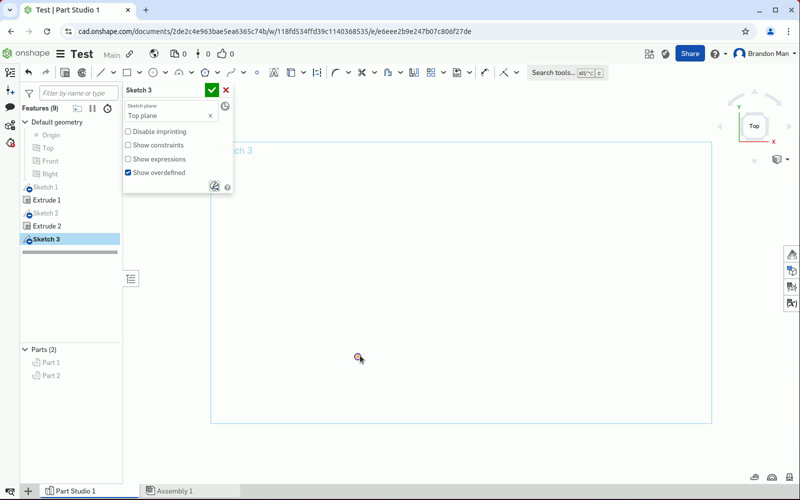
scroll(6)
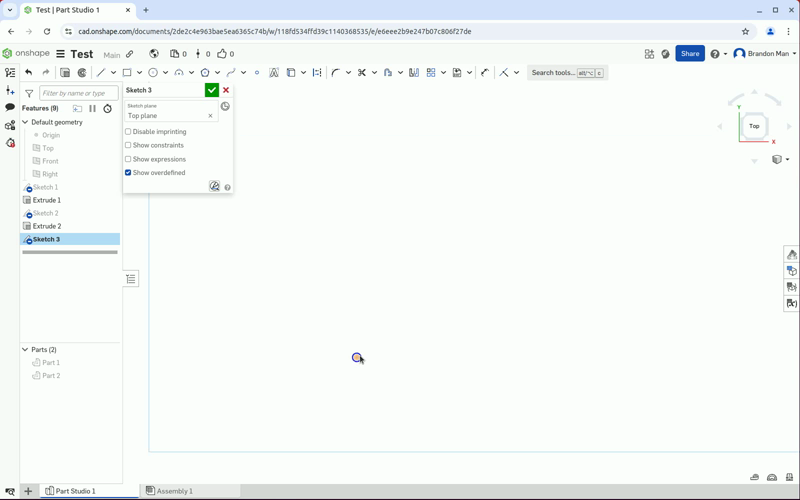
scroll(6)
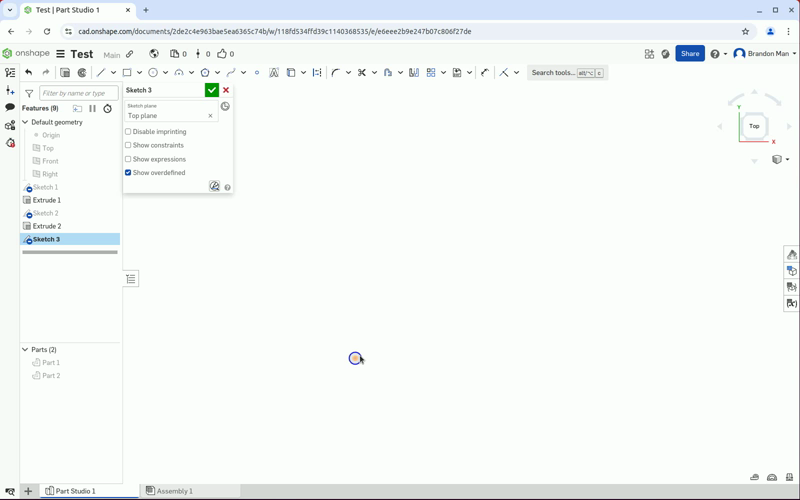
scroll(6)
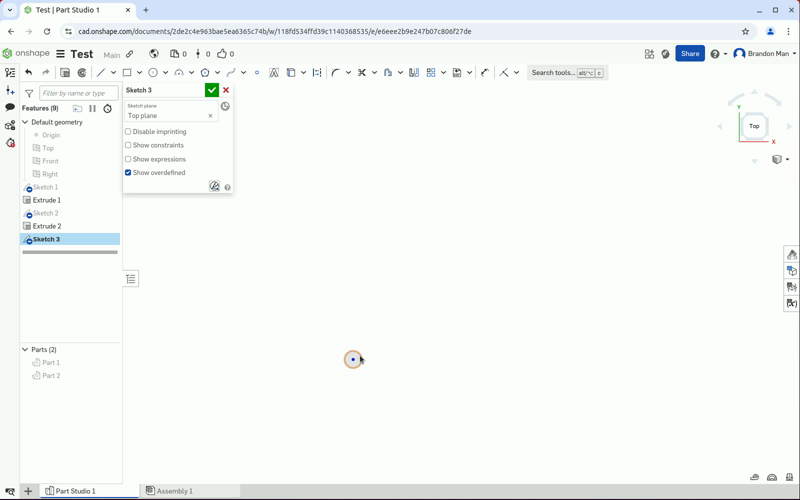
scroll(6)
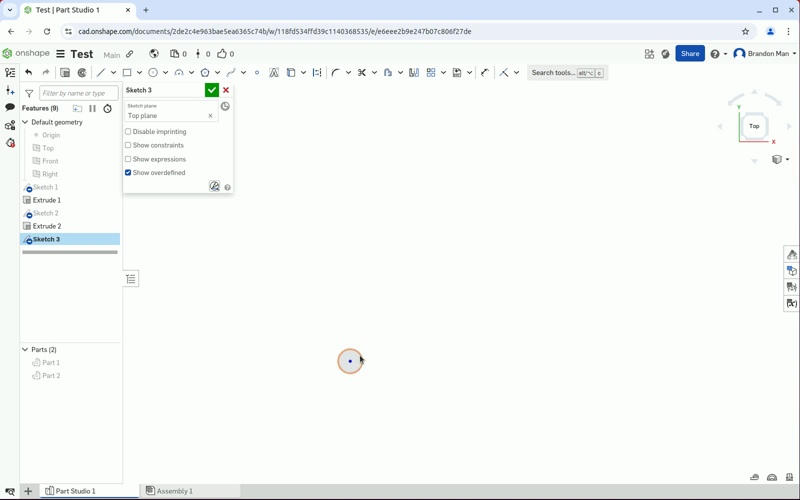
scroll(6)
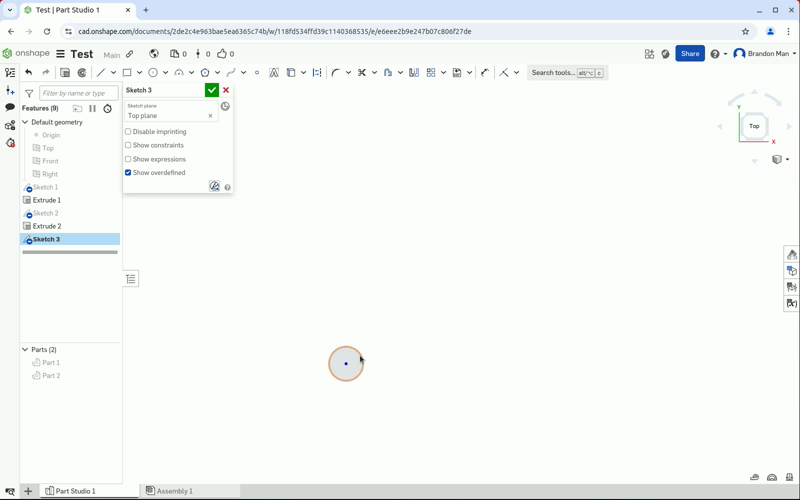
scroll(6)
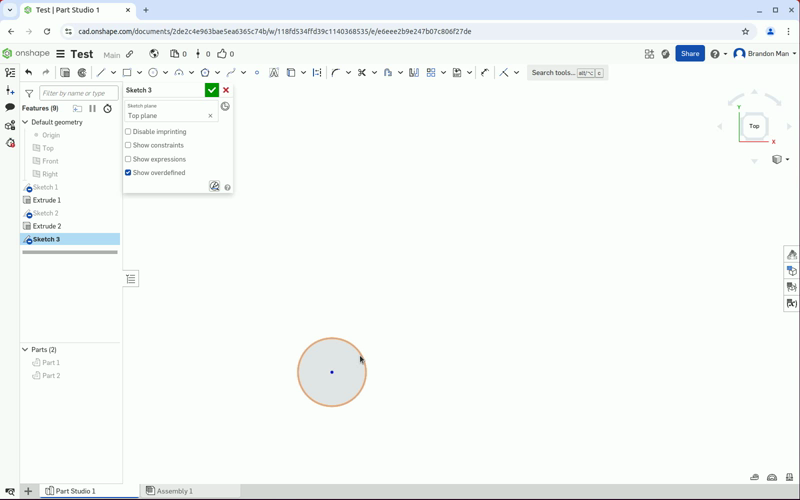
click(360, 355)
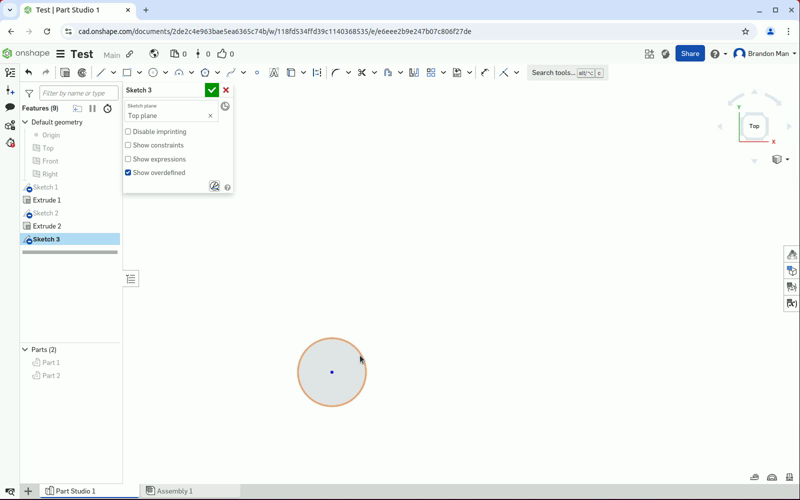
scroll(-6)
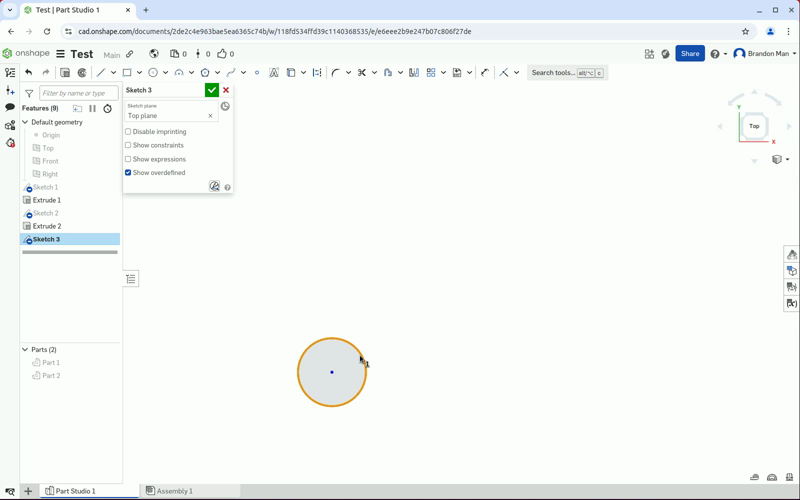
scroll(-6)
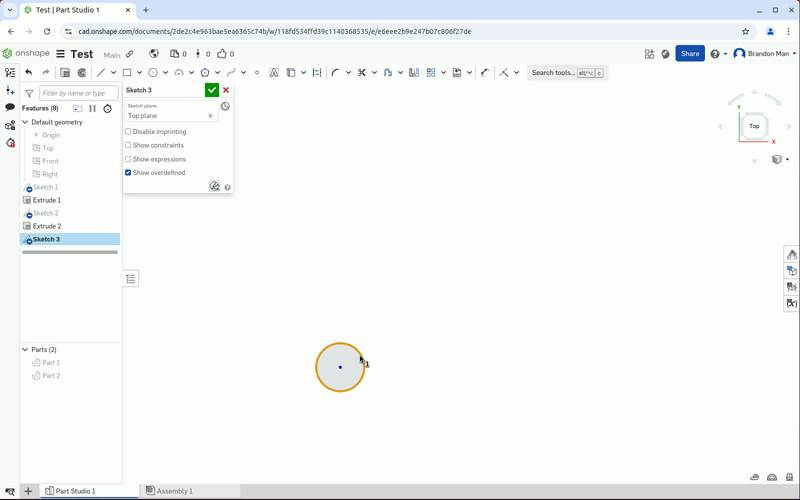
scroll(-6)
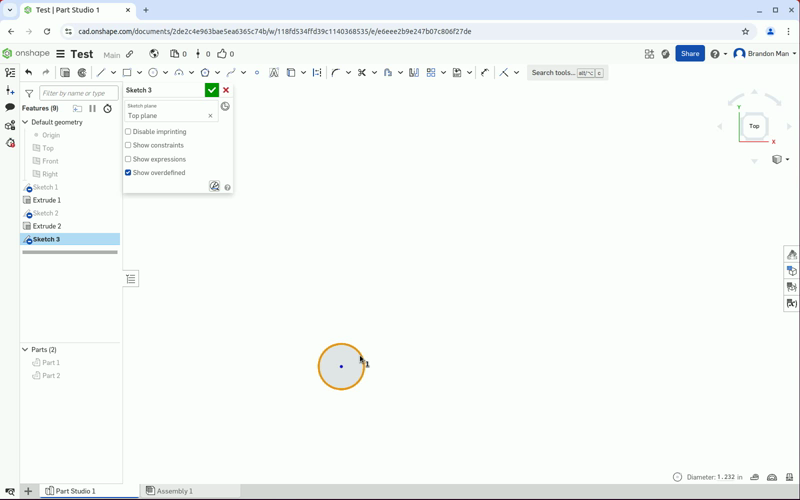
scroll(-6)
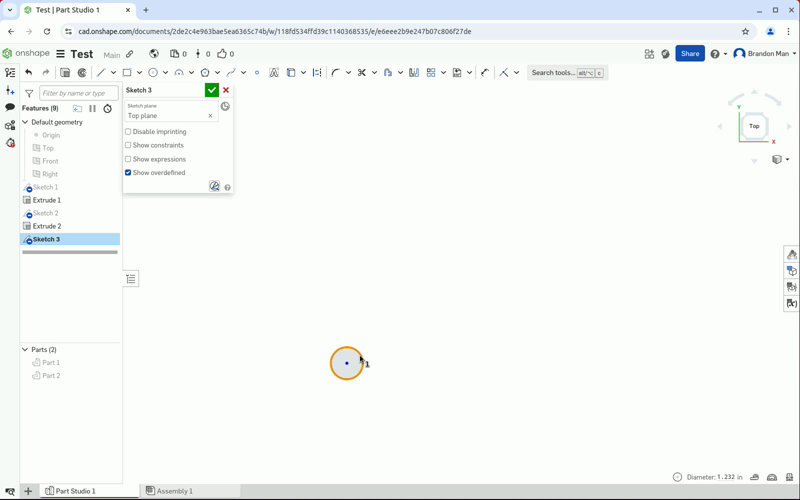
scroll(-6)
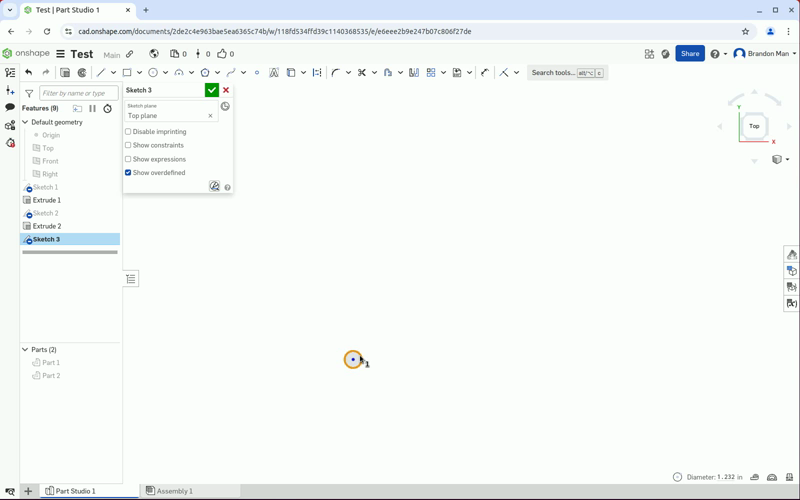
scroll(-6)
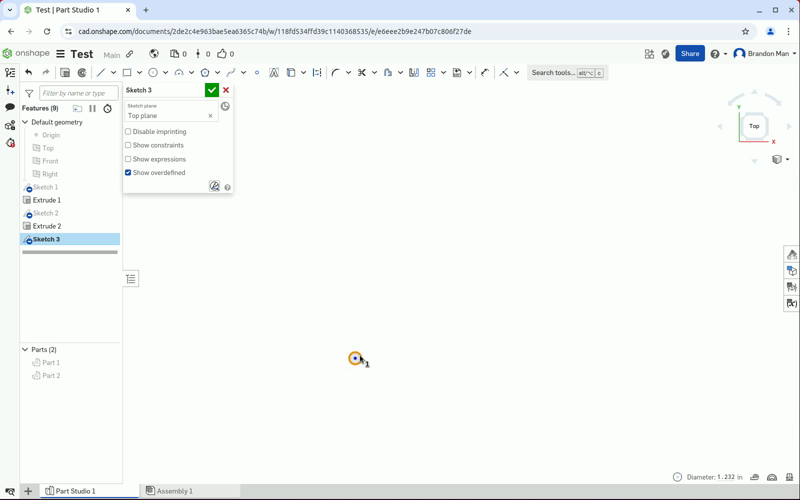
scroll(-6)
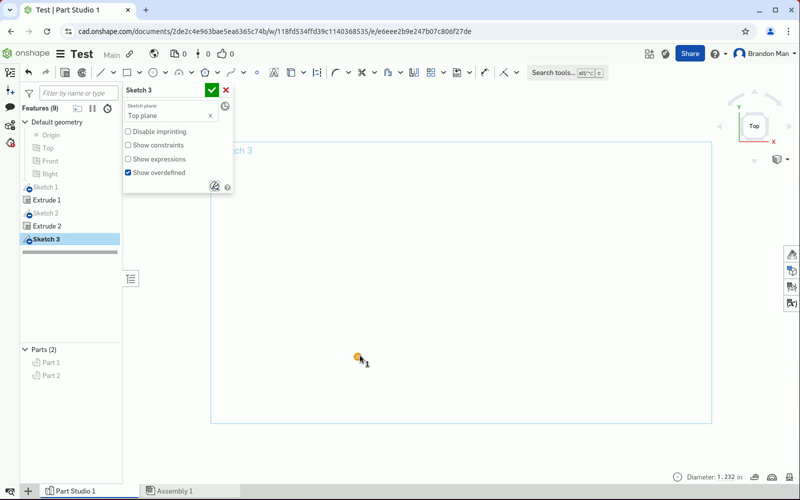
mouse_move(73, 352)
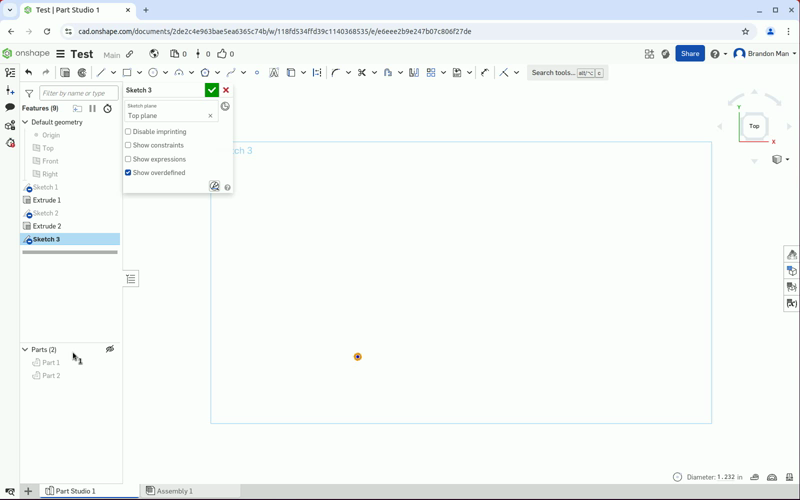
key(shift+y)
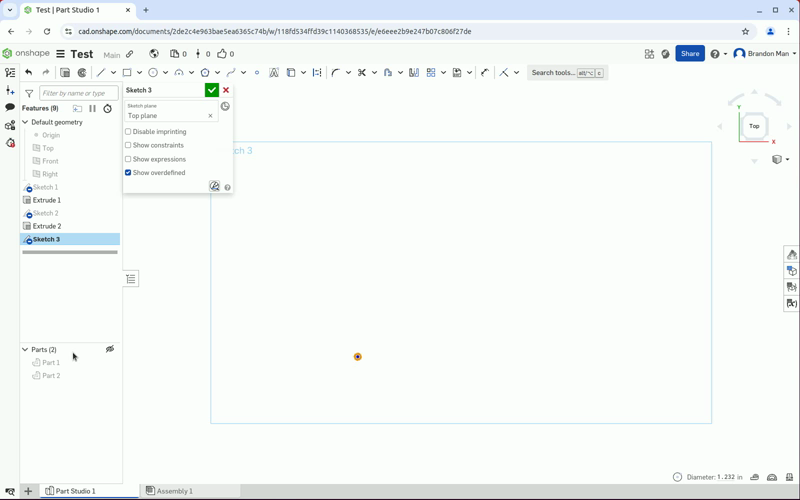
key(shift+e)
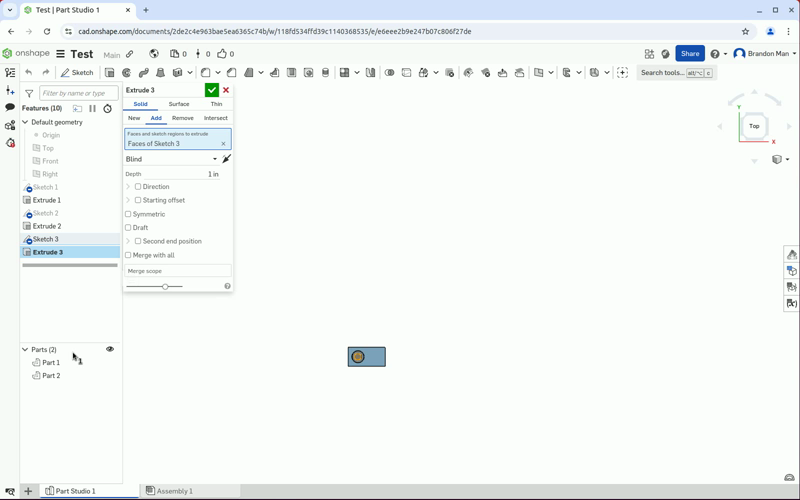
mouse_move(143, 106)
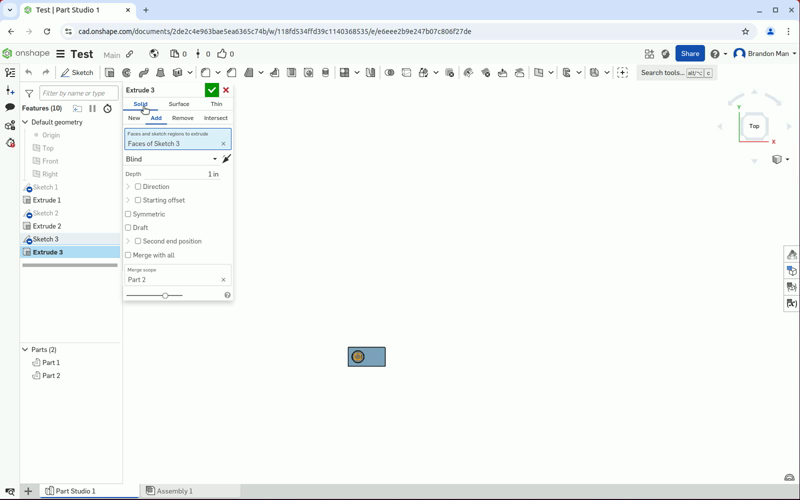
click(143, 106)
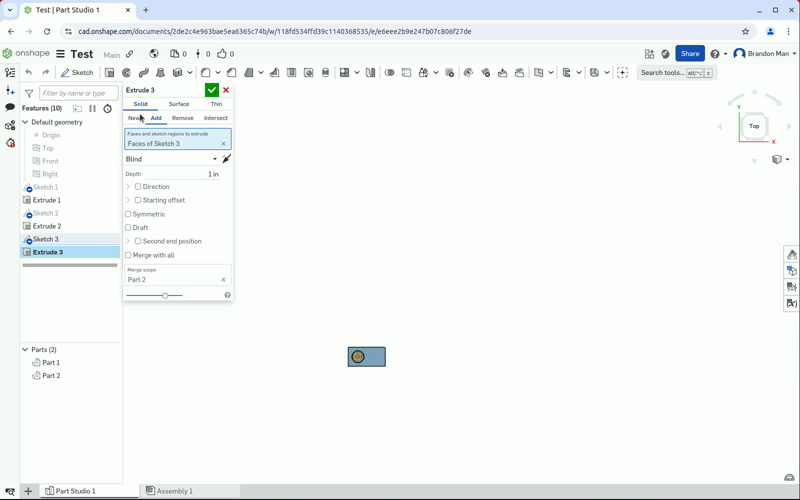
mouse_move(137, 120)
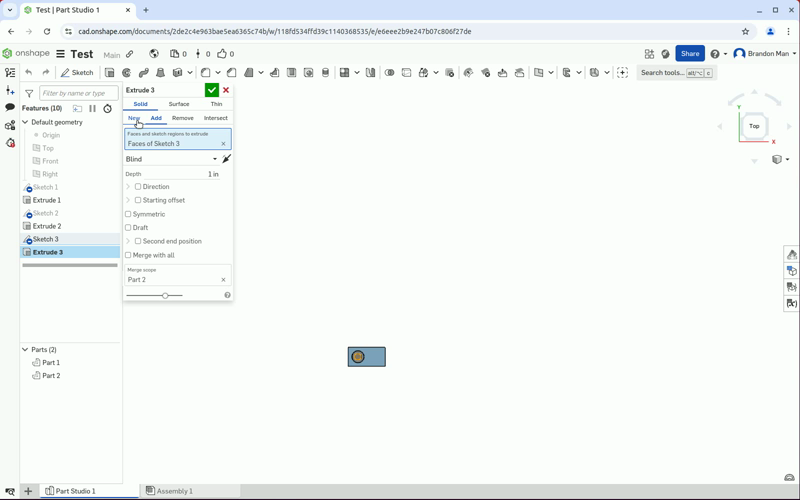
click(137, 120)
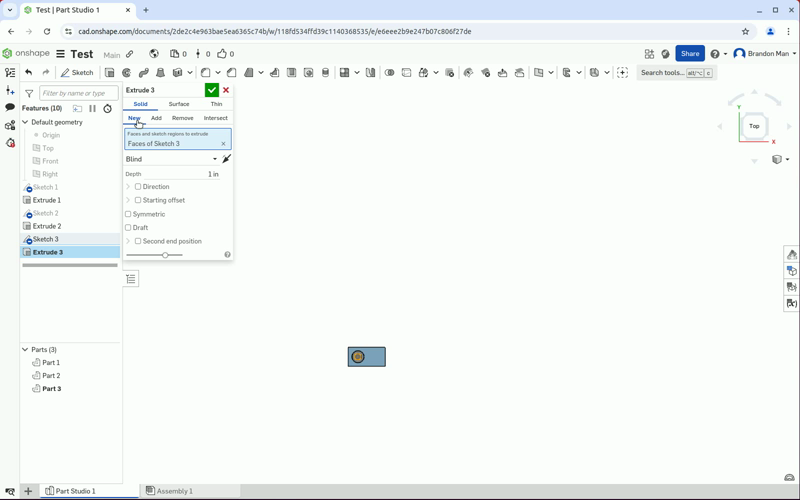
key(tab, 4)
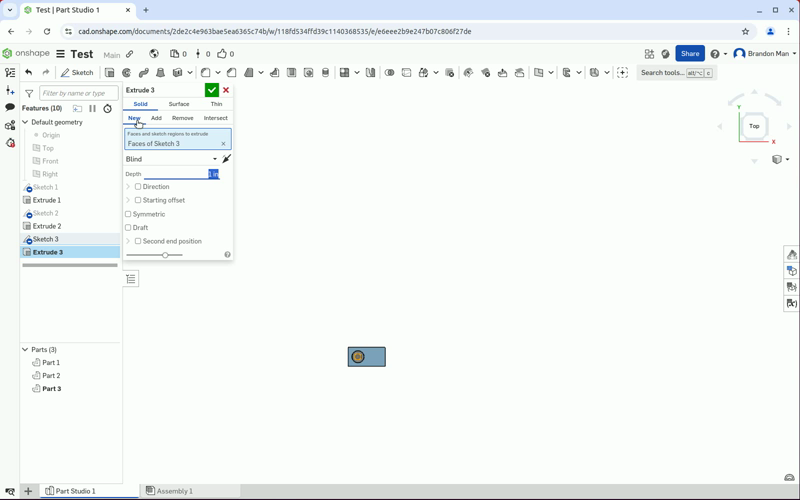
text(-1.204)
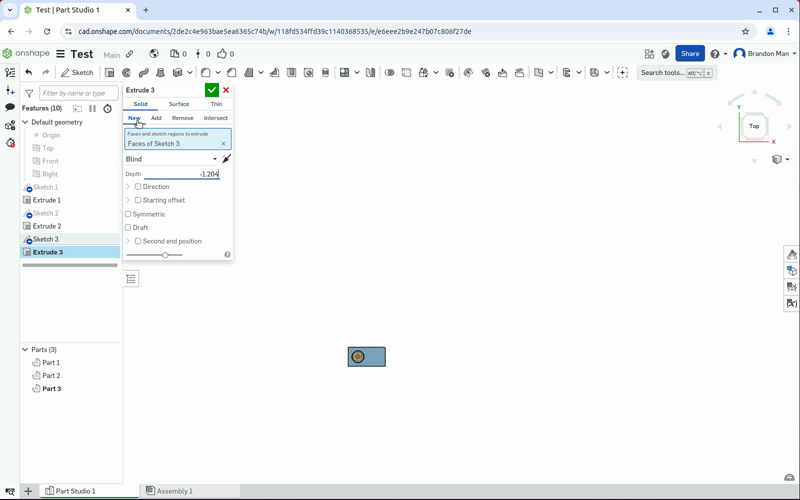
key(enter)
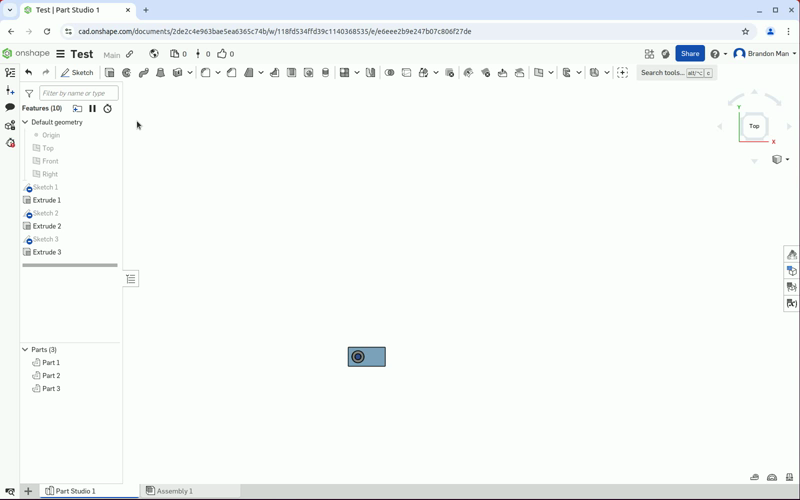
key(shift+h)
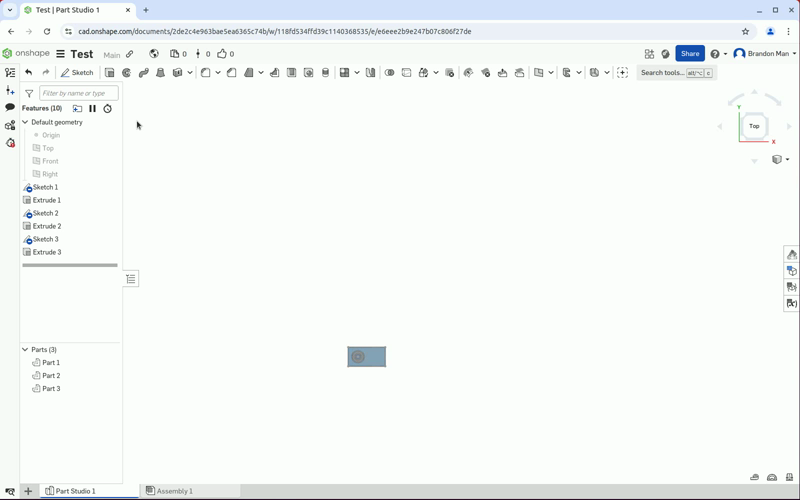
key(shift+h)
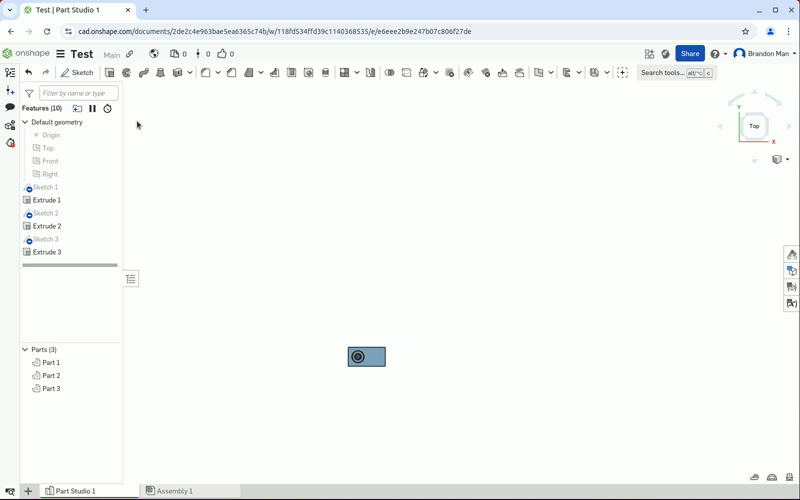
mouse_move(73, 189)
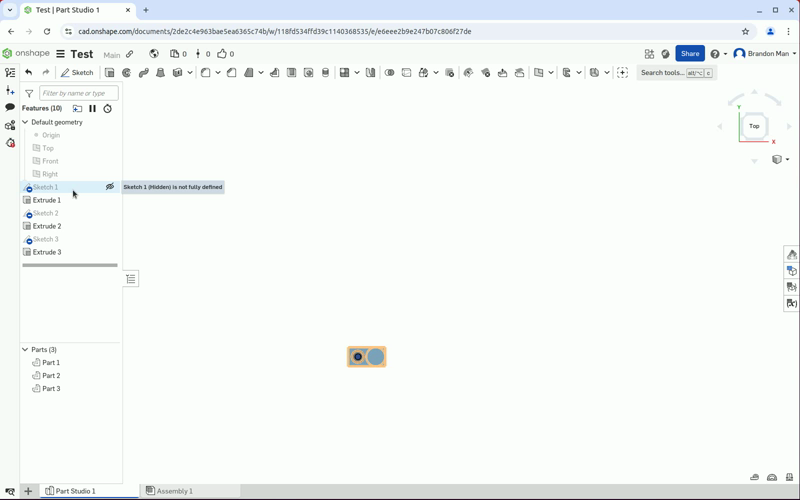
click(73, 189)
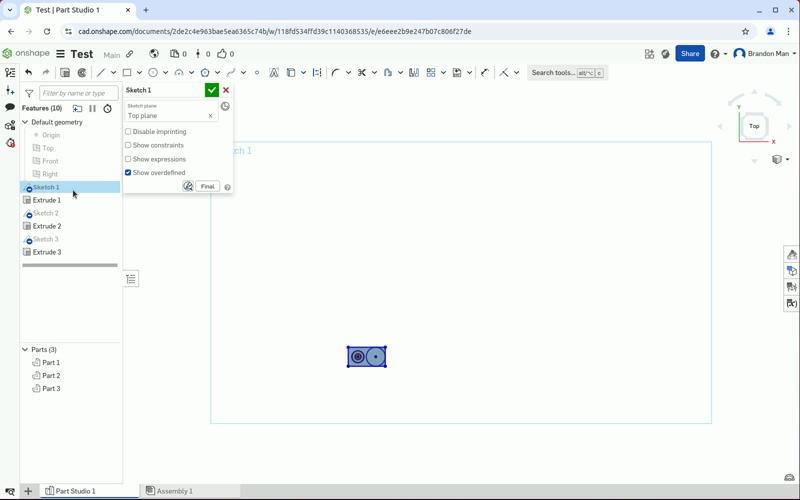
mouse_move(229, 92)
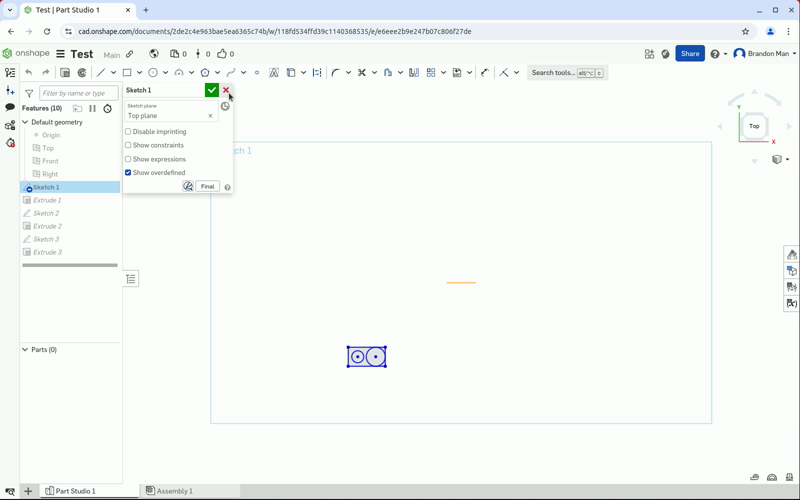
click(229, 92)
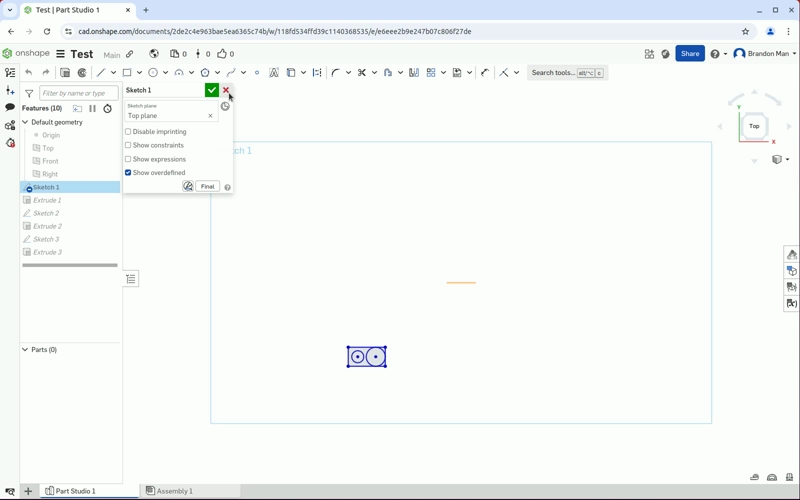
key(shift+s)
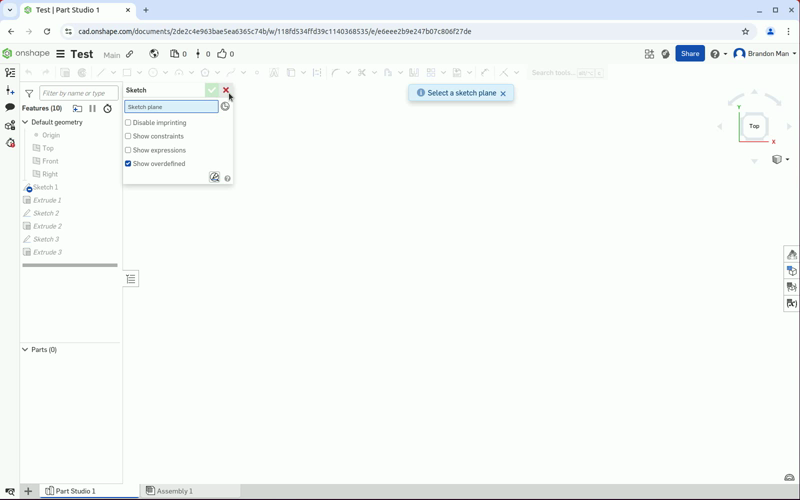
mouse_move(73, 150)
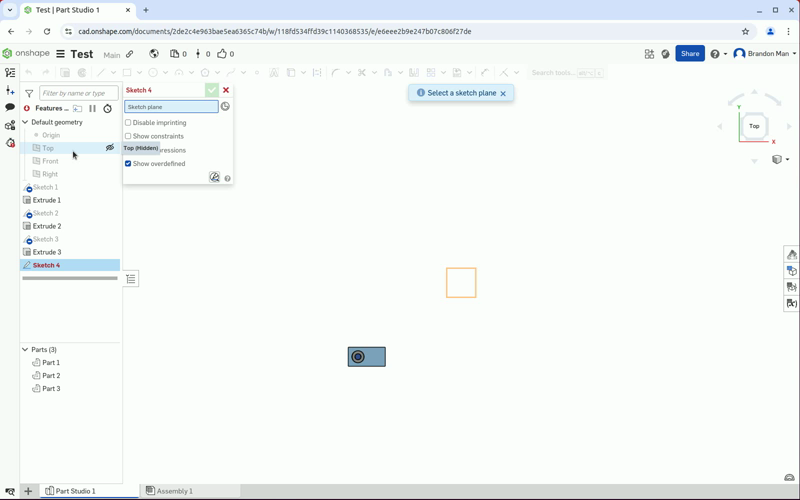
click(73, 150)
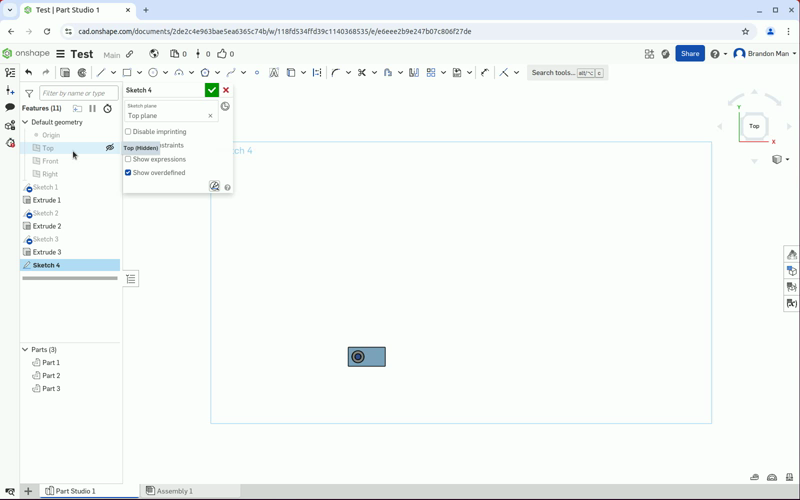
mouse_move(73, 352)
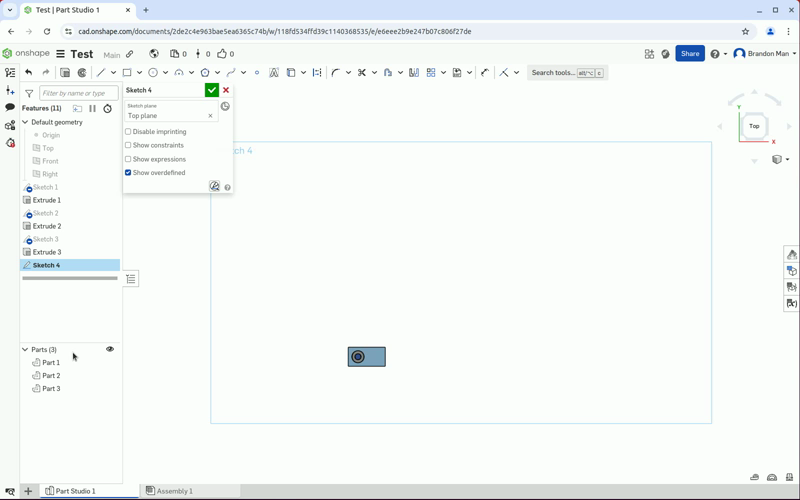
key(y)
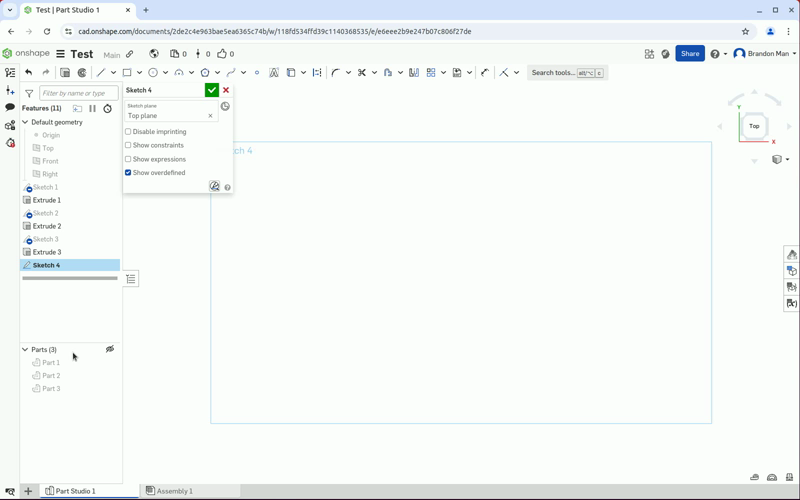
key(c)
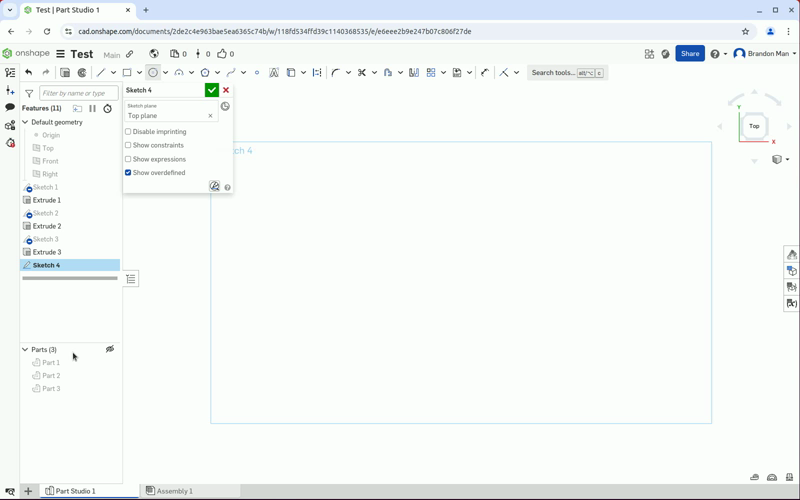
key_down(shift)
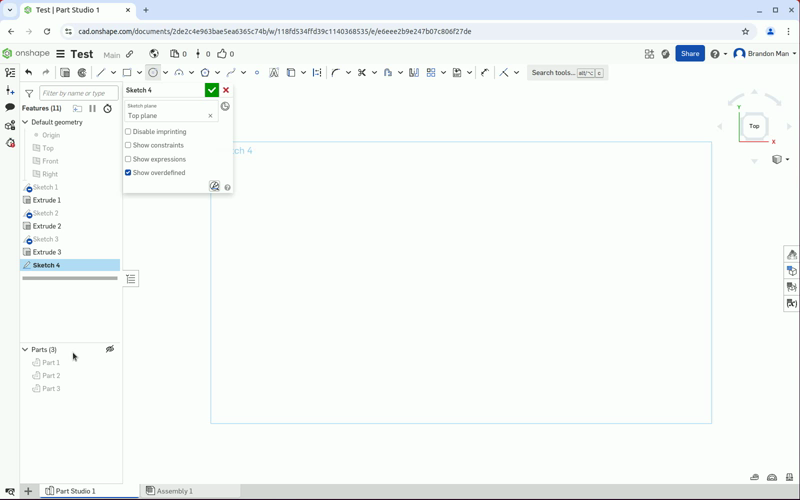
mouse_move(375, 356)
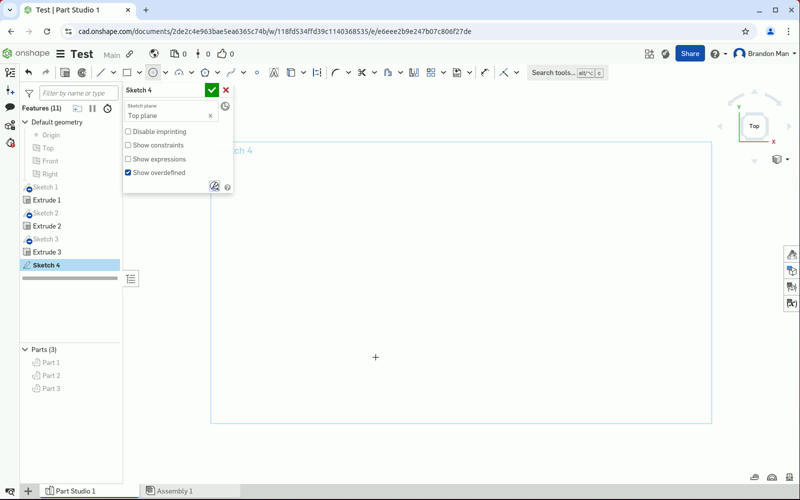
click(375, 356)
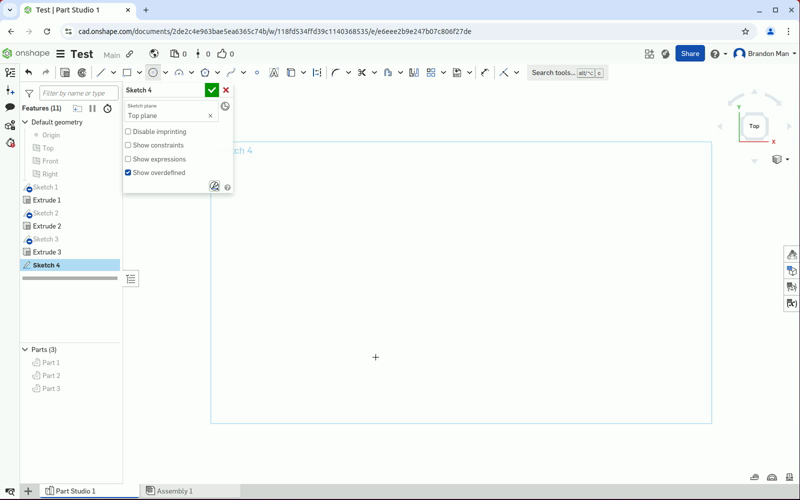
key_up(shift)
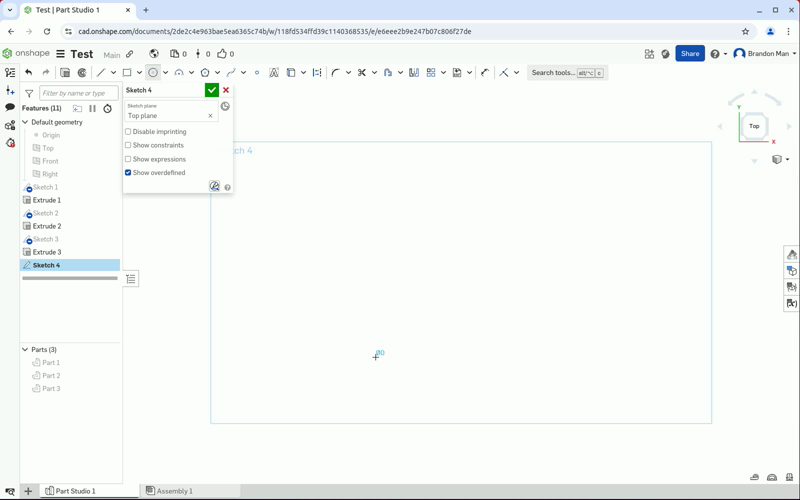
mouse_move(382, 356)
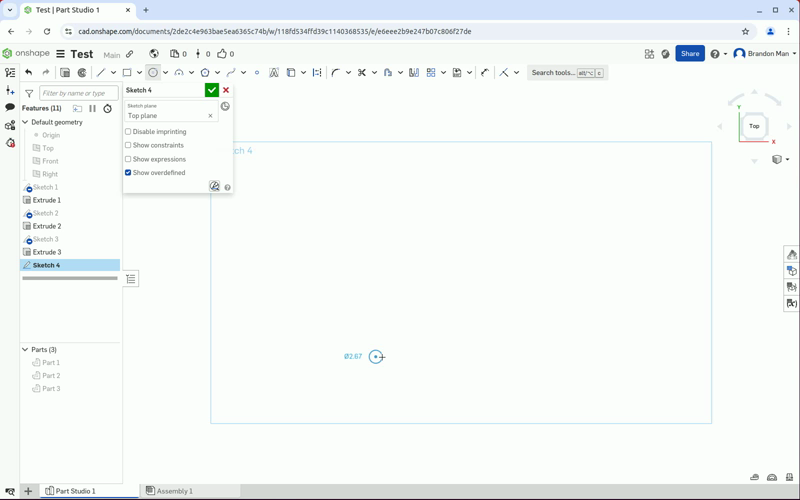
click(382, 356)
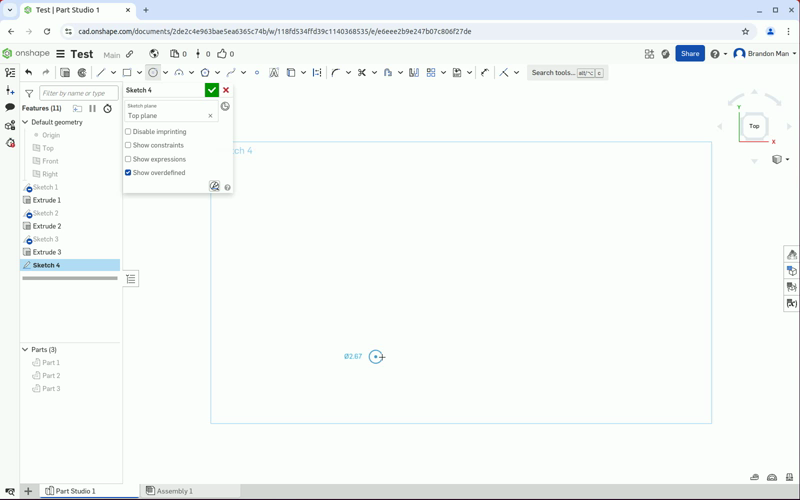
key(esc)
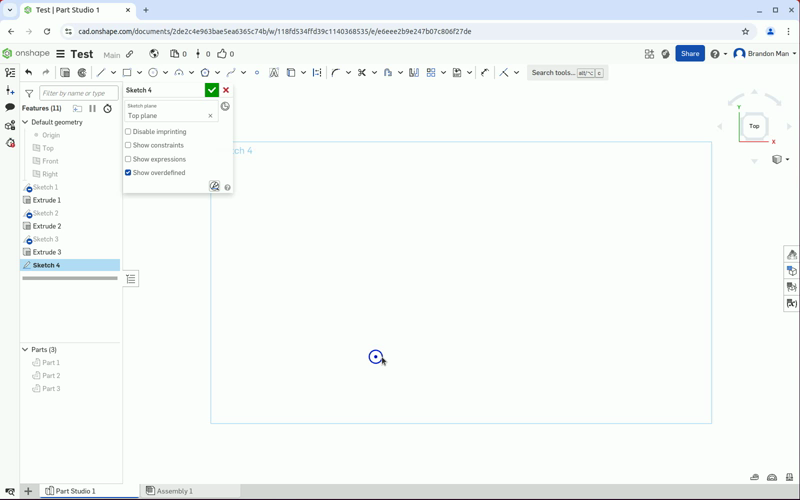
key(c)
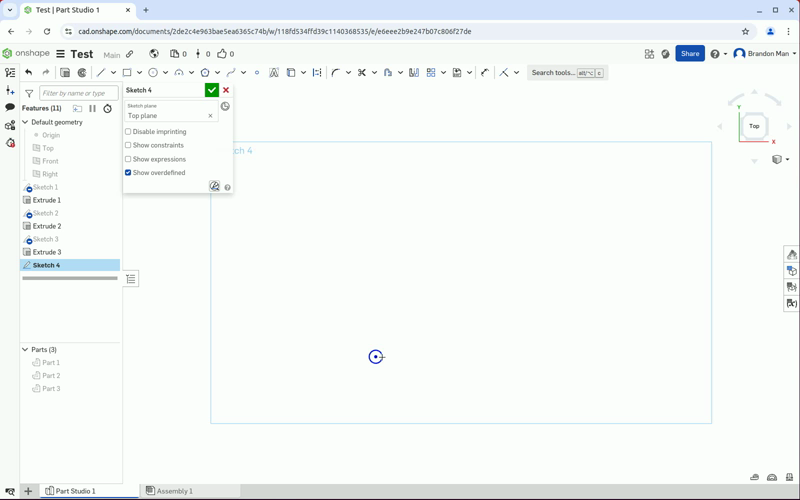
key_down(shift)
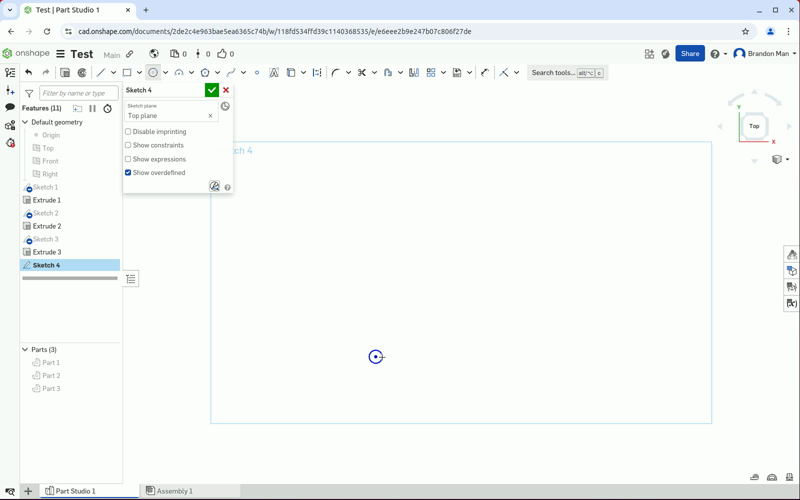
mouse_move(375, 356)
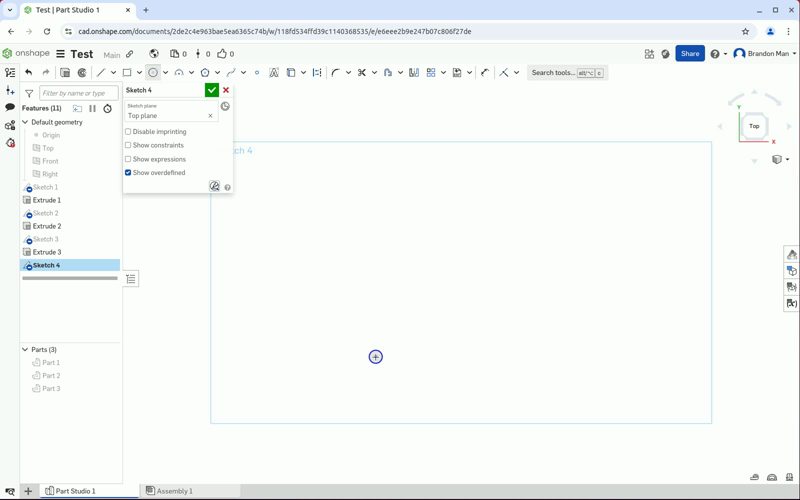
click(375, 356)
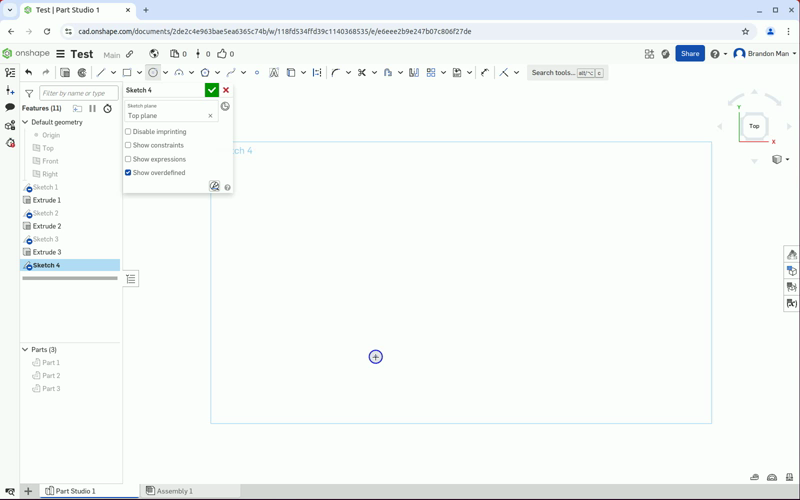
key_up(shift)
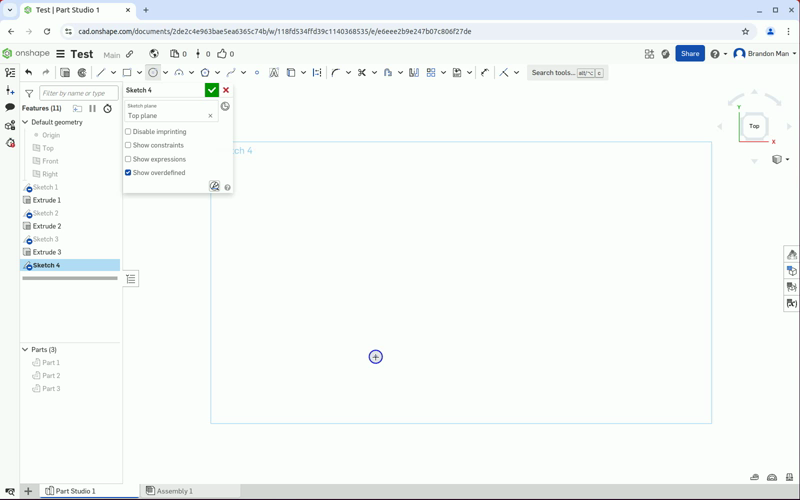
mouse_move(379, 356)
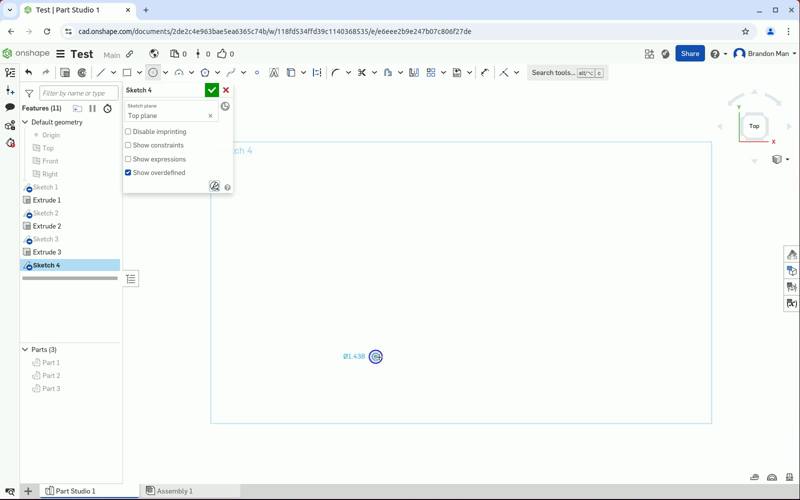
scroll(6)
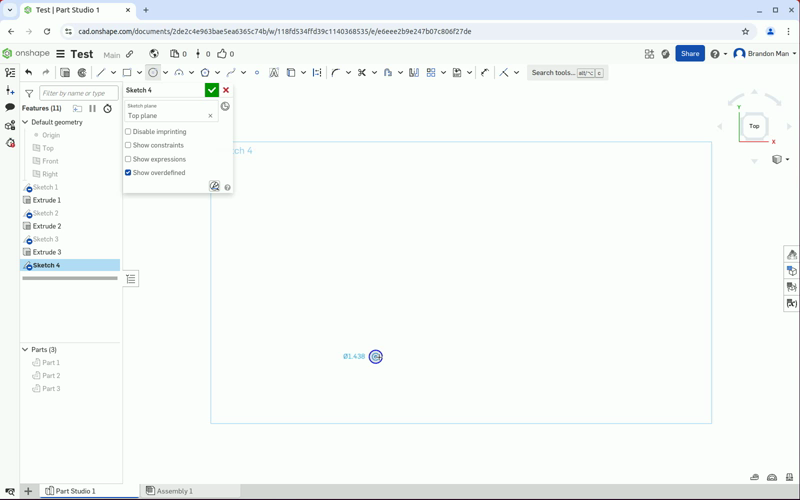
scroll(6)
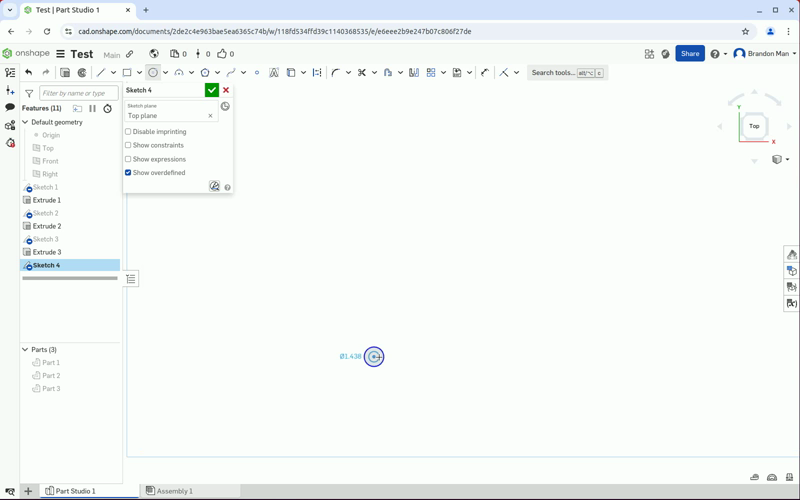
scroll(6)
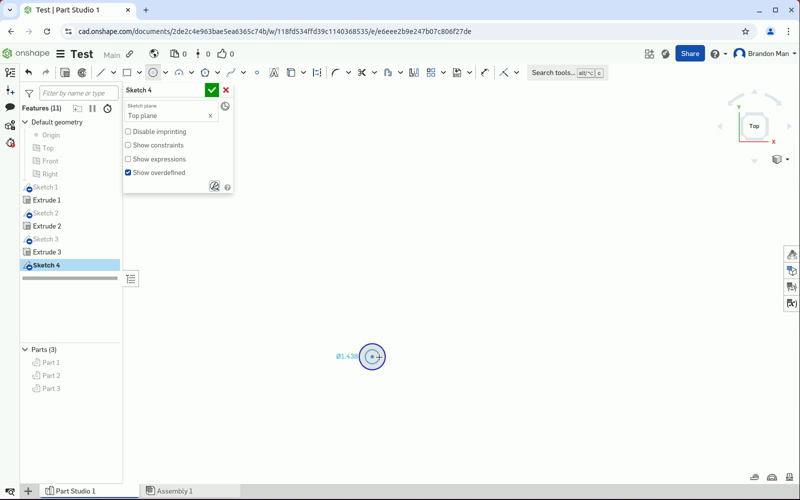
scroll(6)
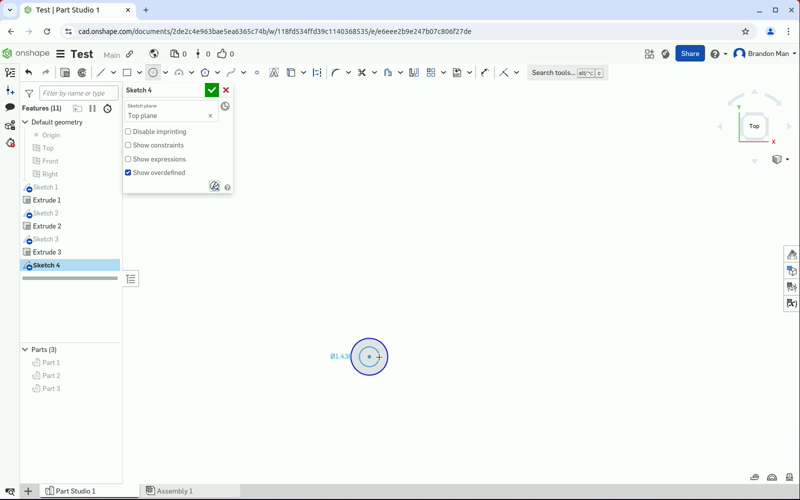
scroll(6)
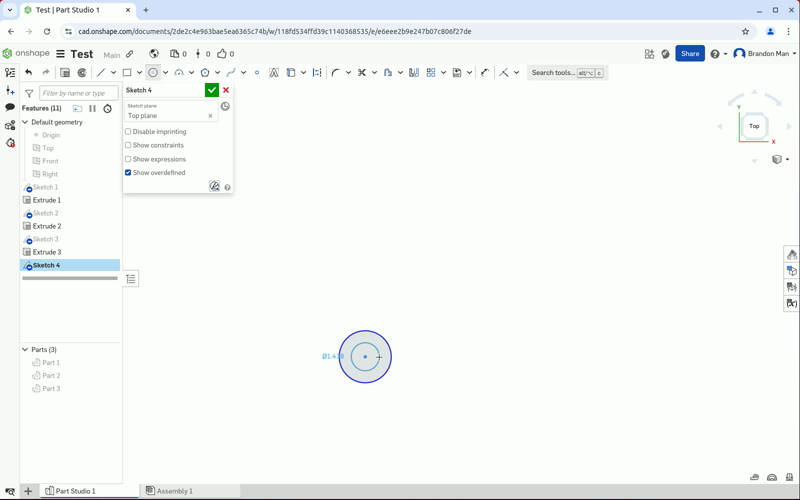
scroll(6)
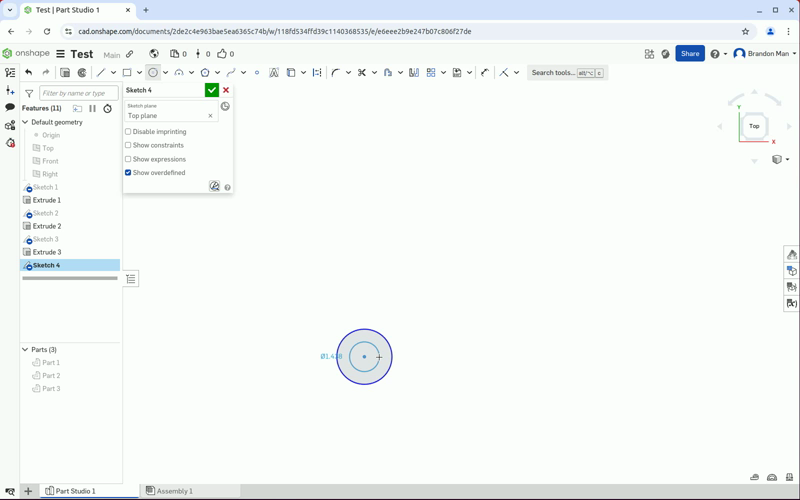
scroll(6)
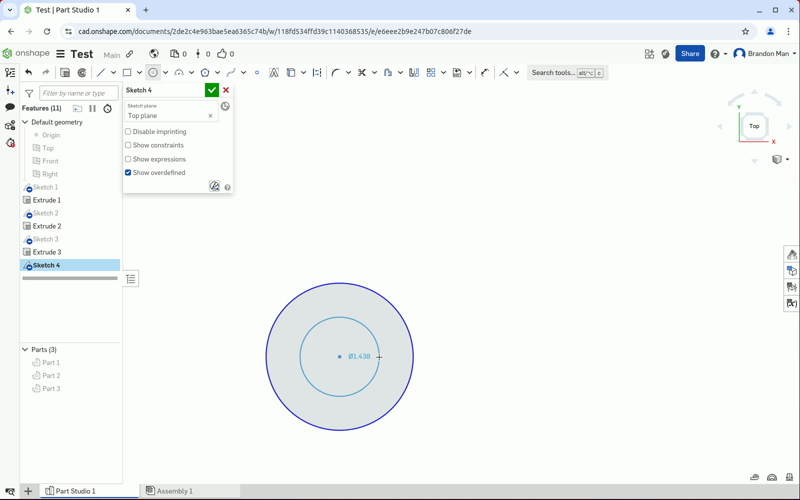
click(379, 356)
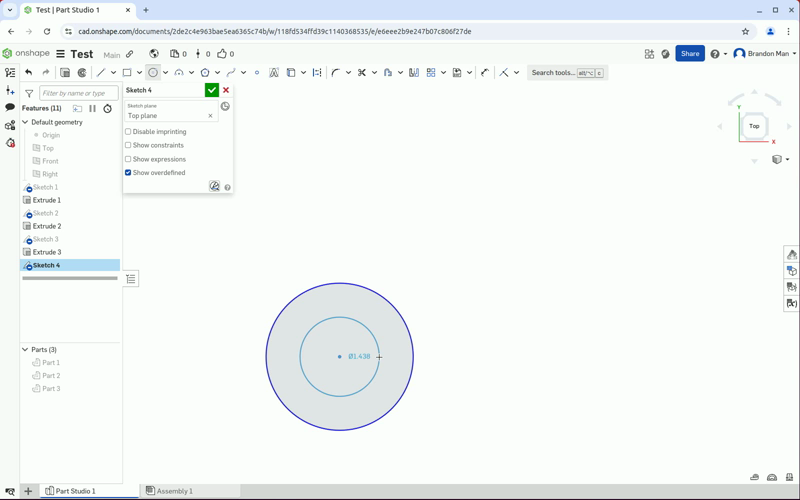
scroll(-6)
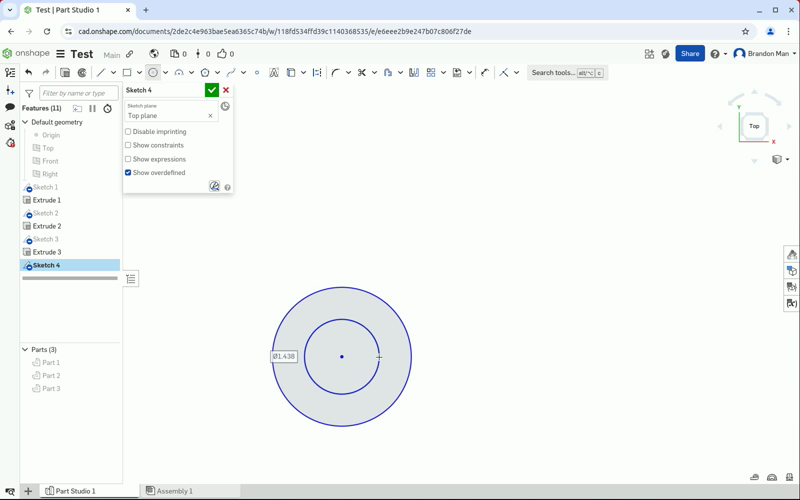
scroll(-6)
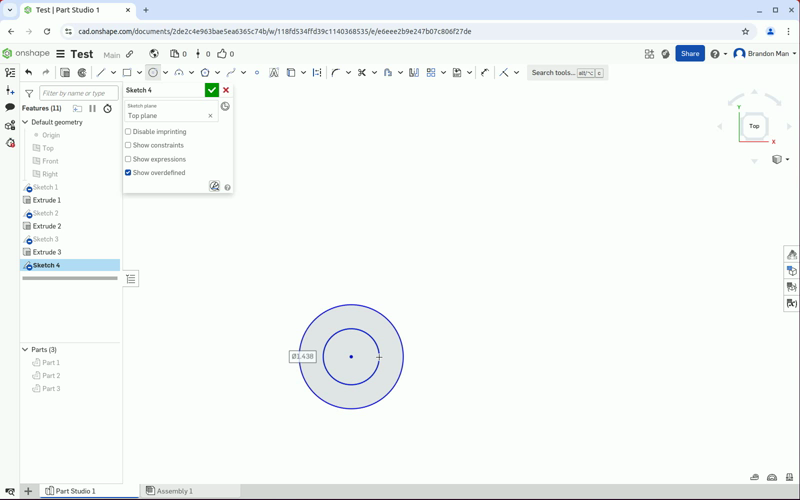
scroll(-6)
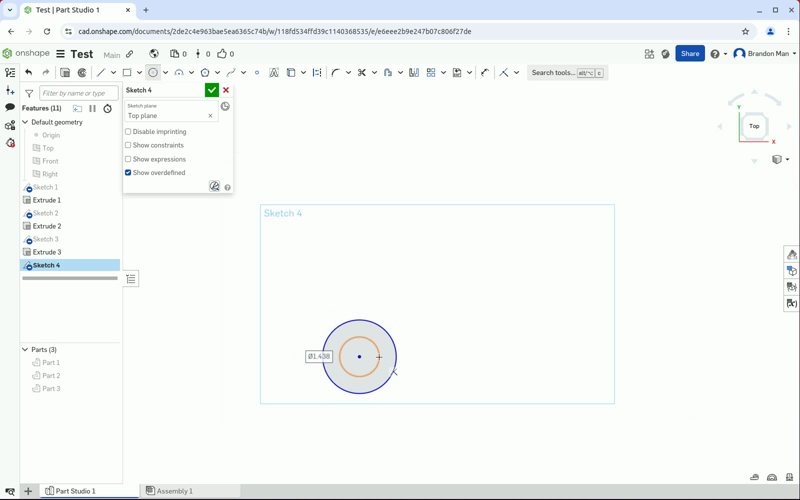
scroll(-6)
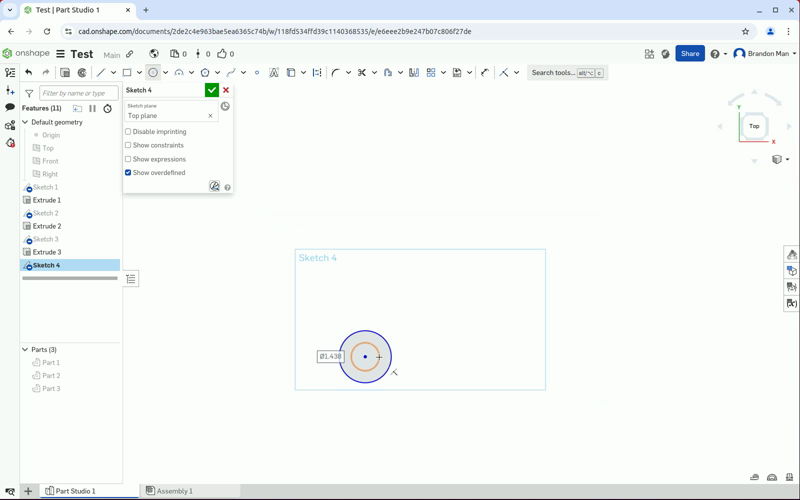
scroll(-6)
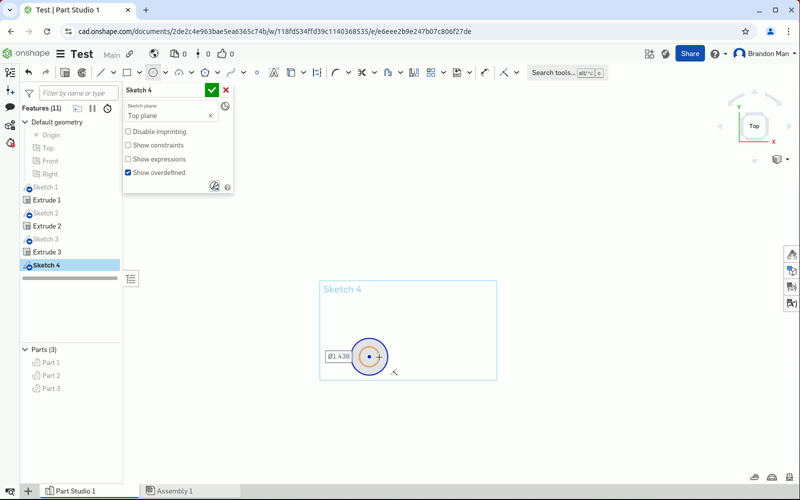
scroll(-6)
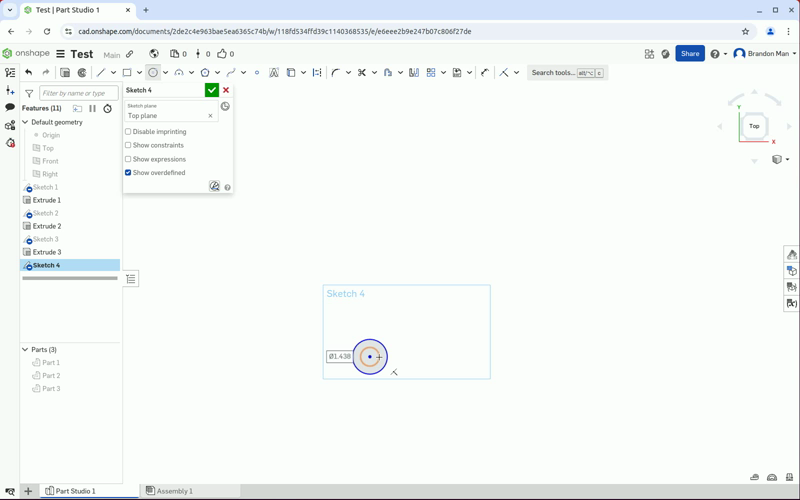
scroll(-6)
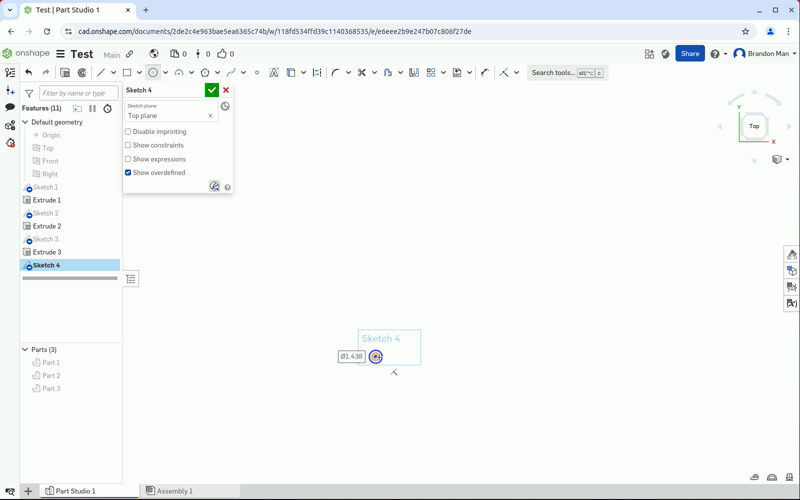
key(esc)
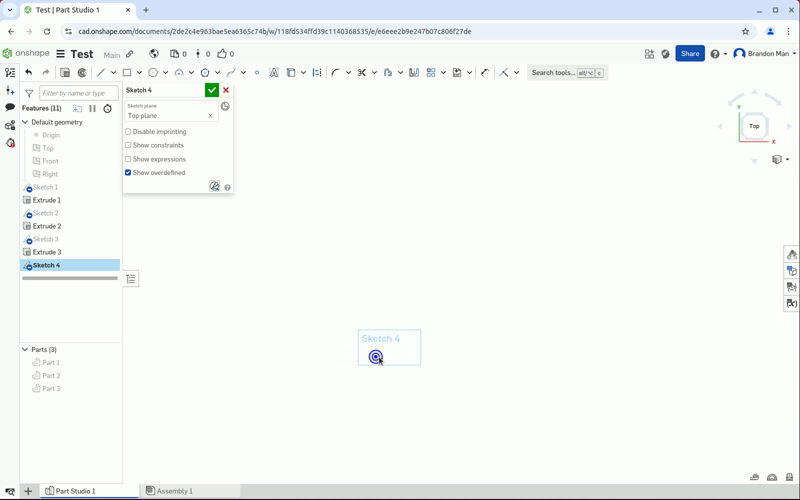
mouse_move(372, 361)
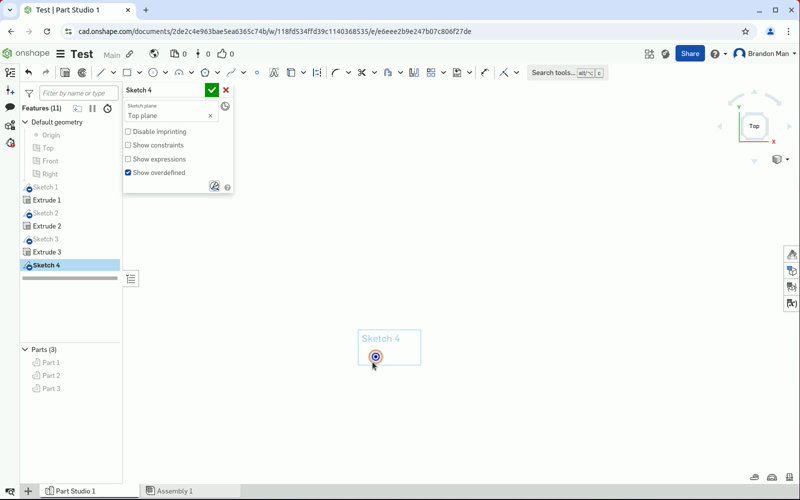
scroll(6)
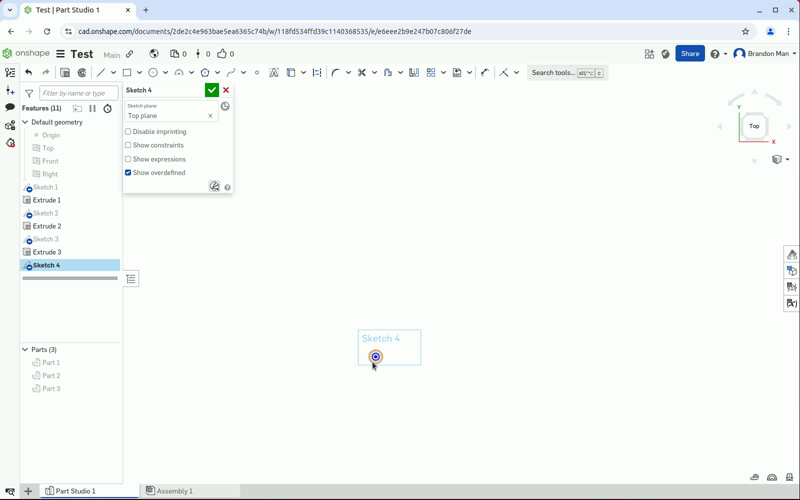
scroll(6)
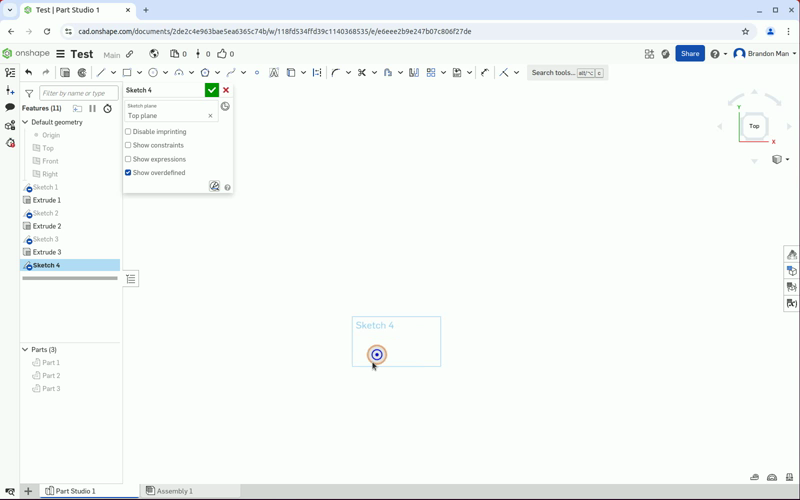
scroll(6)
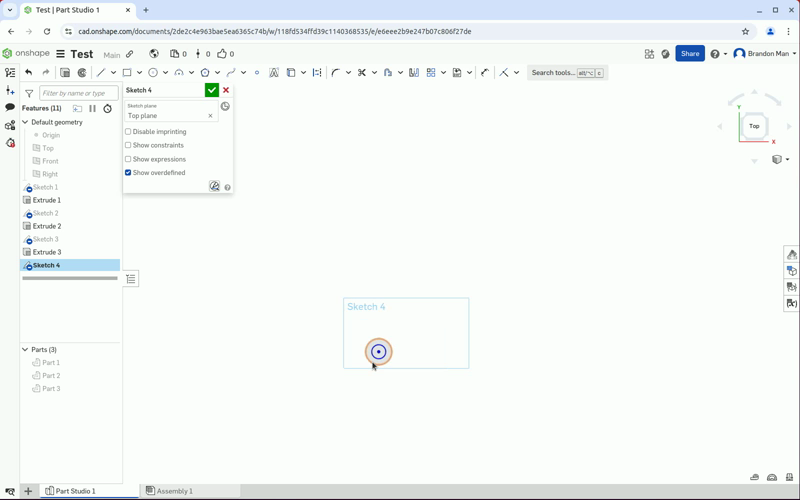
scroll(6)
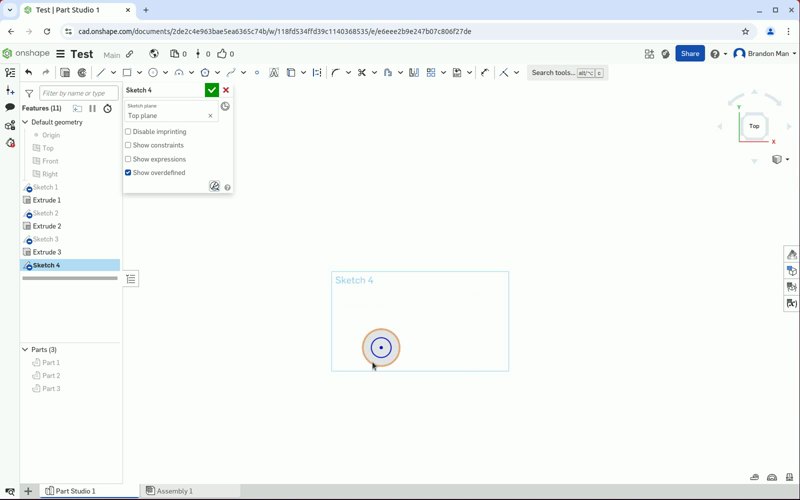
scroll(6)
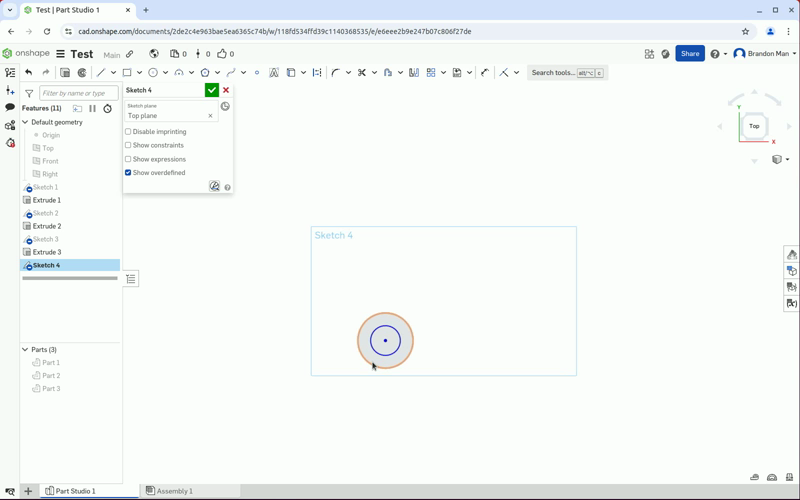
scroll(6)
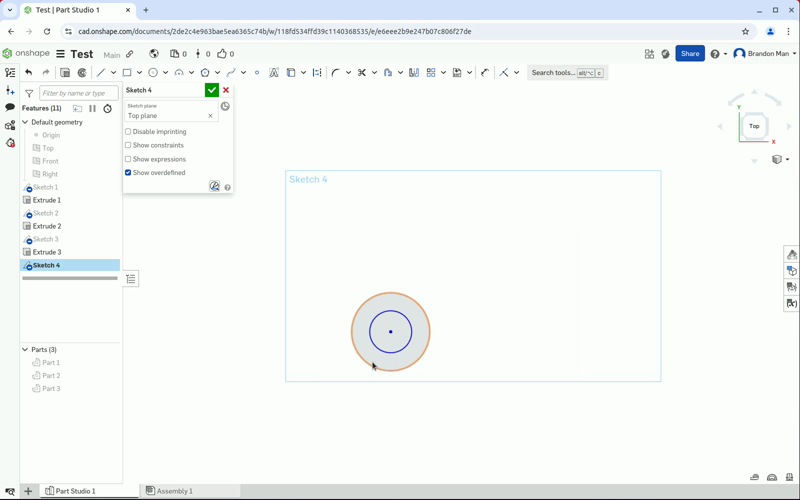
scroll(6)
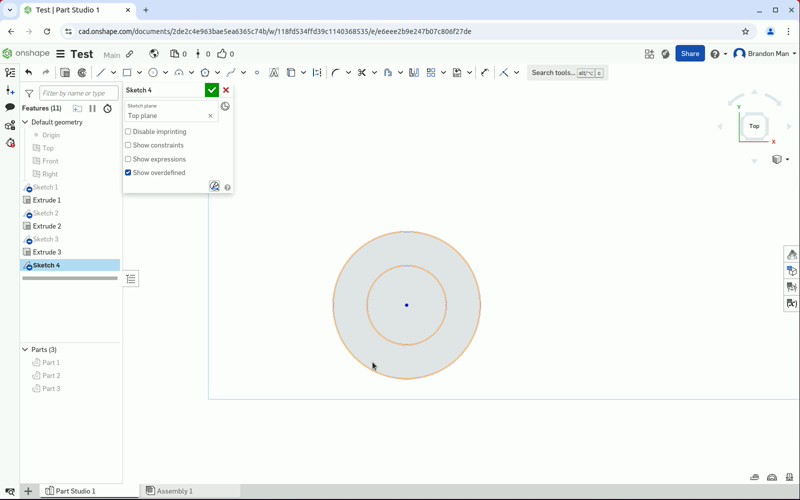
click(372, 361)
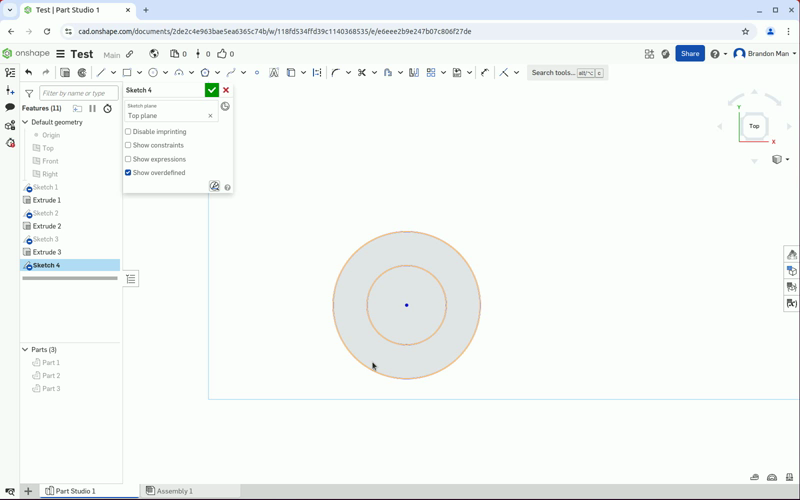
scroll(-6)
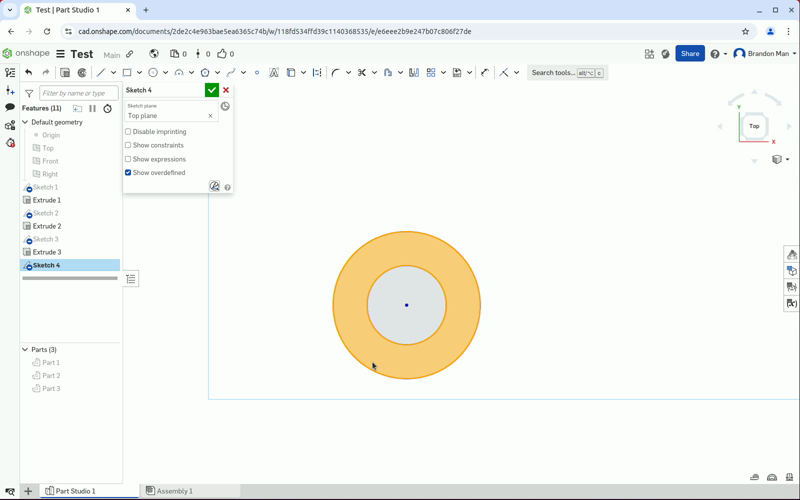
scroll(-6)
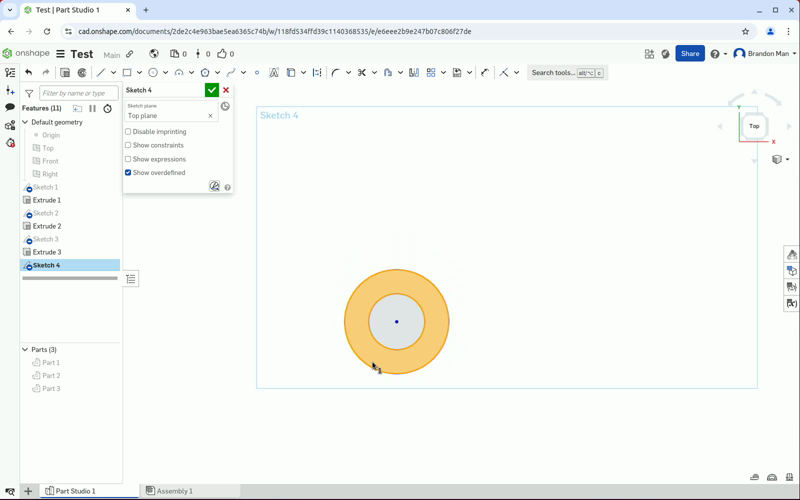
scroll(-6)
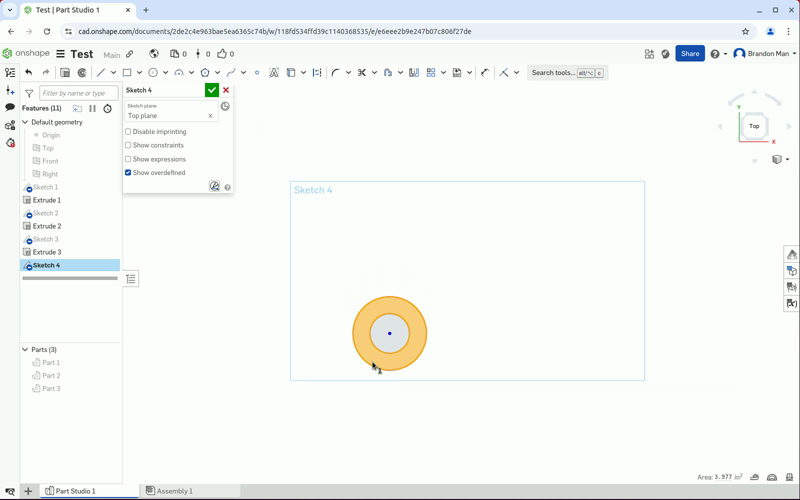
scroll(-6)
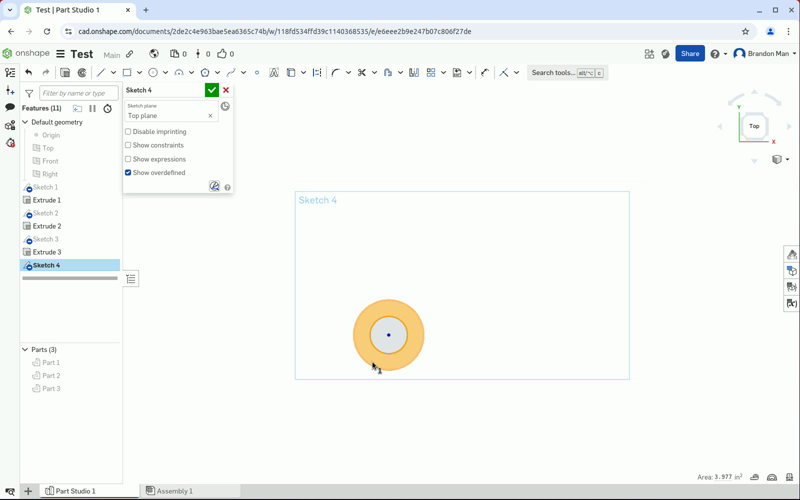
scroll(-6)
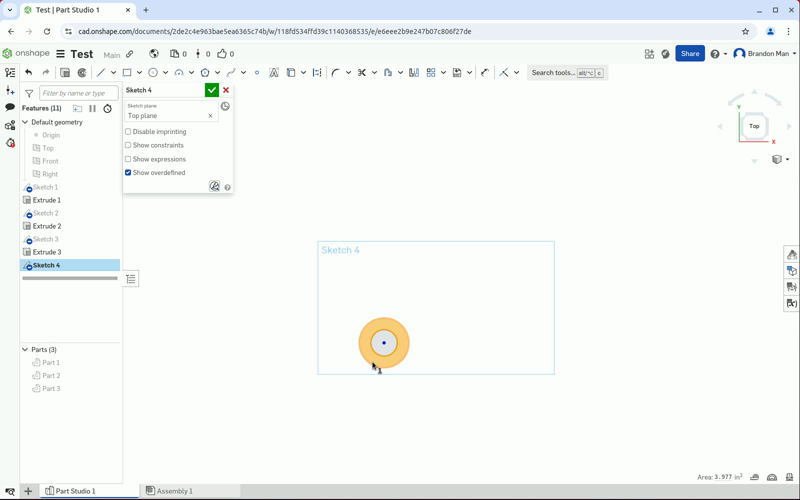
scroll(-6)
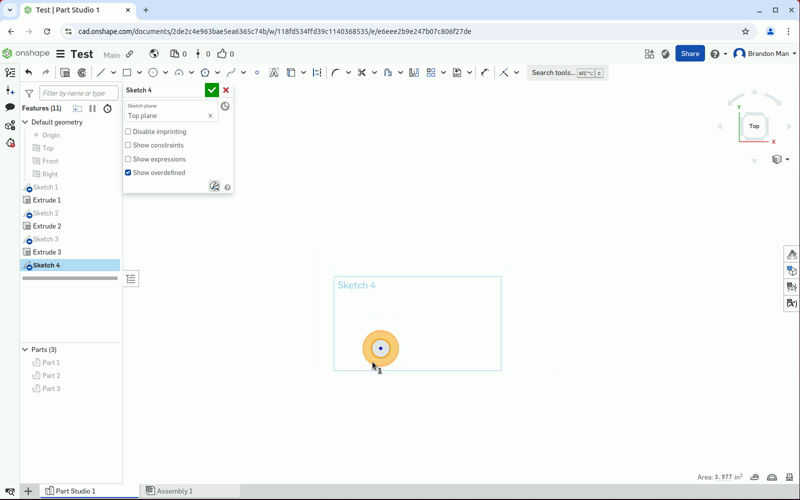
scroll(-6)
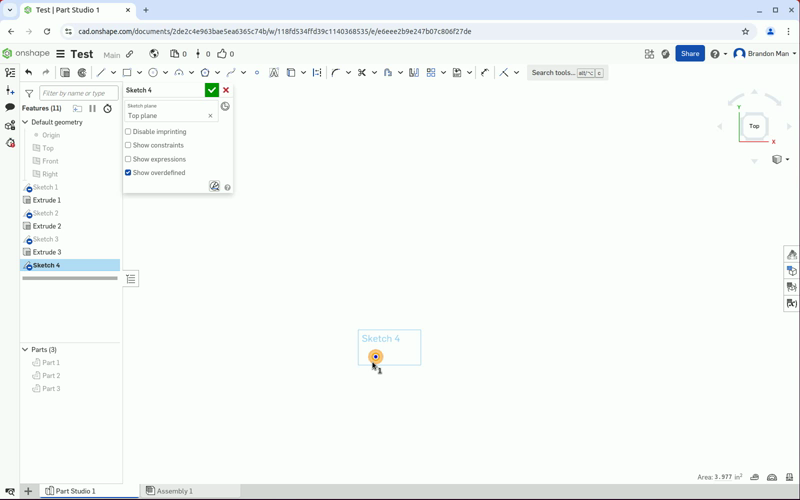
mouse_move(73, 352)
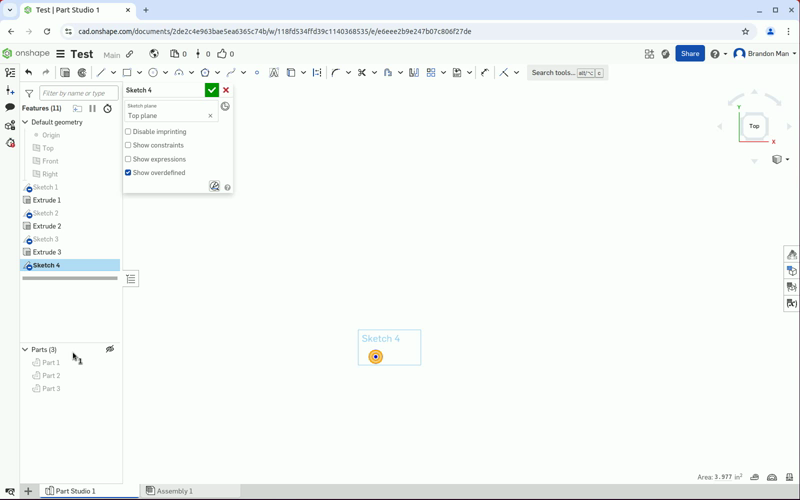
key(shift+y)
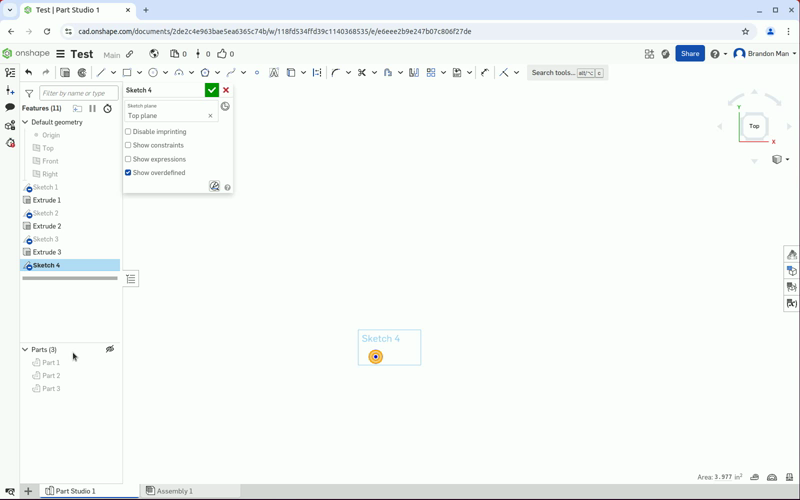
key(shift+e)
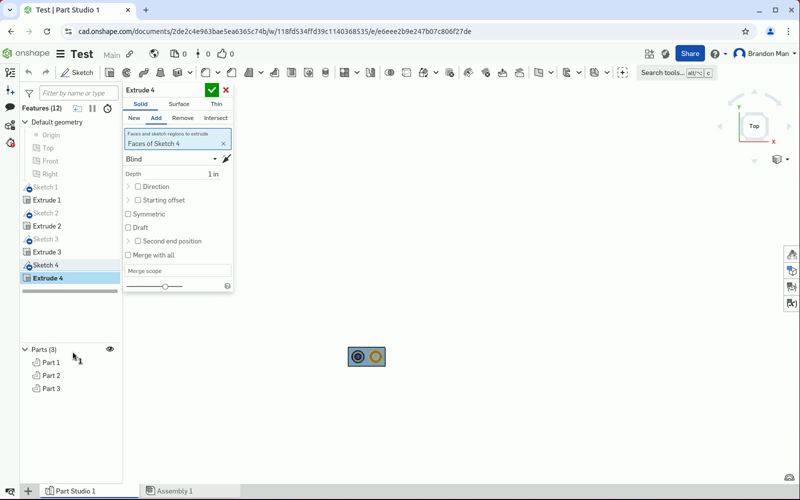
mouse_move(143, 106)
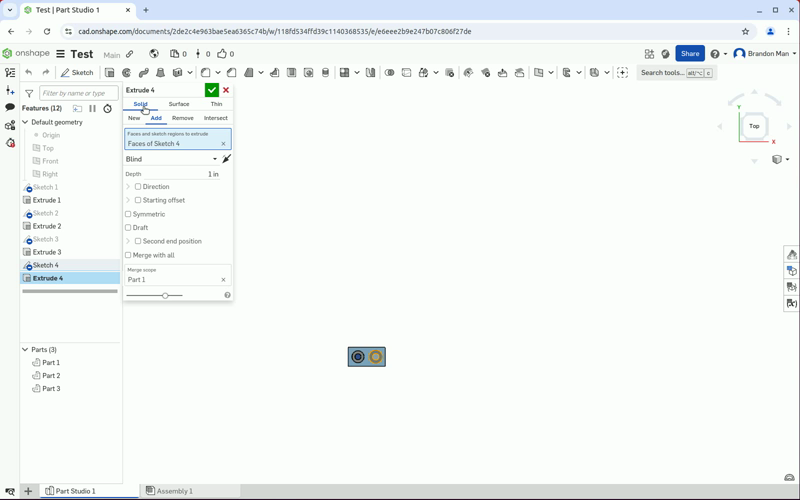
click(143, 106)
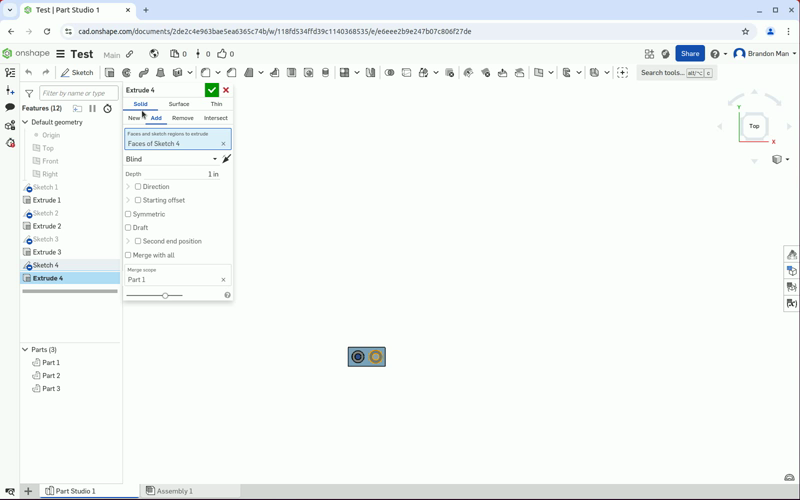
mouse_move(137, 120)
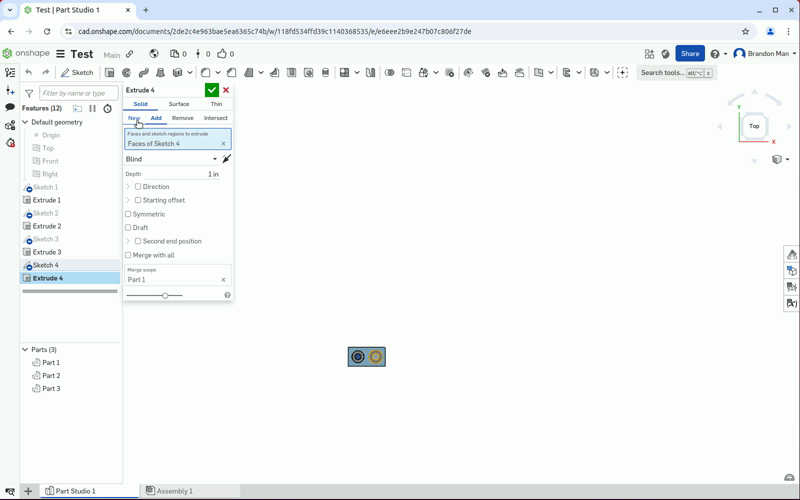
click(137, 120)
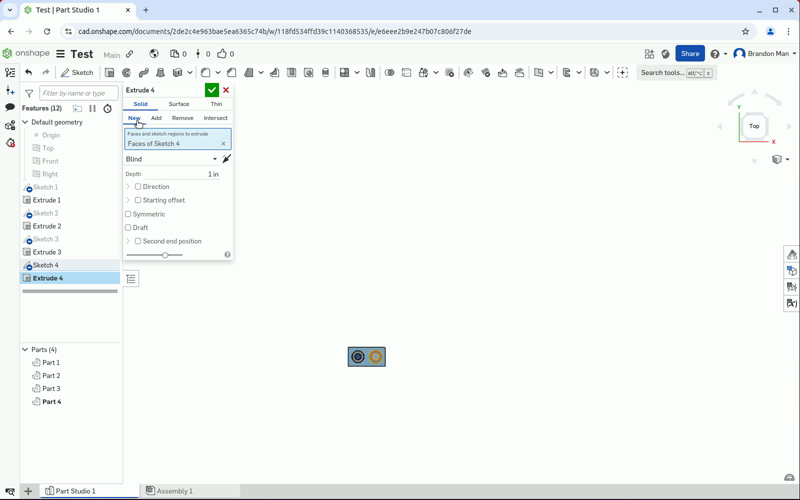
key(tab, 4)
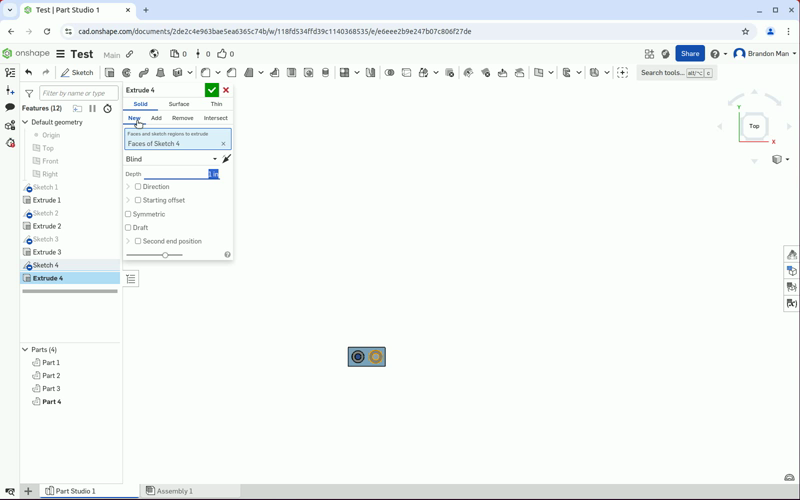
text(-1.204)
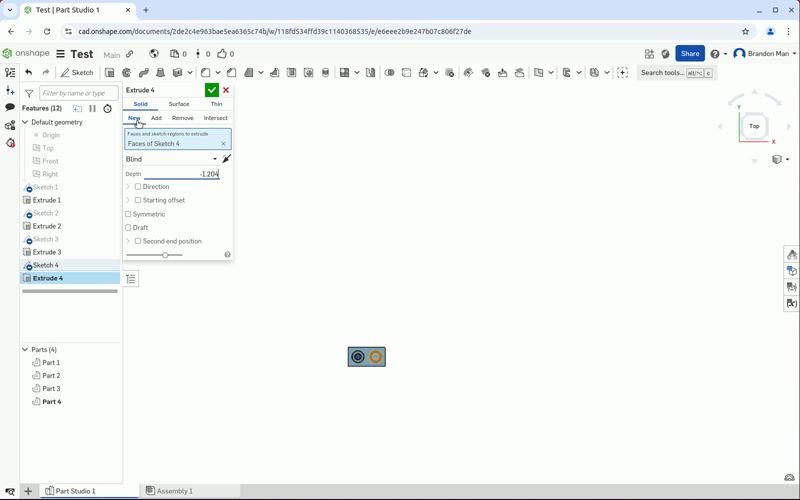
key(enter)
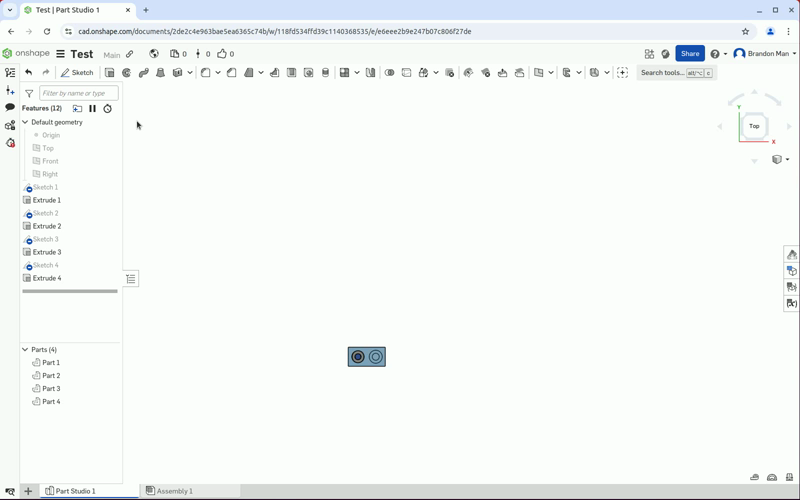
key(shift+h)
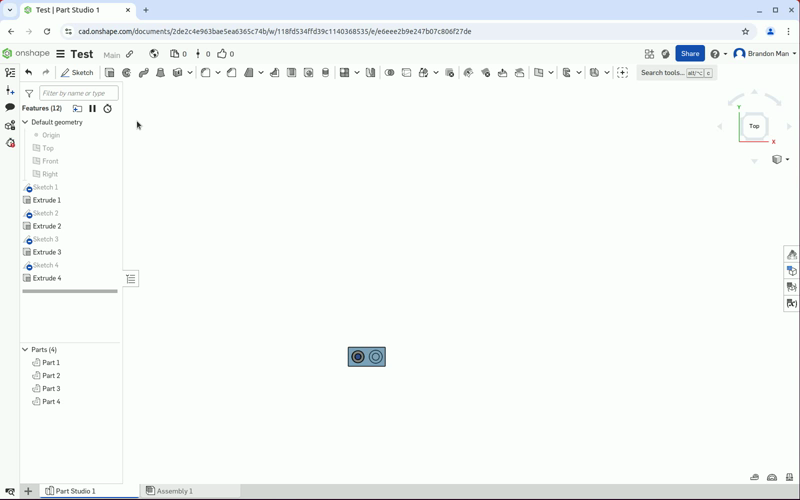
key(shift+h)
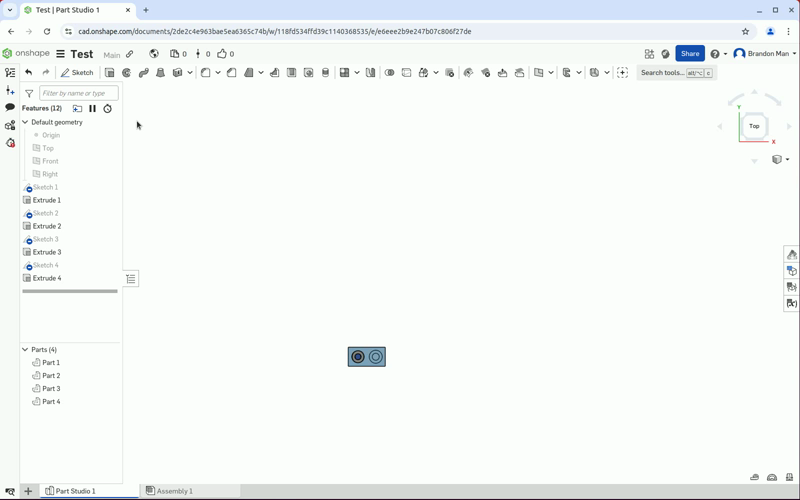
mouse_move(73, 189)
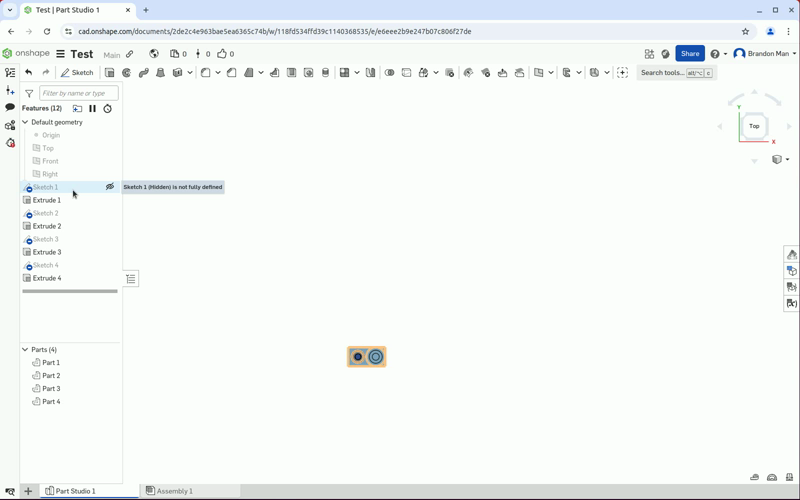
click(73, 189)
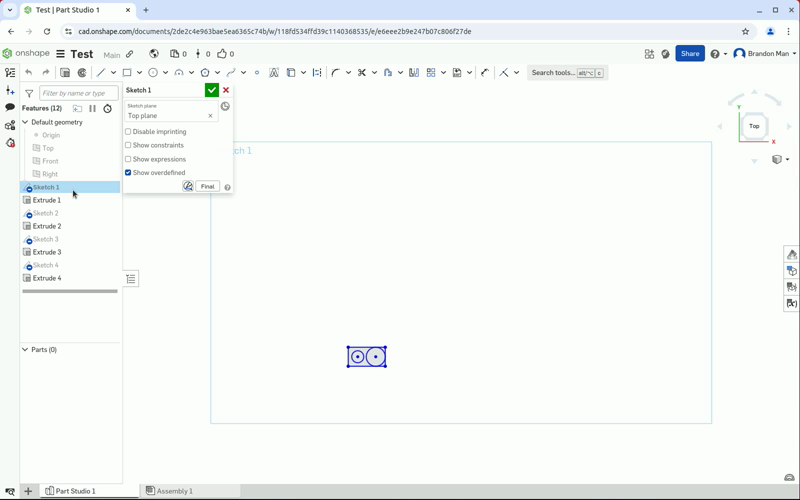
mouse_move(229, 92)
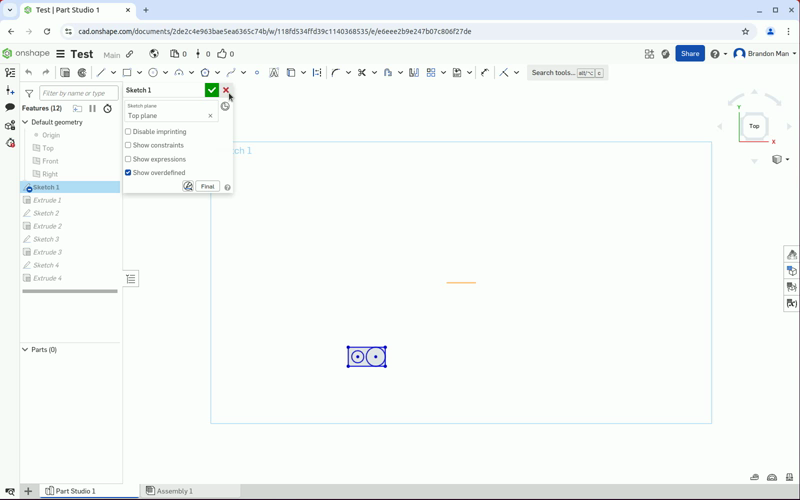
click(229, 92)
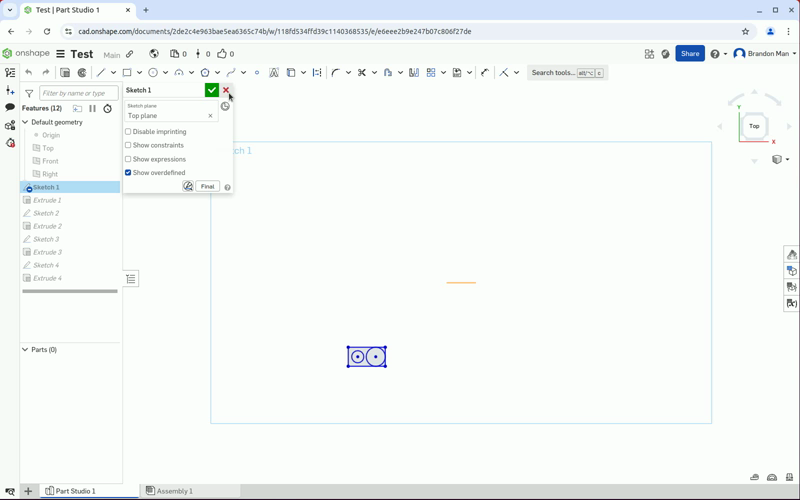
key(shift+s)
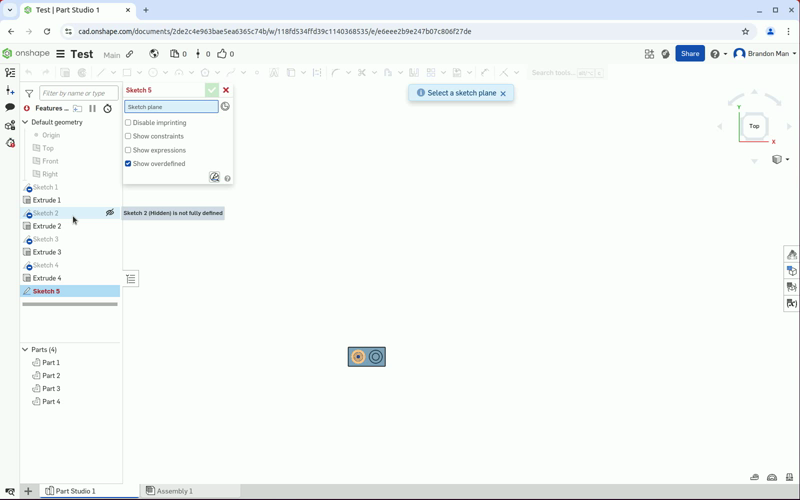
scroll(3)
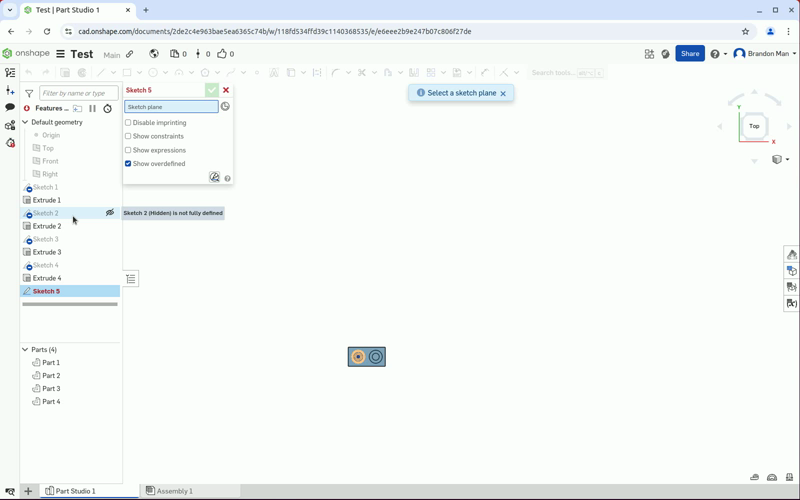
mouse_move(73, 150)
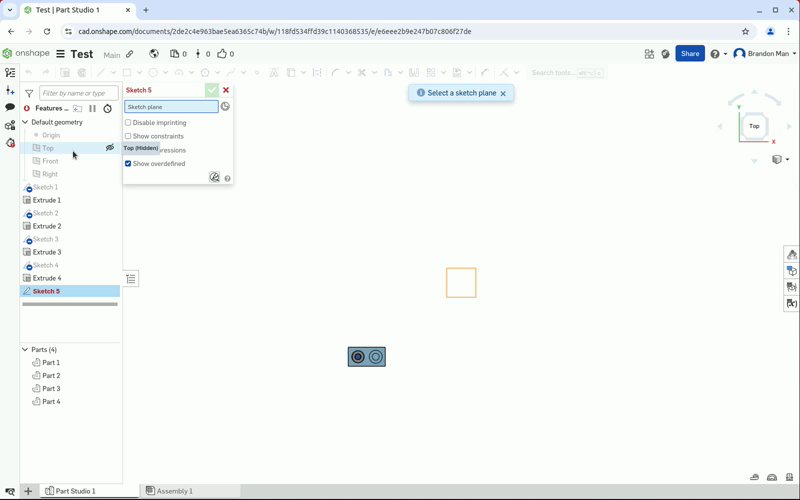
click(73, 150)
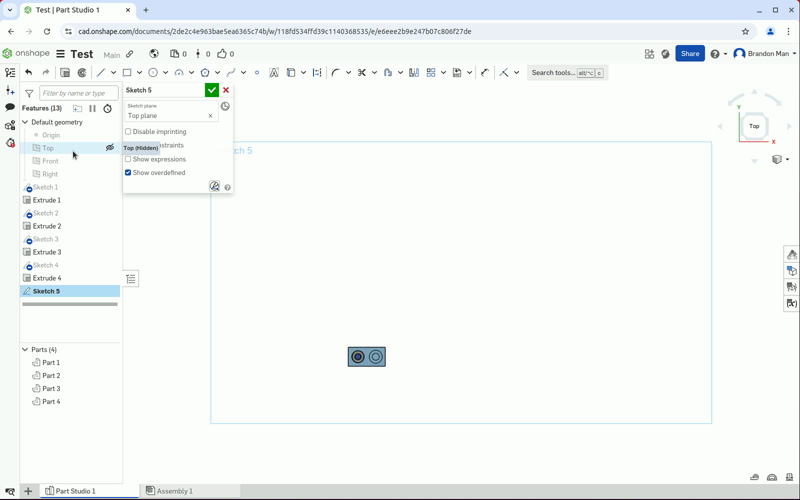
mouse_move(73, 352)
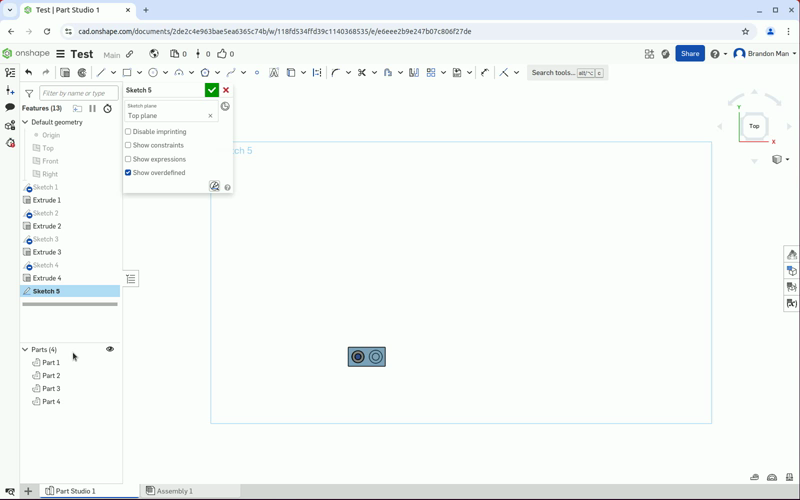
key(y)
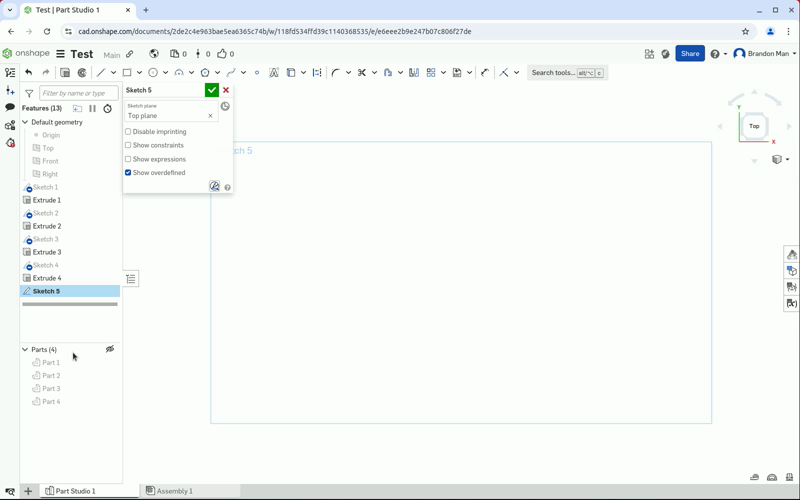
key(c)
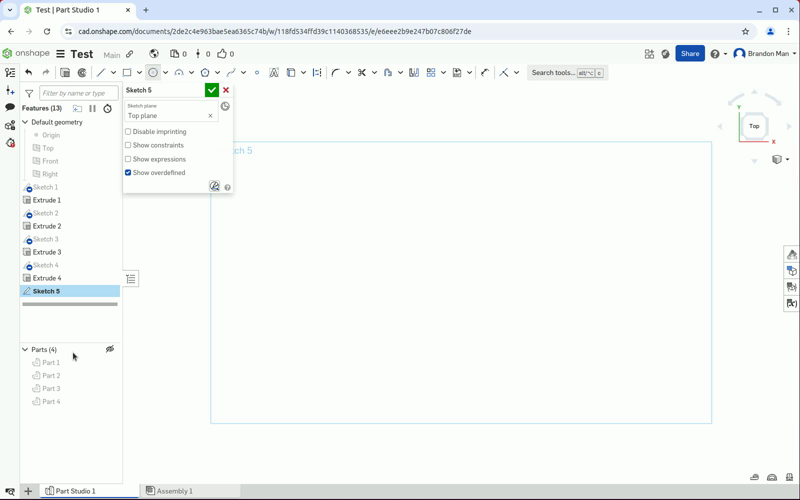
key_down(shift)
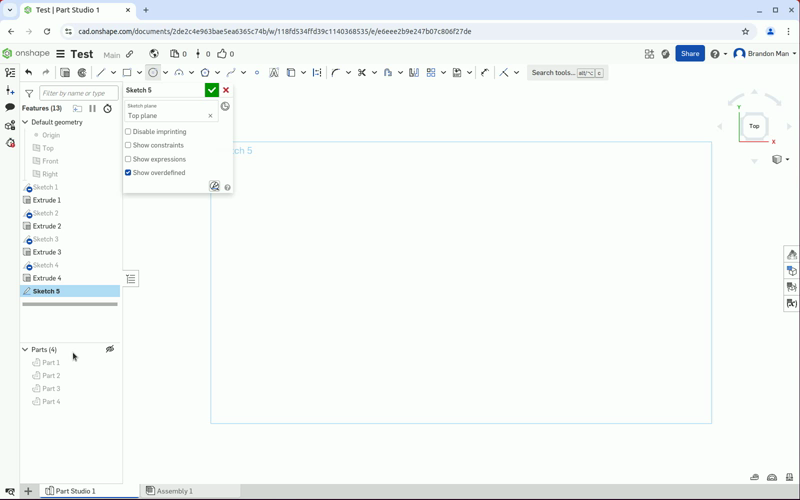
mouse_move(376, 356)
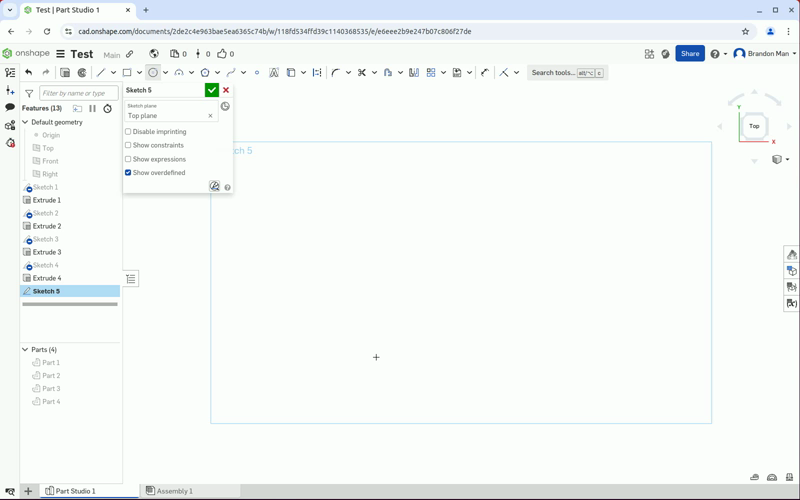
click(376, 356)
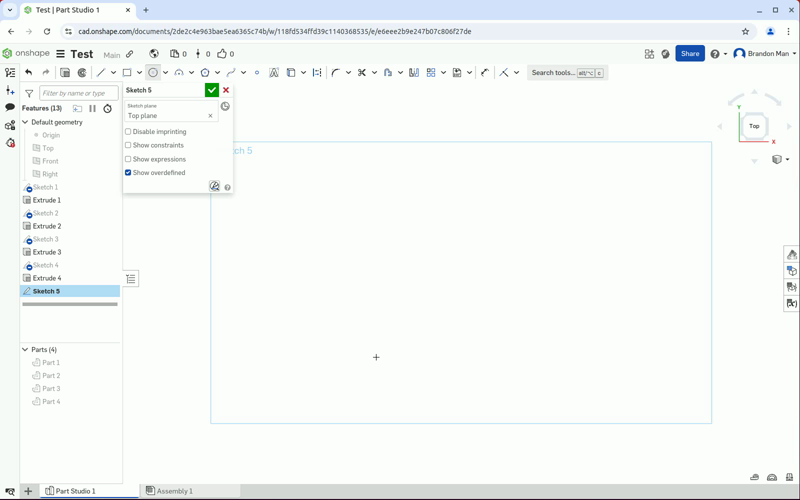
key_up(shift)
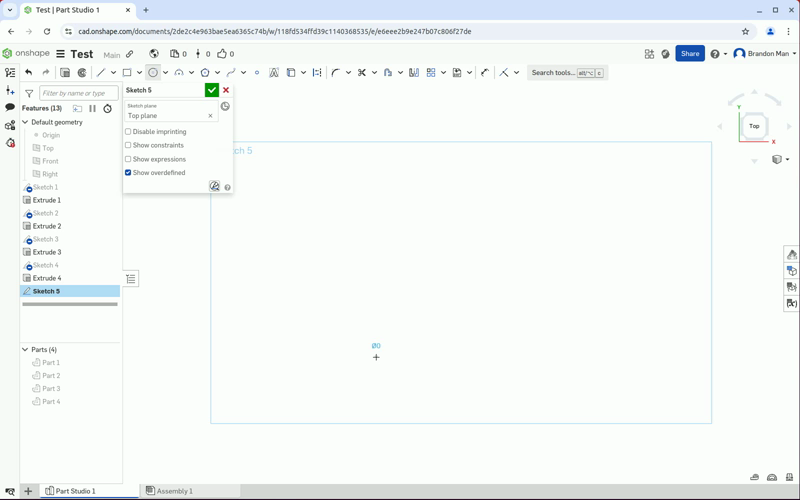
mouse_move(379, 356)
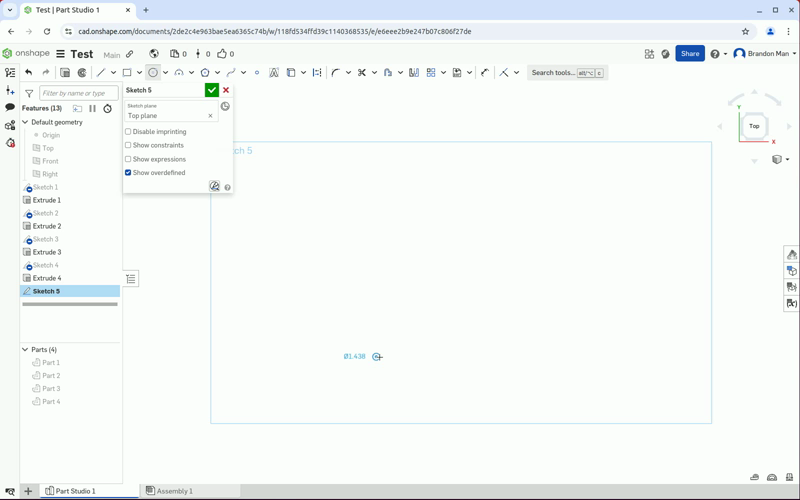
click(379, 356)
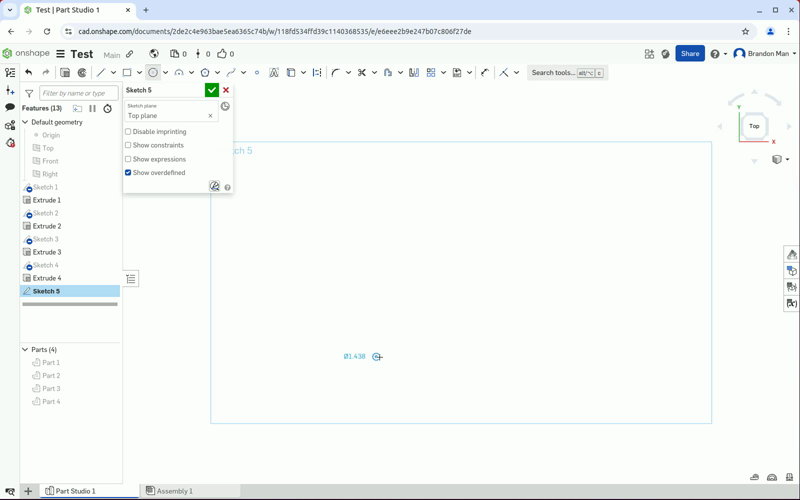
key(esc)
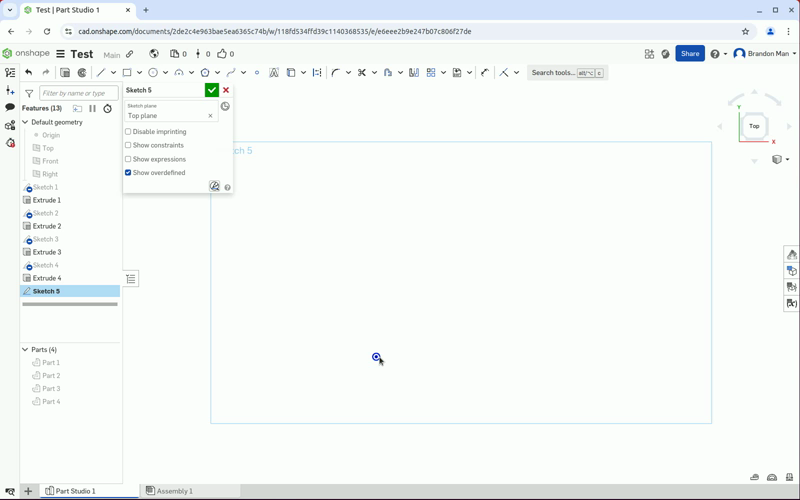
mouse_move(375, 359)
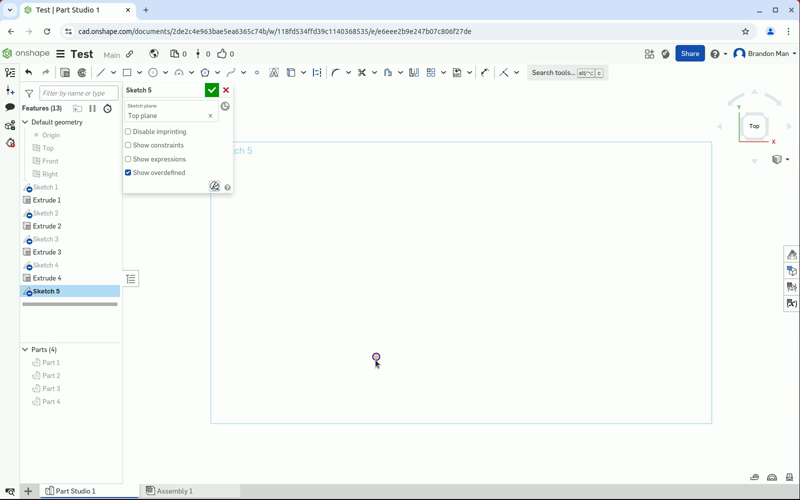
scroll(6)
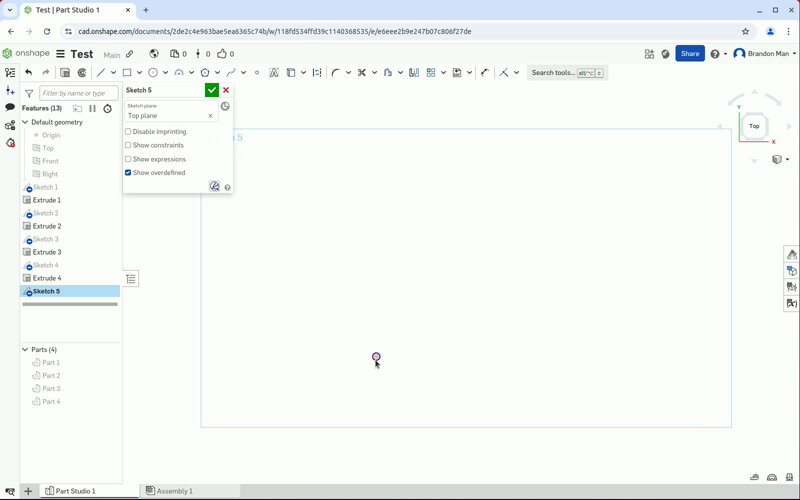
scroll(6)
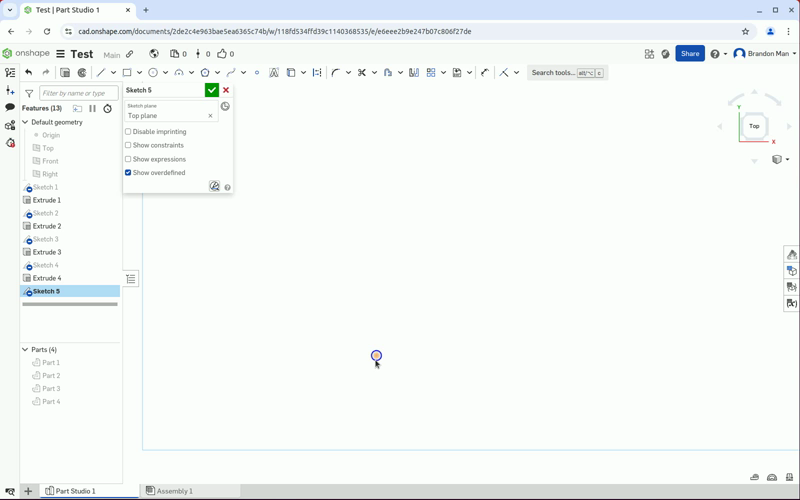
scroll(6)
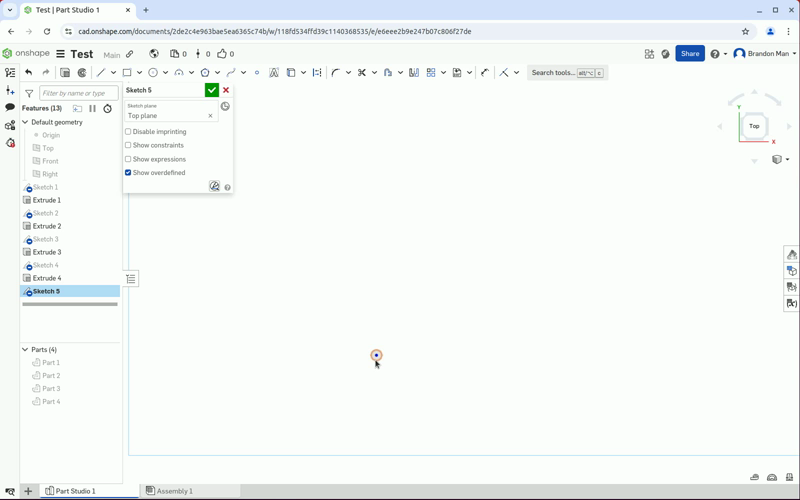
scroll(6)
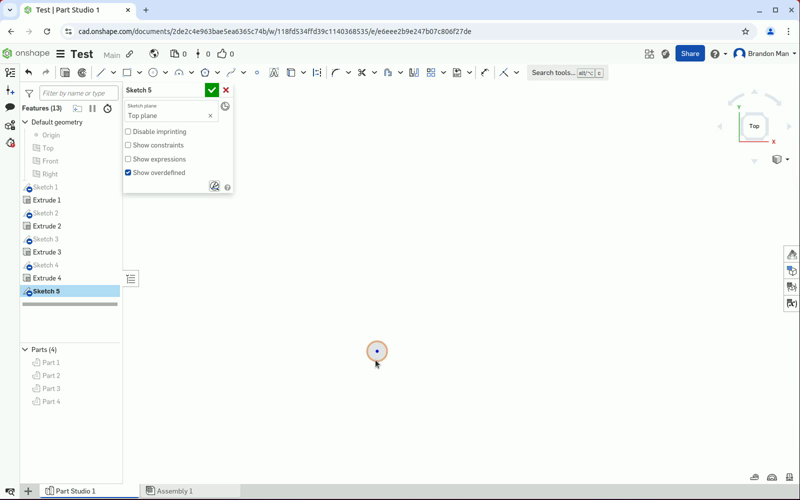
scroll(6)
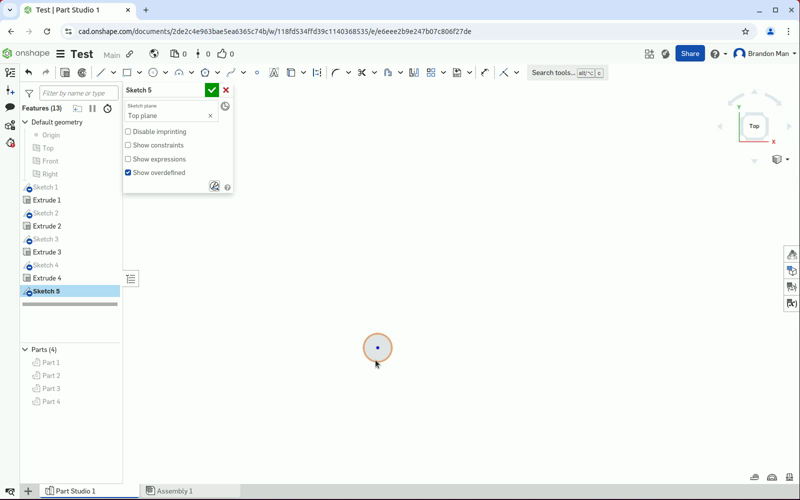
scroll(6)
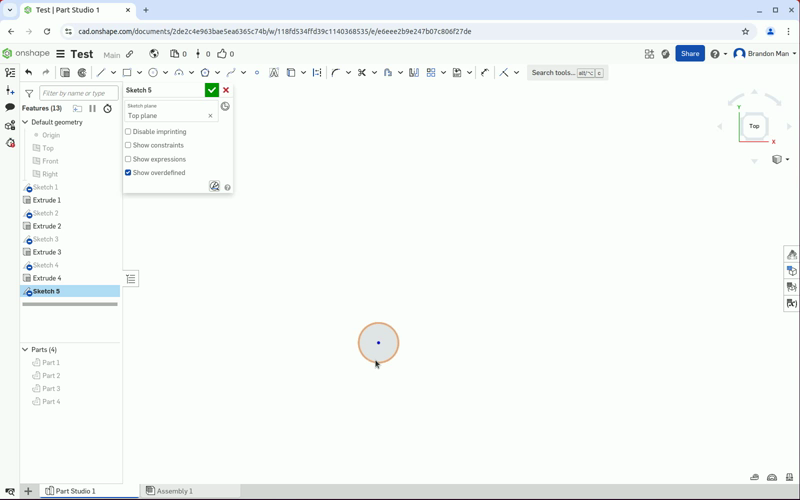
scroll(6)
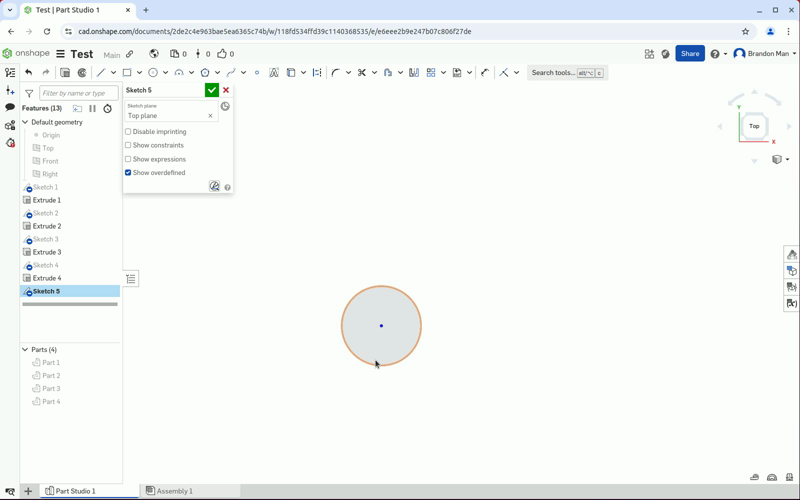
click(375, 359)
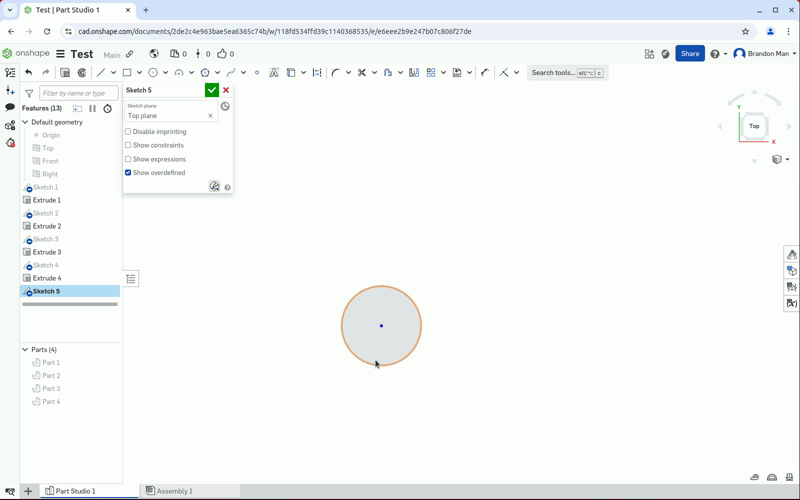
scroll(-6)
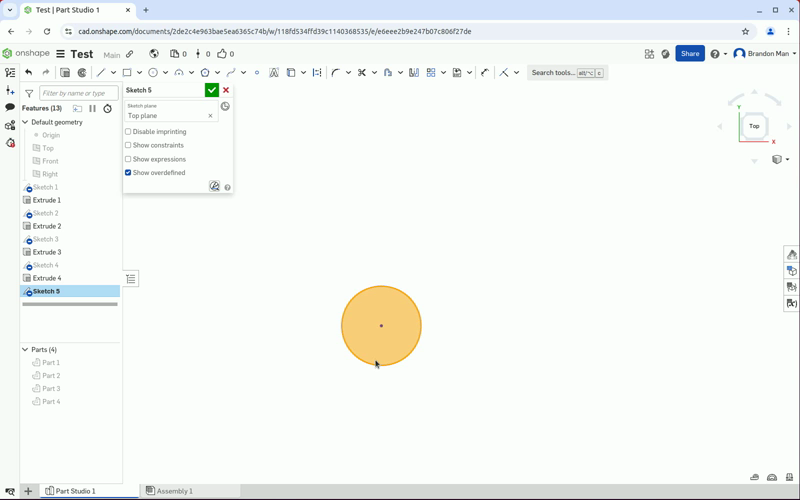
scroll(-6)
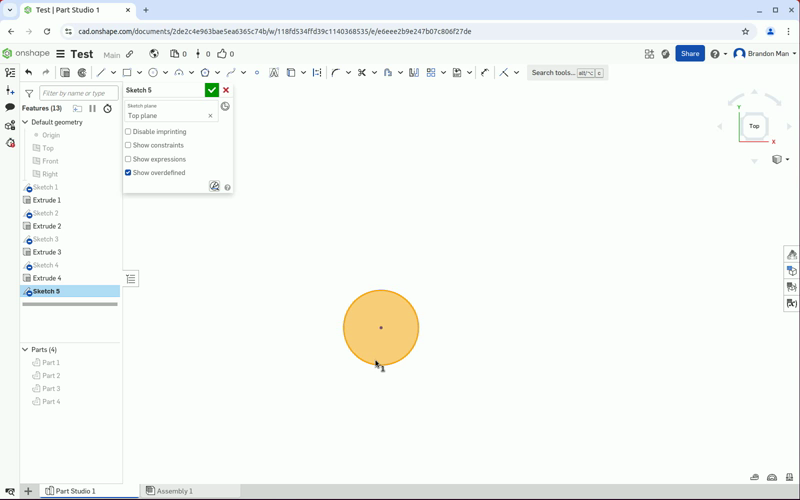
scroll(-6)
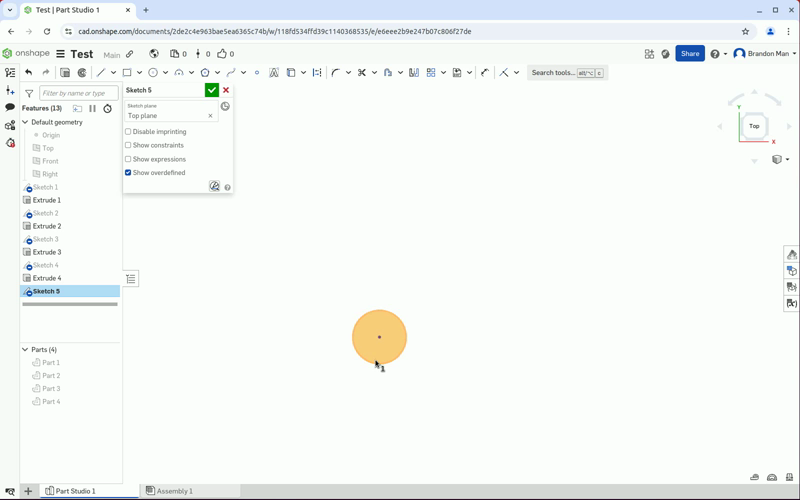
scroll(-6)
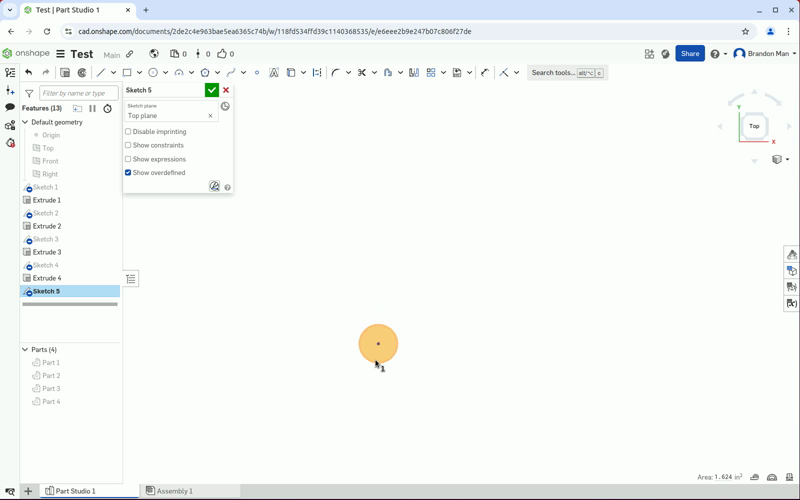
scroll(-6)
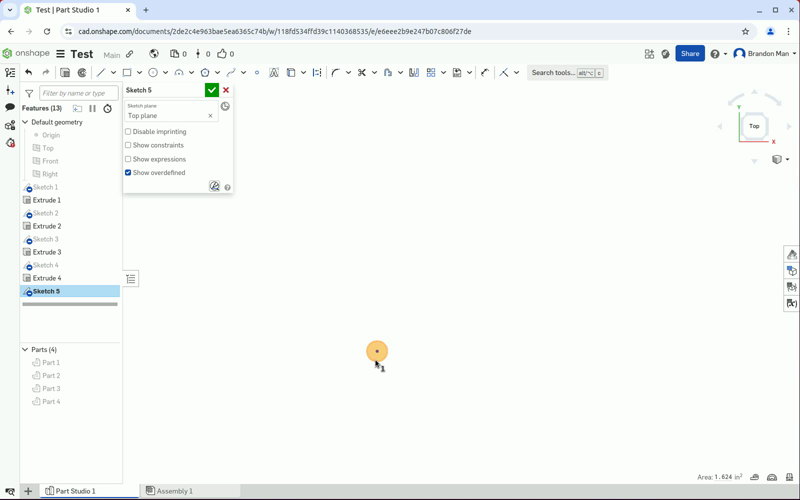
scroll(-6)
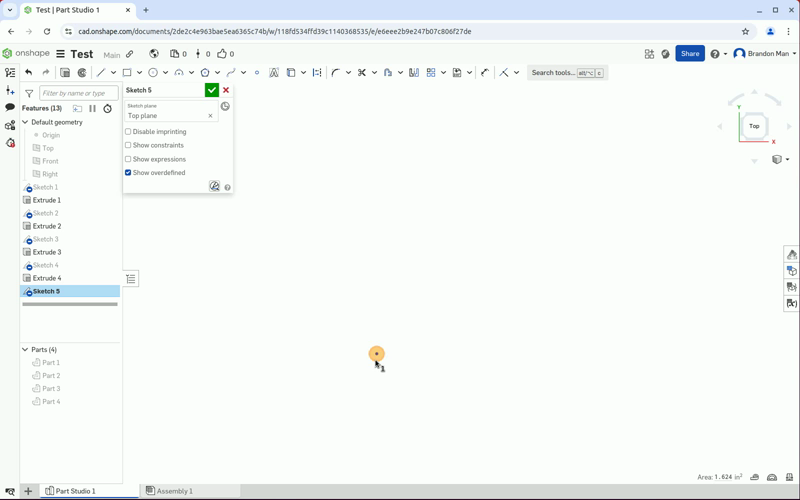
scroll(-6)
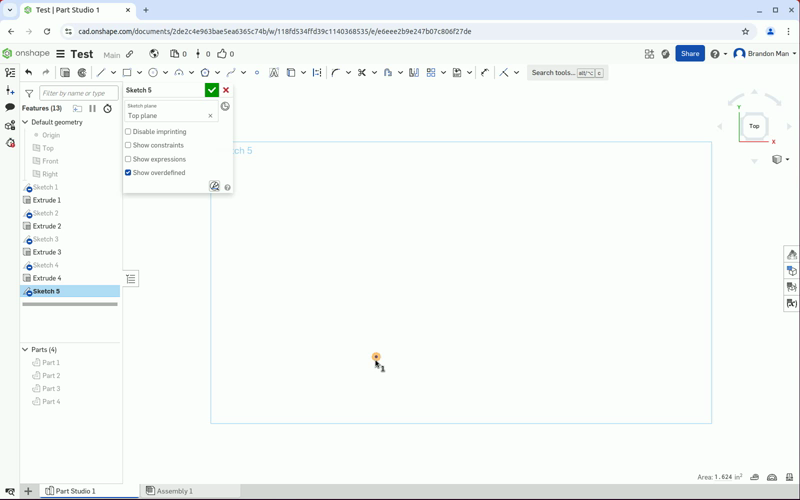
mouse_move(73, 352)
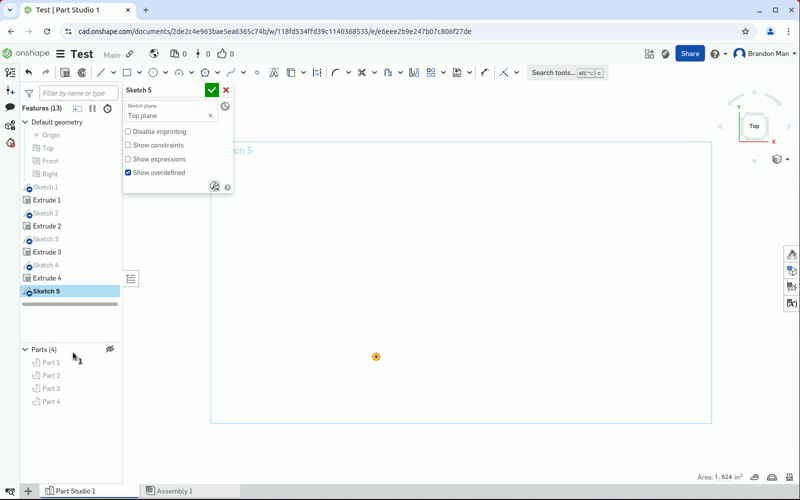
key(shift+y)
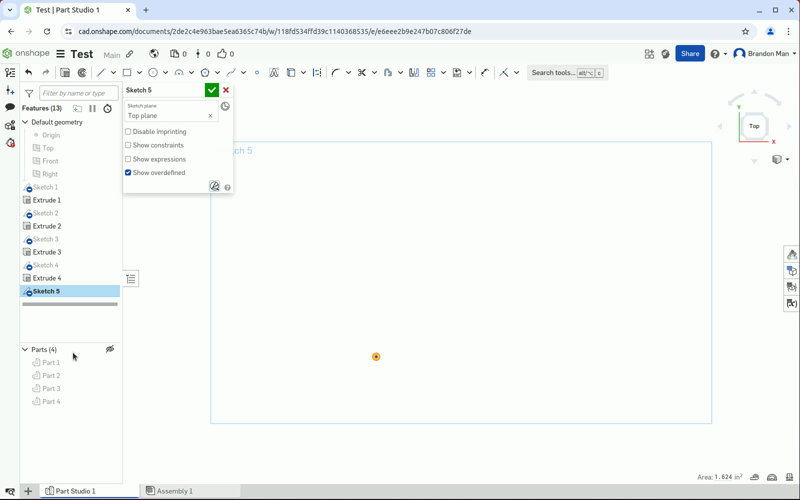
key(shift+e)
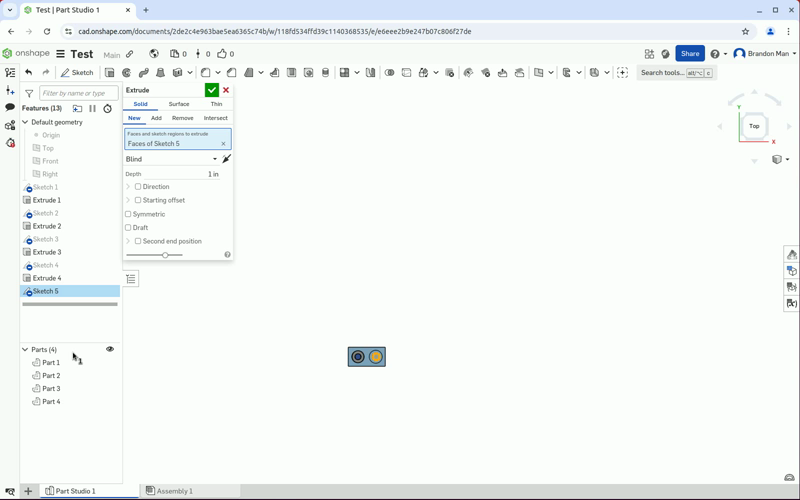
mouse_move(143, 106)
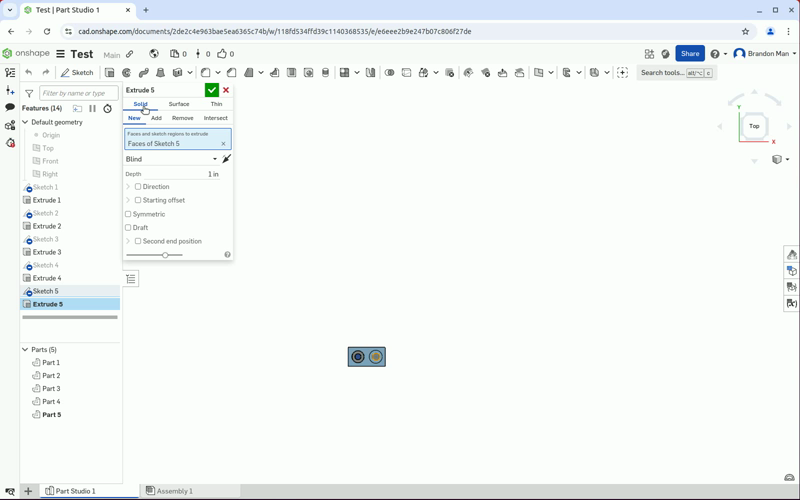
click(143, 106)
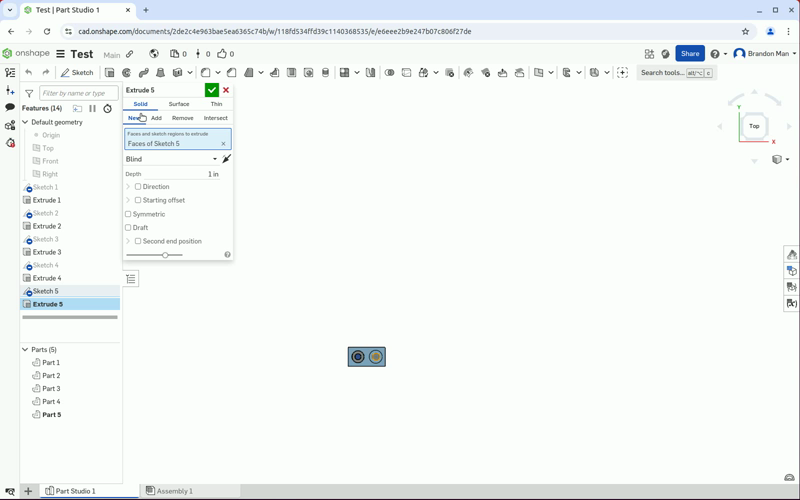
mouse_move(137, 120)
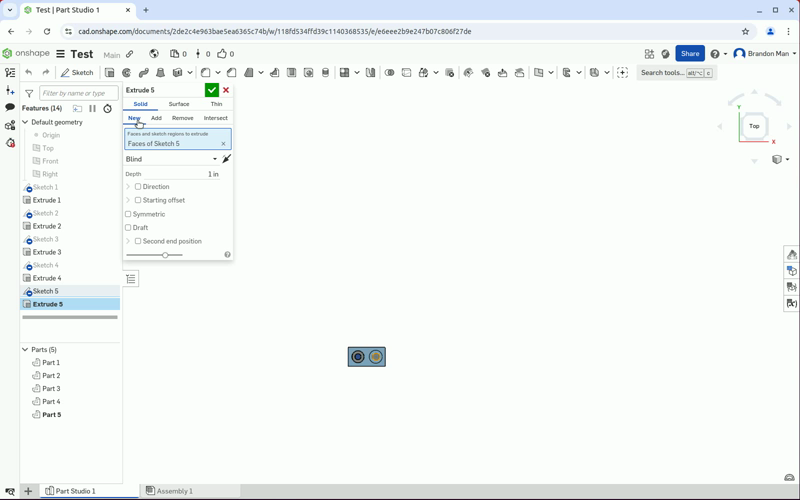
click(137, 120)
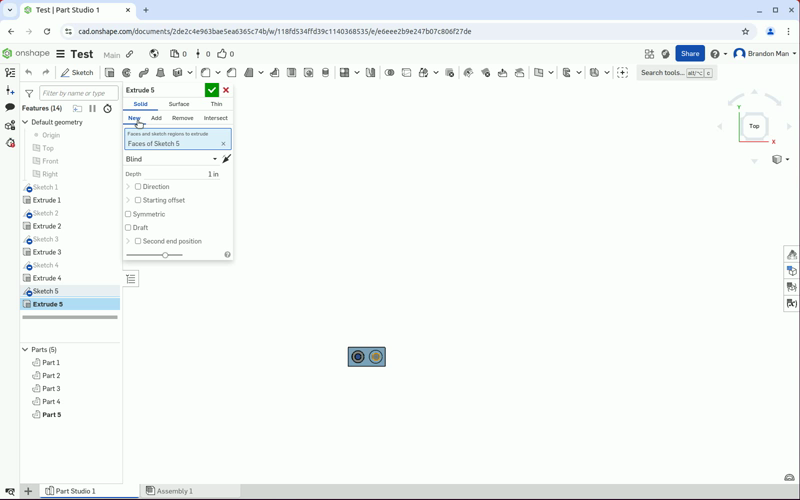
key(tab, 4)
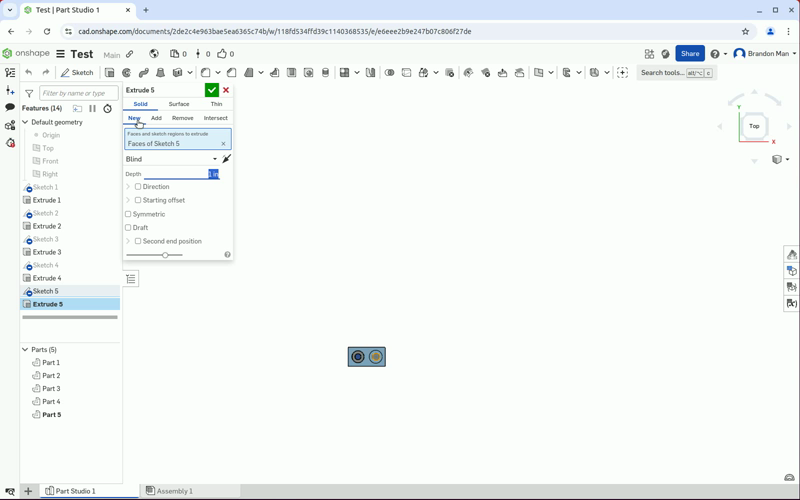
text(-1.204)
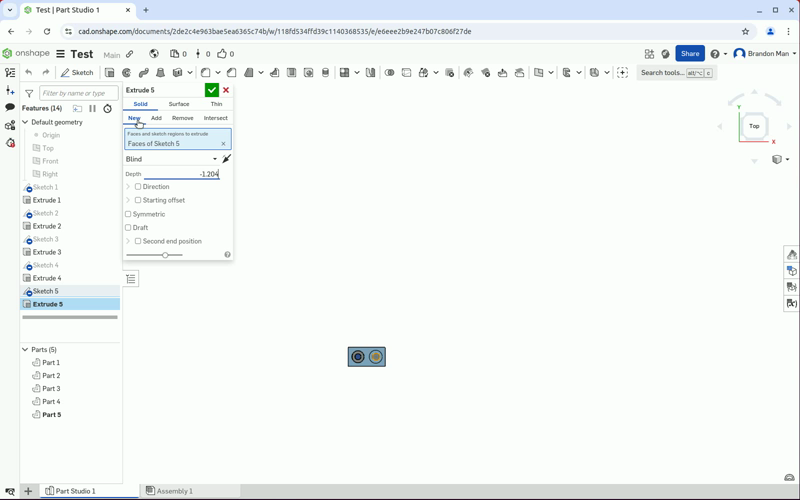
key(enter)
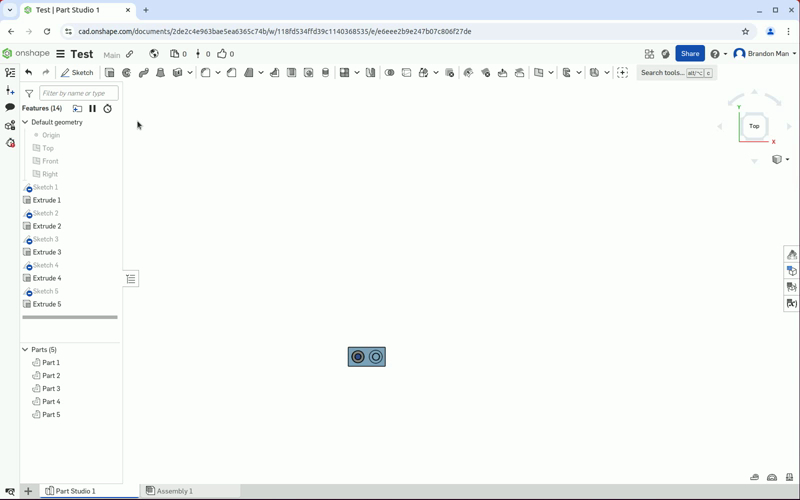
key(shift+h)
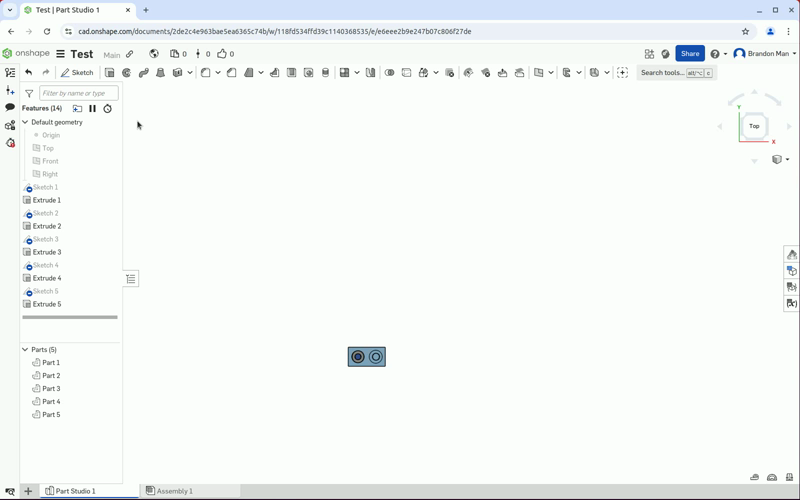
key(shift+h)
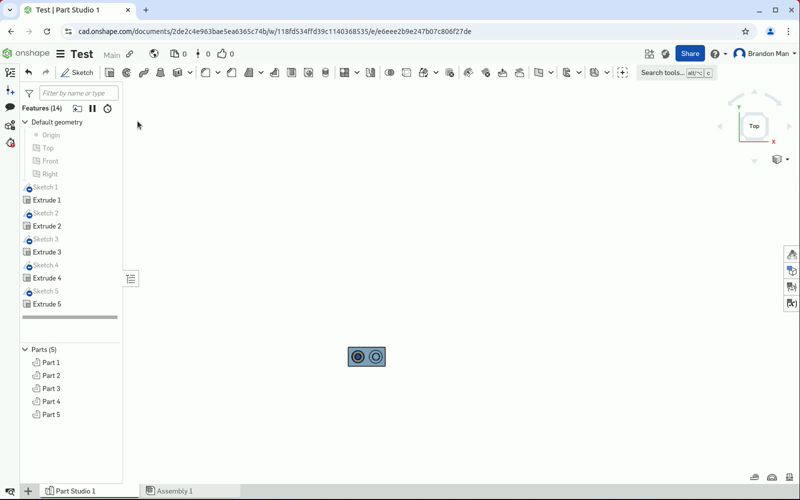
mouse_move(73, 189)
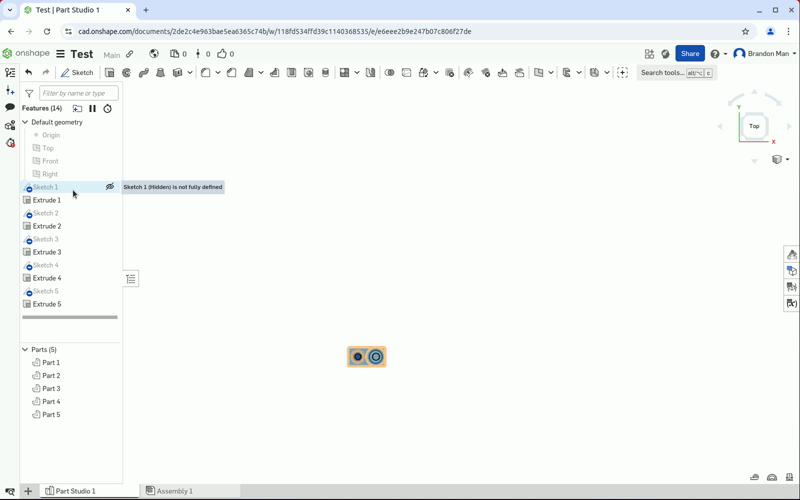
click(73, 189)
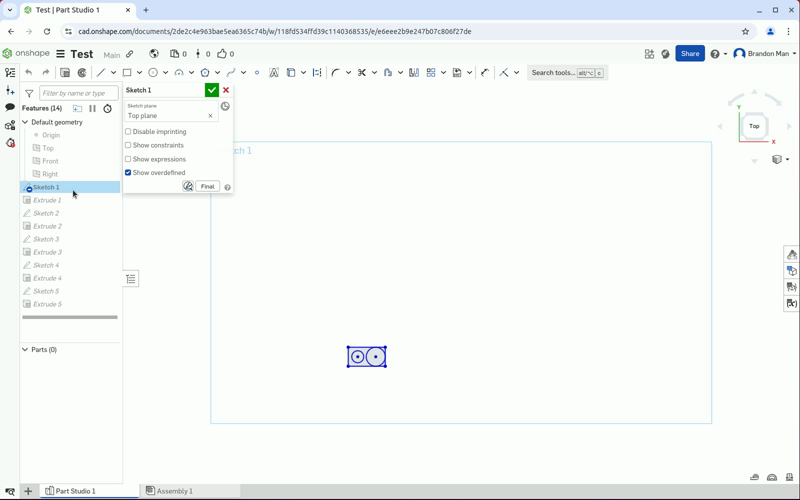
mouse_move(229, 92)
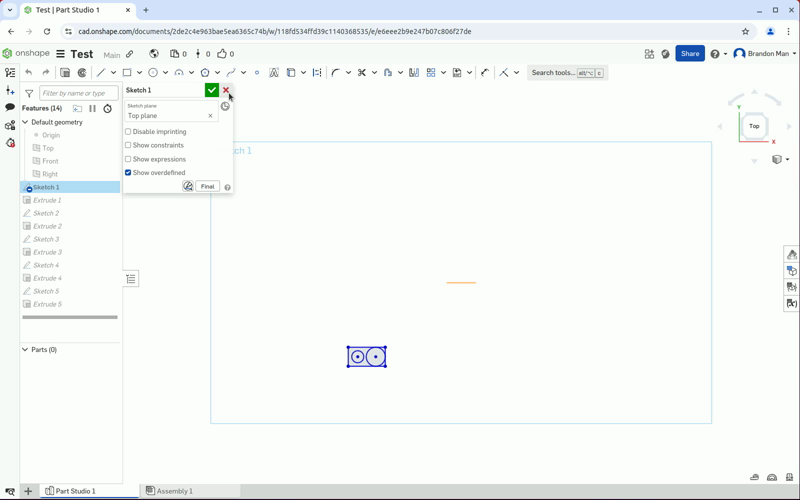
click(229, 92)
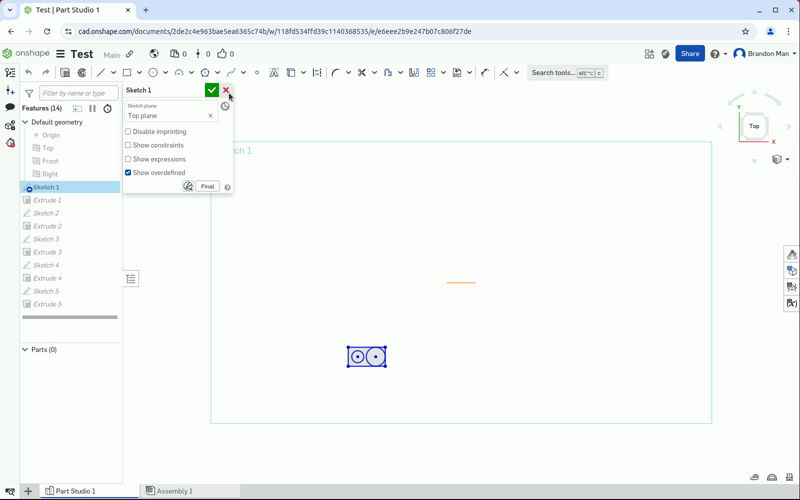
key(shift+s)
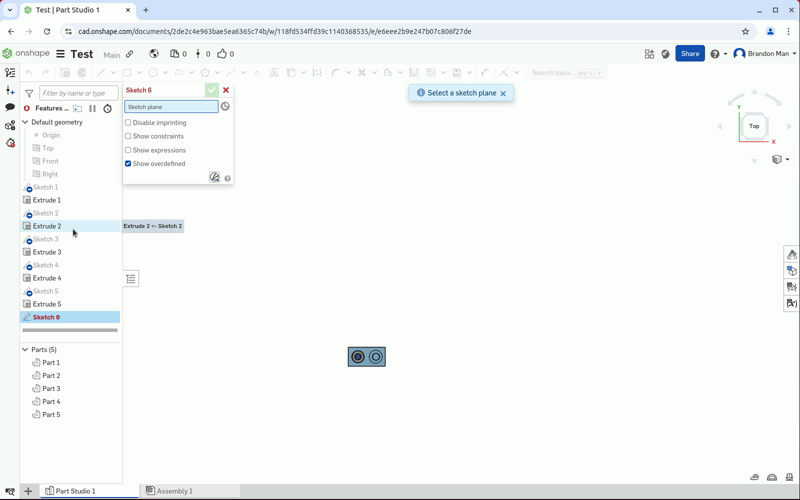
scroll(3)
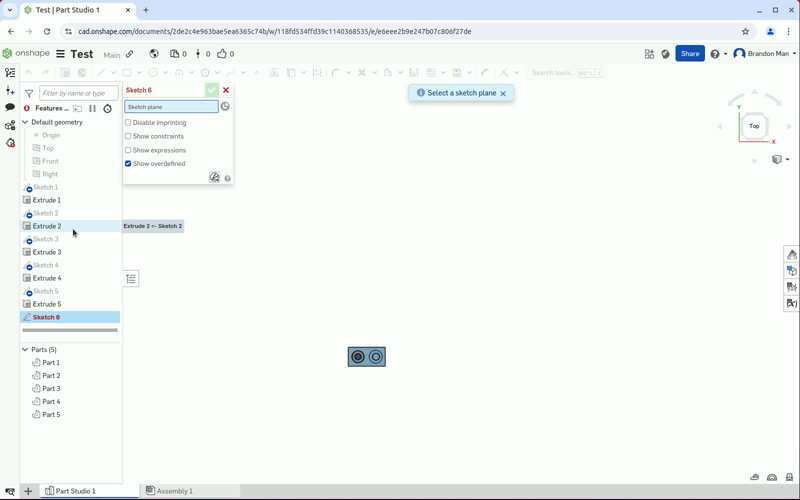
mouse_move(73, 150)
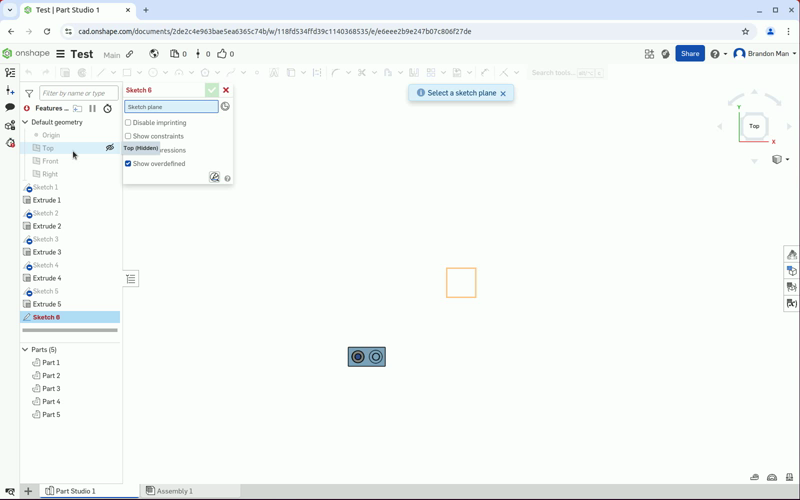
click(73, 150)
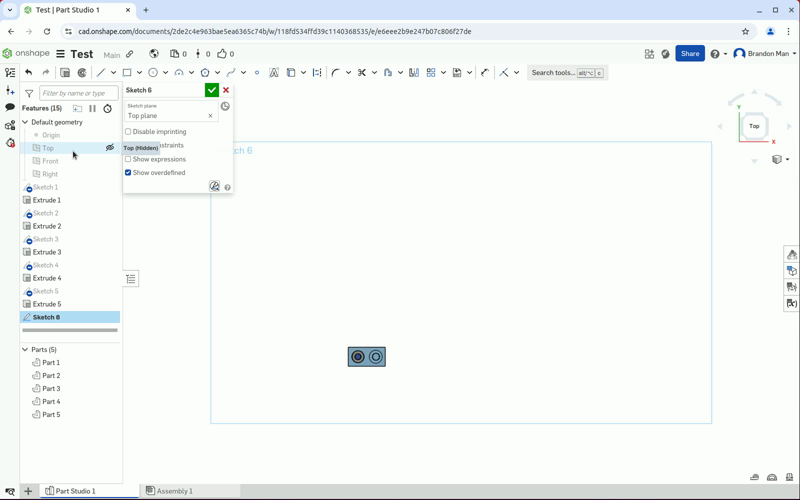
mouse_move(73, 352)
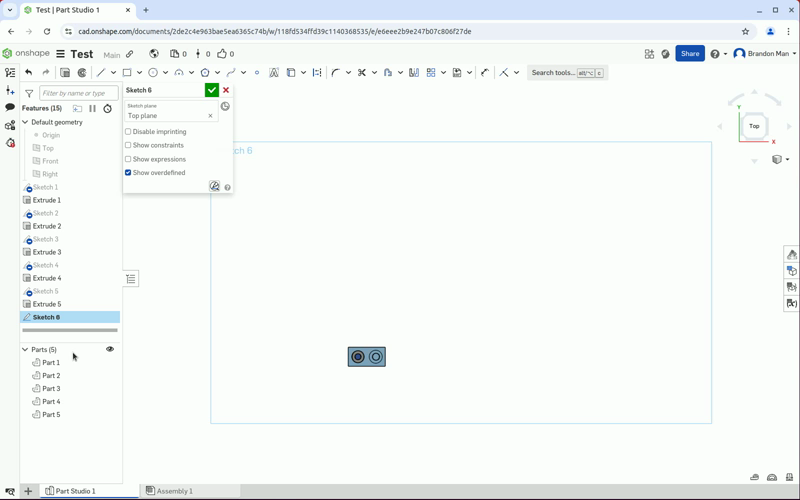
key(y)
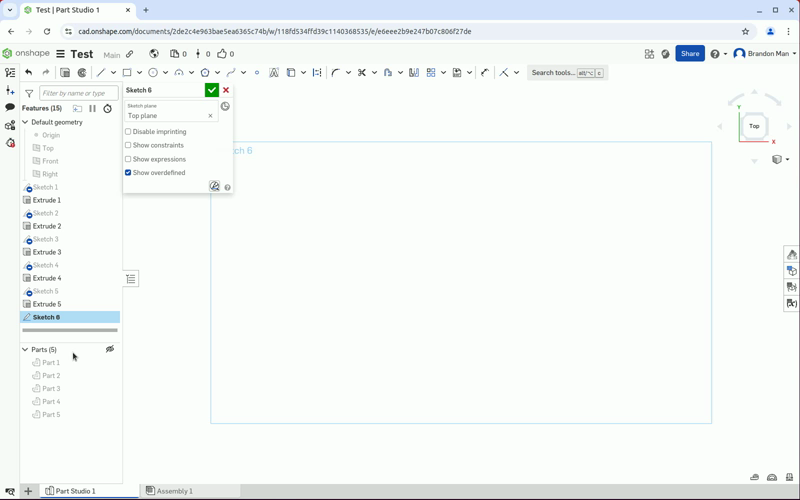
key(c)
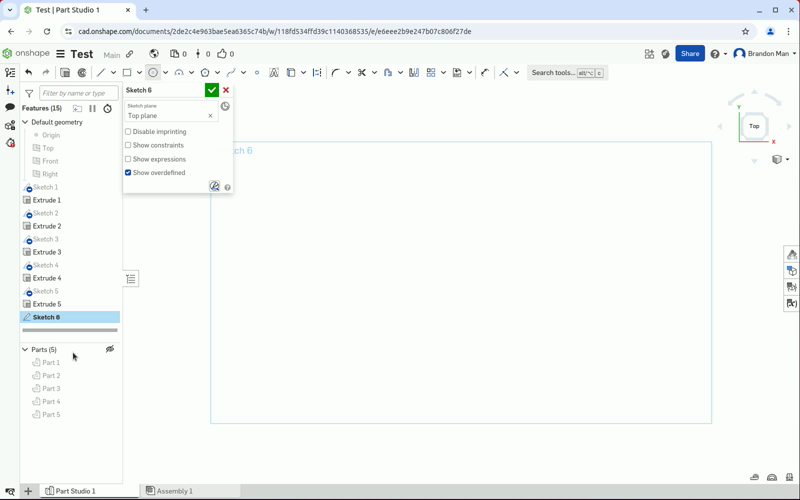
key_down(shift)
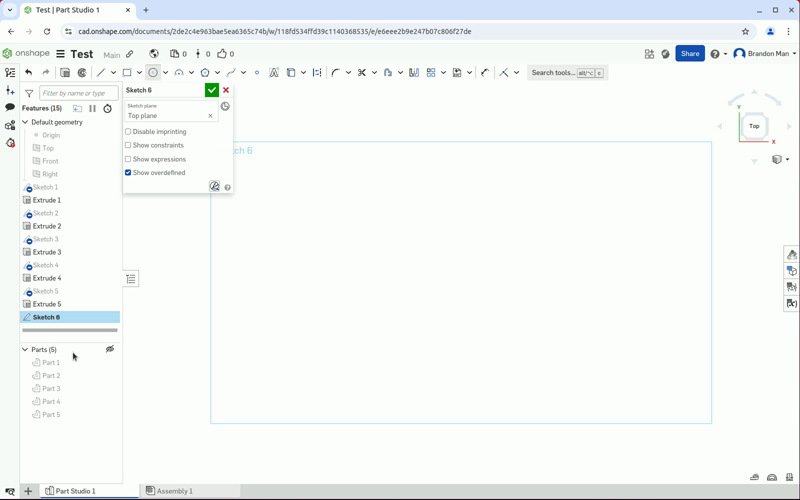
mouse_move(358, 356)
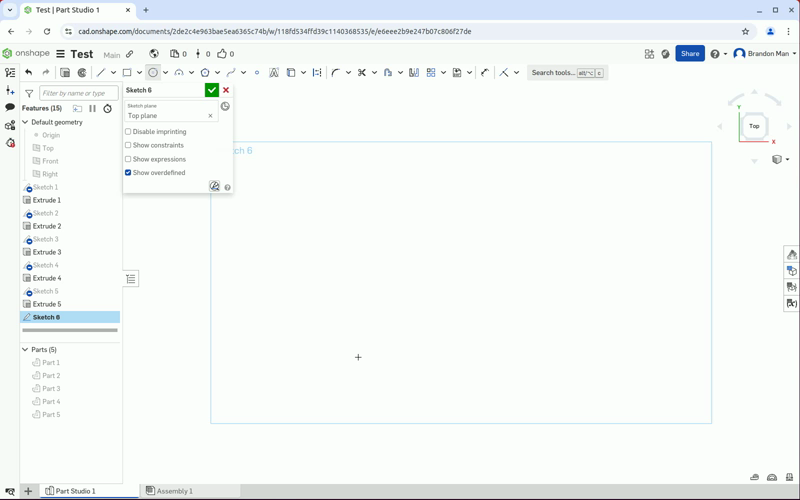
click(358, 356)
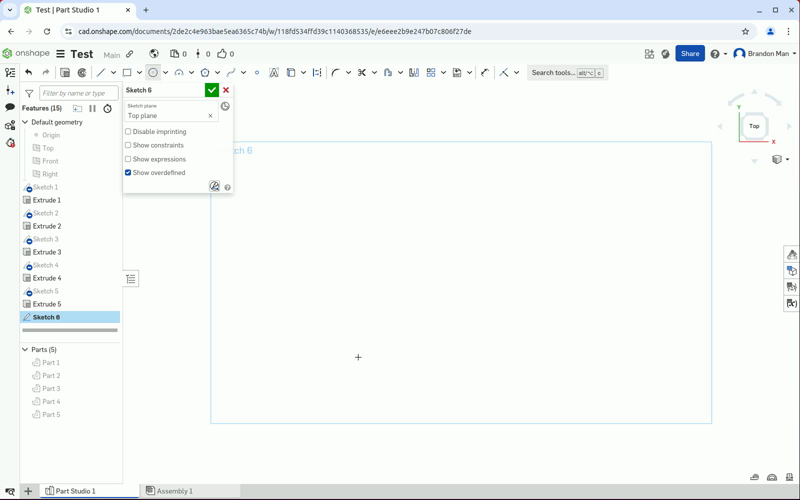
key_up(shift)
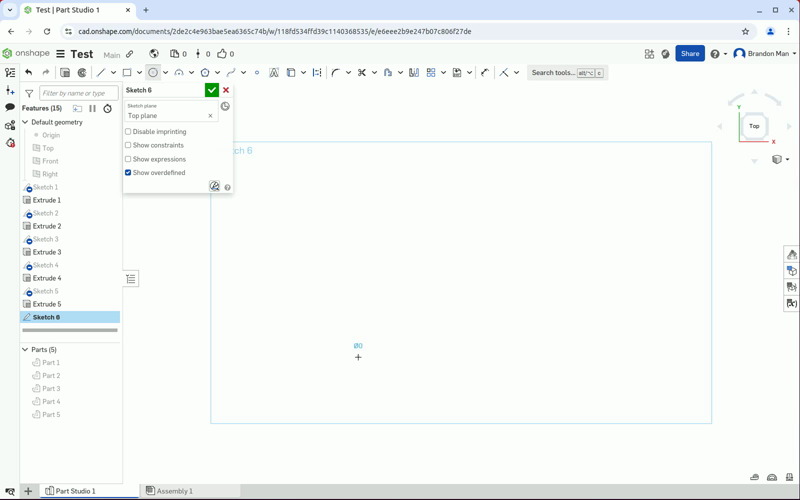
mouse_move(364, 356)
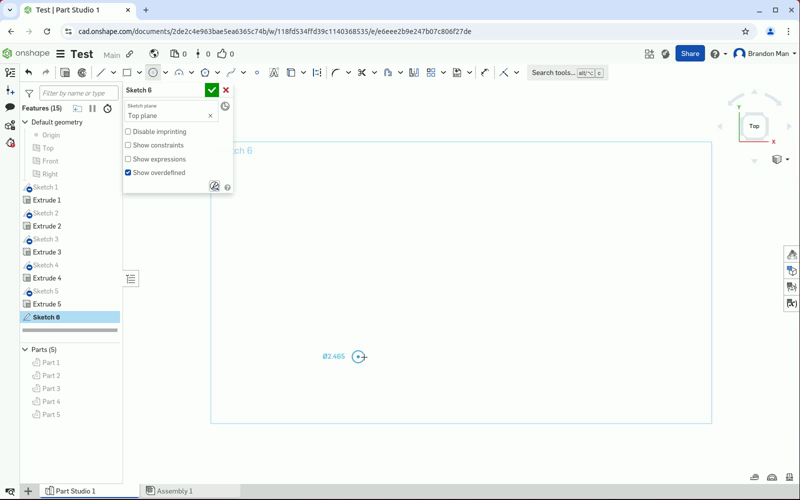
click(364, 356)
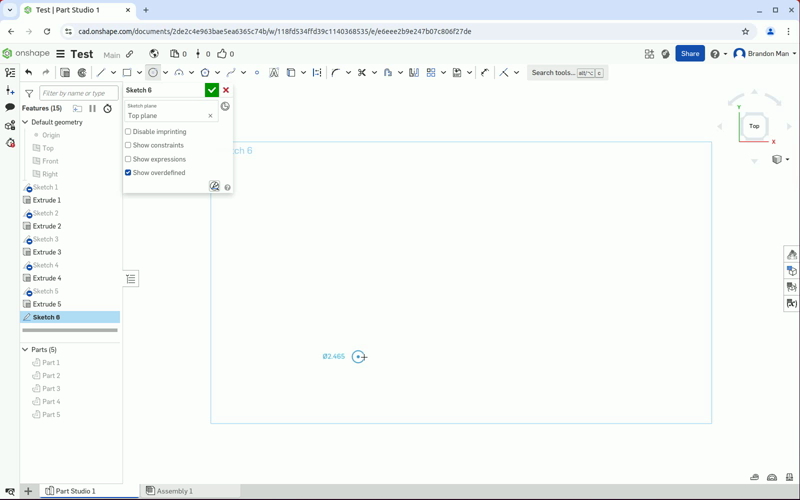
key(esc)
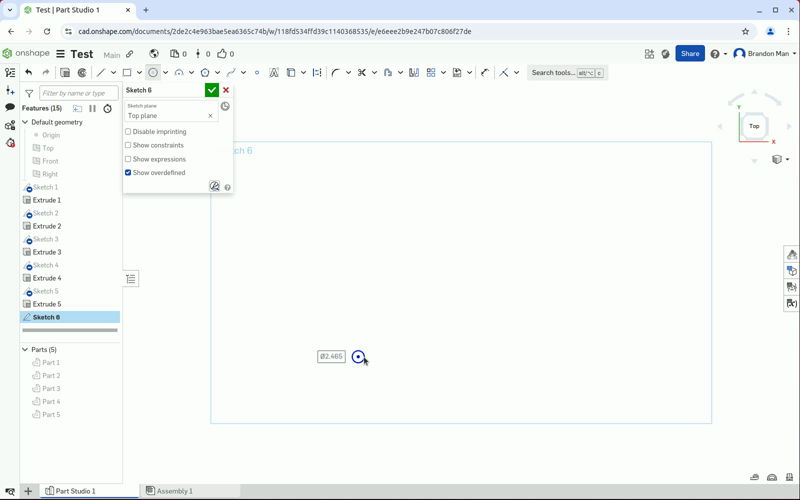
key(c)
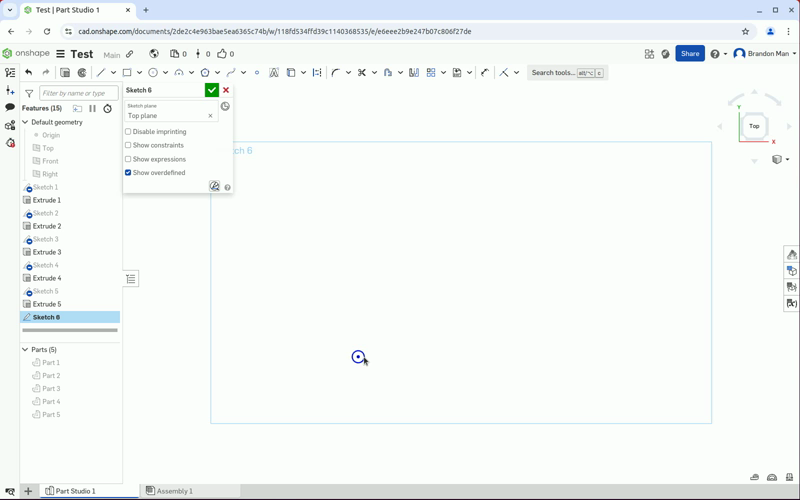
key_down(shift)
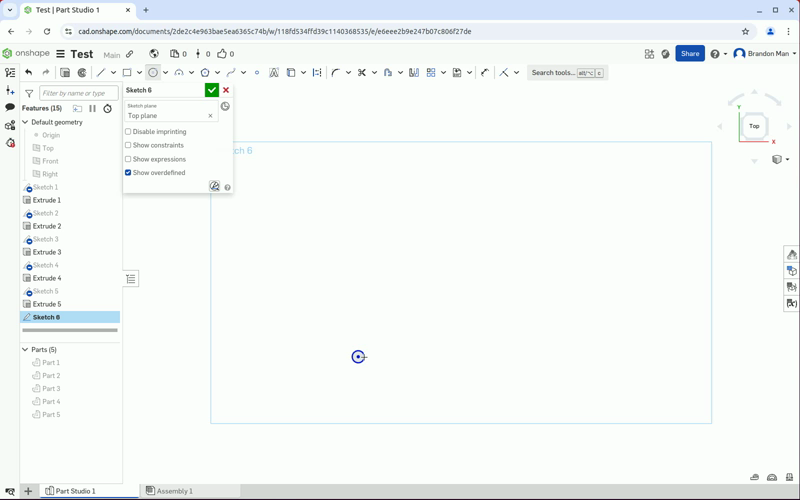
mouse_move(358, 356)
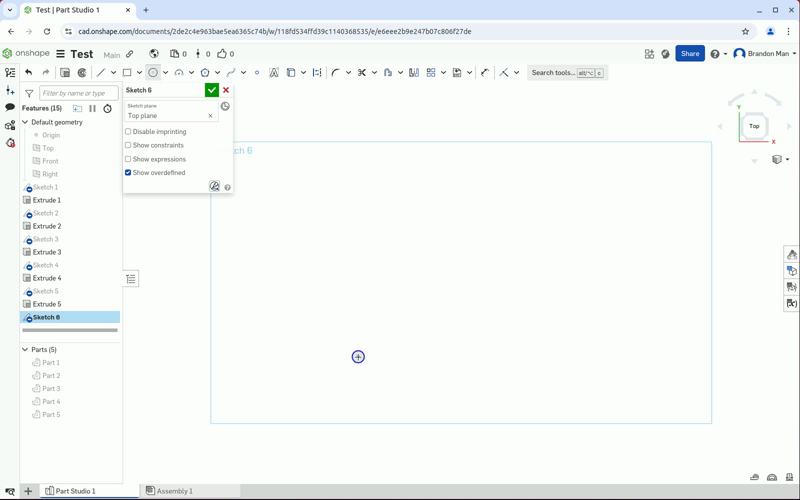
click(358, 356)
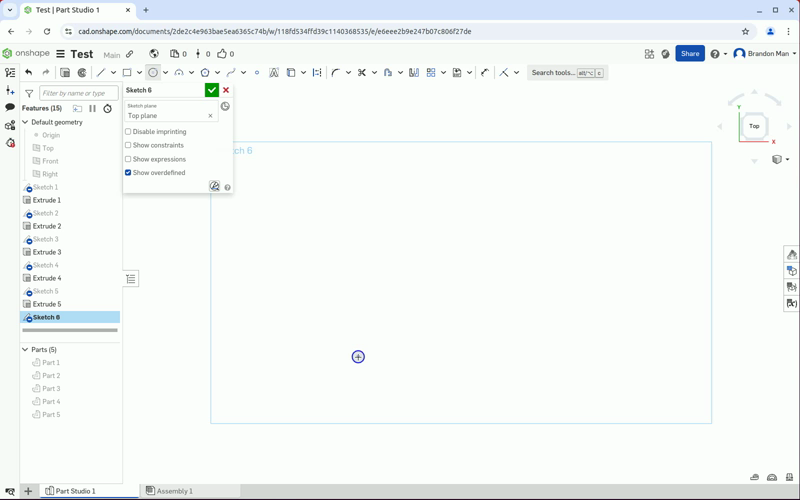
key_up(shift)
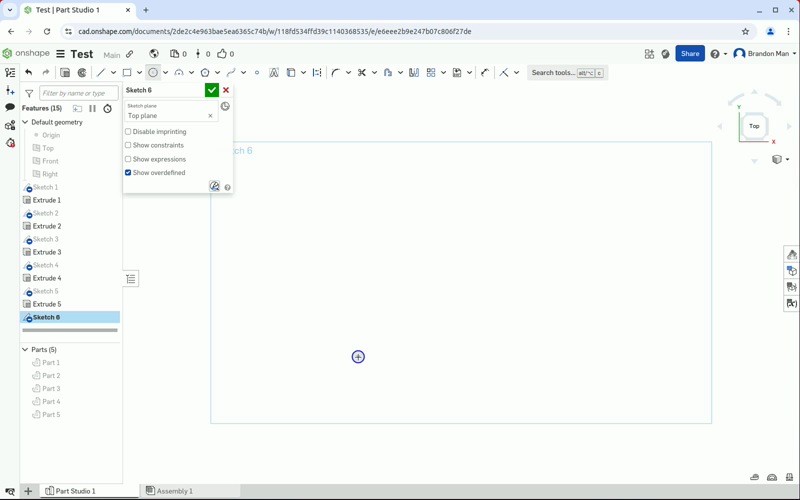
mouse_move(361, 356)
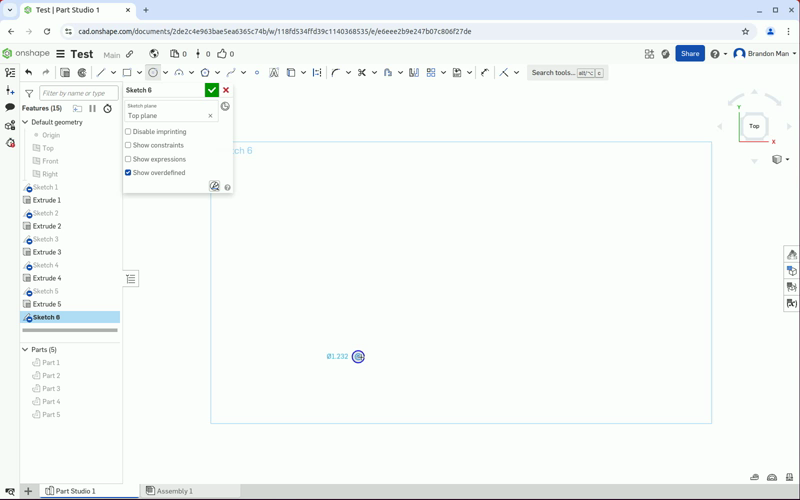
scroll(6)
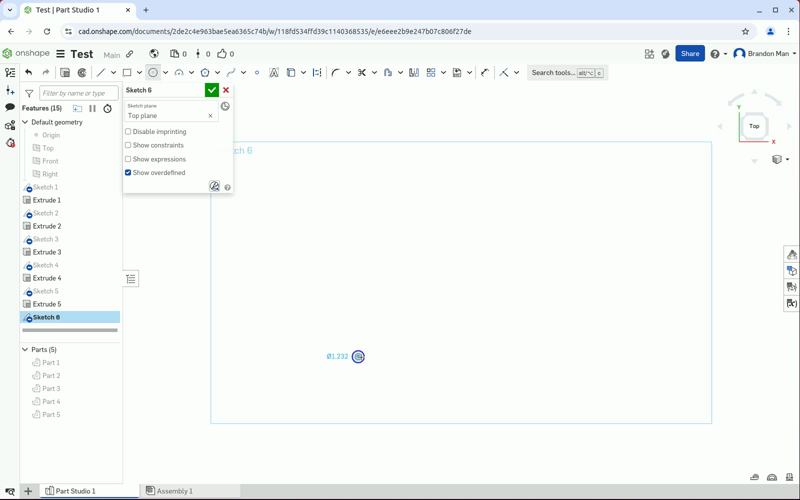
scroll(6)
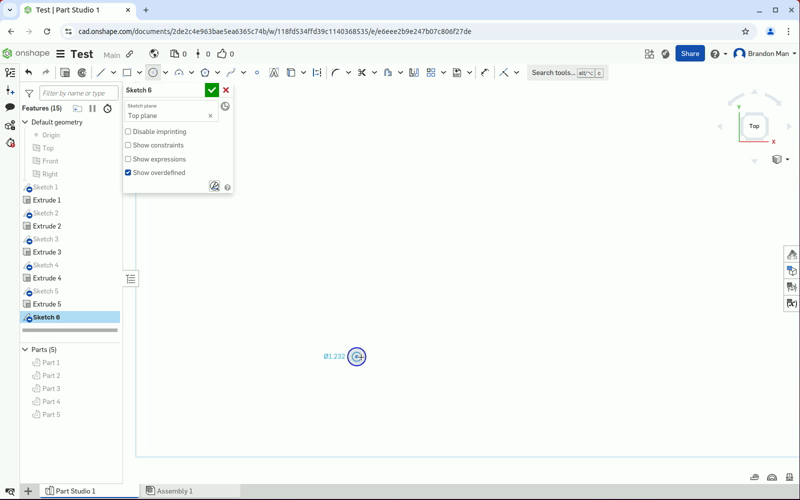
scroll(6)
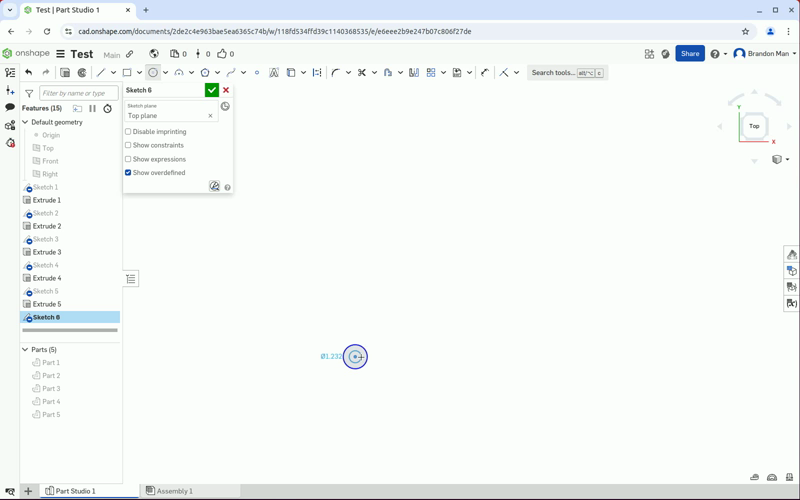
scroll(6)
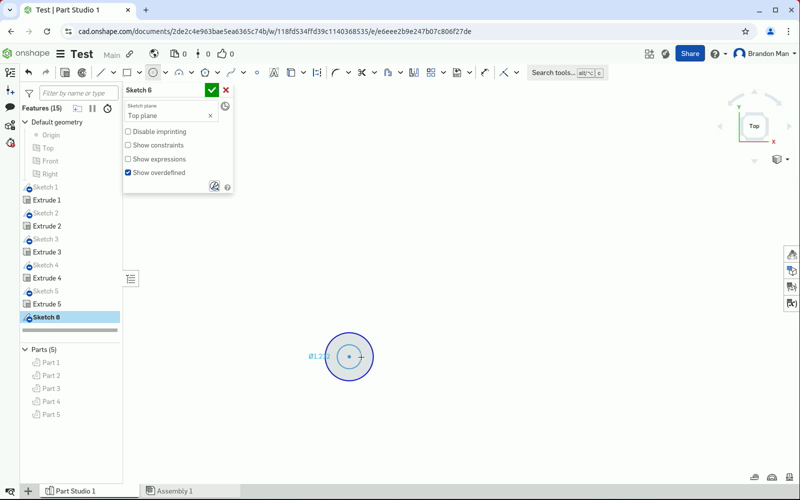
scroll(6)
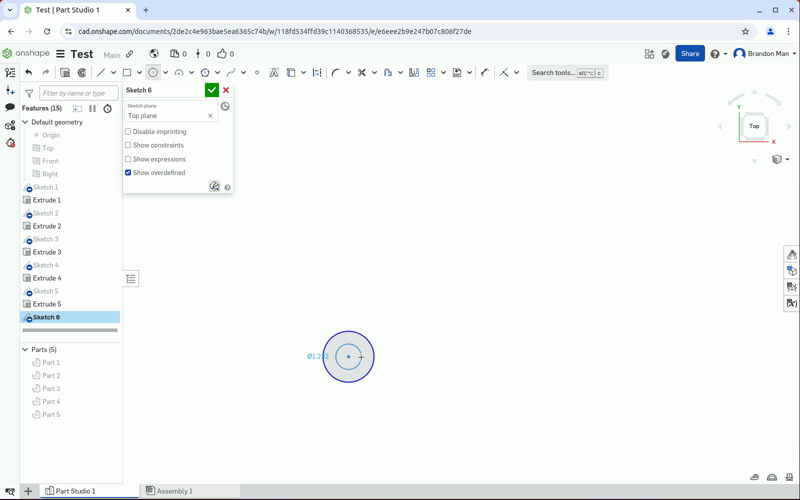
scroll(6)
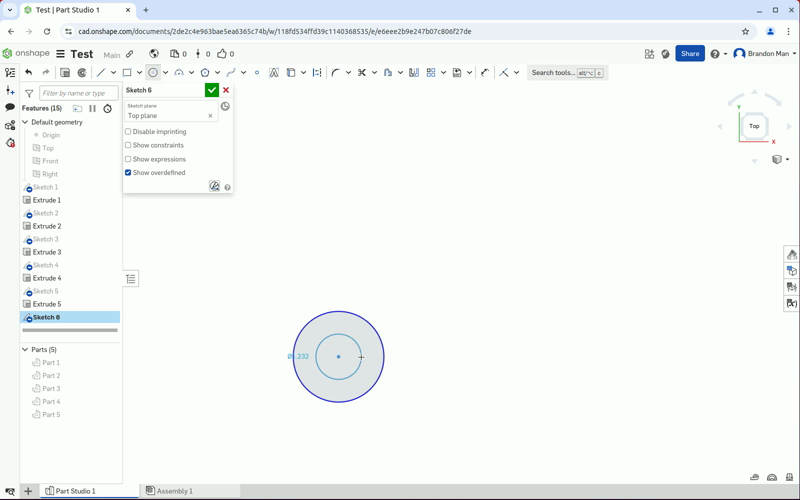
scroll(6)
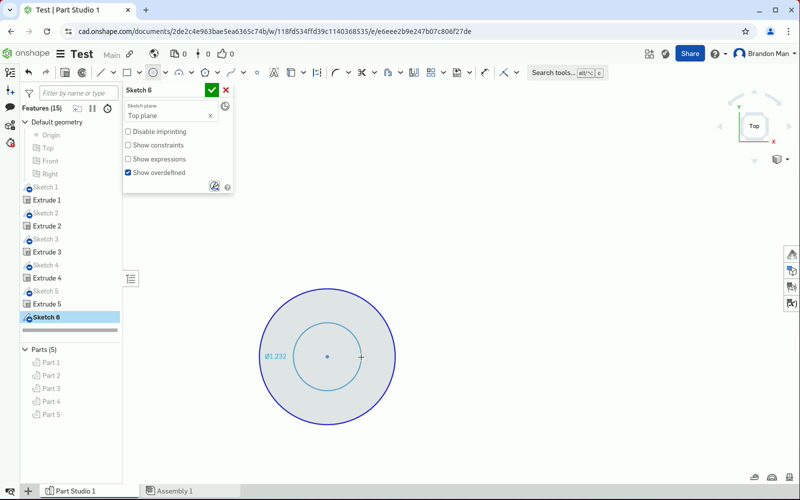
click(361, 356)
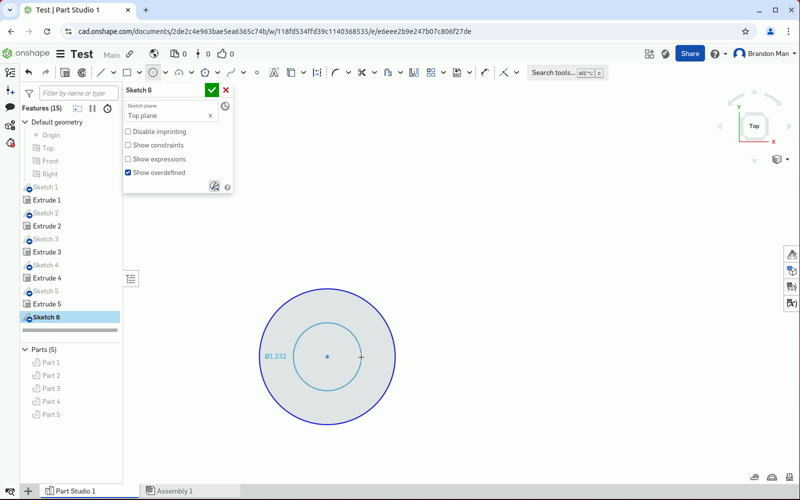
scroll(-6)
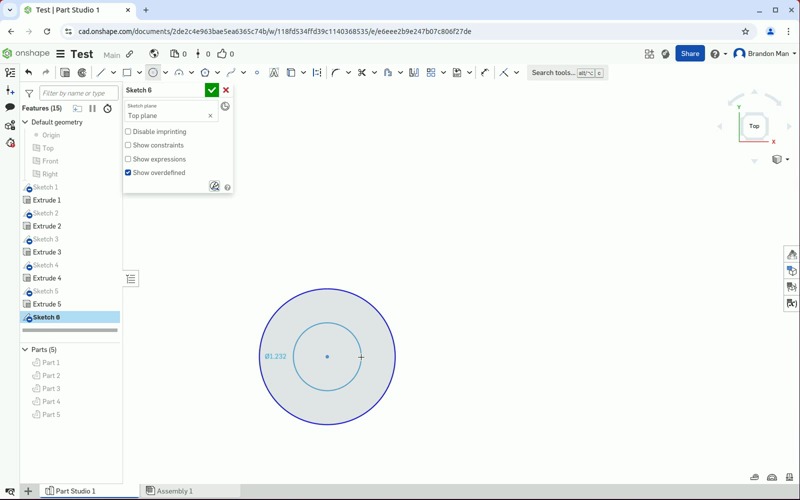
scroll(-6)
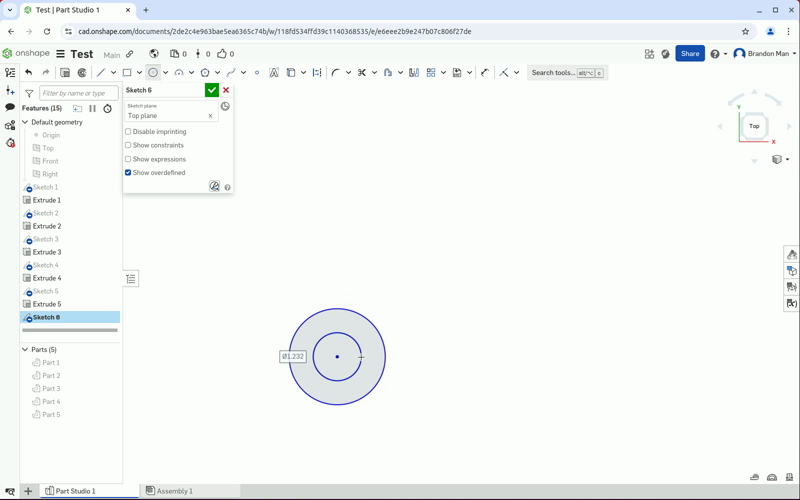
scroll(-6)
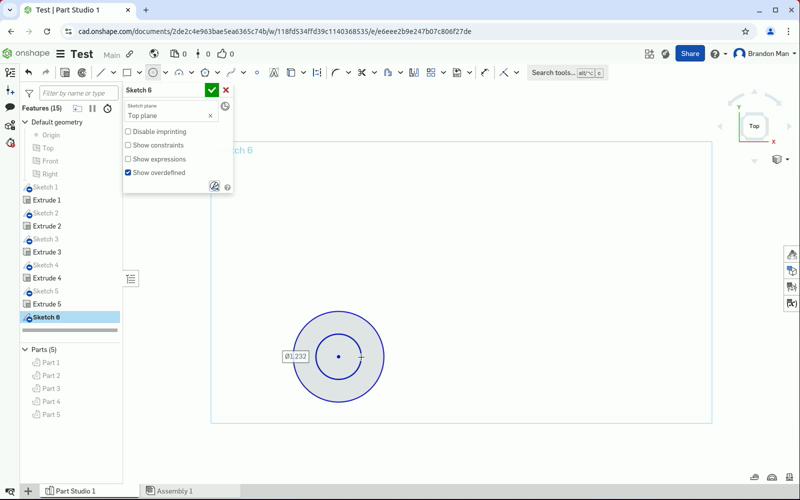
scroll(-6)
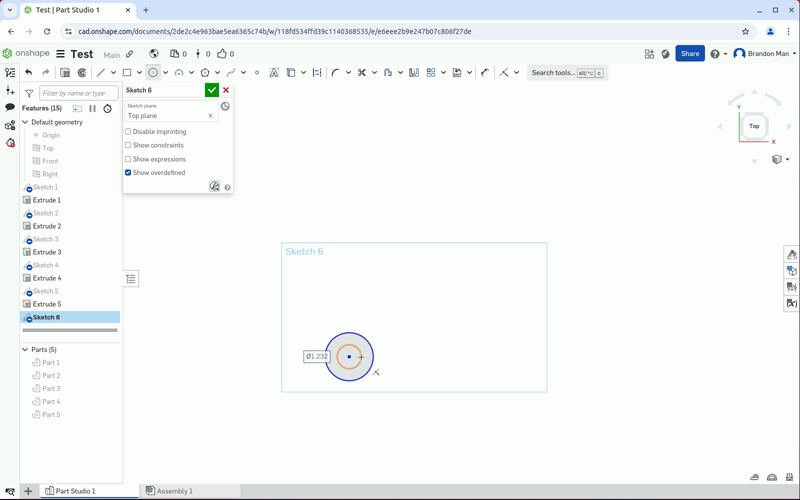
scroll(-6)
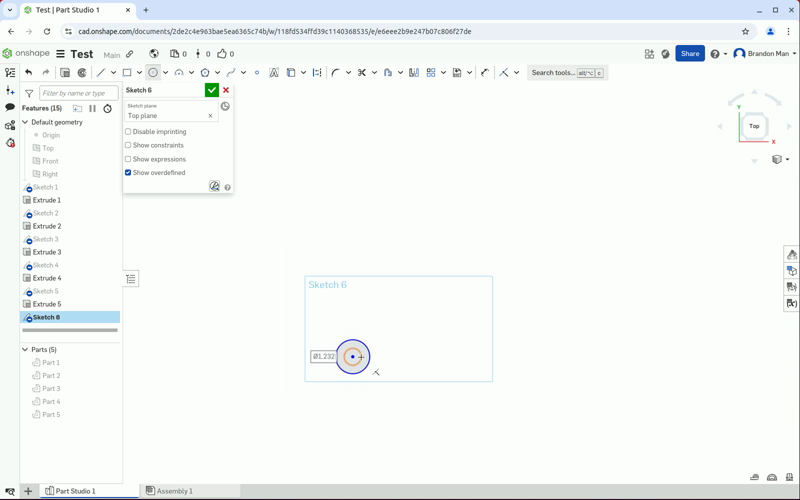
scroll(-6)
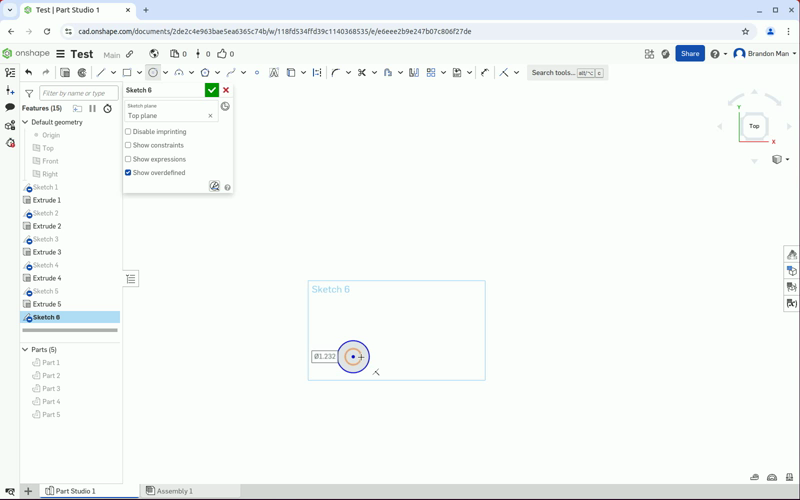
scroll(-6)
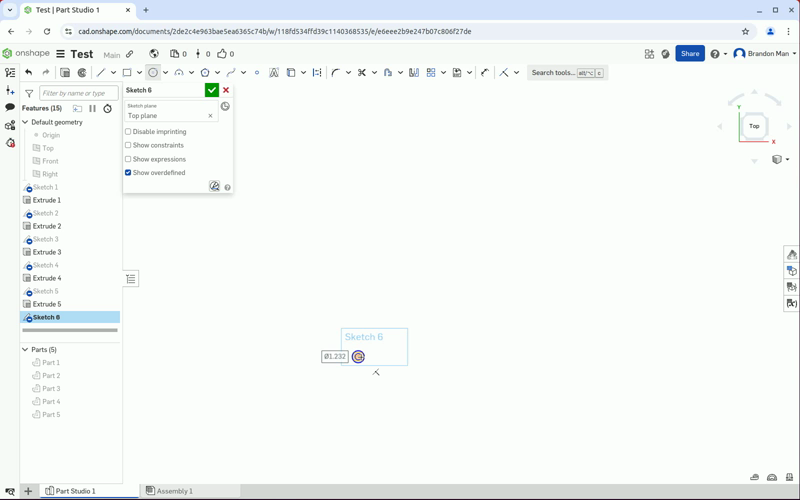
key(esc)
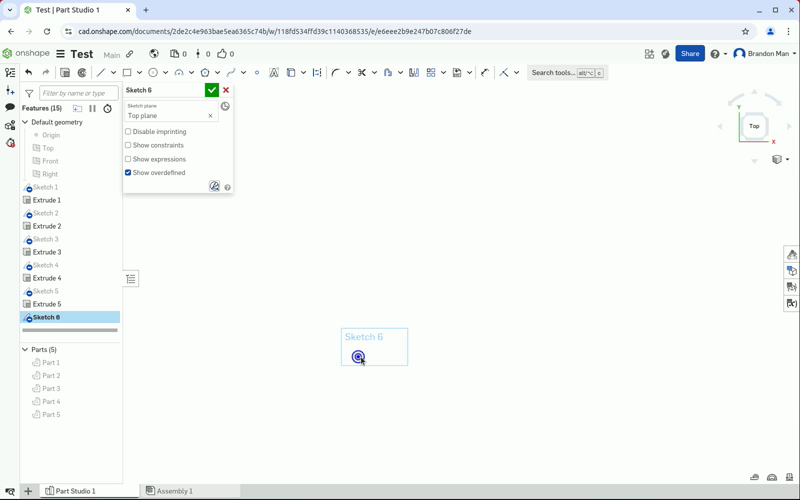
mouse_move(357, 351)
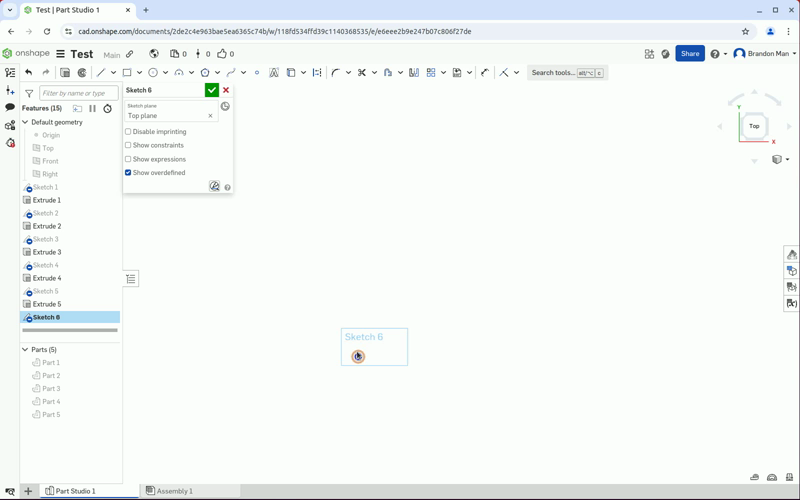
scroll(6)
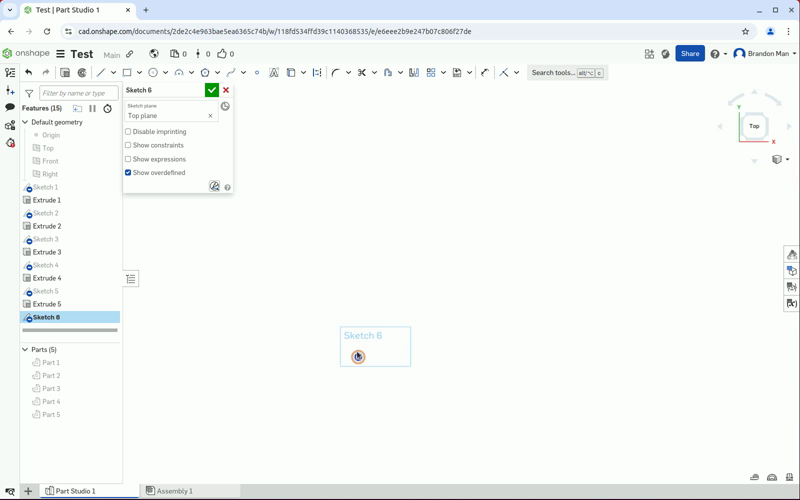
scroll(6)
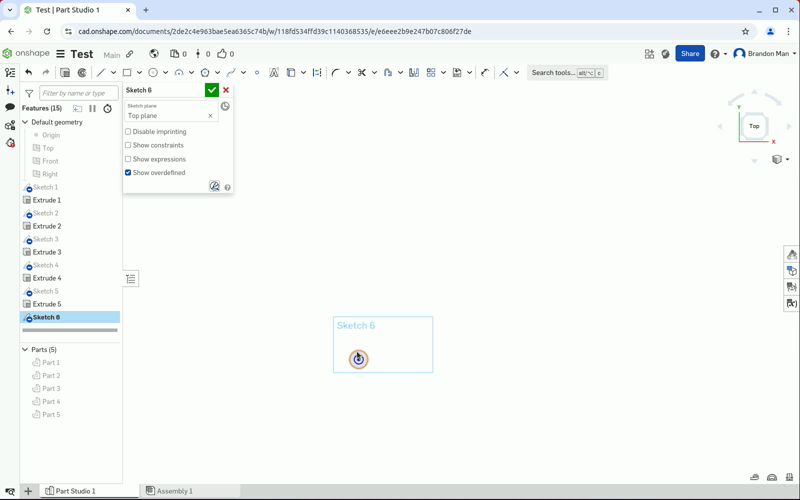
scroll(6)
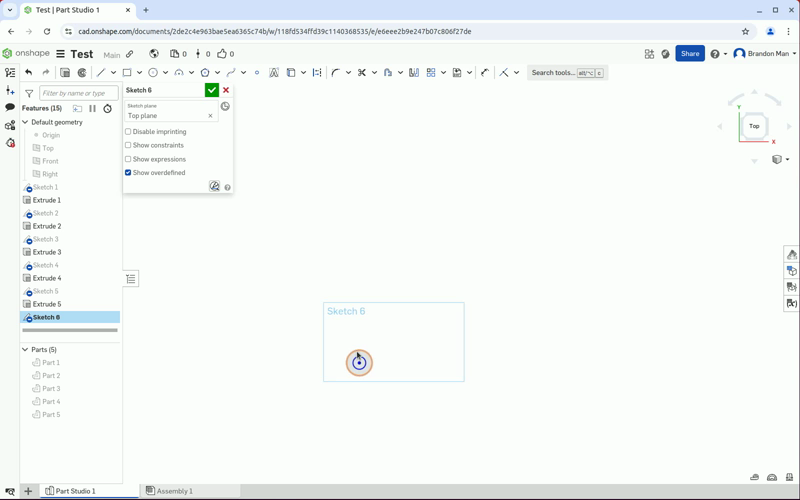
scroll(6)
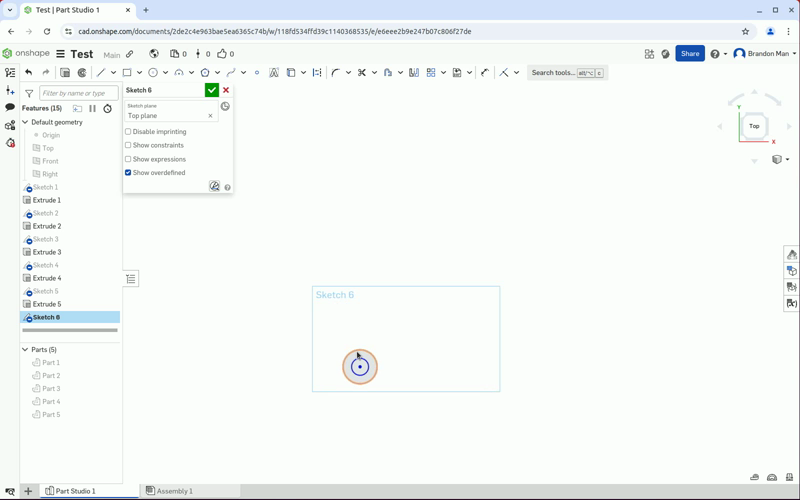
scroll(6)
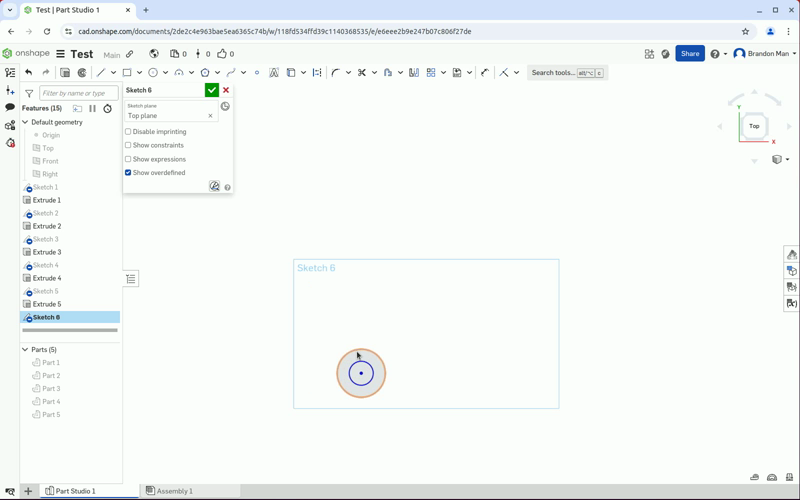
scroll(6)
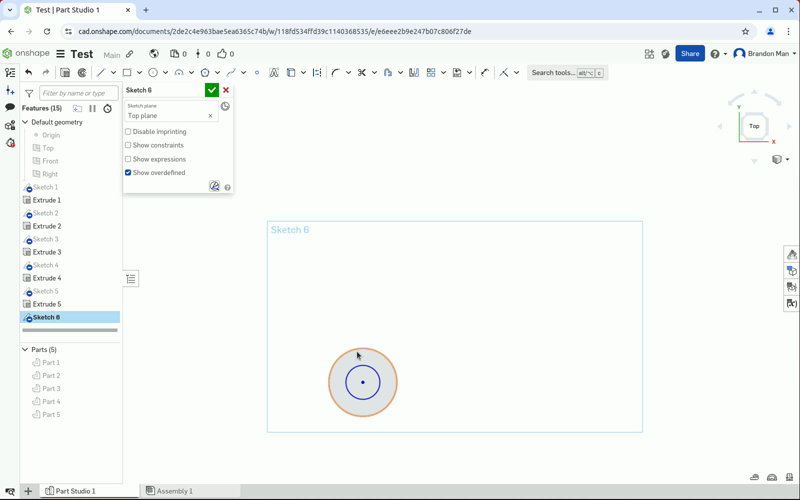
scroll(6)
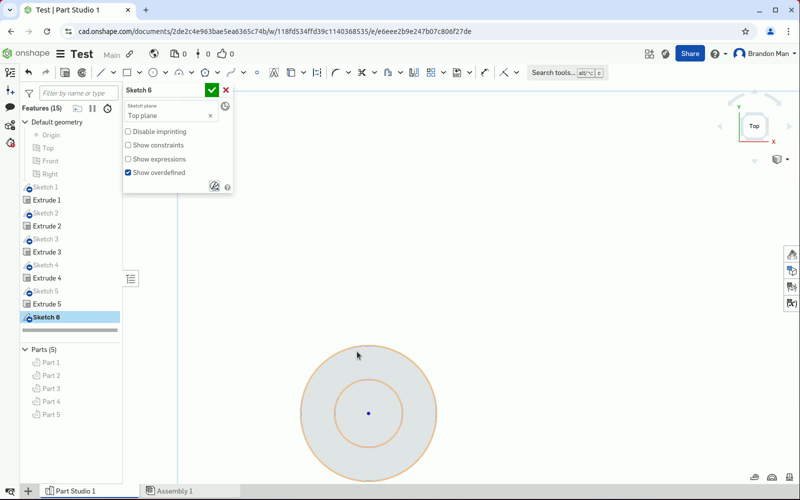
click(357, 351)
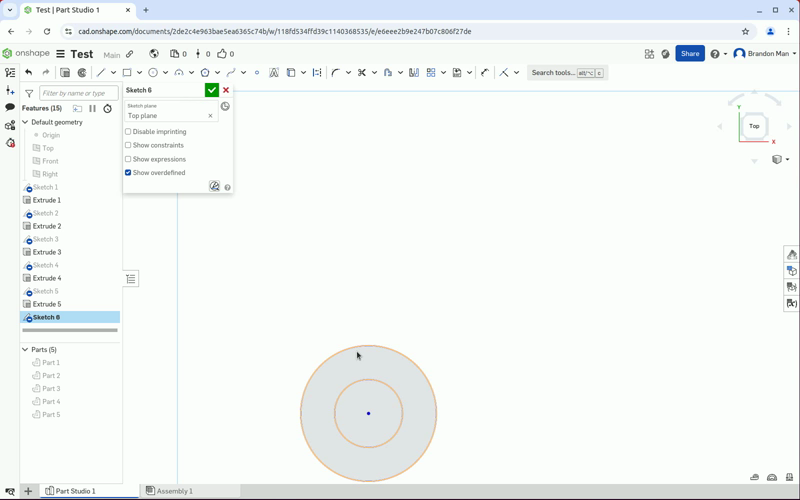
scroll(-6)
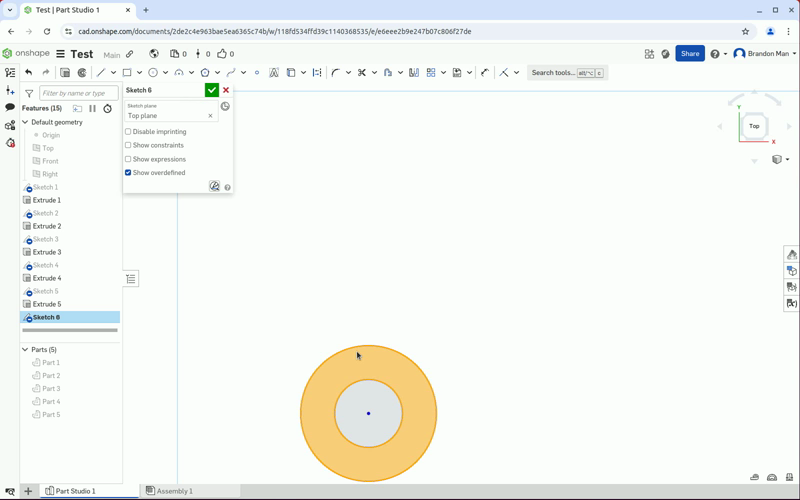
scroll(-6)
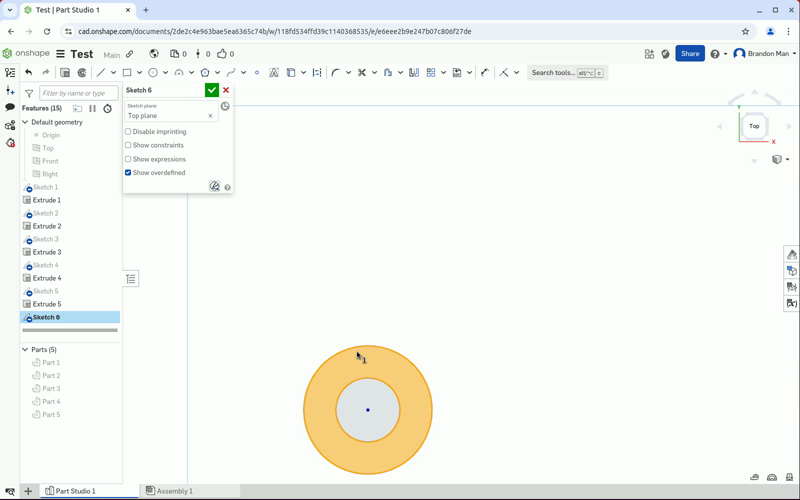
scroll(-6)
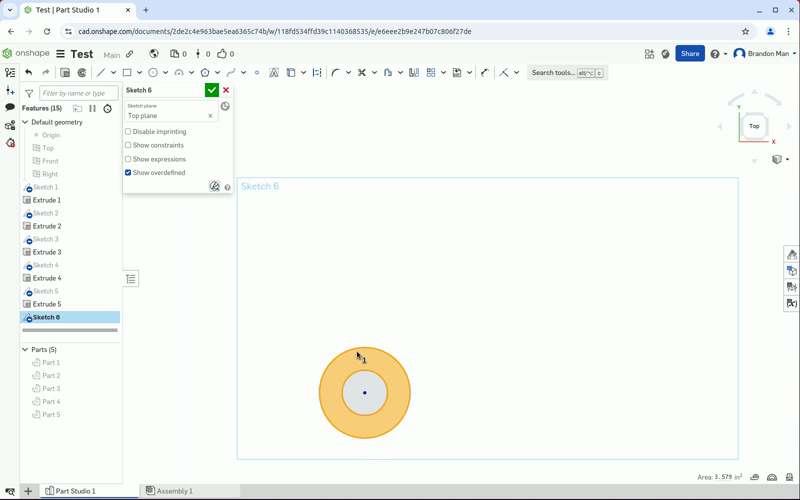
scroll(-6)
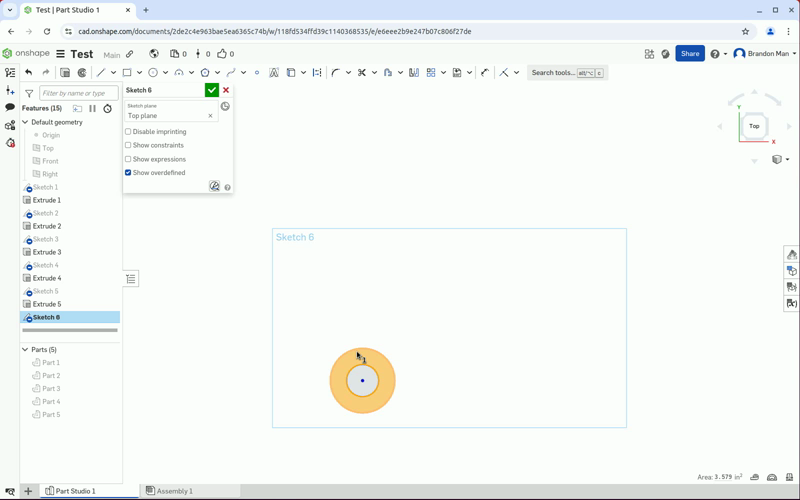
scroll(-6)
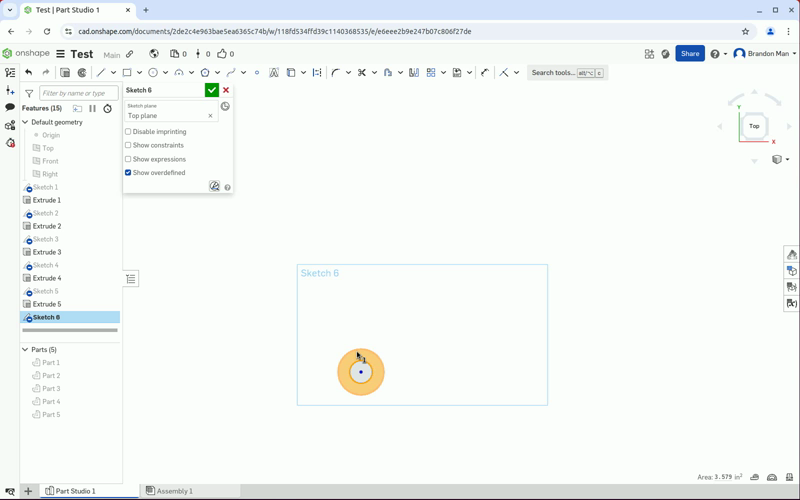
scroll(-6)
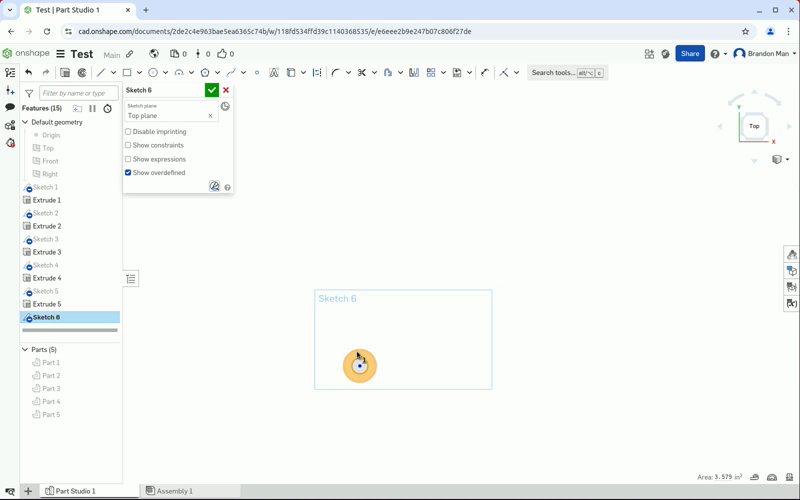
scroll(-6)
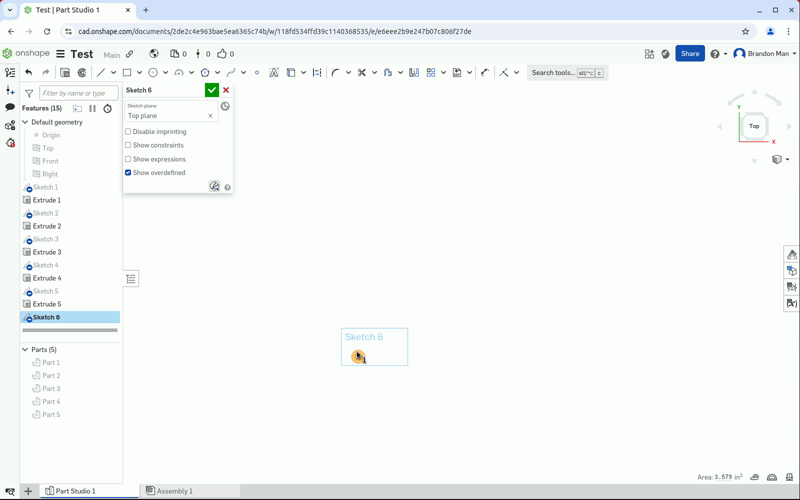
mouse_move(73, 352)
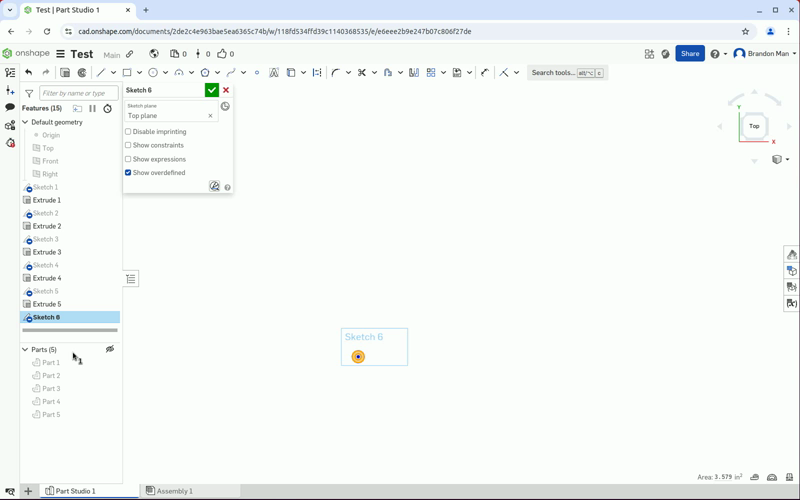
key(shift+y)
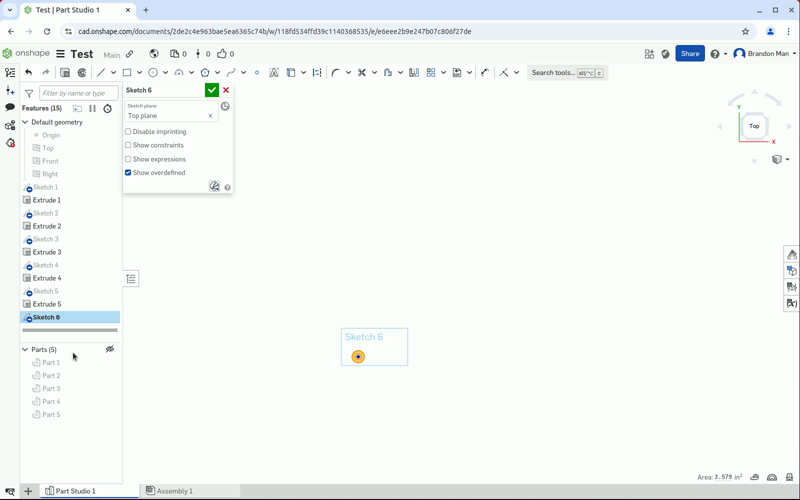
key(shift+e)
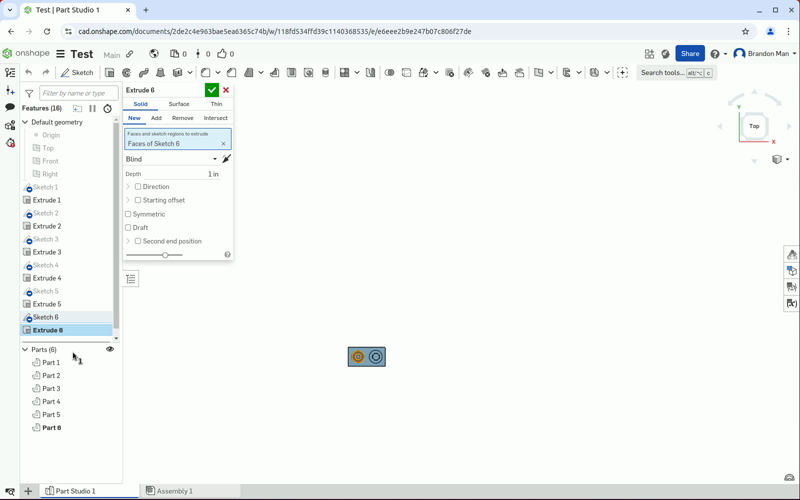
mouse_move(143, 106)
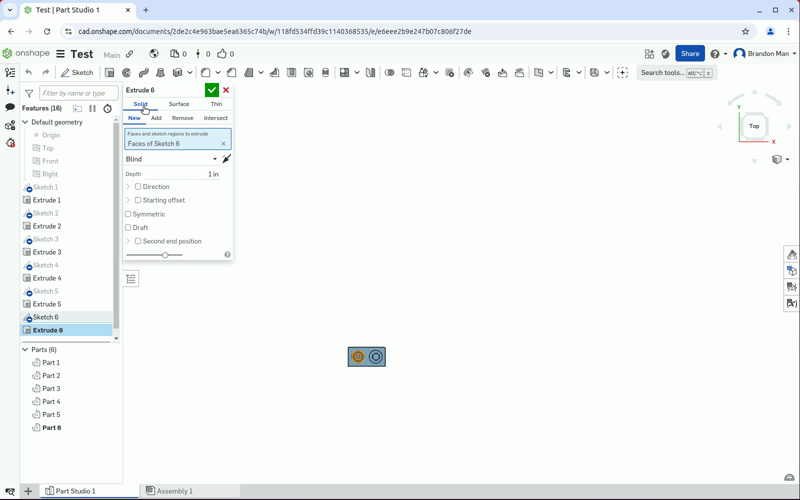
click(143, 106)
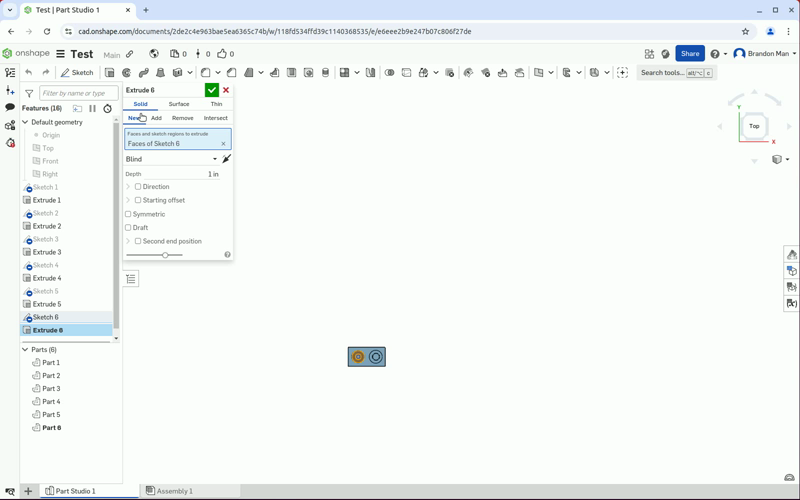
mouse_move(137, 120)
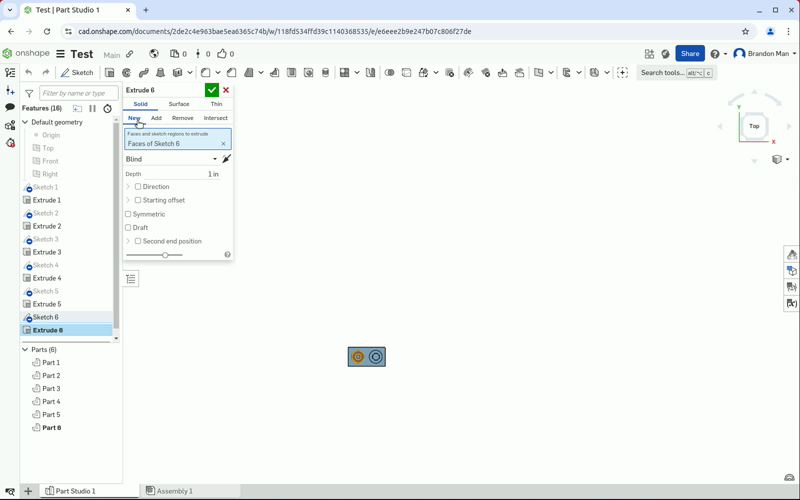
click(137, 120)
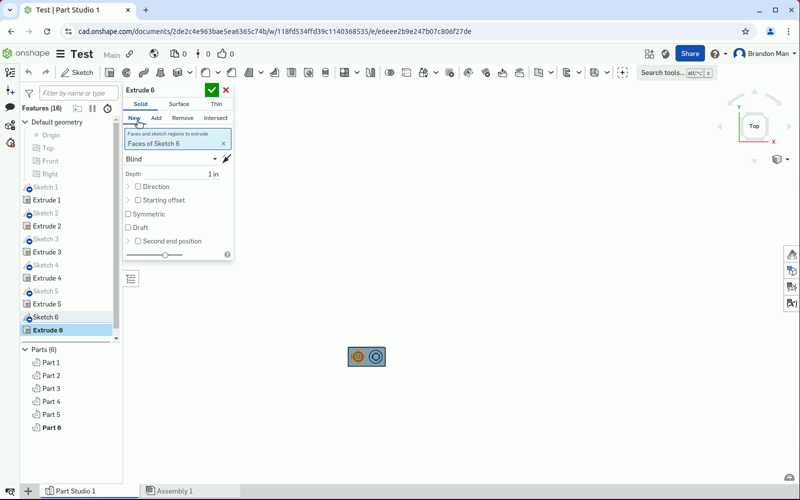
key(tab, 4)
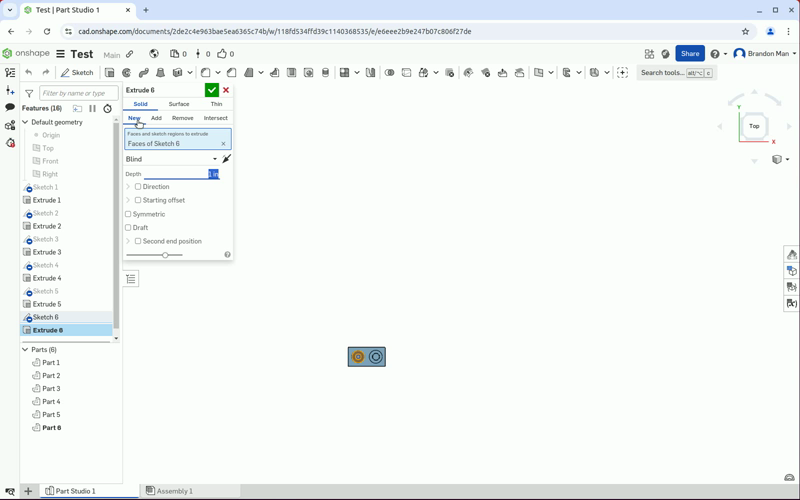
text(12.517)
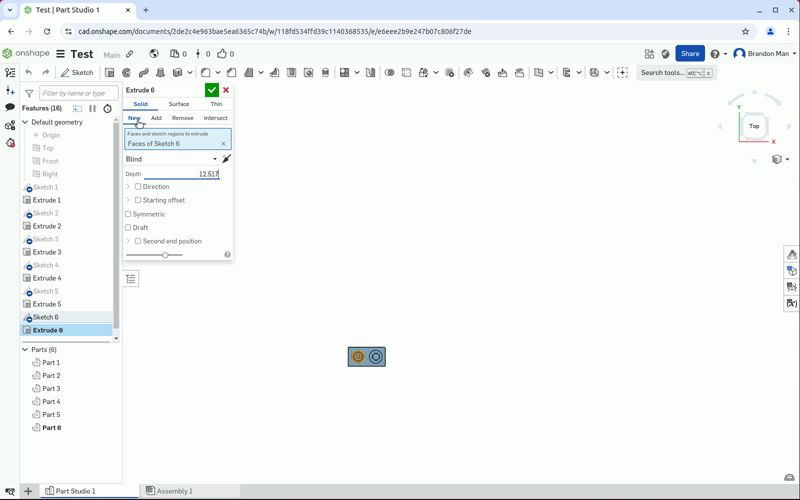
key(enter)
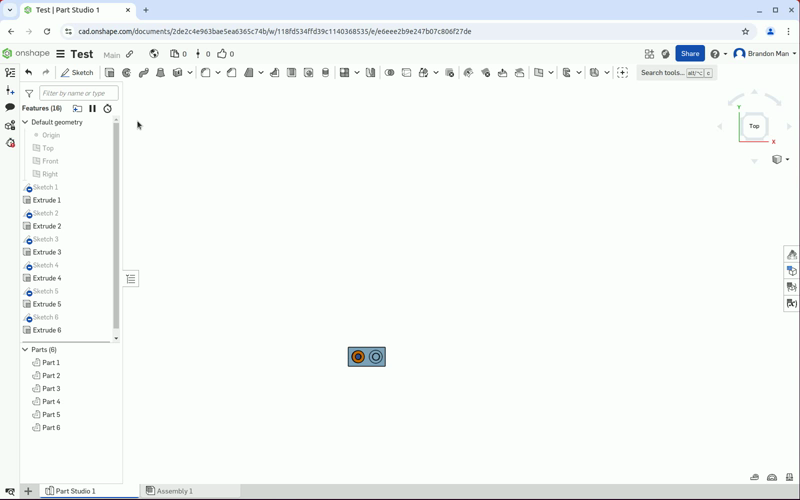
key(shift+h)
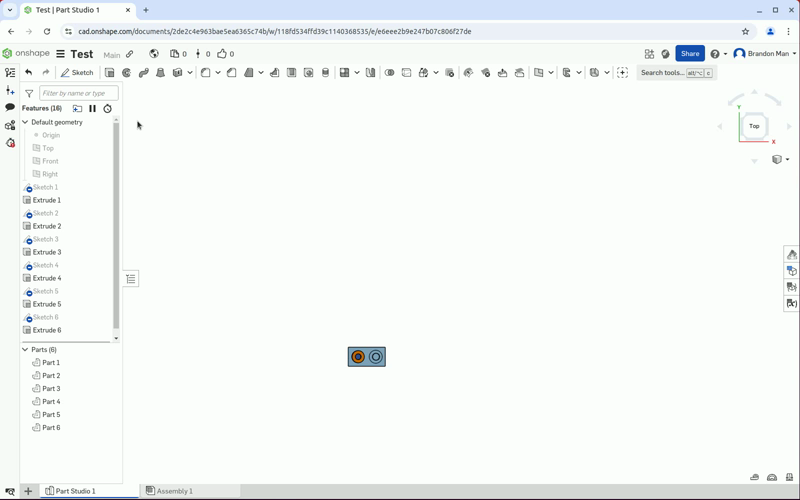
key(shift+h)
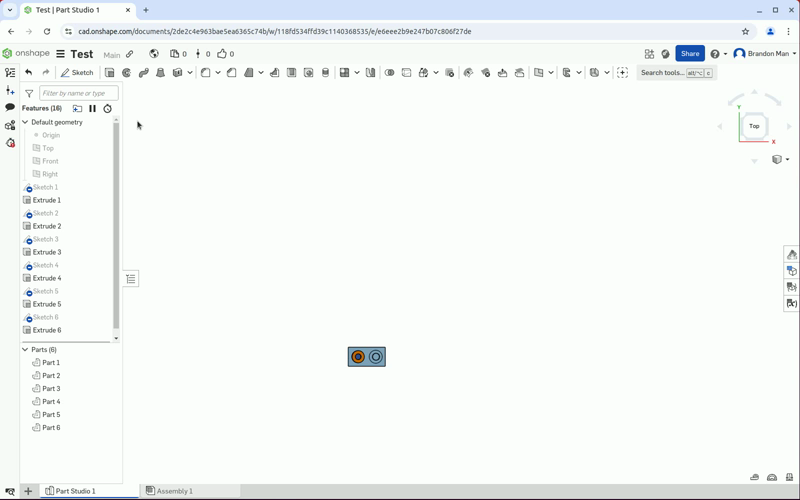
mouse_move(69, 189)
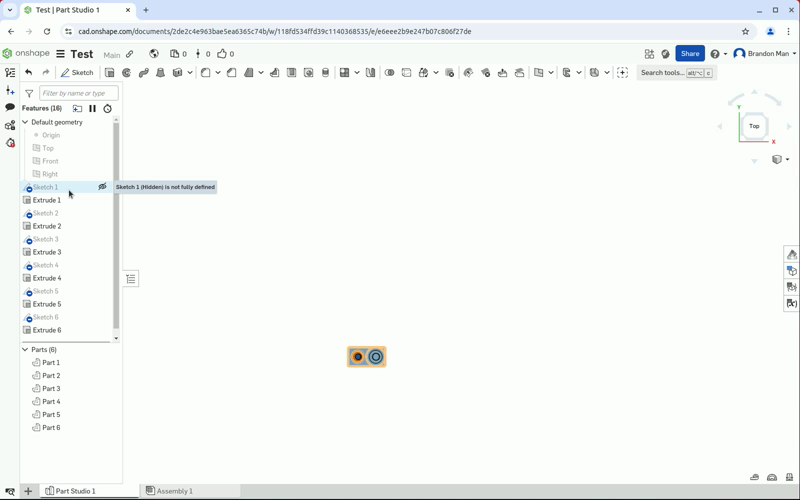
click(69, 189)
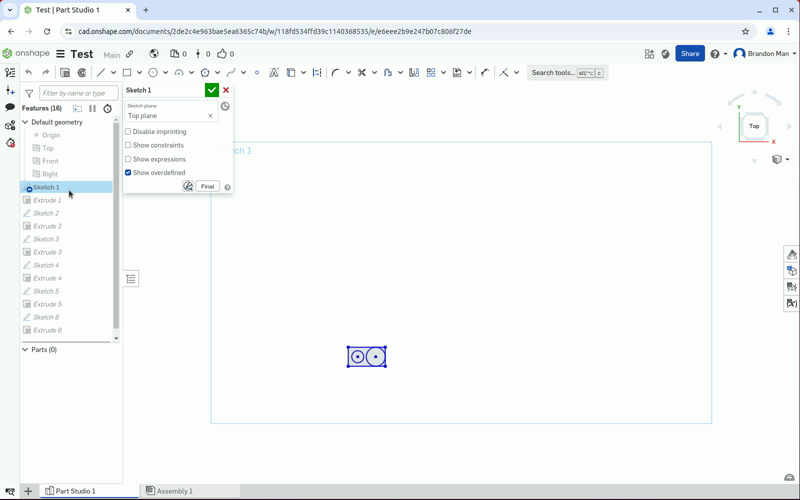
mouse_move(229, 92)
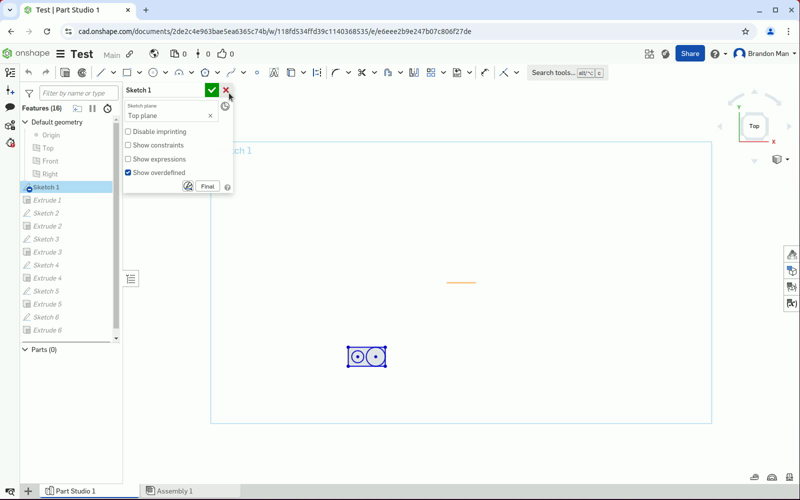
click(229, 92)
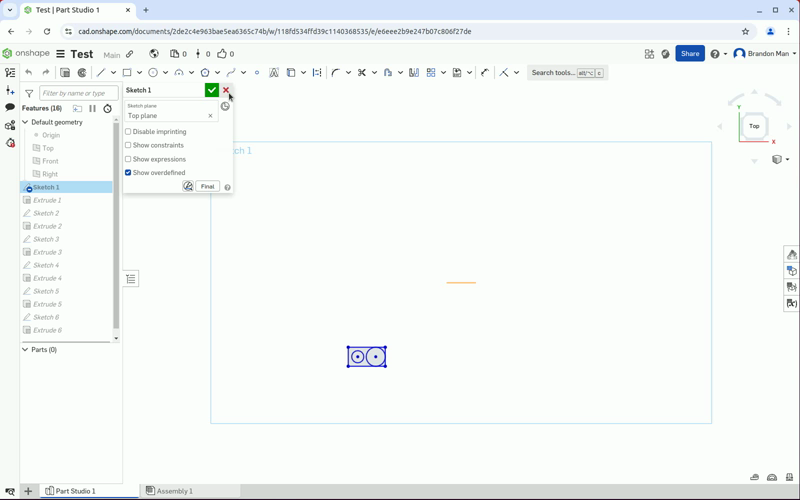
key(shift+s)
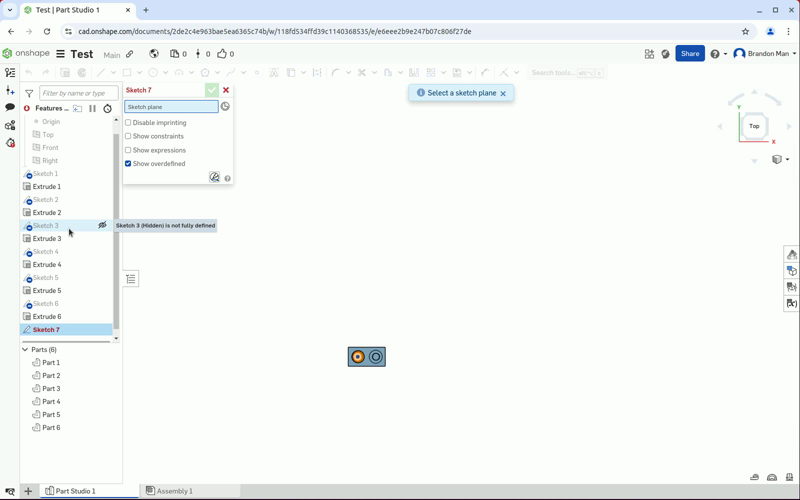
scroll(3)
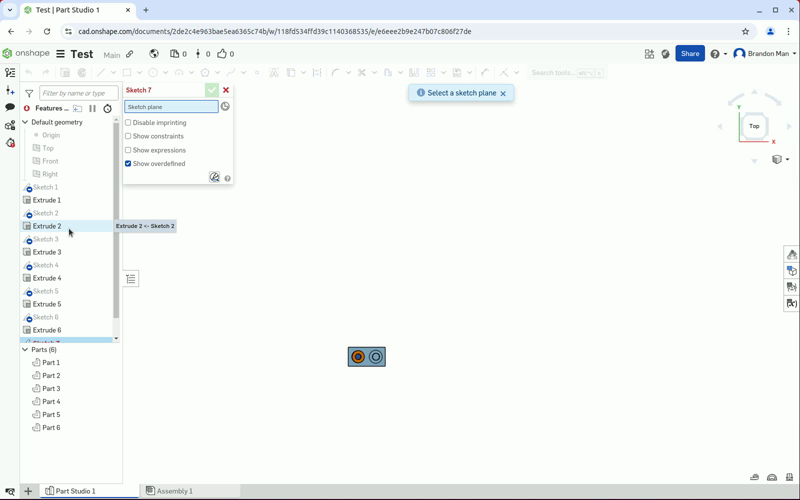
mouse_move(69, 150)
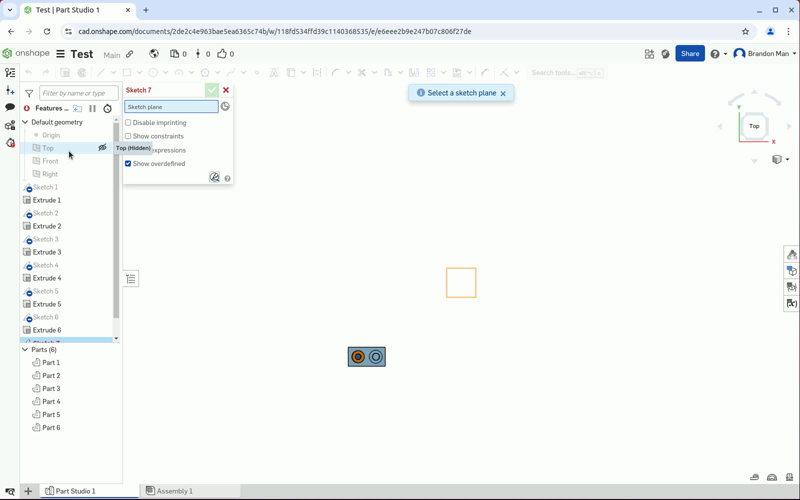
click(69, 150)
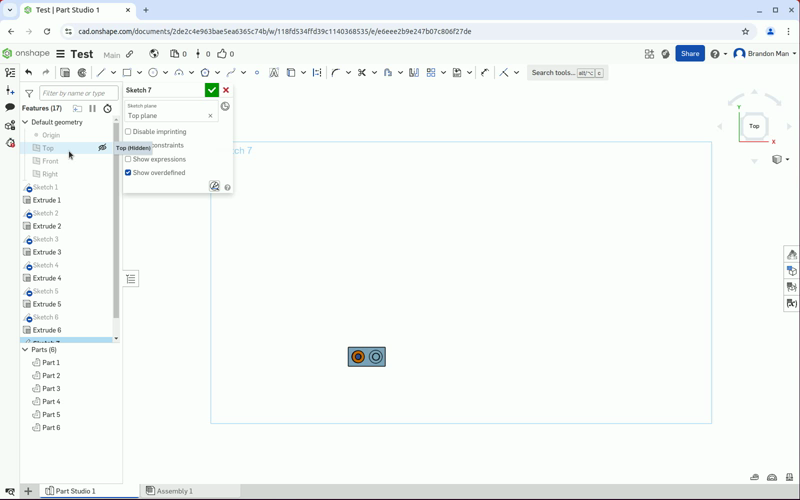
mouse_move(73, 352)
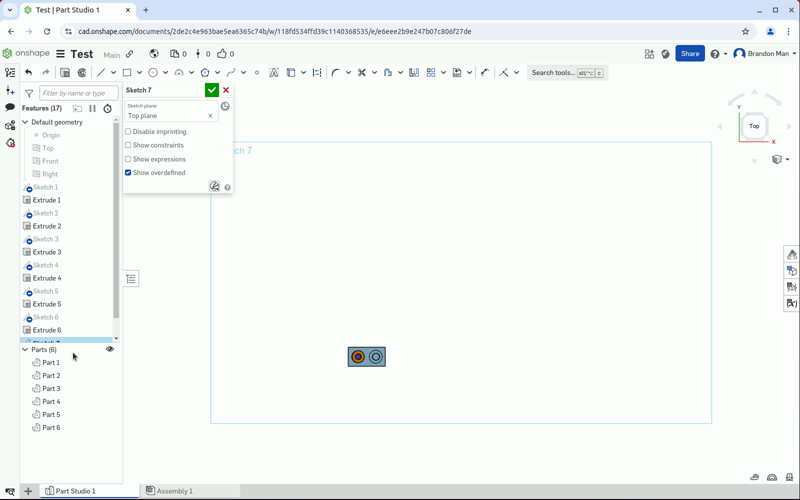
key(y)
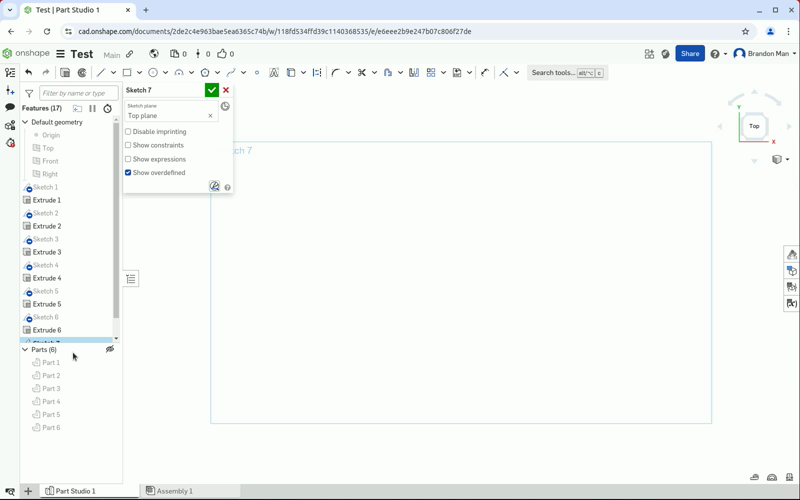
key(c)
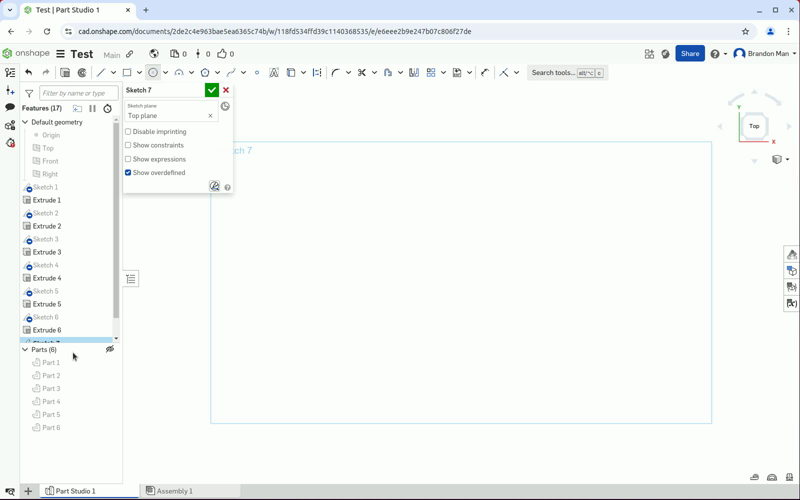
key_down(shift)
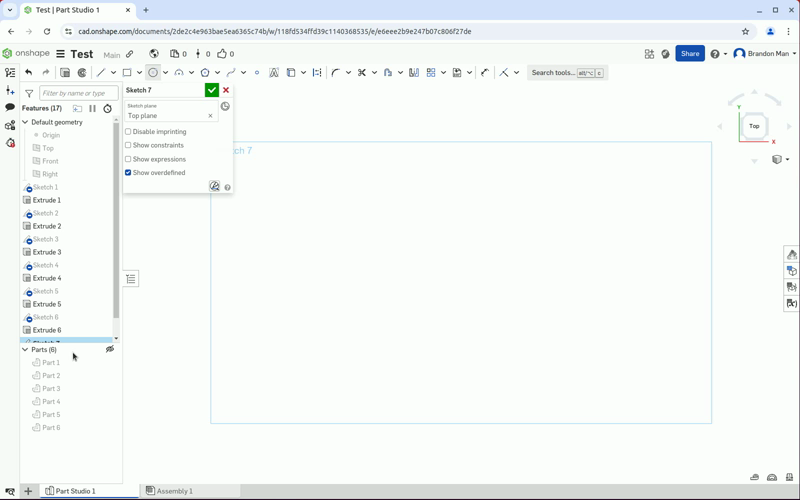
mouse_move(375, 356)
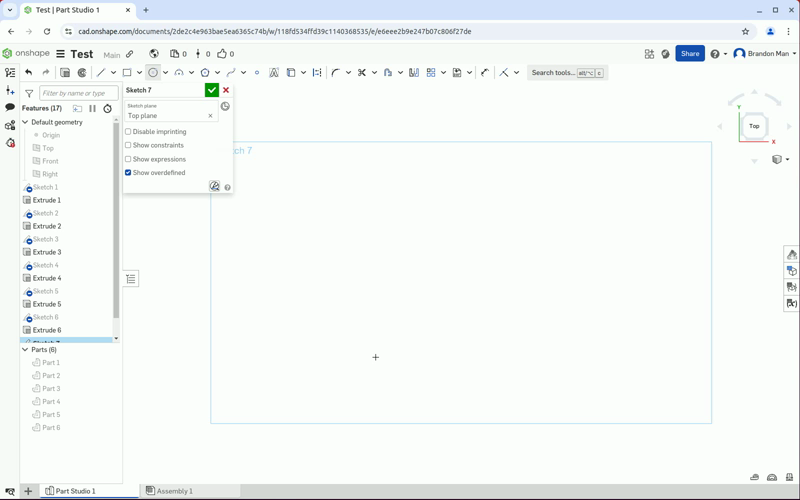
click(375, 356)
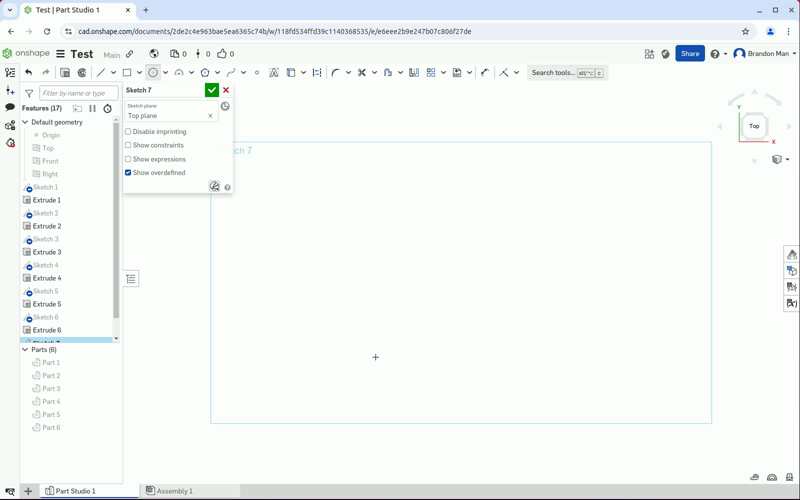
key_up(shift)
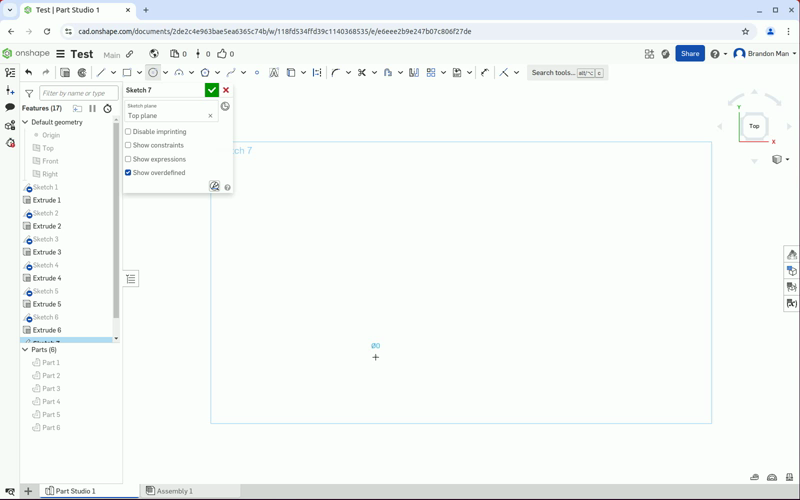
mouse_move(382, 356)
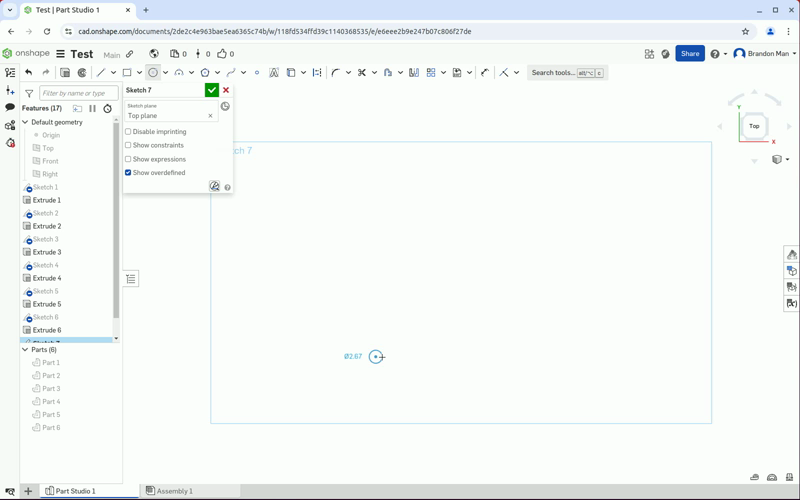
click(382, 356)
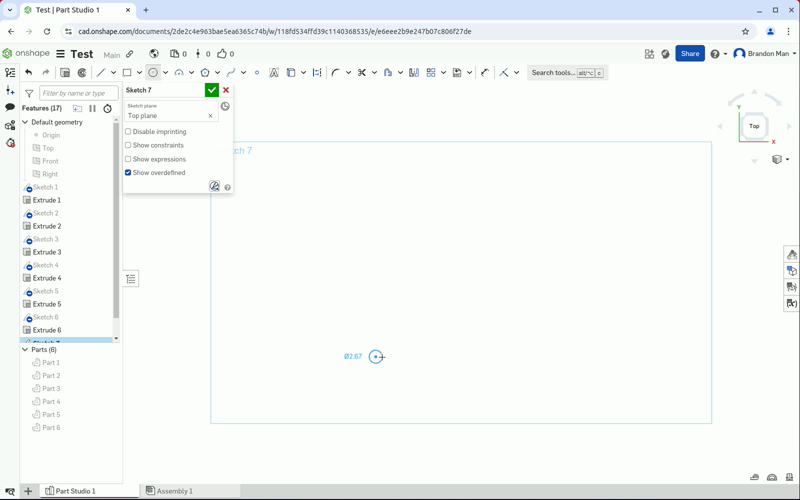
key(esc)
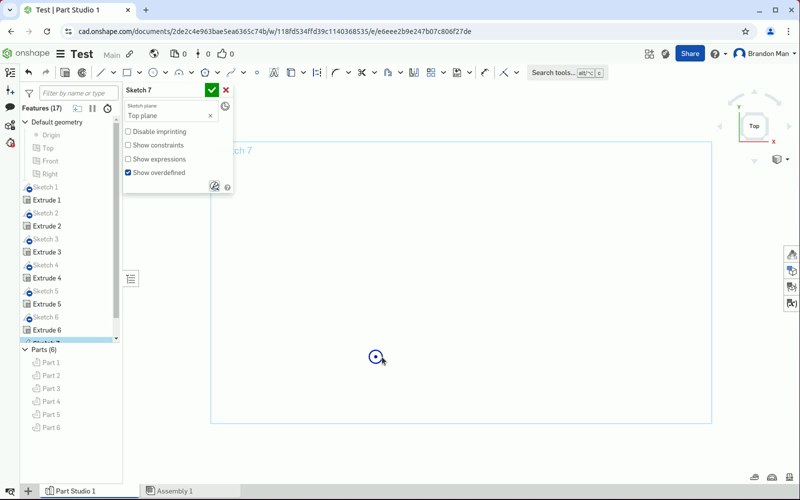
key(c)
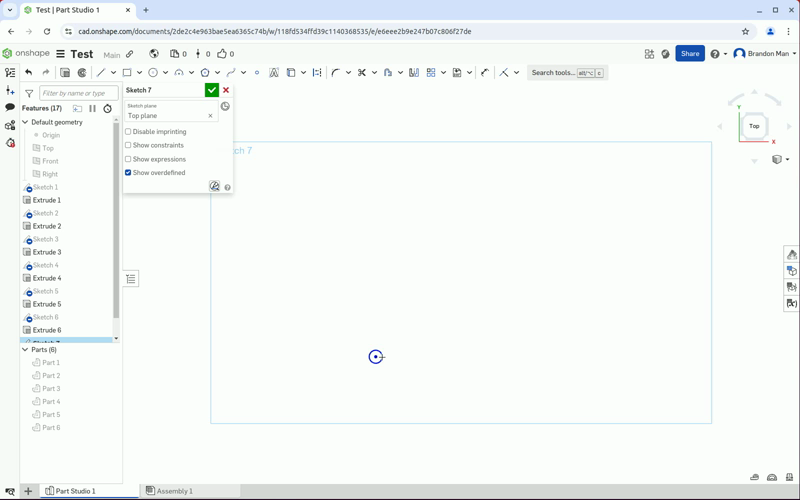
key_down(shift)
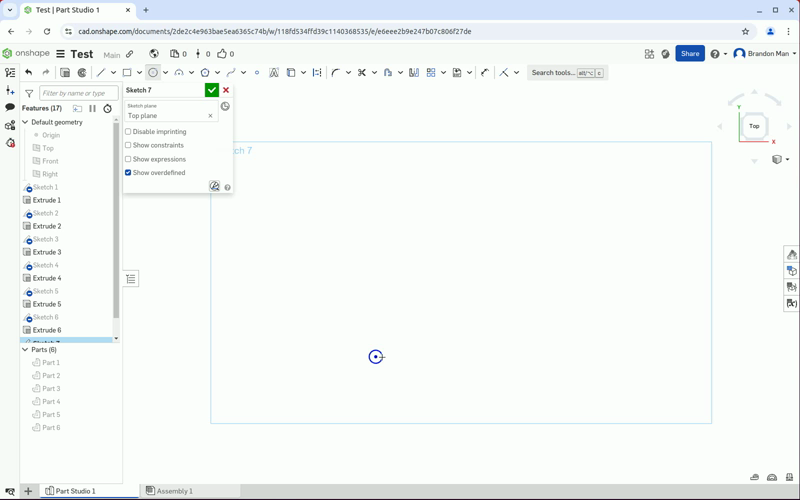
mouse_move(375, 356)
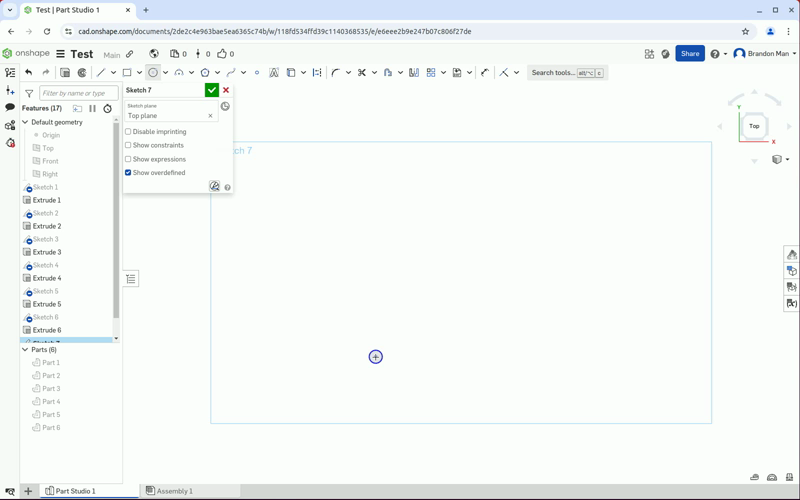
click(375, 356)
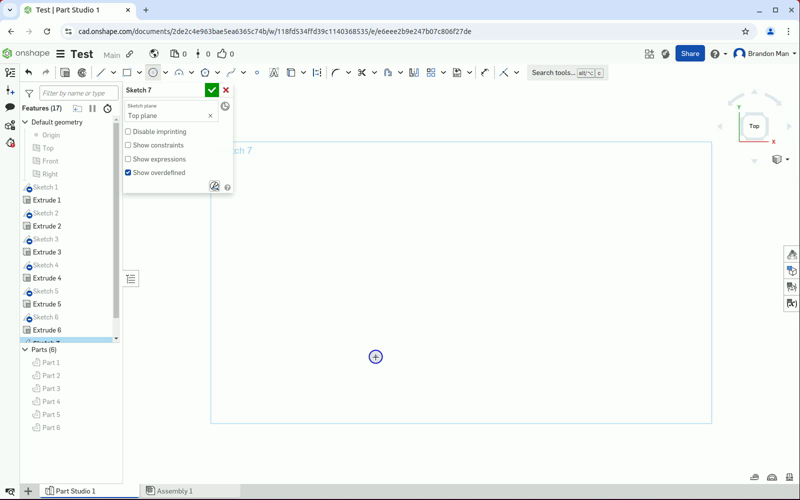
key_up(shift)
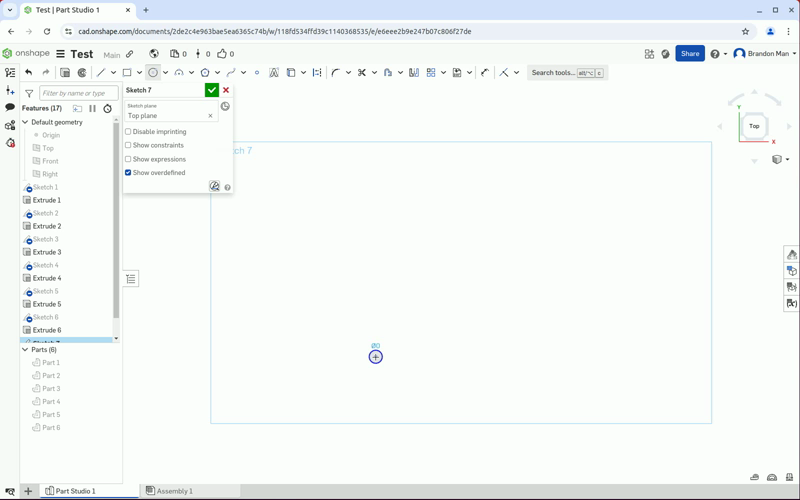
mouse_move(379, 356)
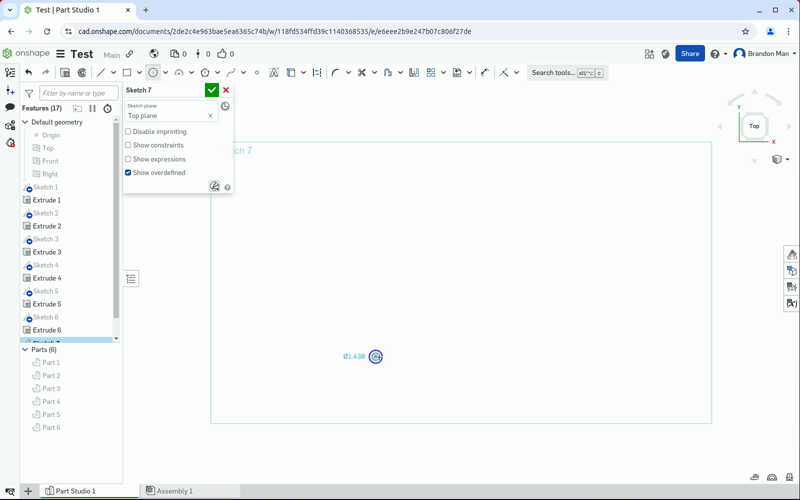
scroll(6)
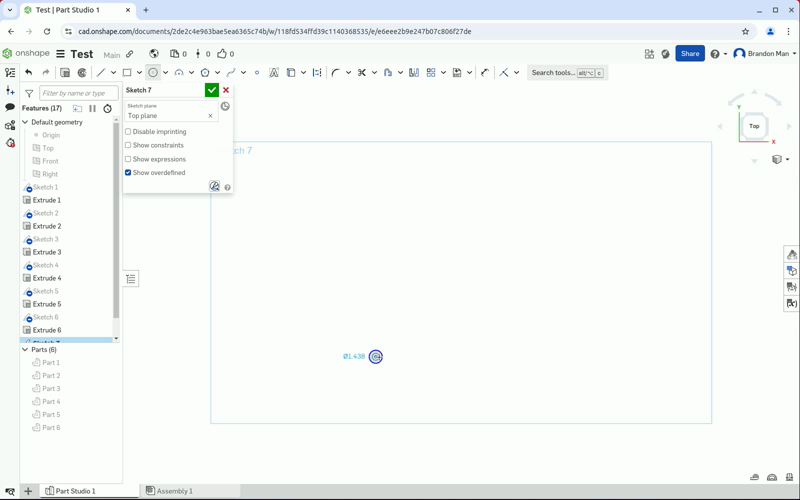
scroll(6)
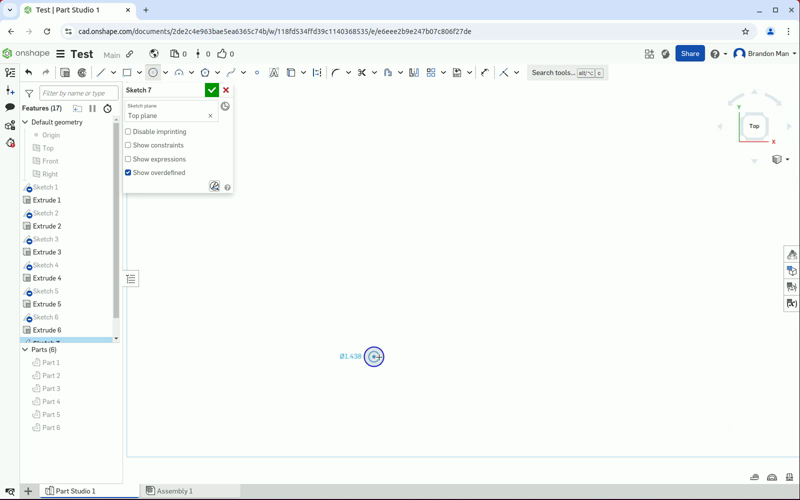
scroll(6)
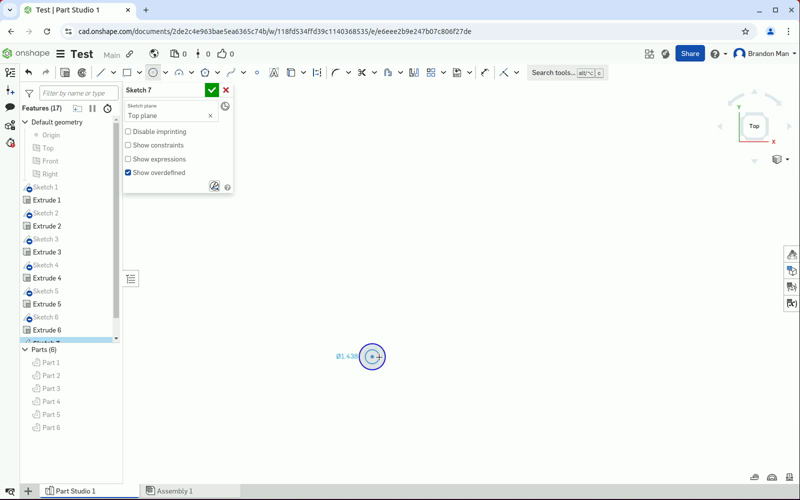
scroll(6)
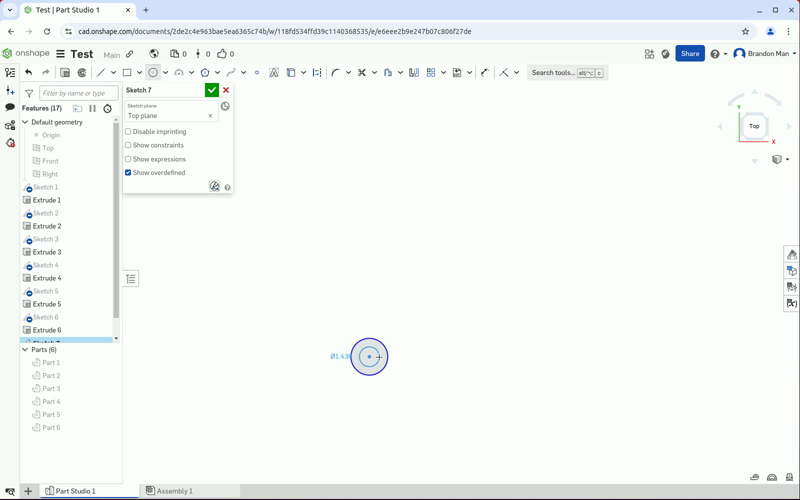
scroll(6)
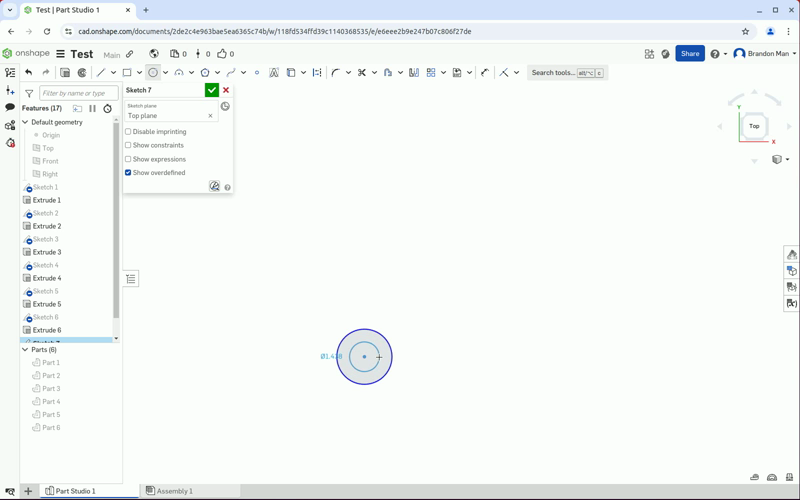
scroll(6)
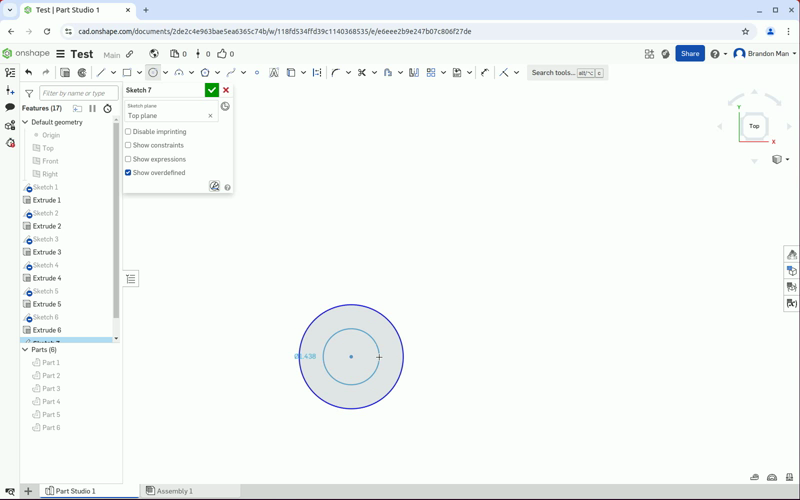
scroll(6)
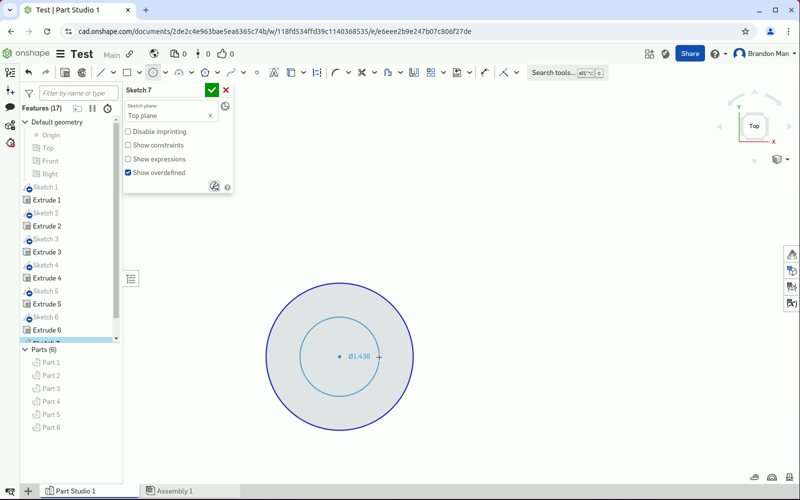
click(379, 356)
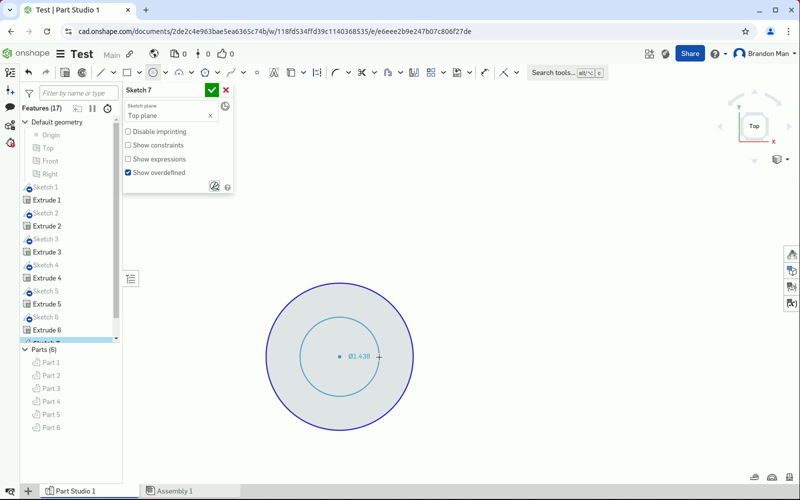
scroll(-6)
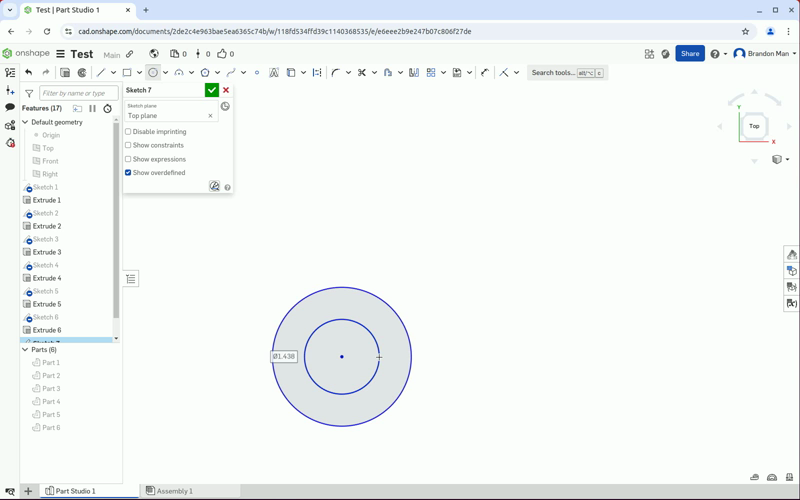
scroll(-6)
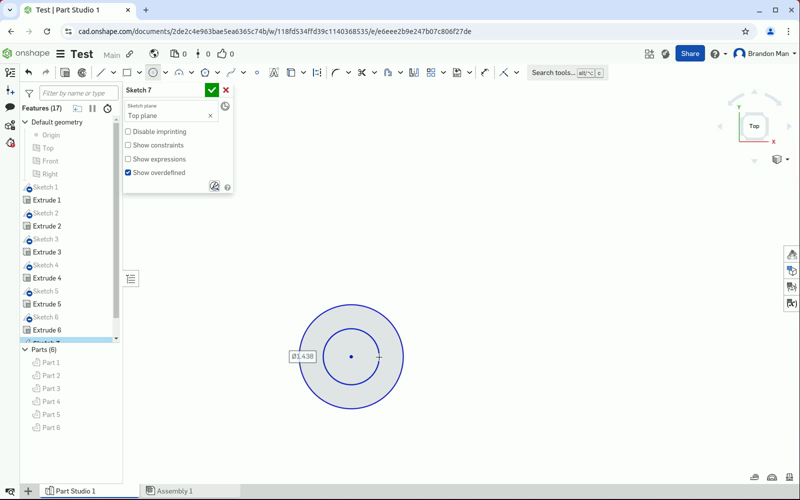
scroll(-6)
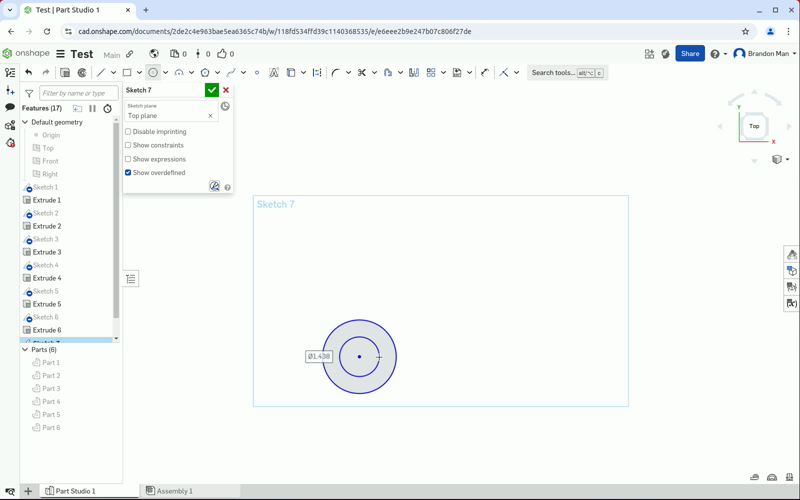
scroll(-6)
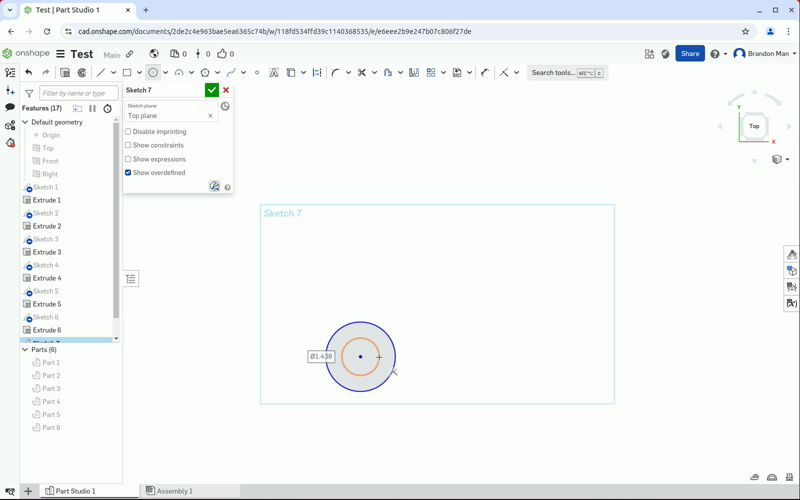
scroll(-6)
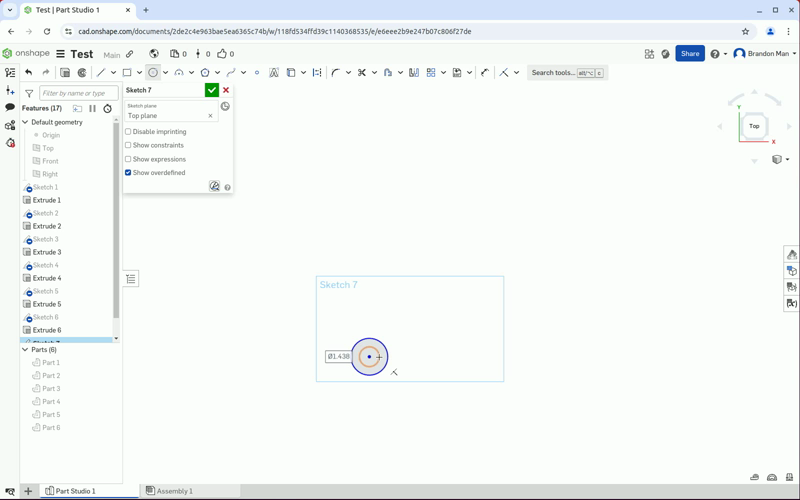
scroll(-6)
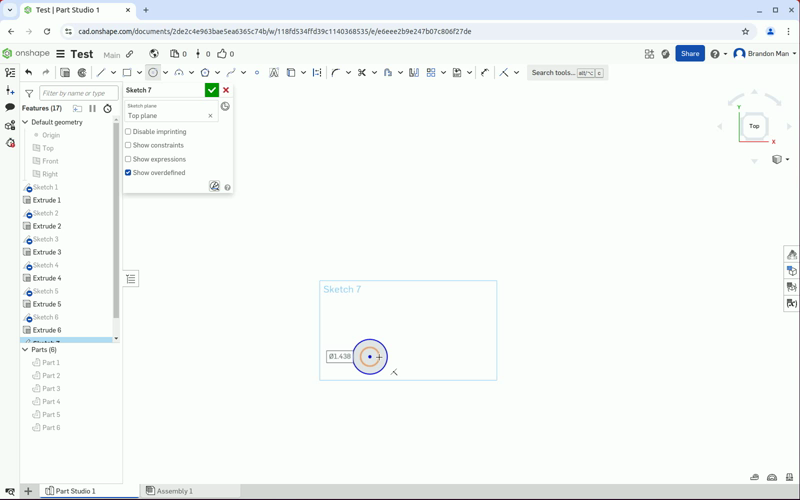
scroll(-6)
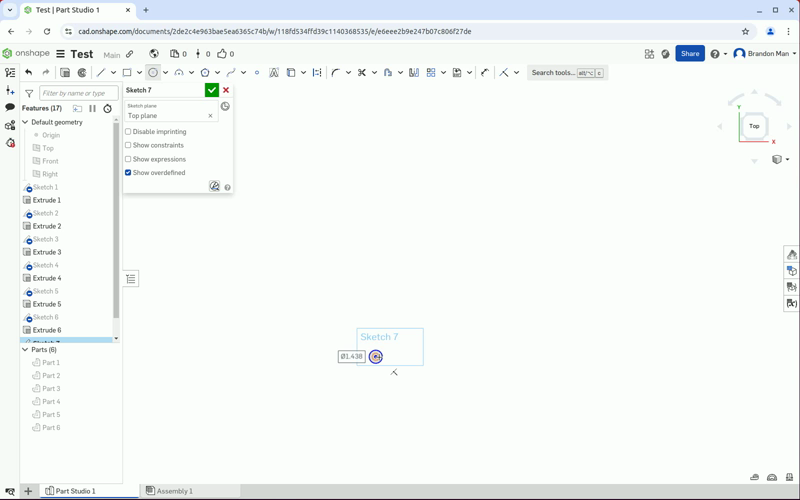
key(esc)
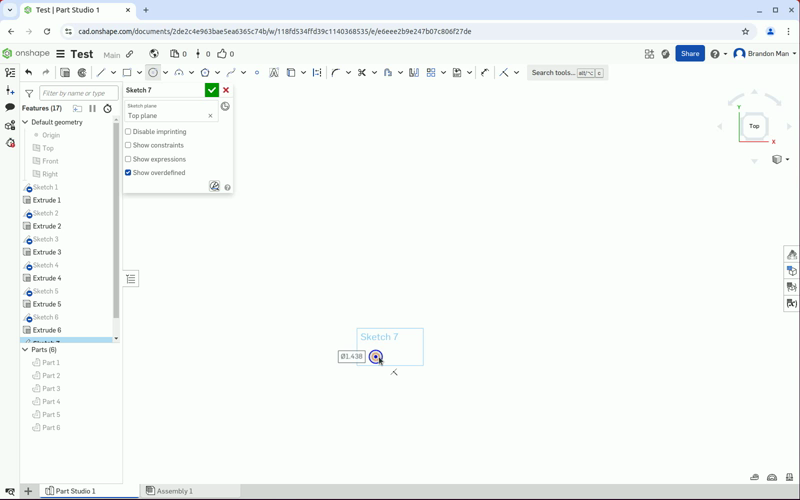
mouse_move(379, 358)
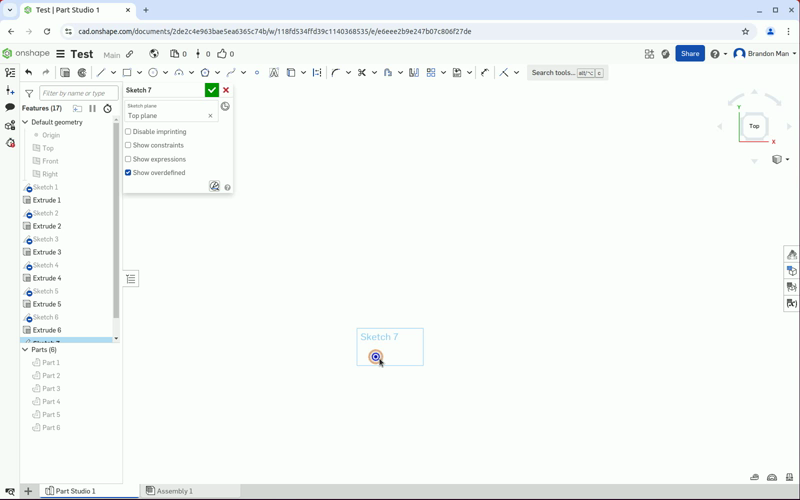
scroll(6)
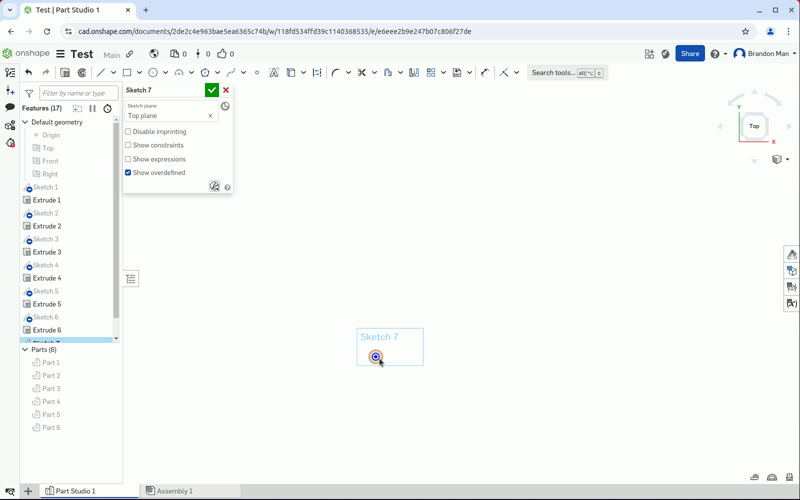
scroll(6)
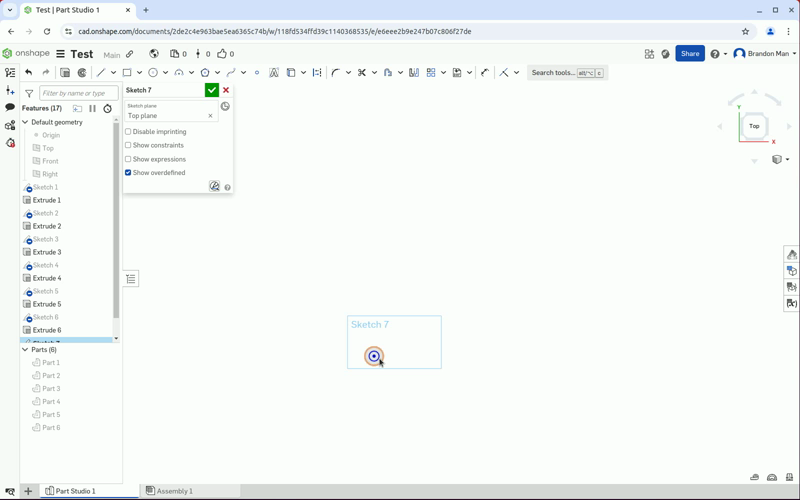
scroll(6)
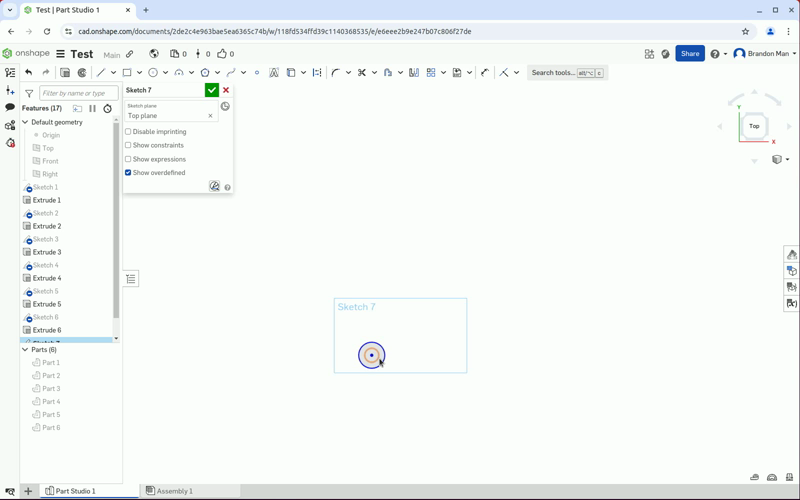
scroll(6)
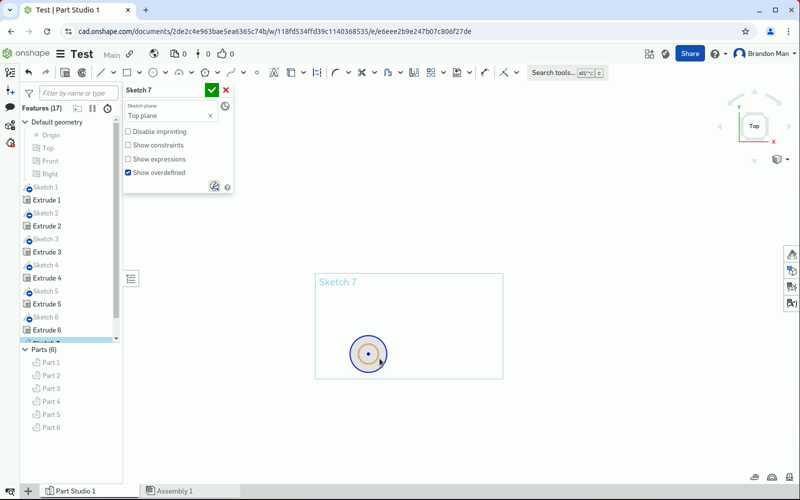
scroll(6)
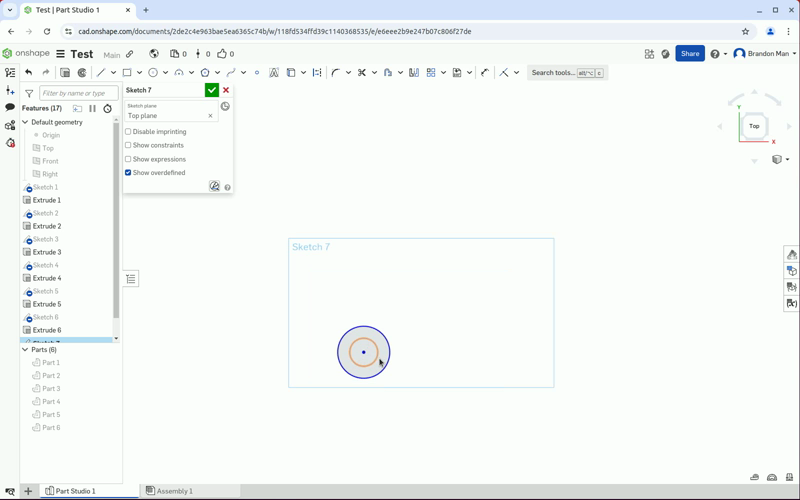
scroll(6)
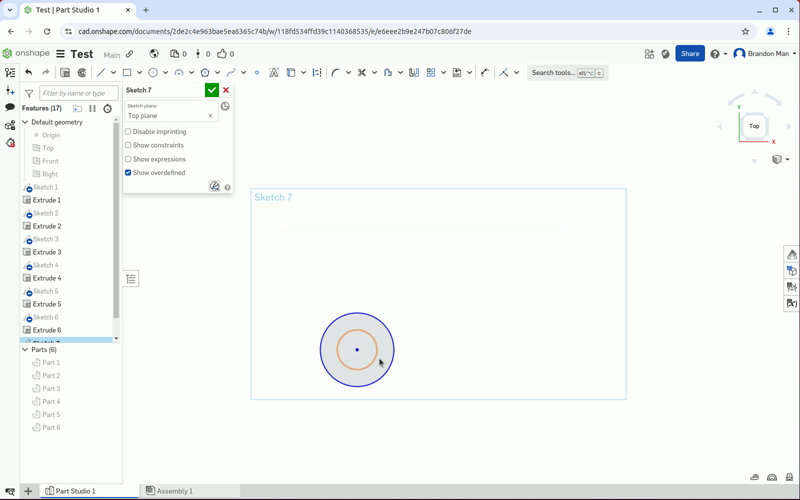
scroll(6)
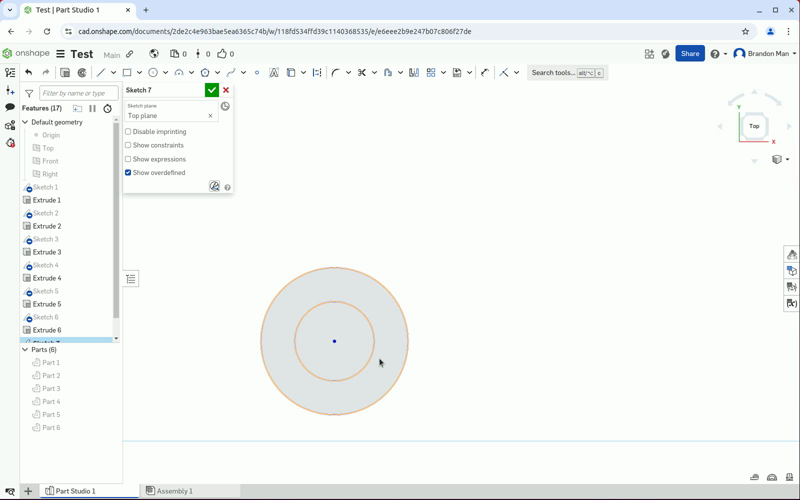
click(379, 358)
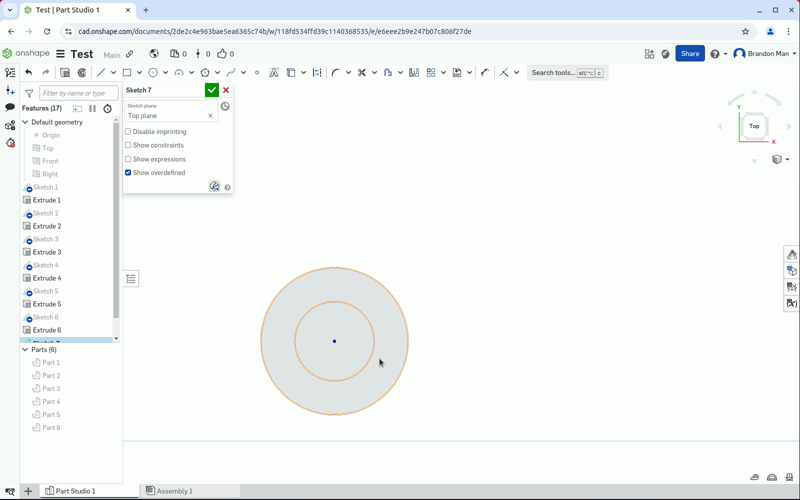
scroll(-6)
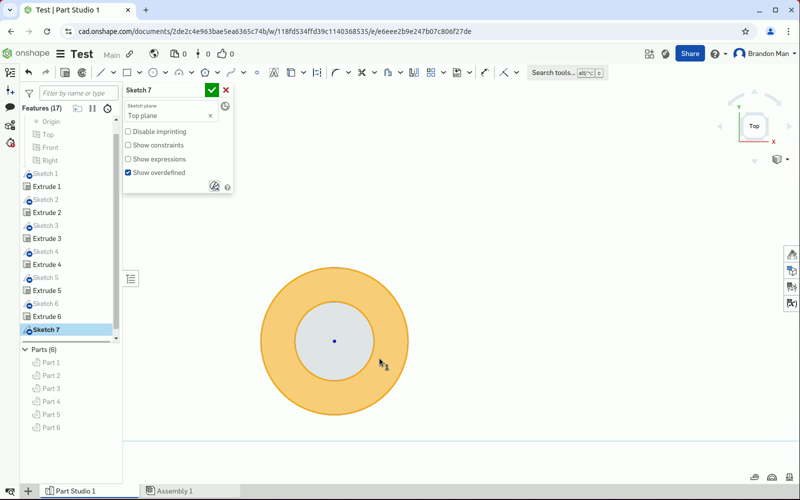
scroll(-6)
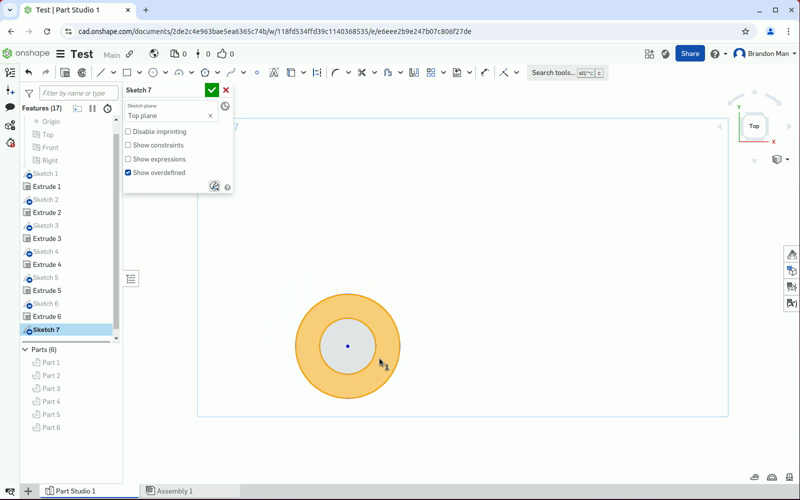
scroll(-6)
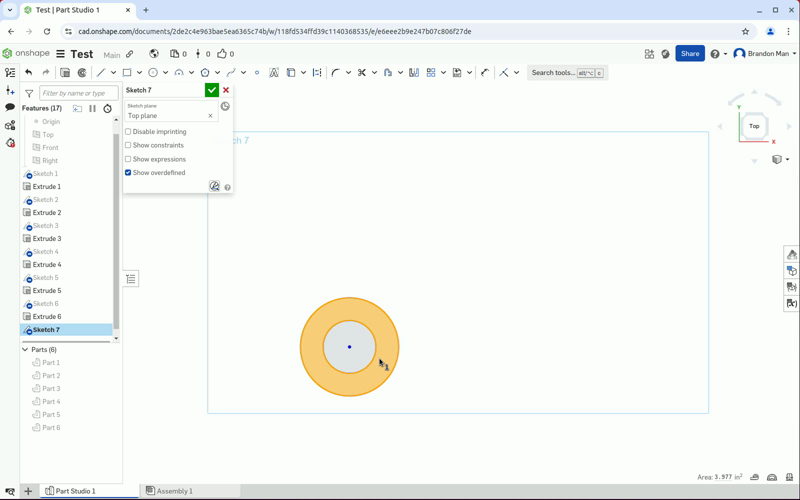
scroll(-6)
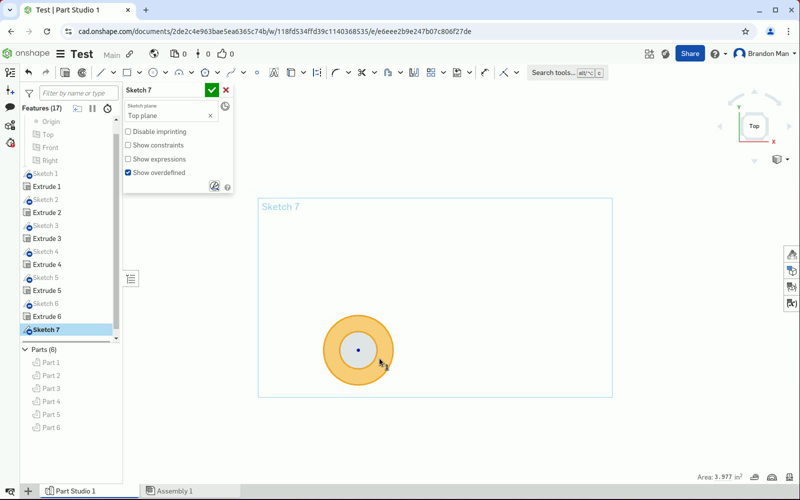
scroll(-6)
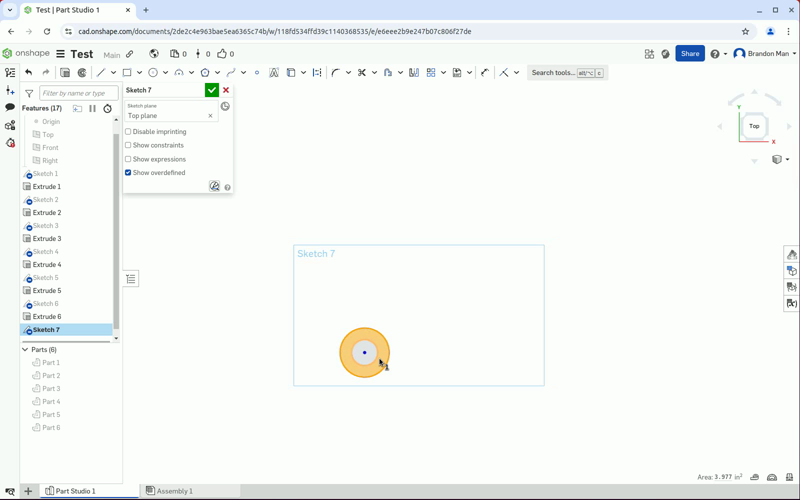
scroll(-6)
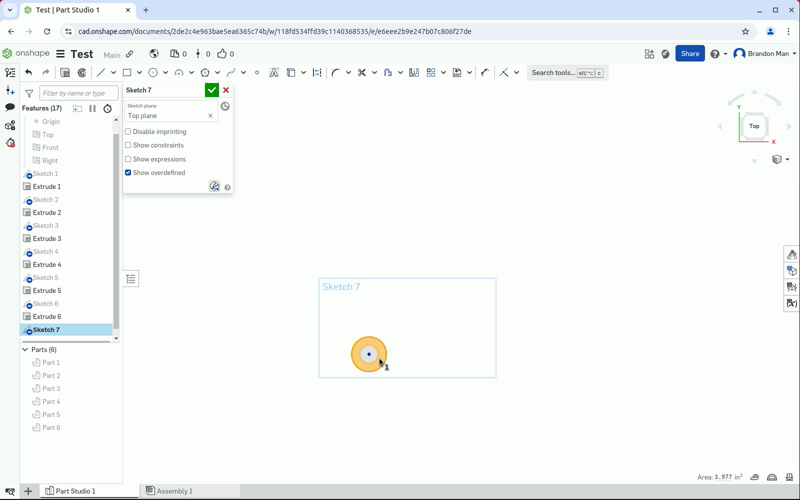
scroll(-6)
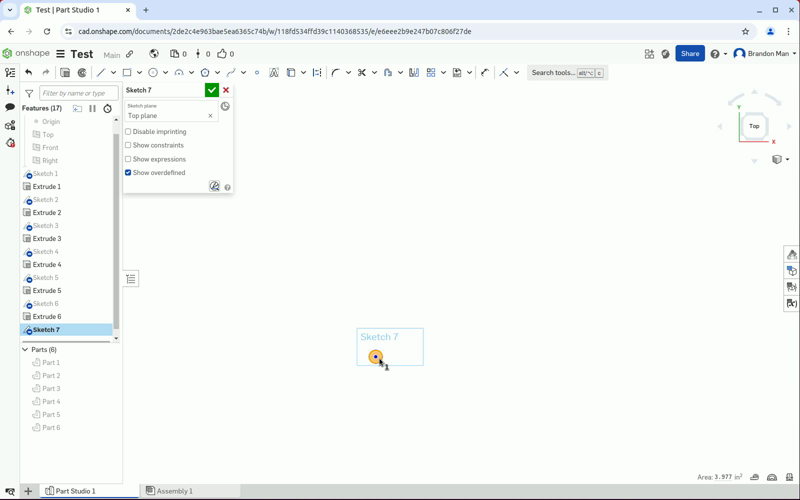
mouse_move(73, 352)
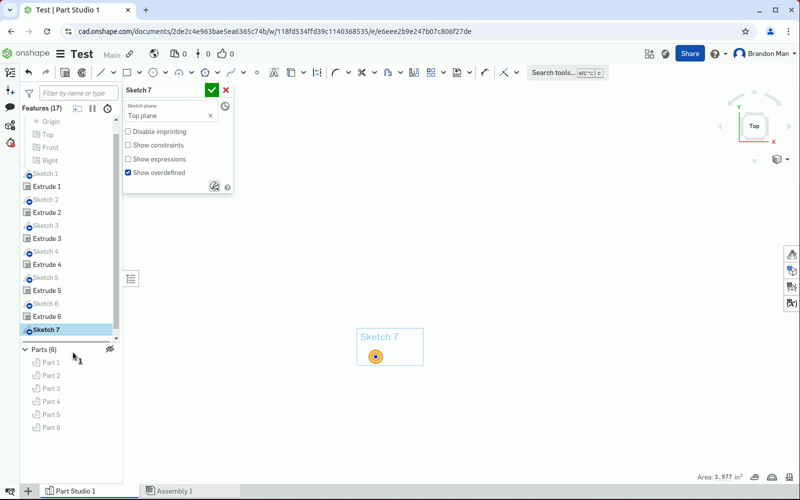
key(shift+y)
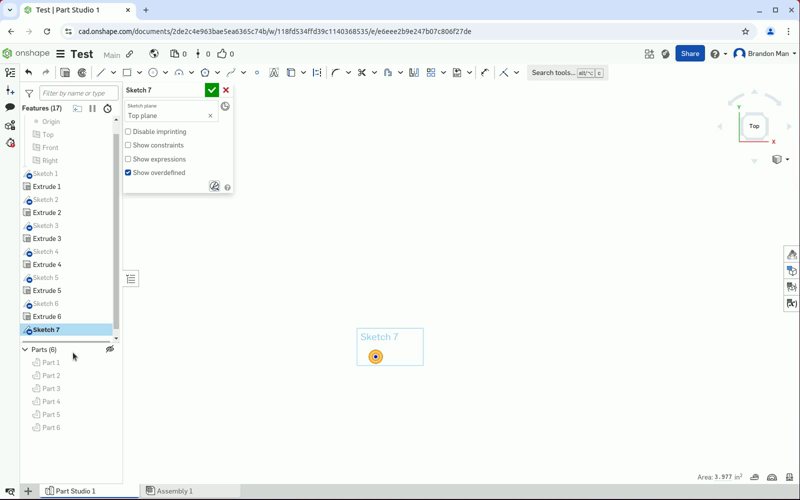
key(shift+e)
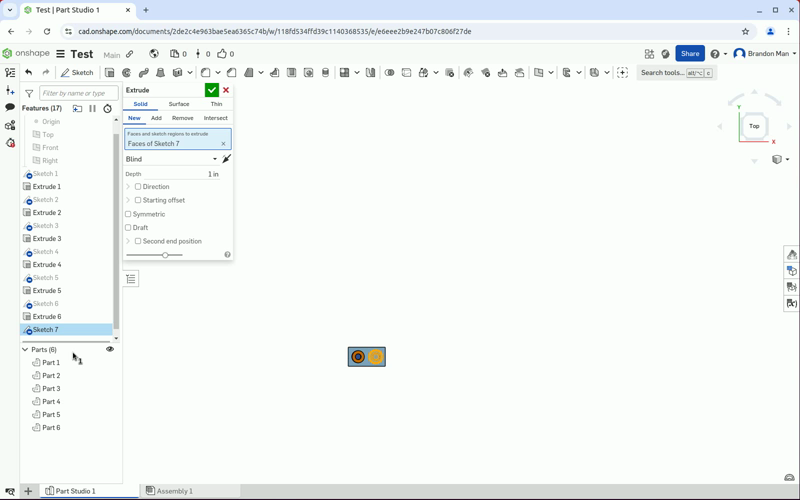
mouse_move(143, 106)
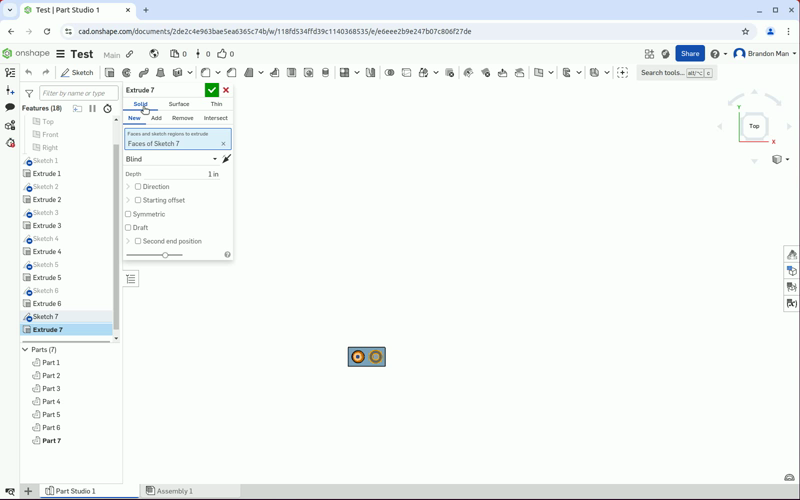
click(143, 106)
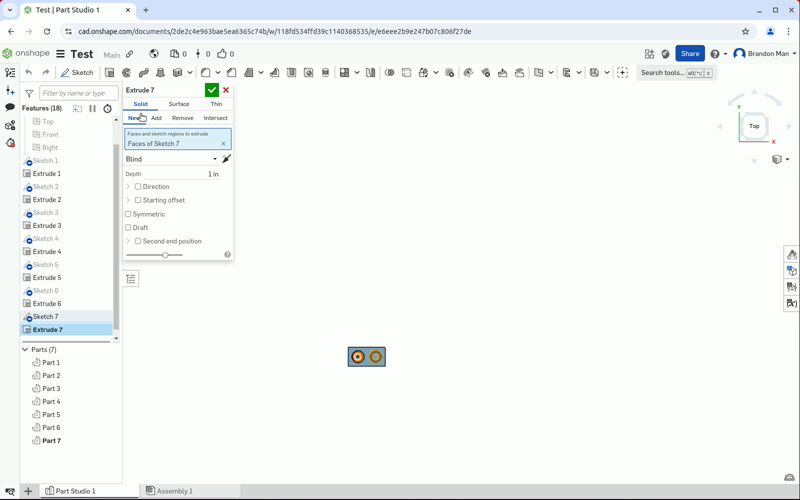
mouse_move(137, 120)
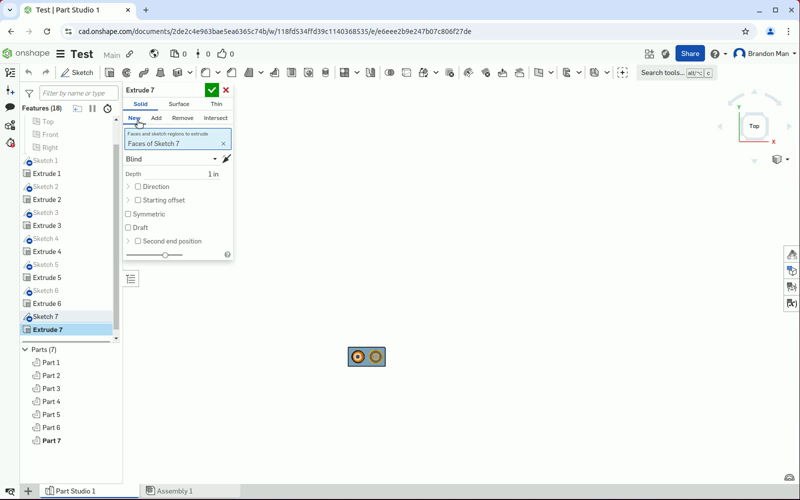
click(137, 120)
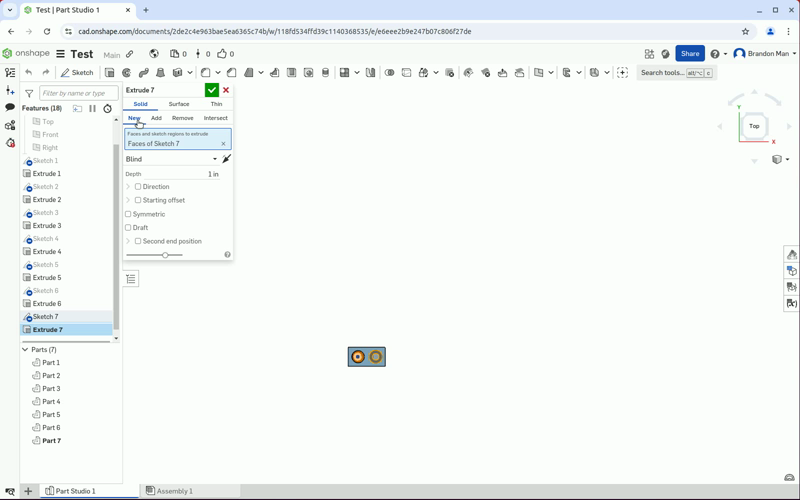
key(tab, 4)
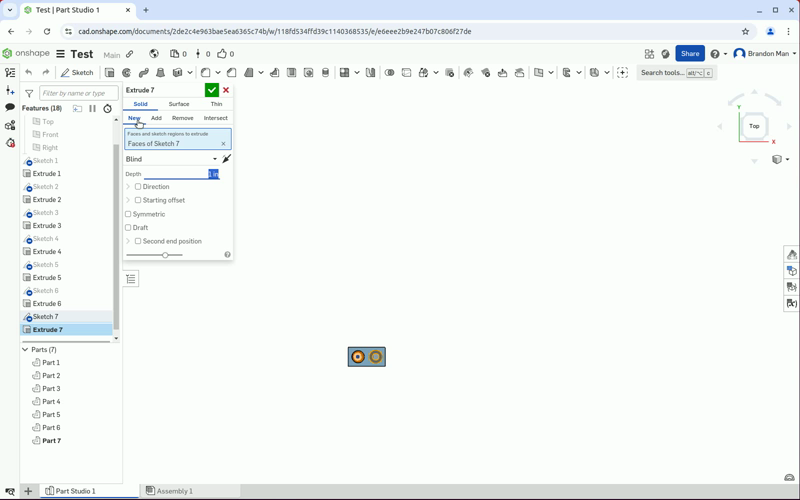
text(12.517)
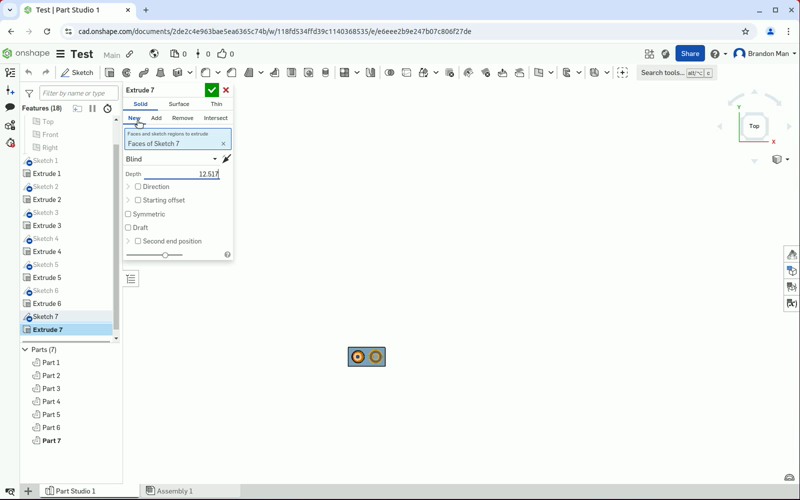
key(enter)
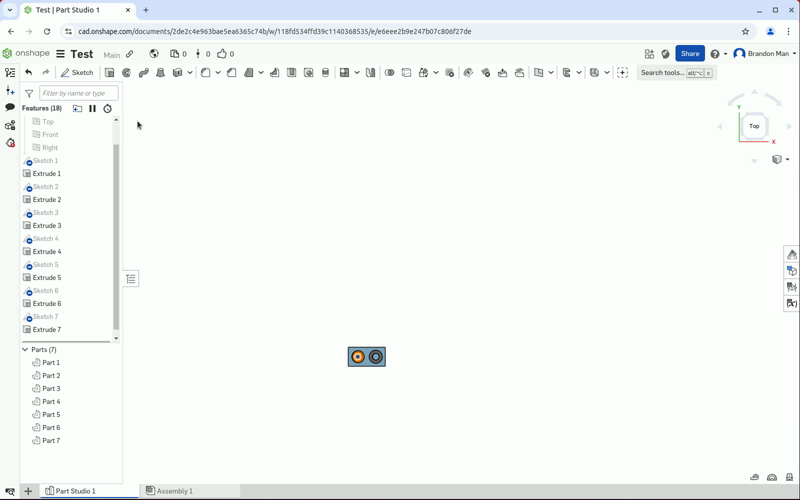
key(shift+h)
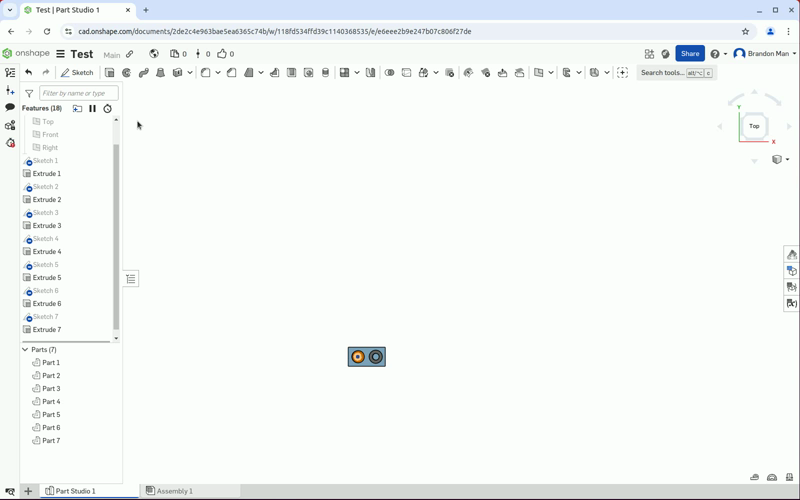
key(shift+h)
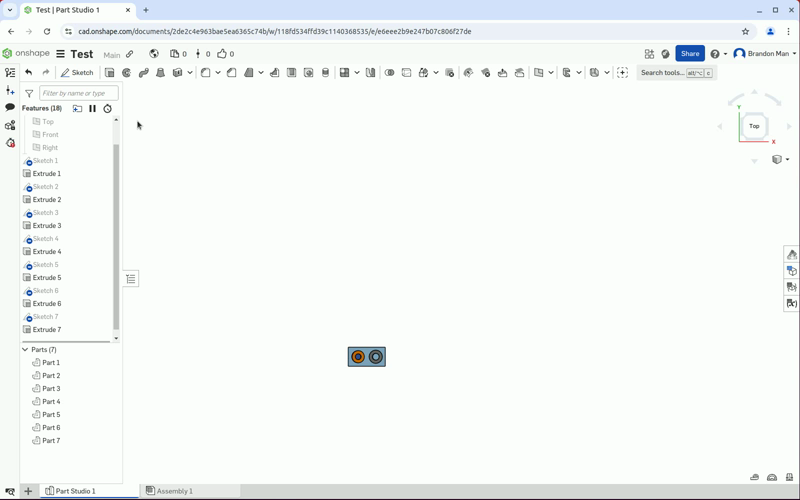
mouse_move(69, 163)
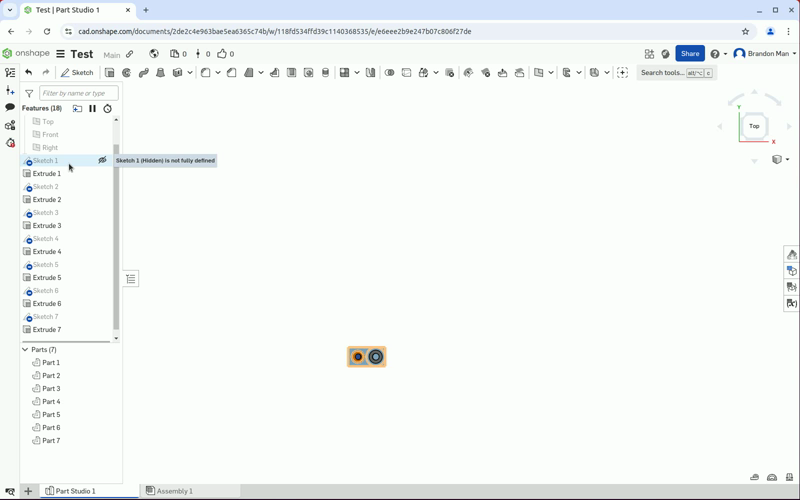
click(69, 163)
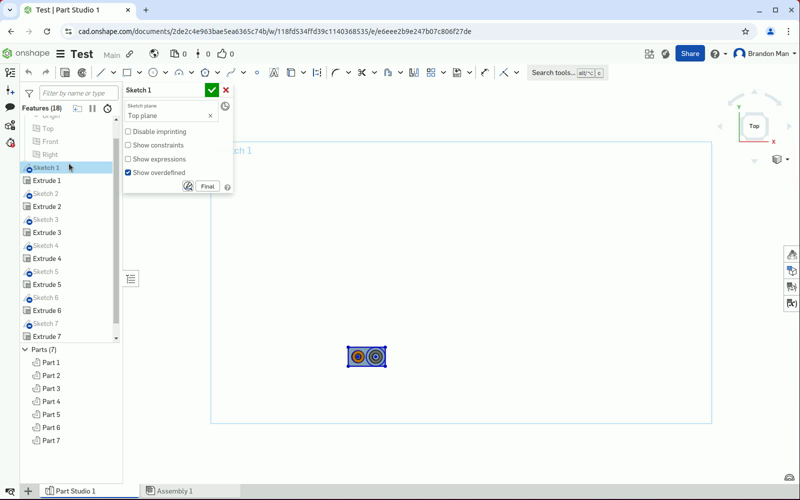
mouse_move(229, 92)
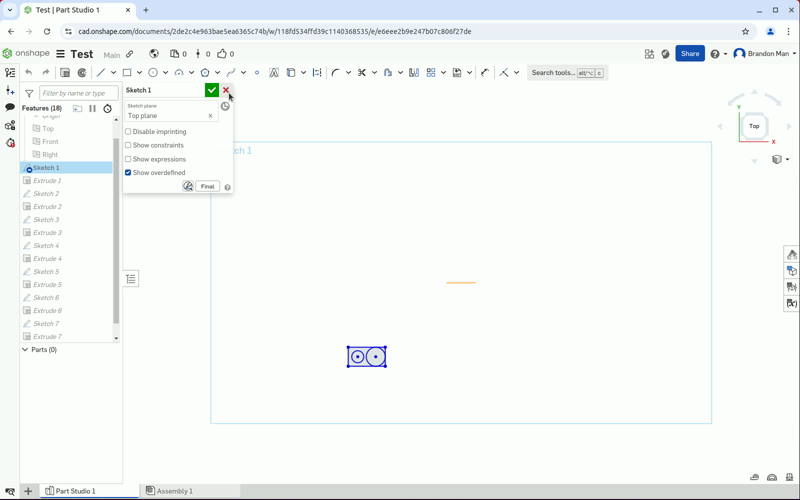
click(229, 92)
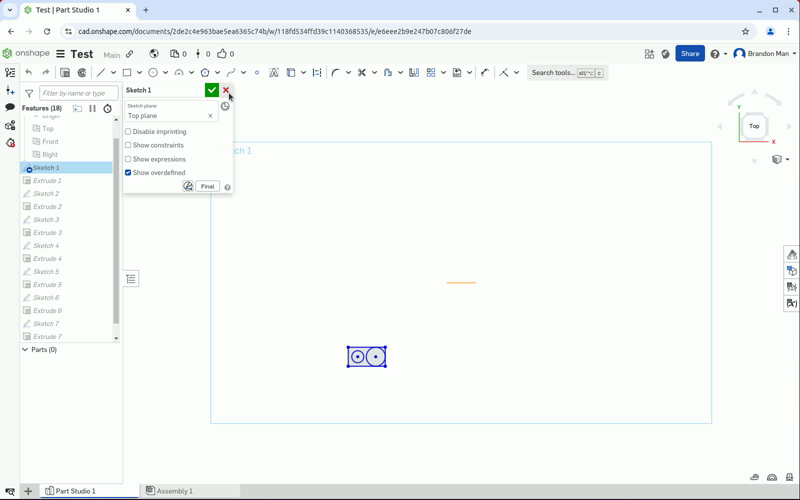
key(shift+s)
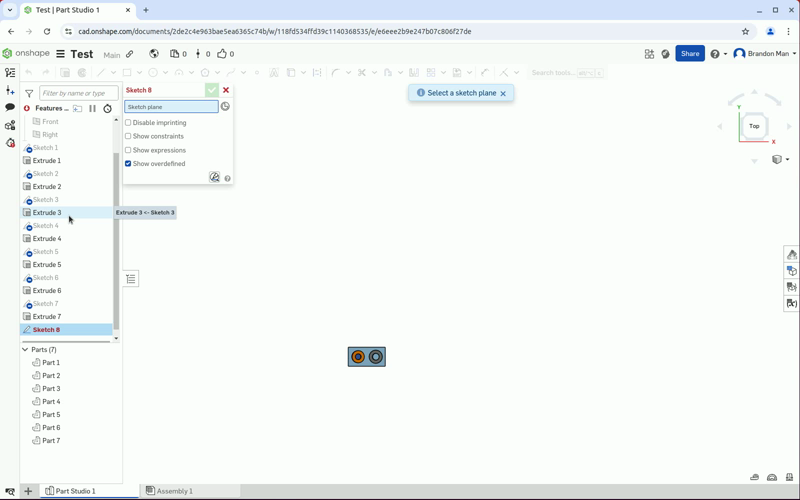
scroll(3)
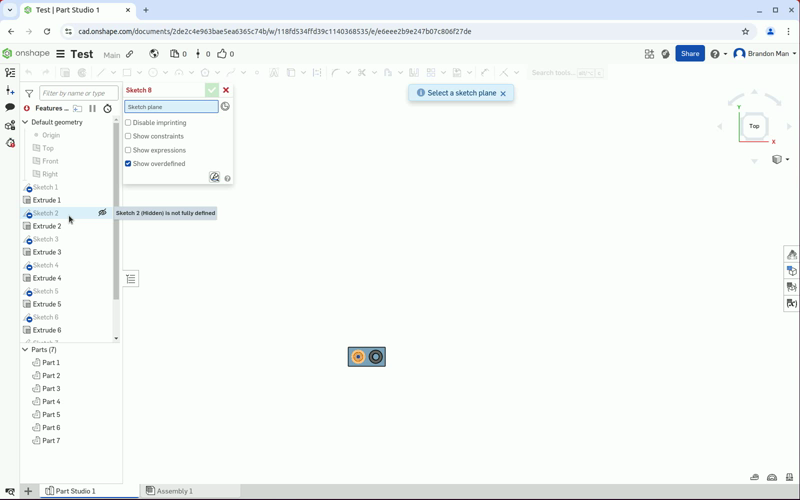
mouse_move(69, 150)
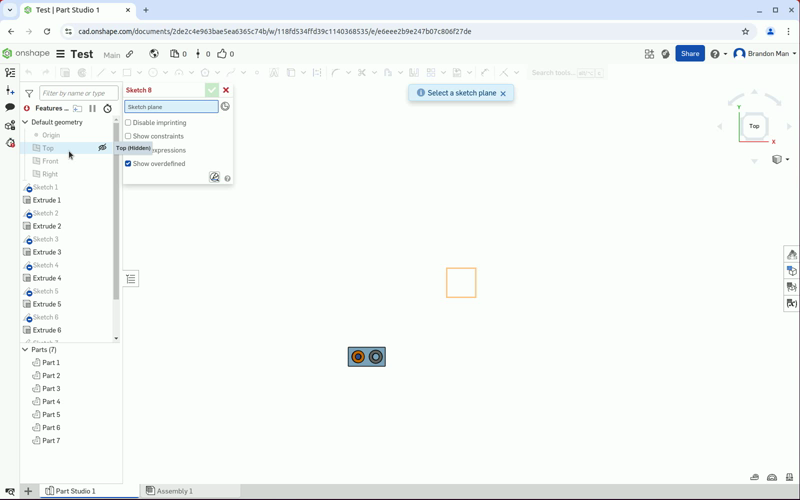
click(69, 150)
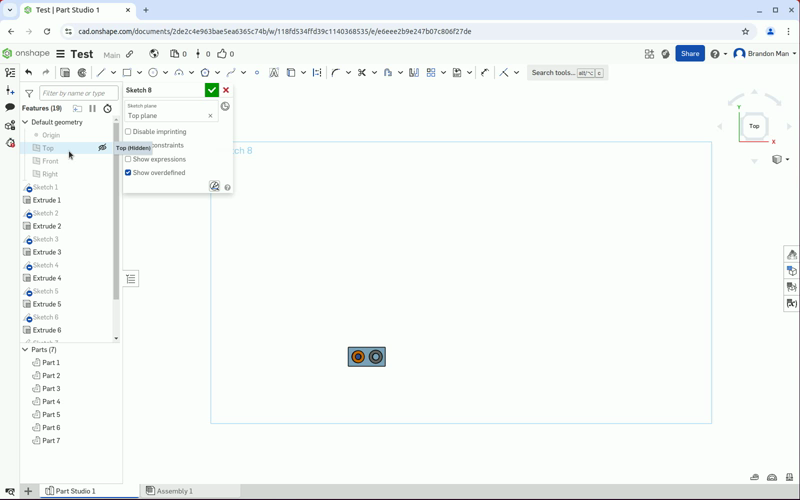
mouse_move(73, 352)
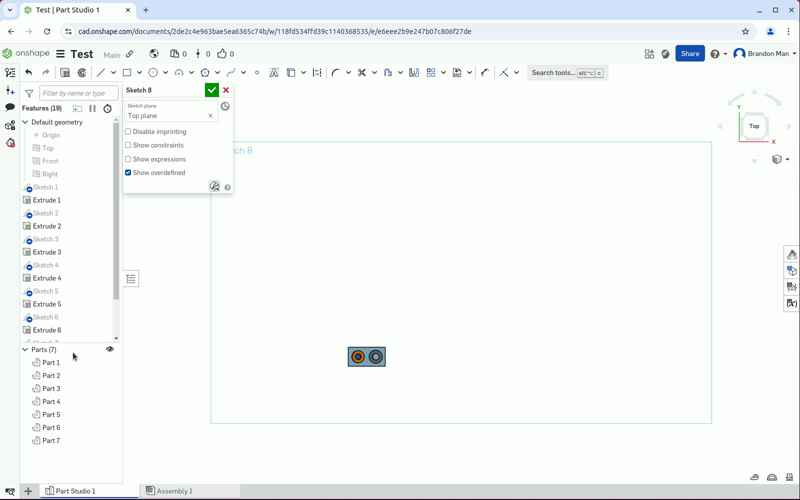
key(y)
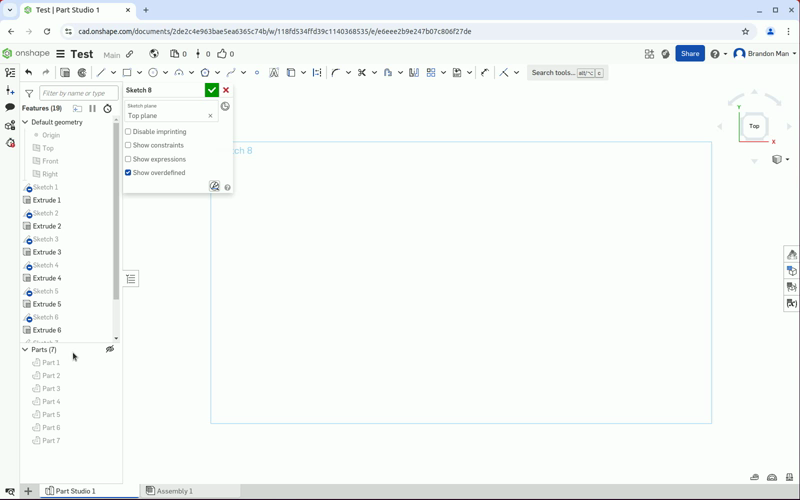
key(c)
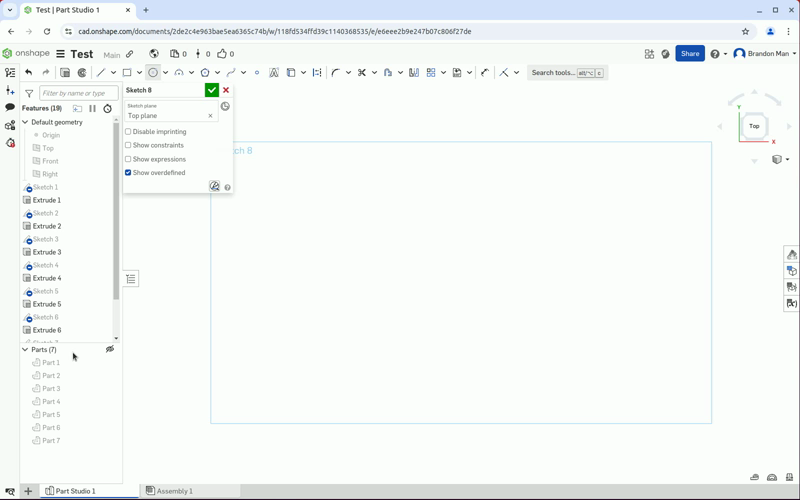
key_down(shift)
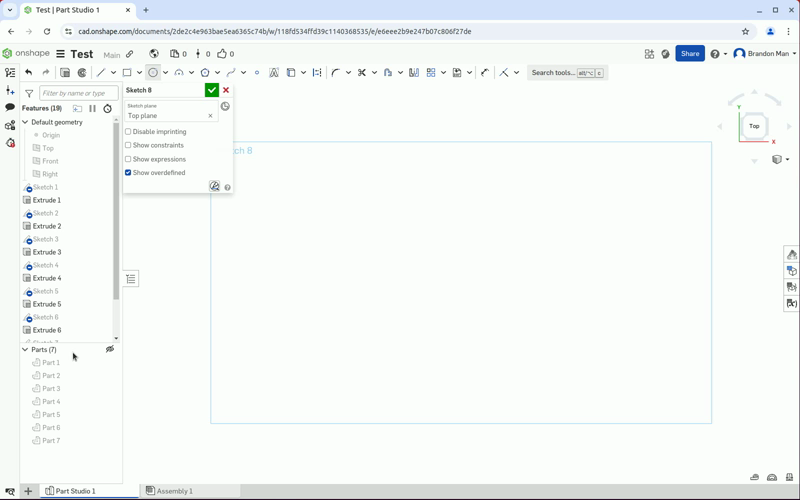
mouse_move(357, 356)
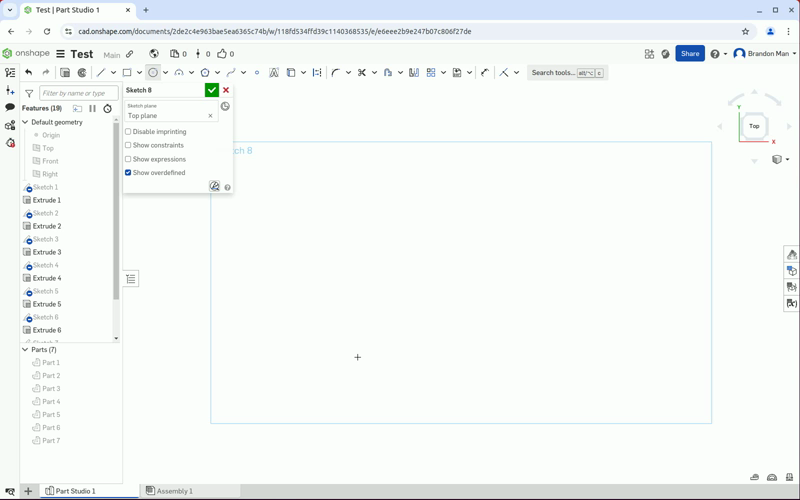
click(357, 356)
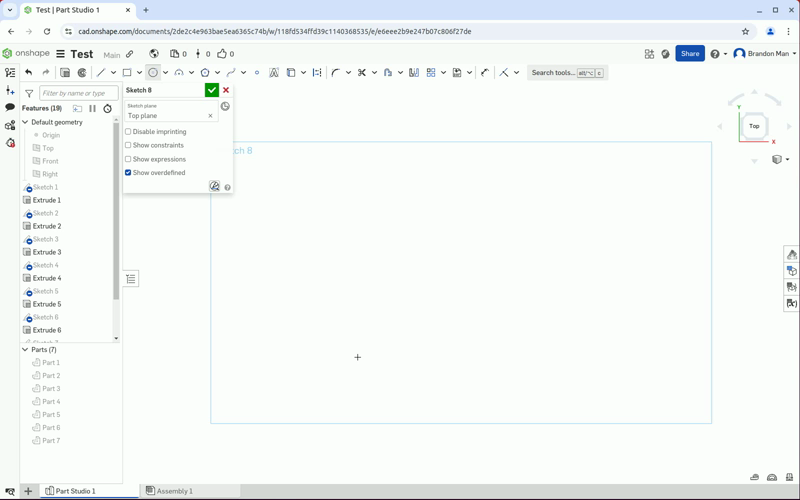
key_up(shift)
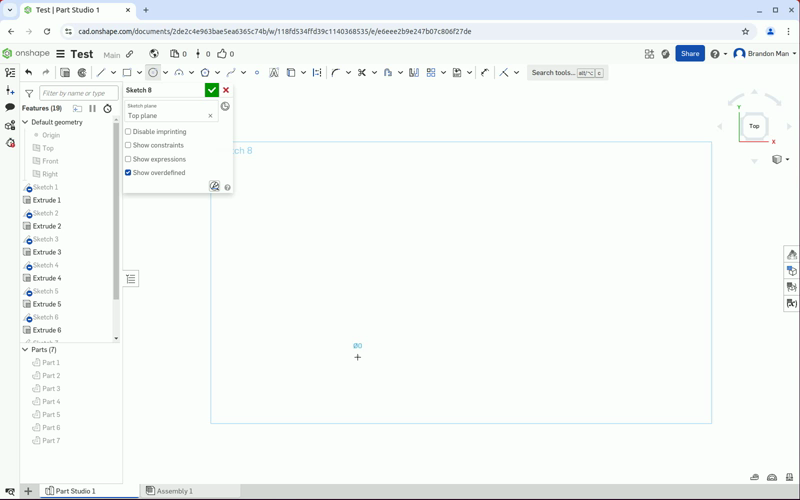
mouse_move(360, 356)
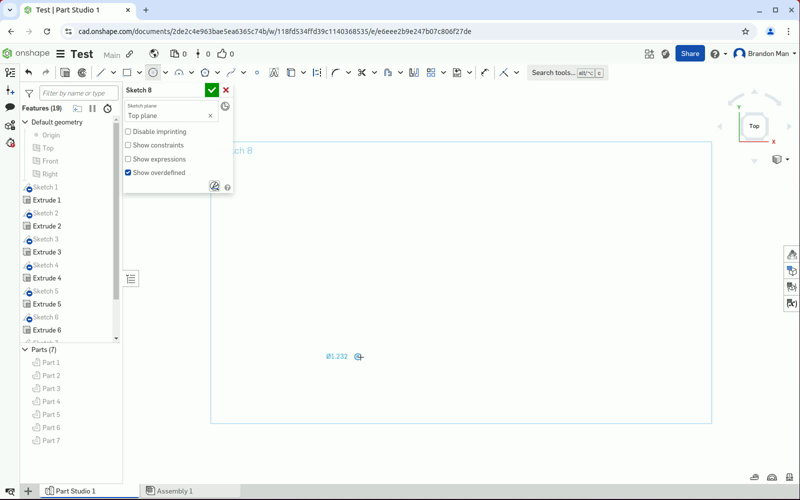
click(360, 356)
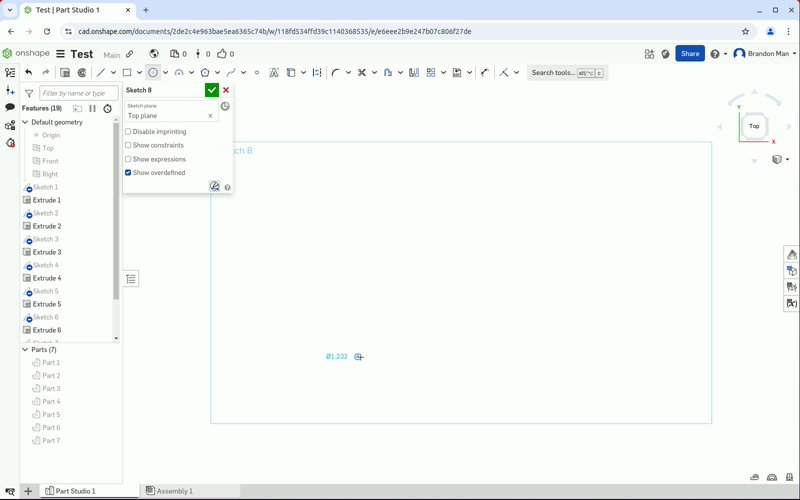
key(esc)
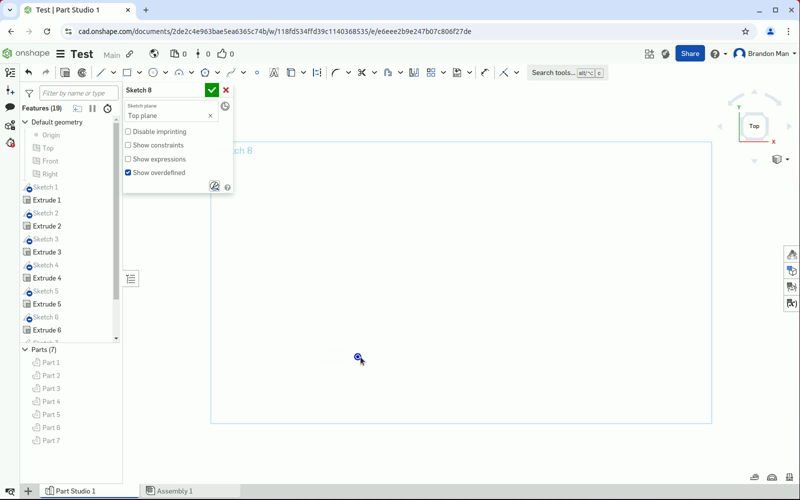
mouse_move(358, 357)
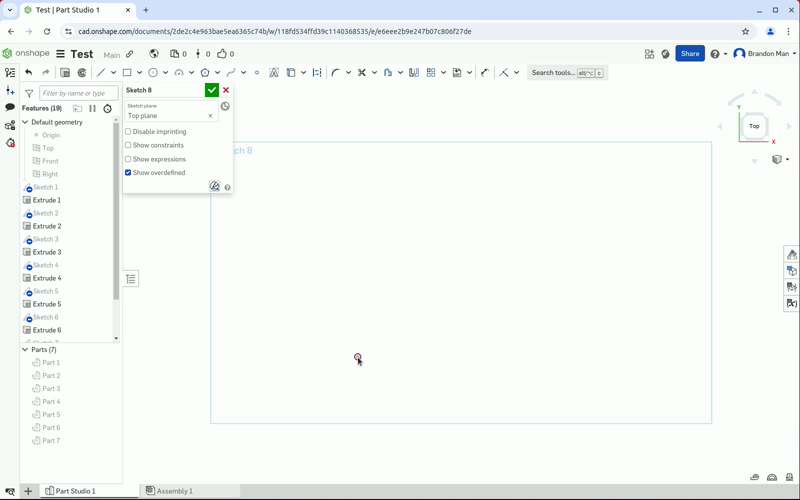
scroll(6)
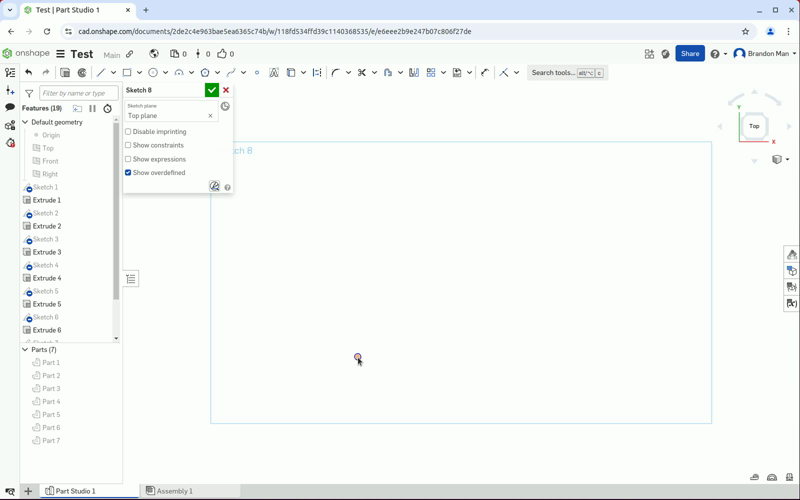
scroll(6)
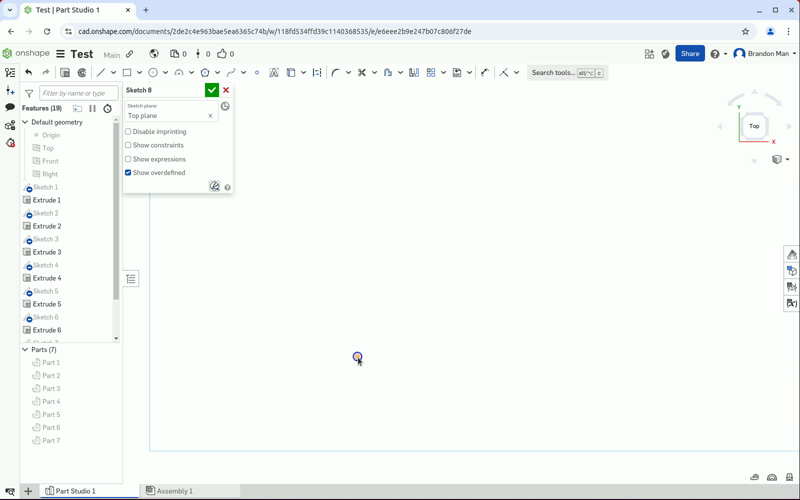
scroll(6)
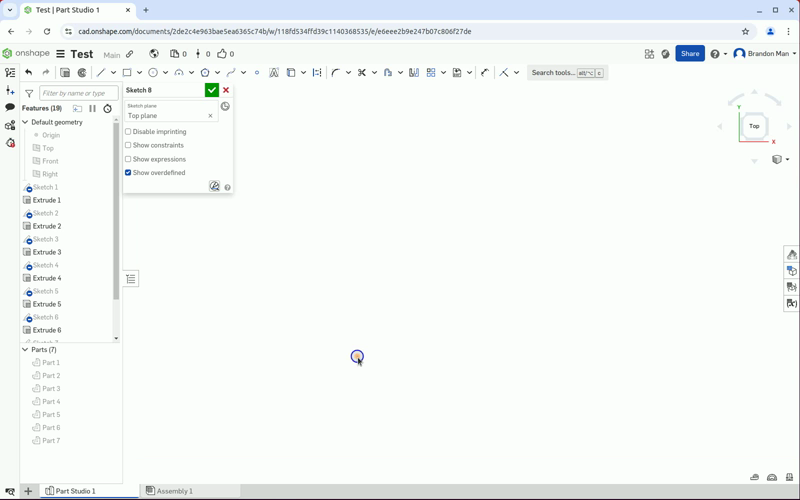
scroll(6)
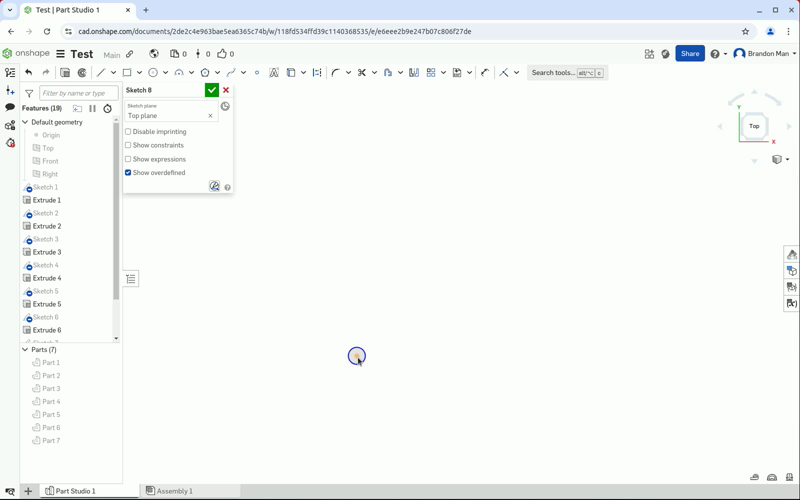
scroll(6)
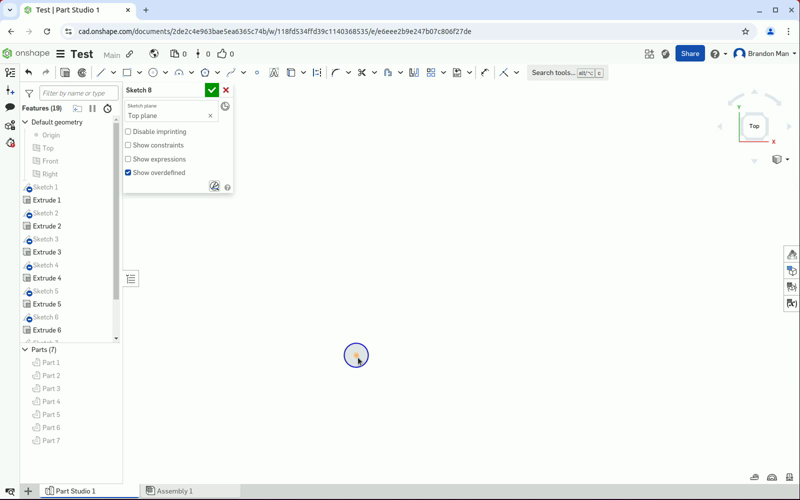
scroll(6)
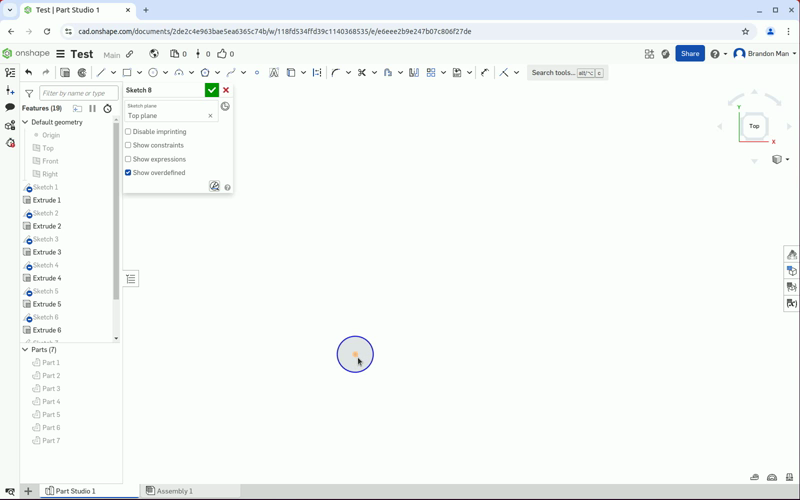
scroll(6)
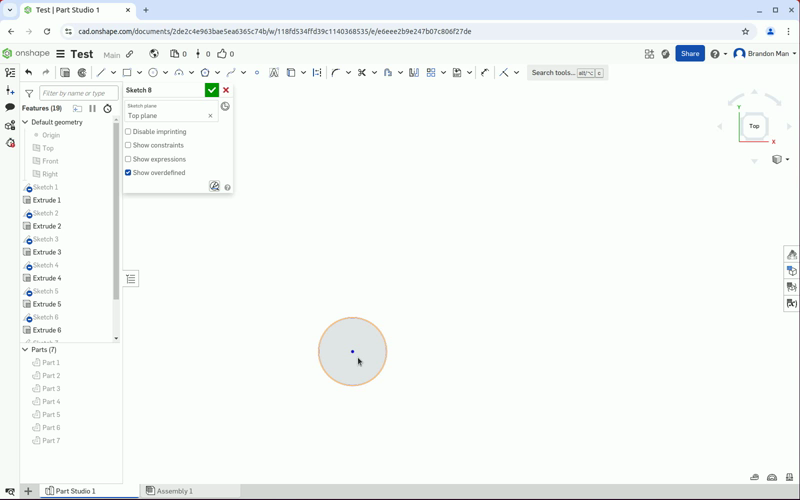
click(358, 357)
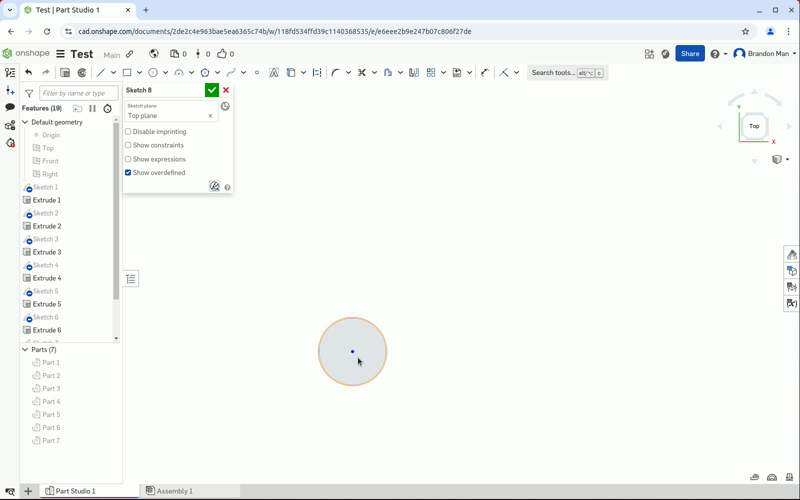
scroll(-6)
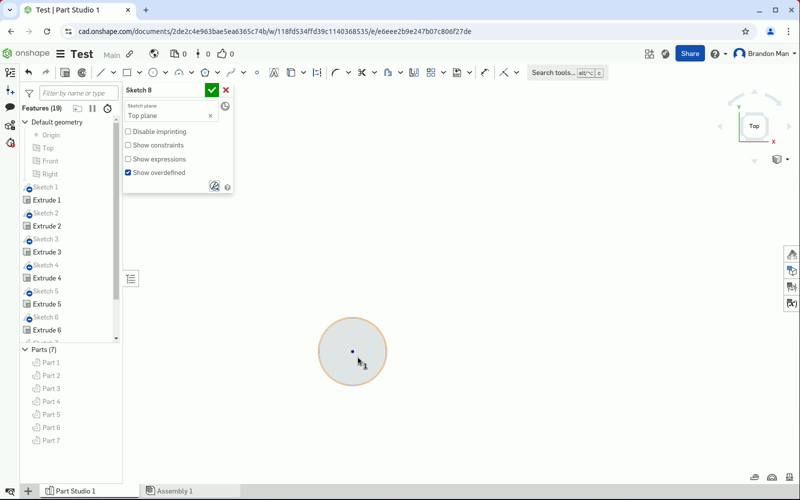
scroll(-6)
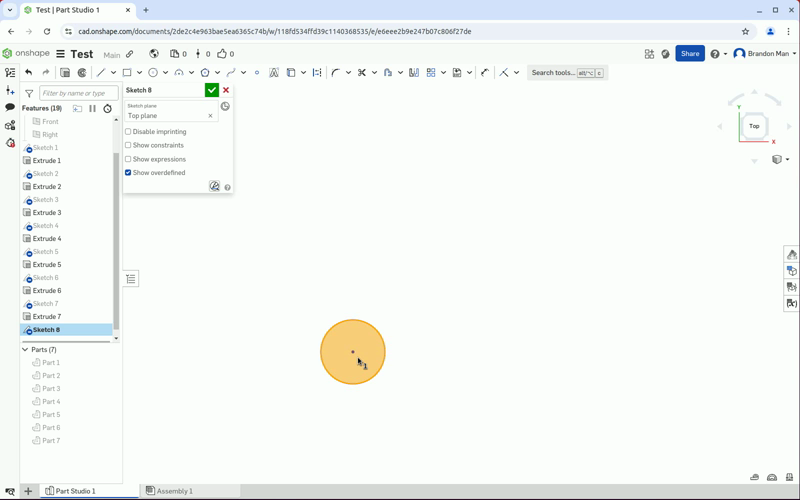
scroll(-6)
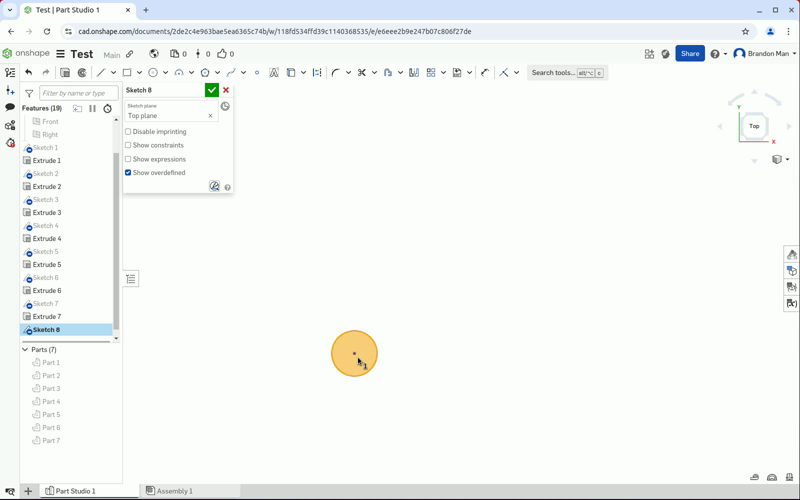
scroll(-6)
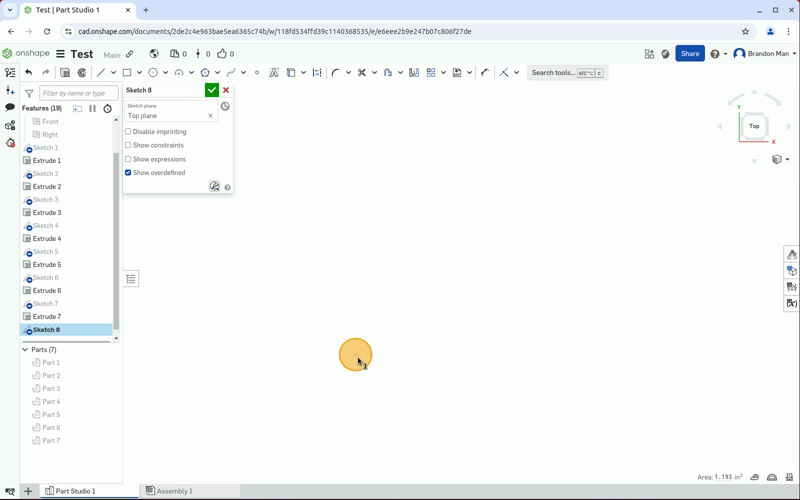
scroll(-6)
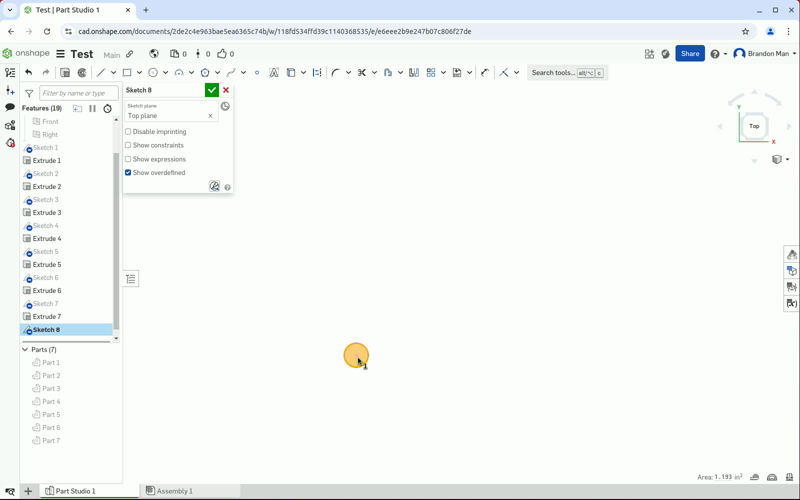
scroll(-6)
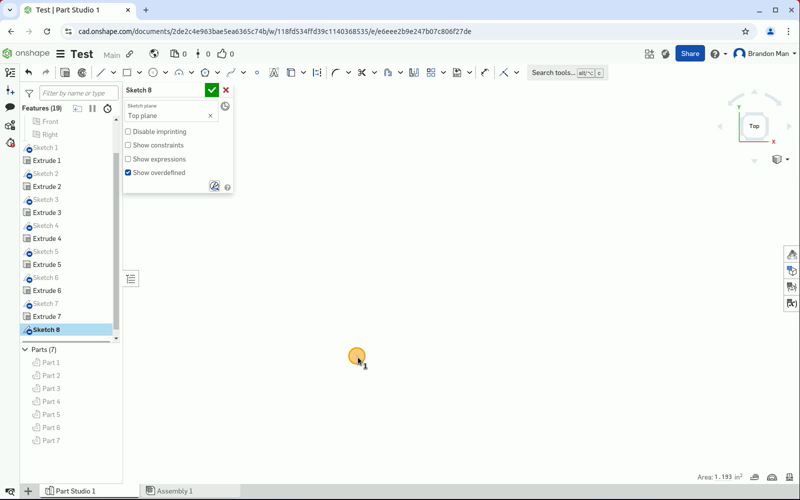
scroll(-6)
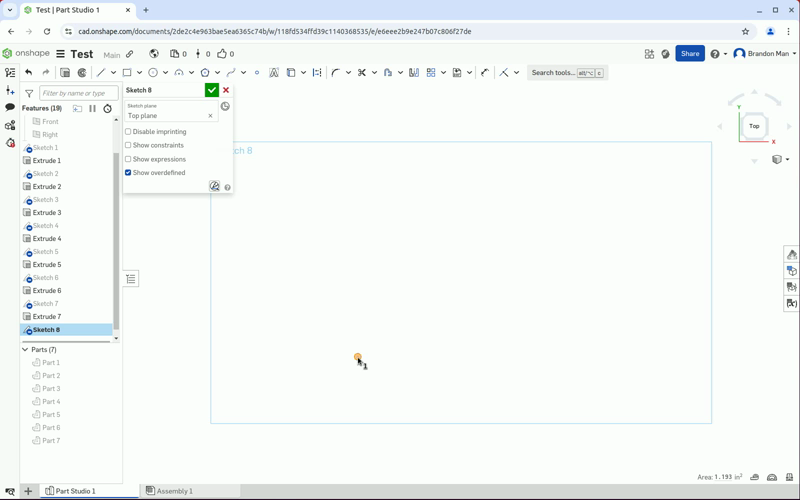
mouse_move(73, 352)
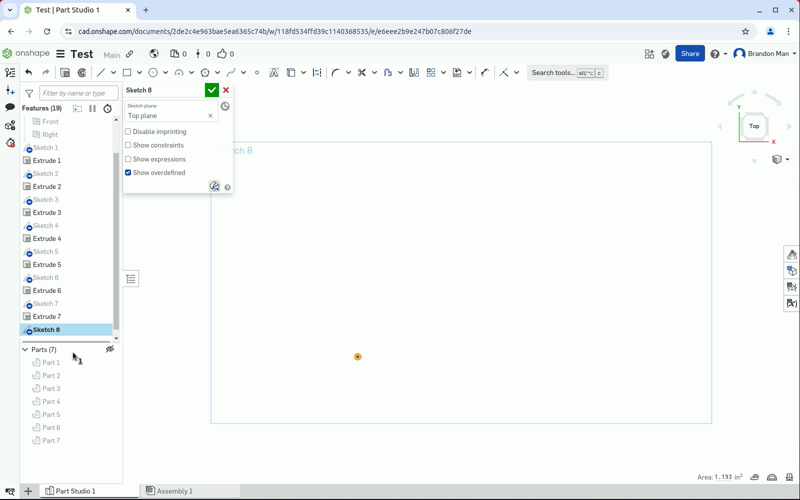
key(shift+y)
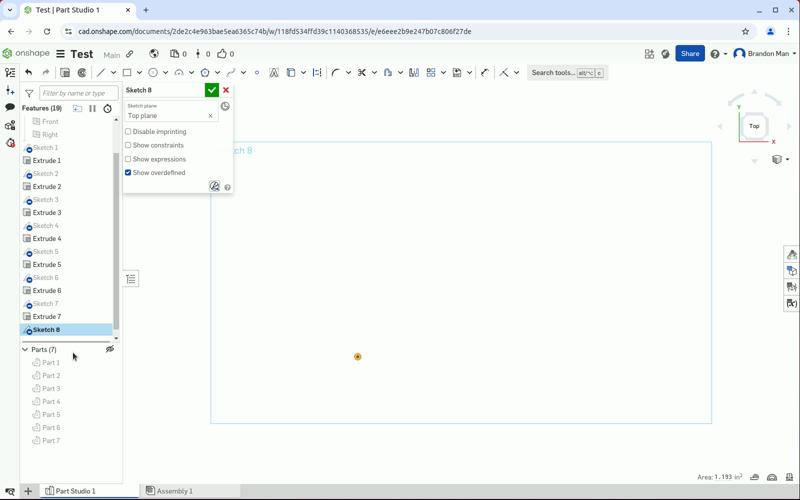
key(shift+e)
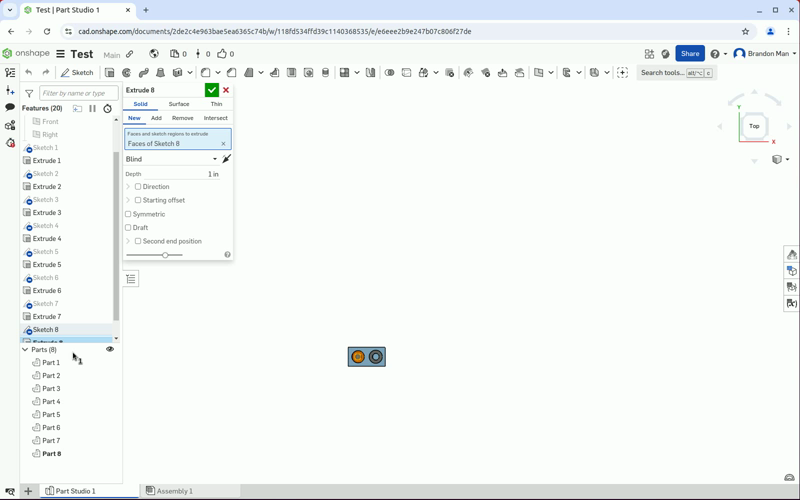
mouse_move(143, 106)
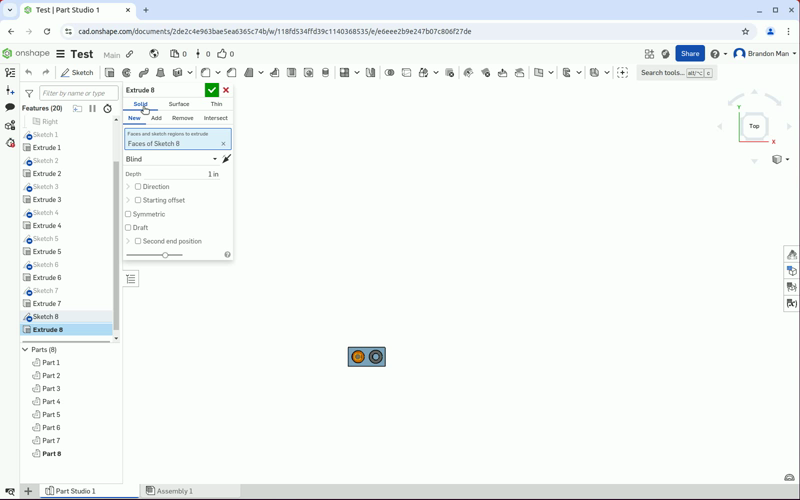
click(143, 106)
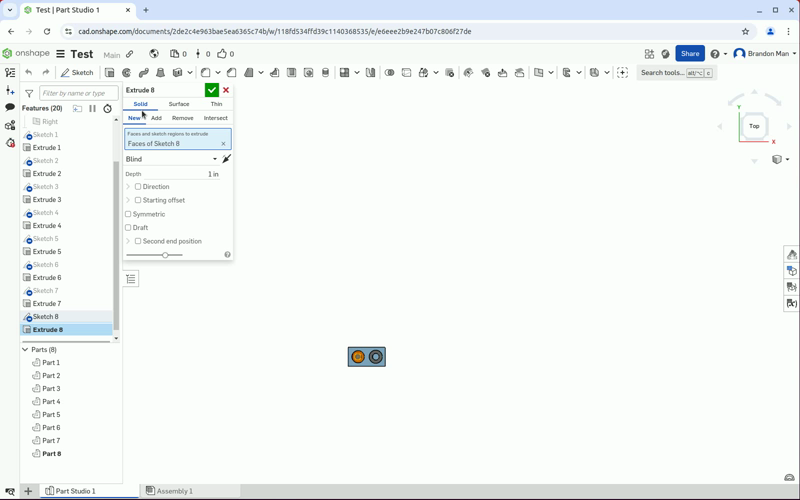
mouse_move(137, 120)
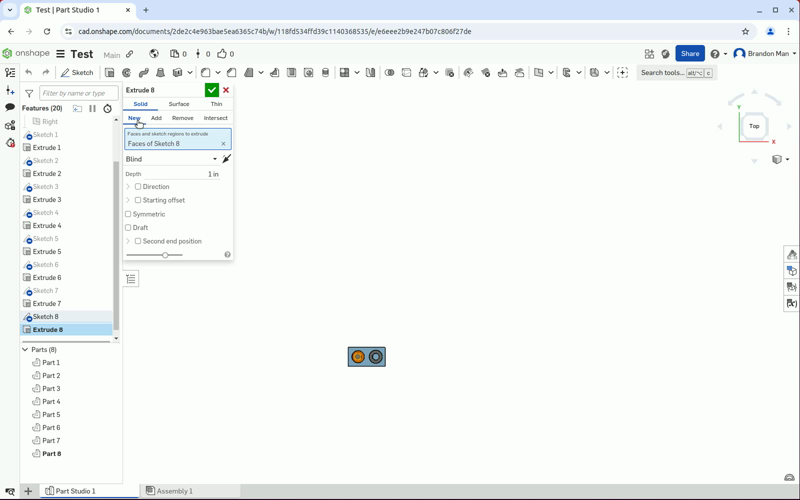
click(137, 120)
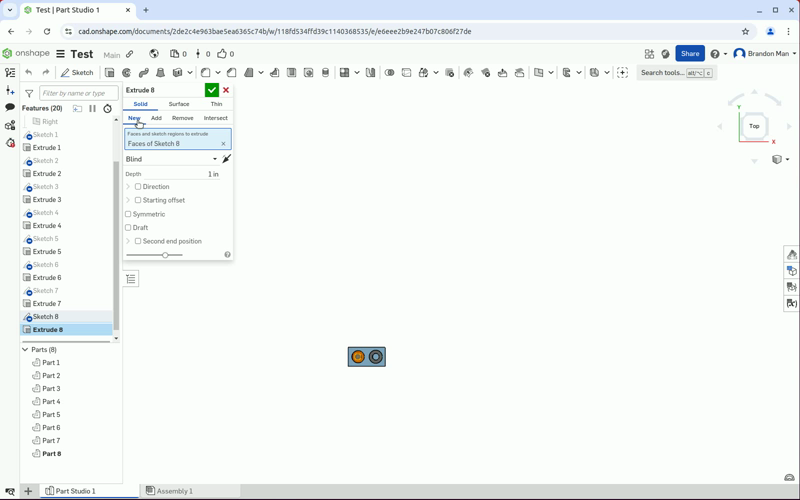
key(tab, 4)
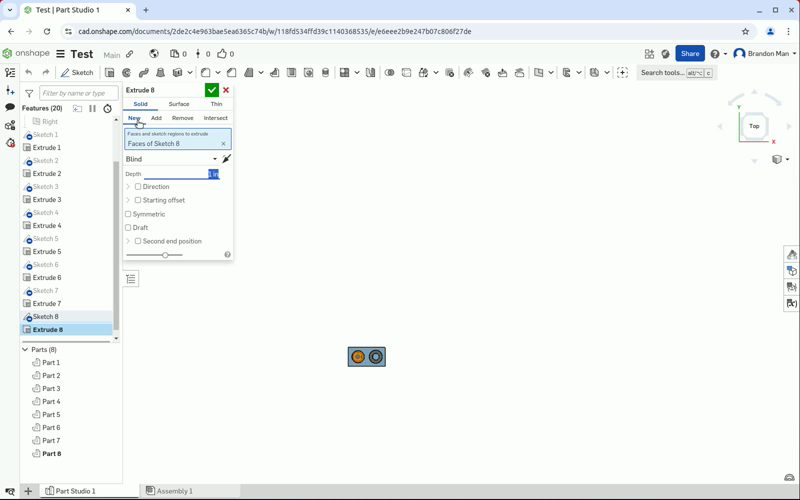
text(12.517)
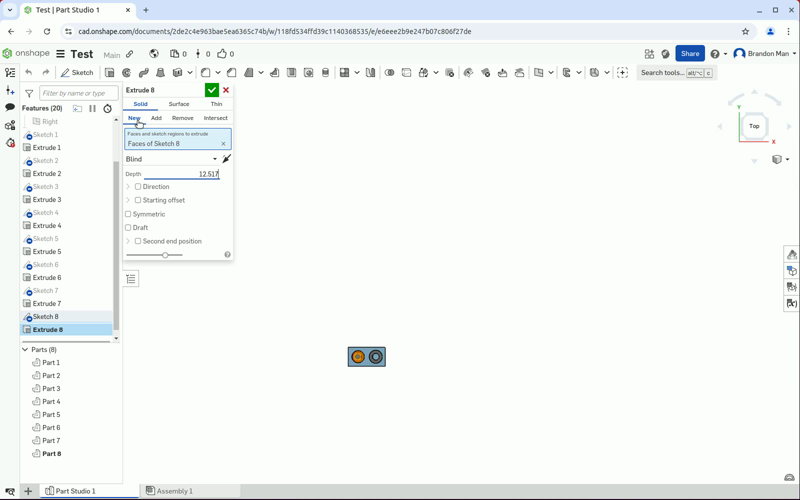
key(enter)
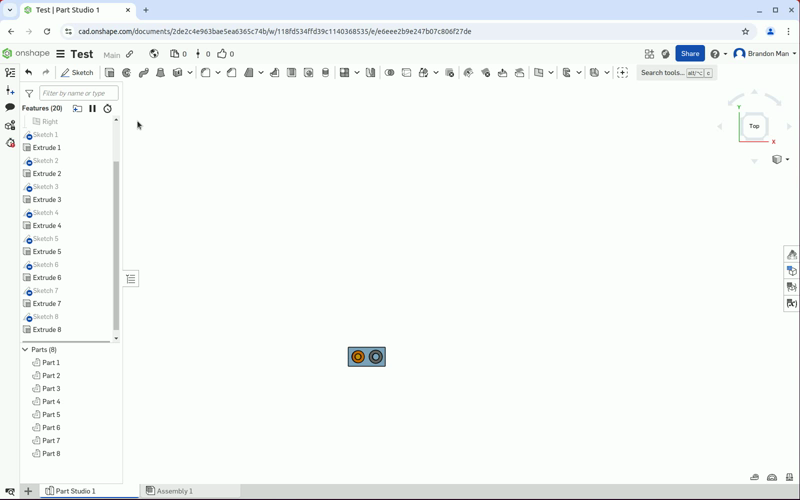
key(shift+h)
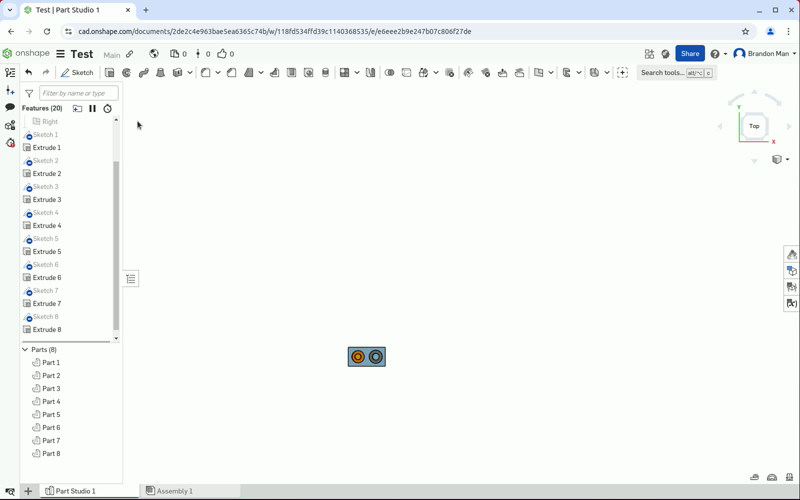
key(shift+h)
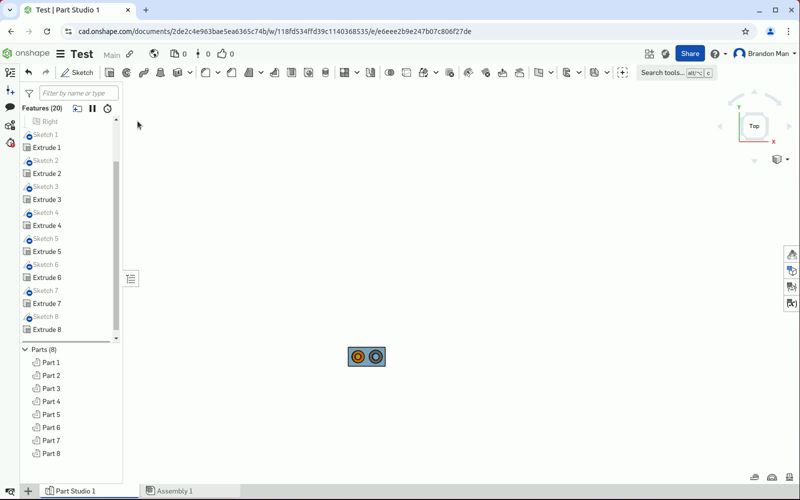
mouse_move(69, 137)
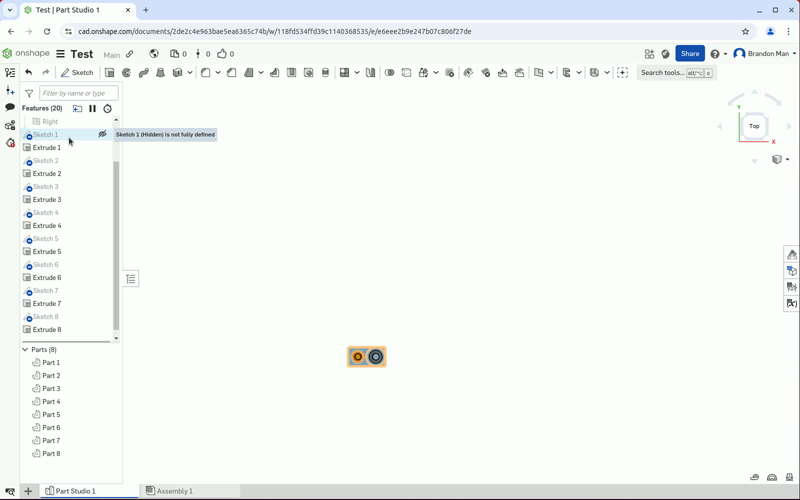
click(69, 137)
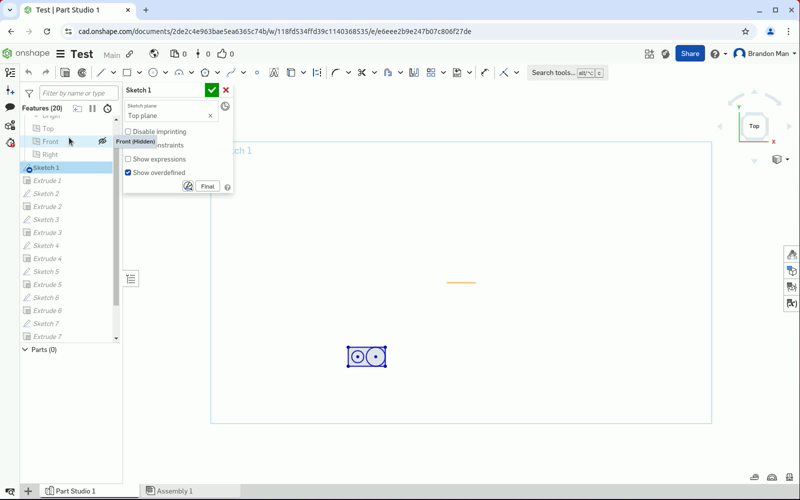
mouse_move(229, 92)
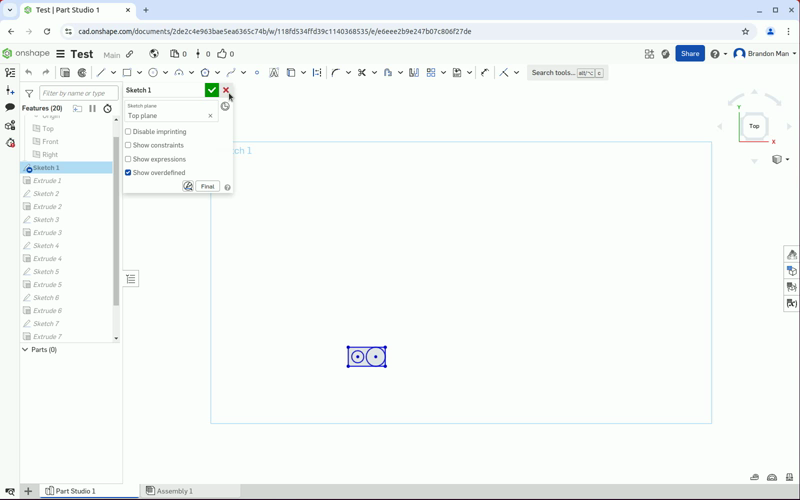
click(229, 92)
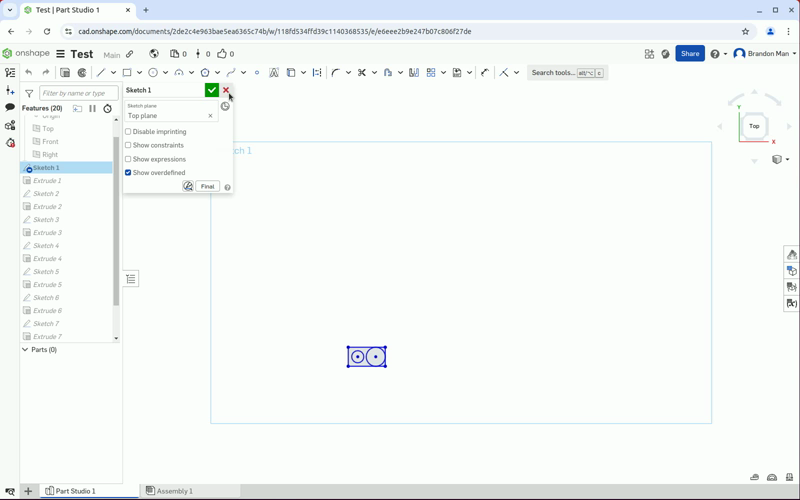
key(shift+s)
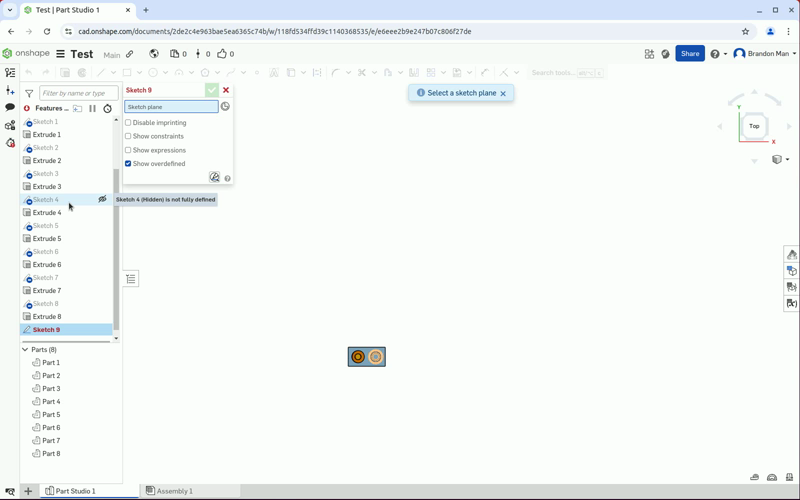
scroll(3)
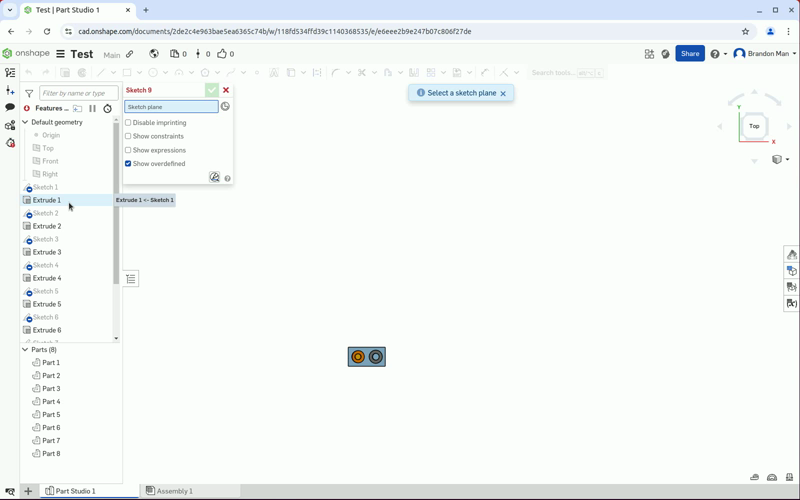
mouse_move(69, 150)
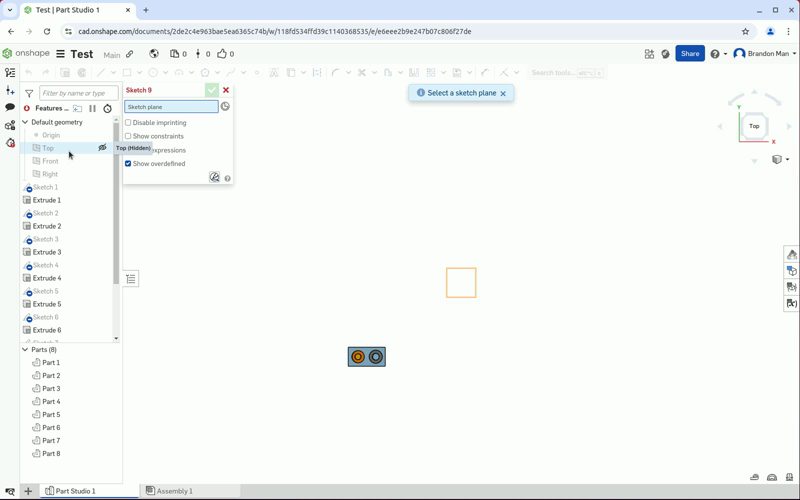
click(69, 150)
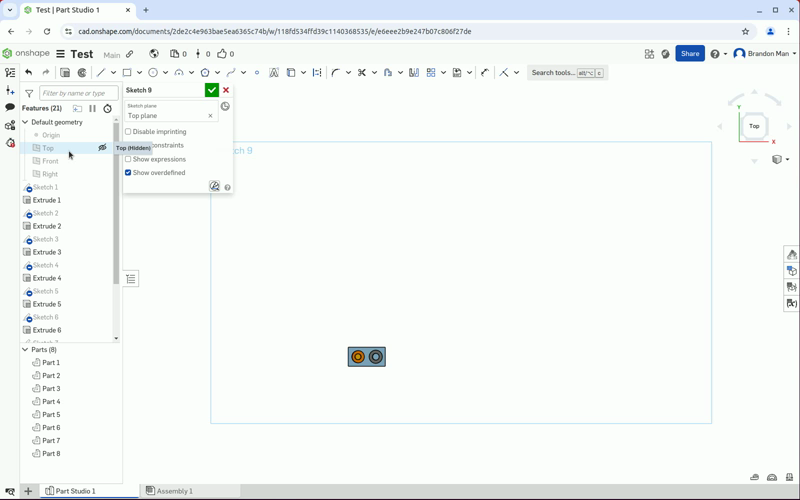
mouse_move(73, 352)
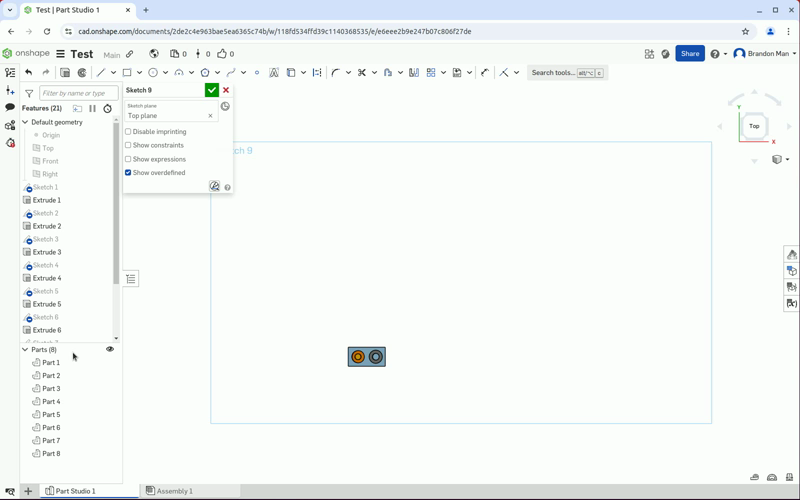
key(y)
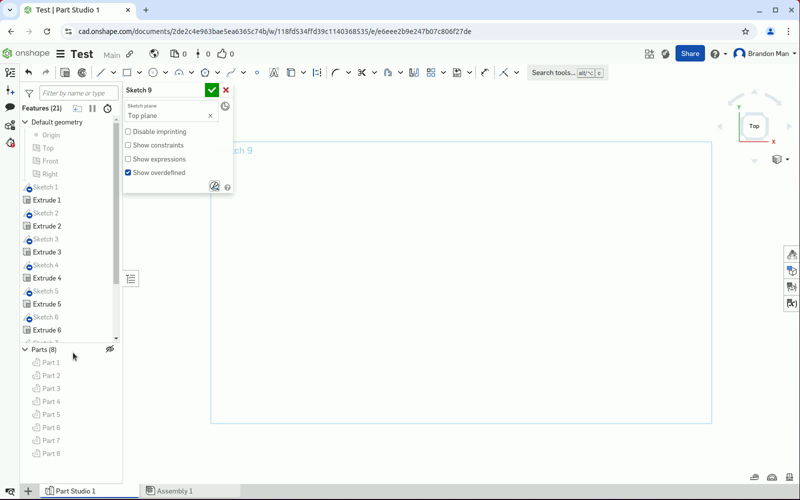
key(c)
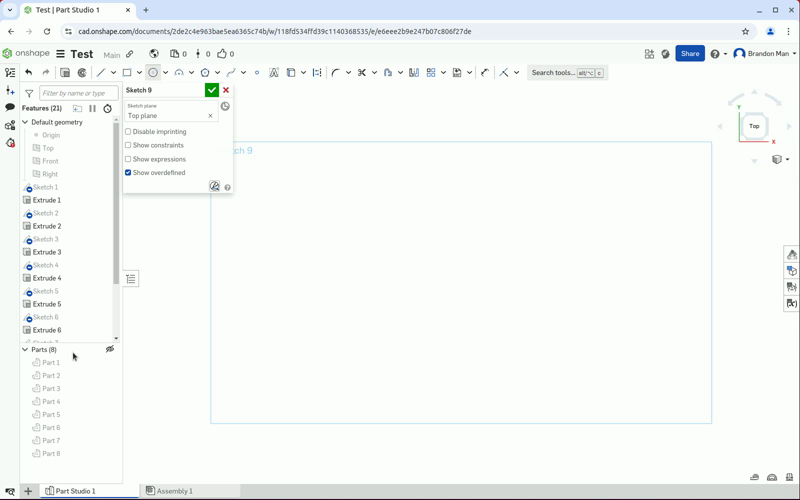
key_down(shift)
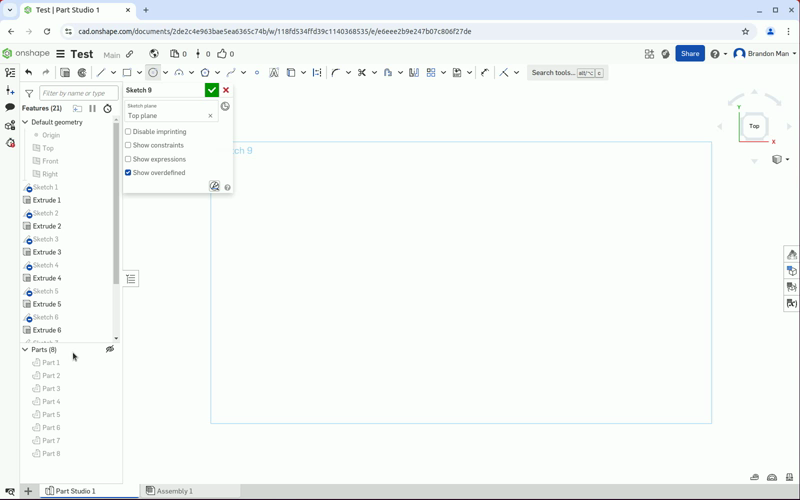
mouse_move(376, 356)
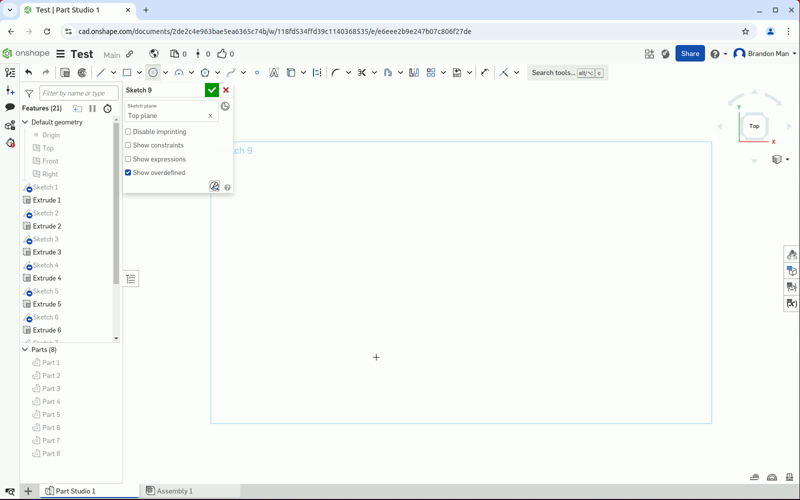
click(376, 356)
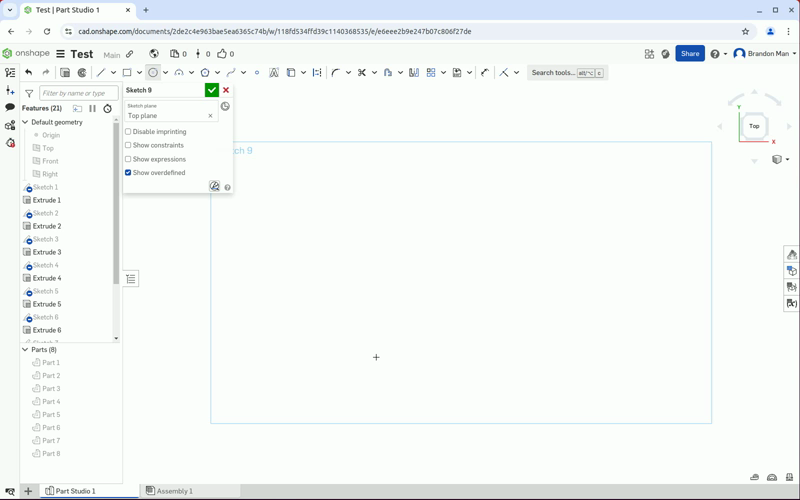
key_up(shift)
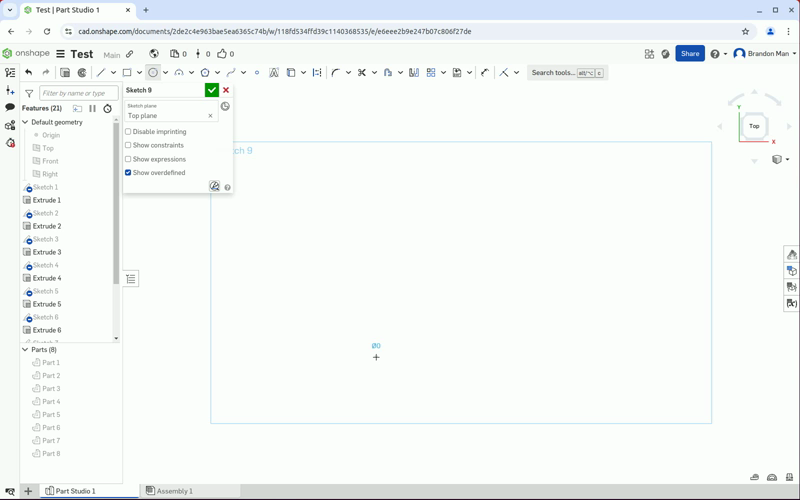
mouse_move(379, 356)
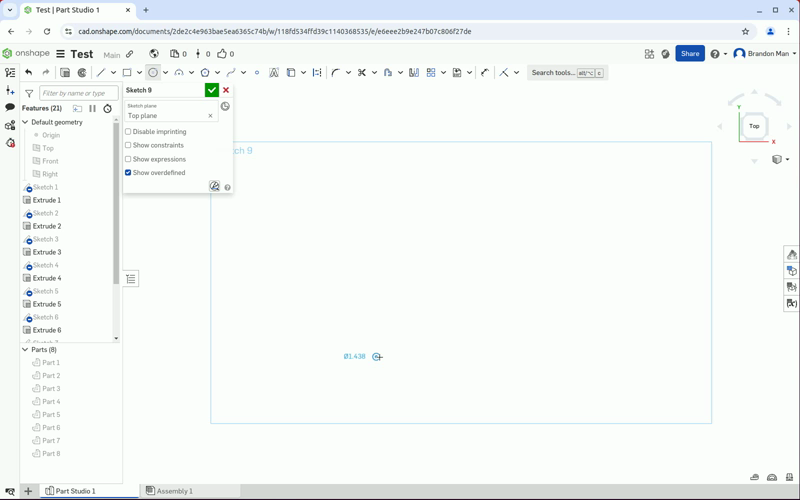
click(379, 356)
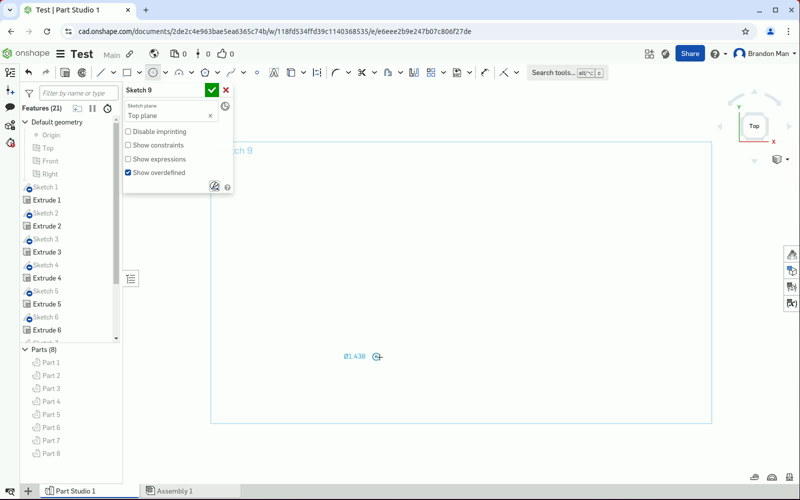
key(esc)
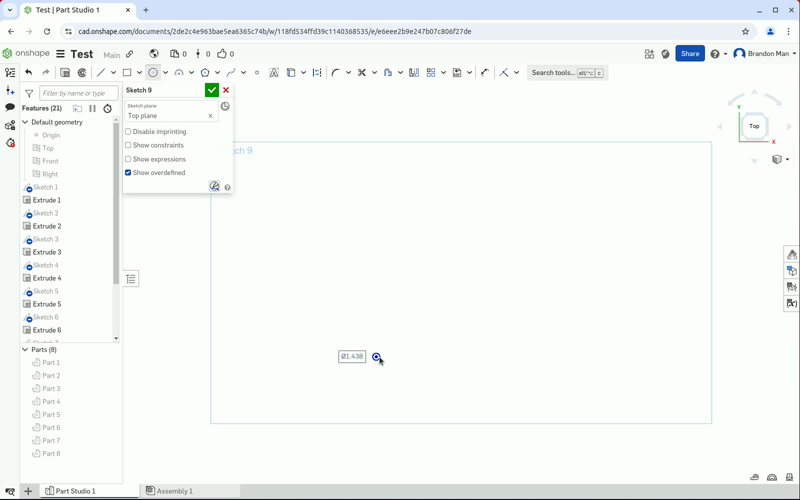
mouse_move(376, 357)
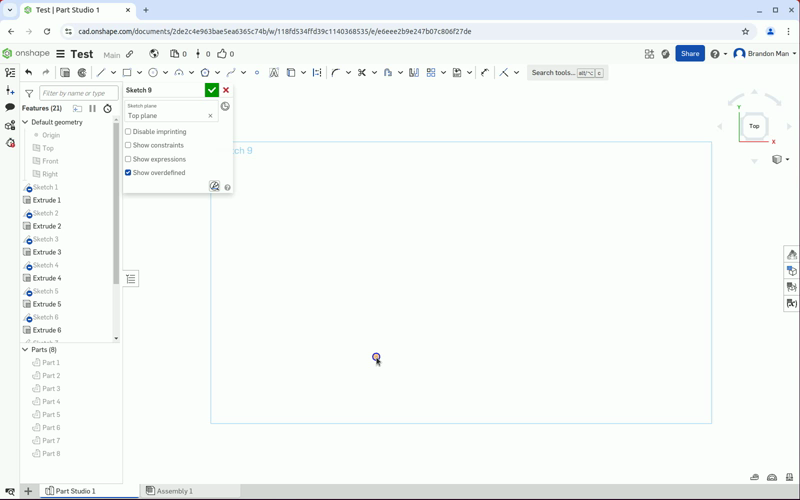
scroll(6)
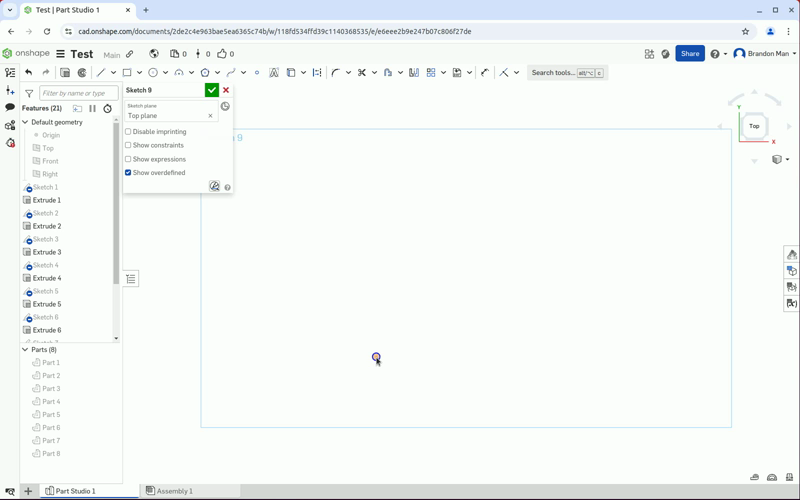
scroll(6)
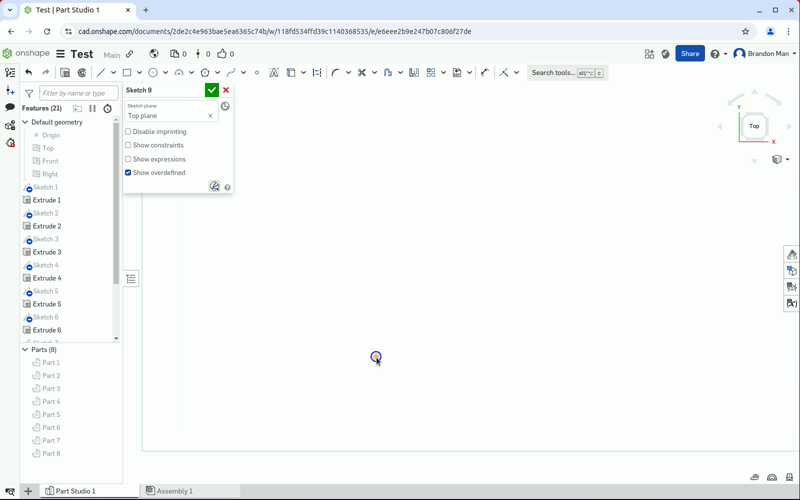
scroll(6)
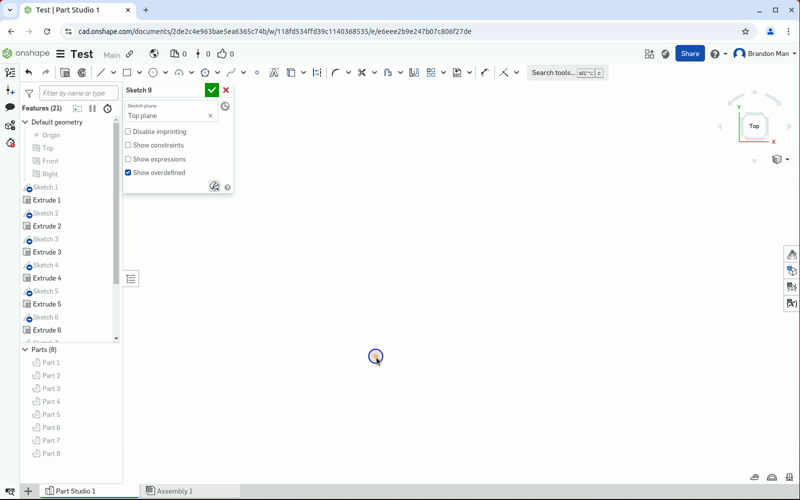
scroll(6)
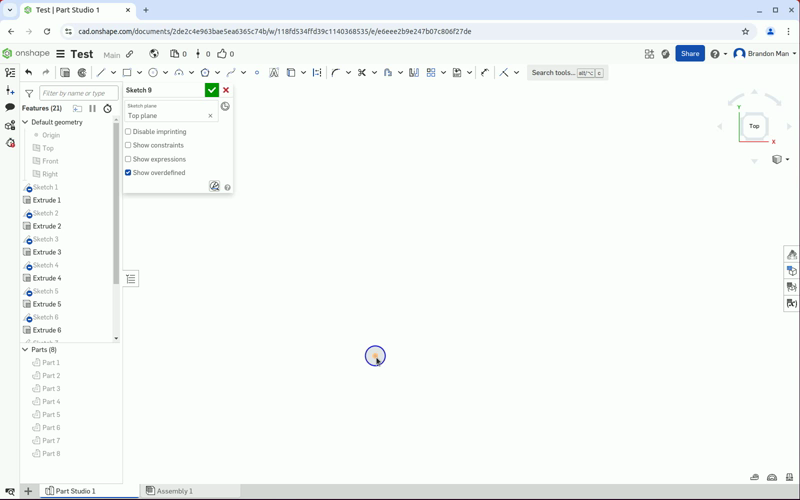
scroll(6)
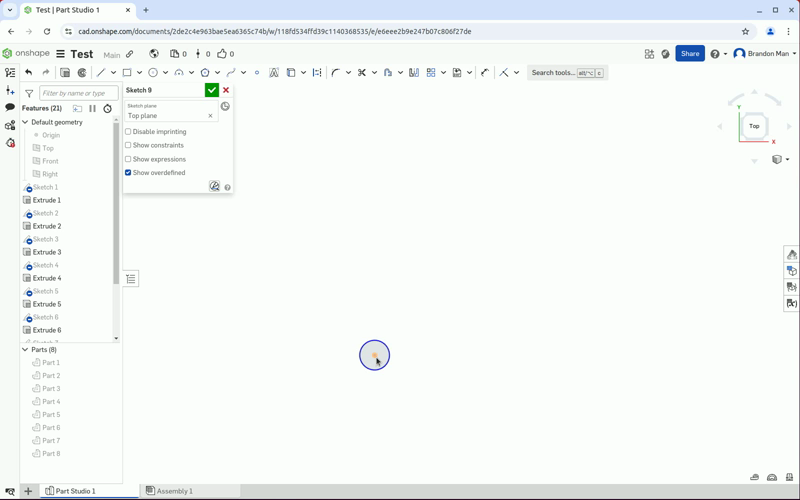
scroll(6)
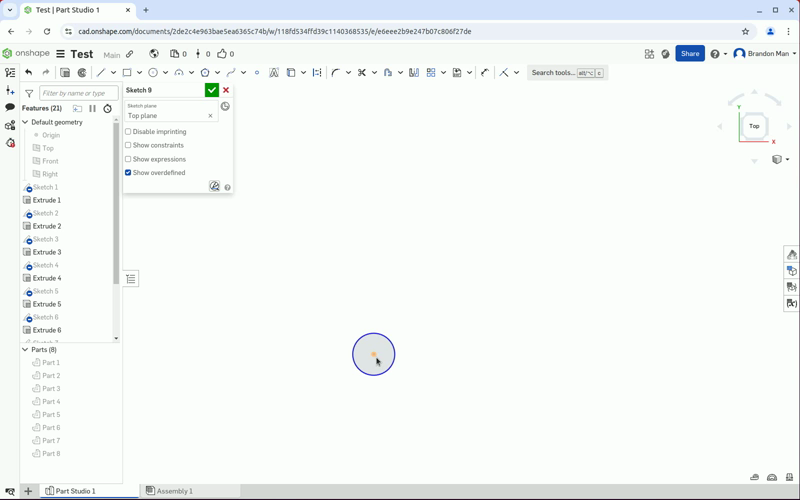
scroll(6)
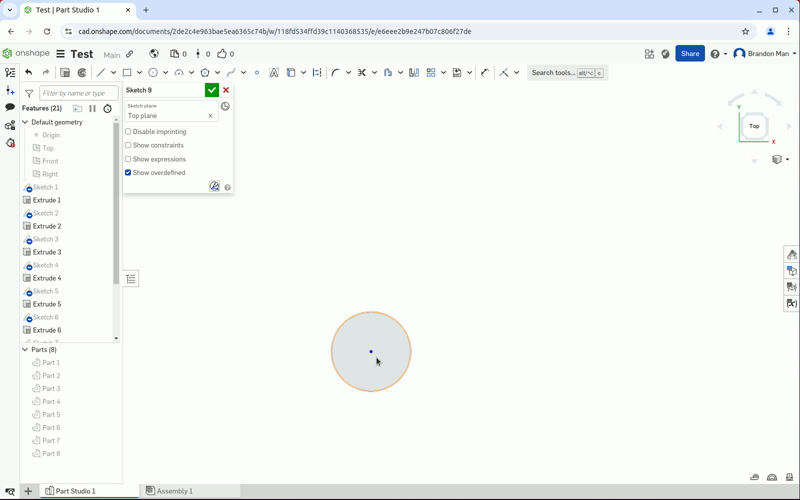
click(376, 357)
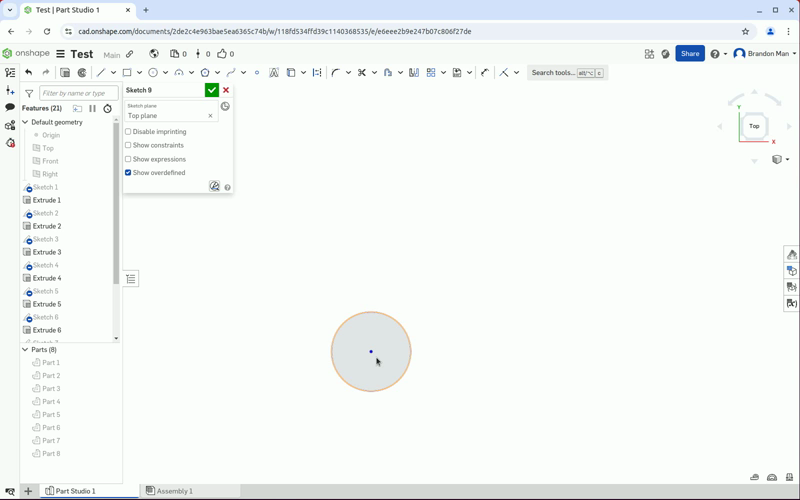
scroll(-6)
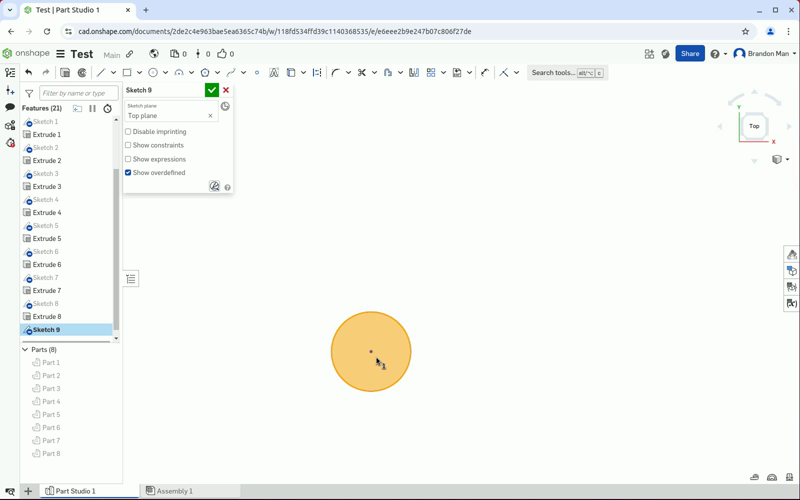
scroll(-6)
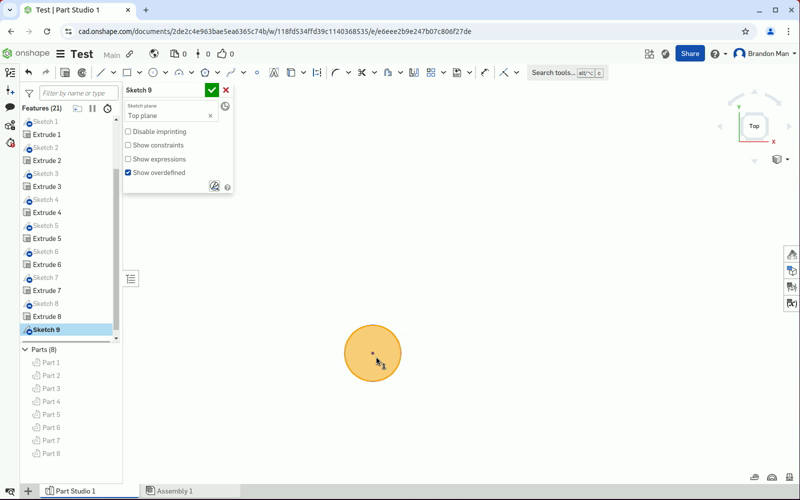
scroll(-6)
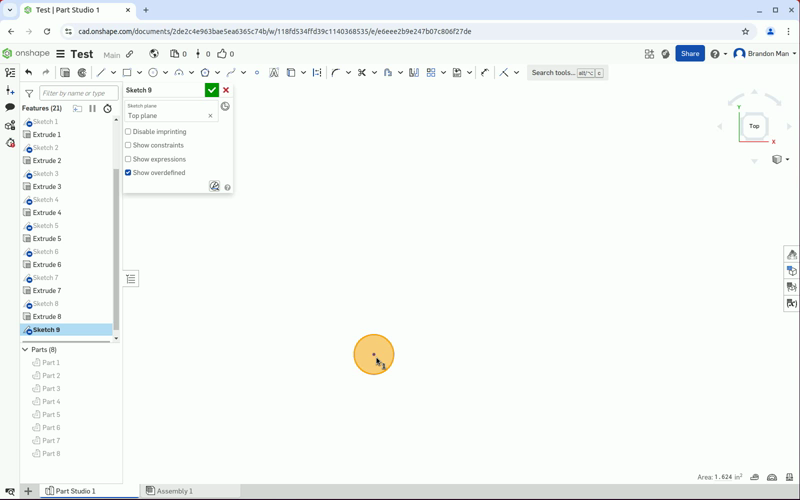
scroll(-6)
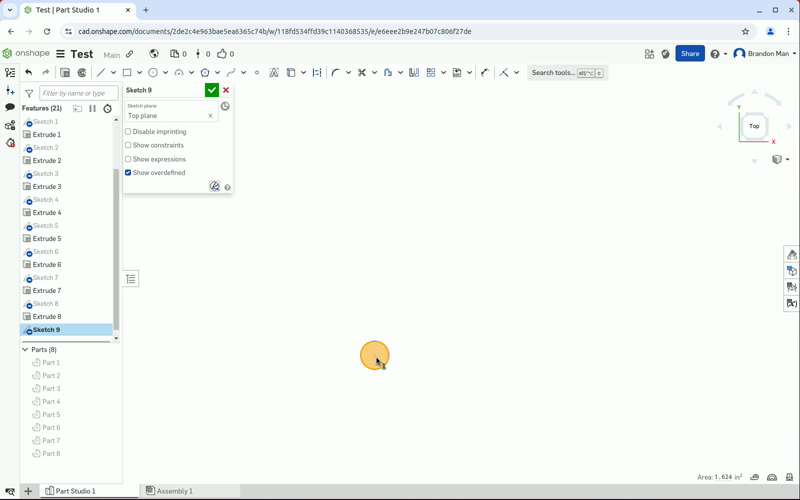
scroll(-6)
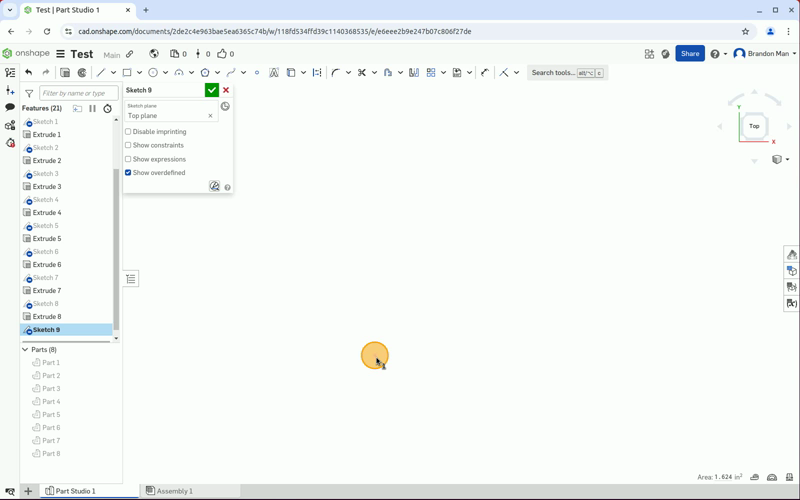
scroll(-6)
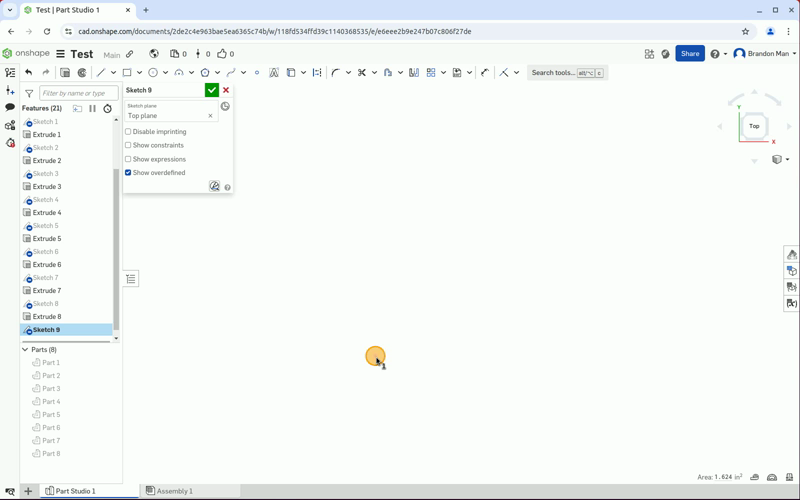
scroll(-6)
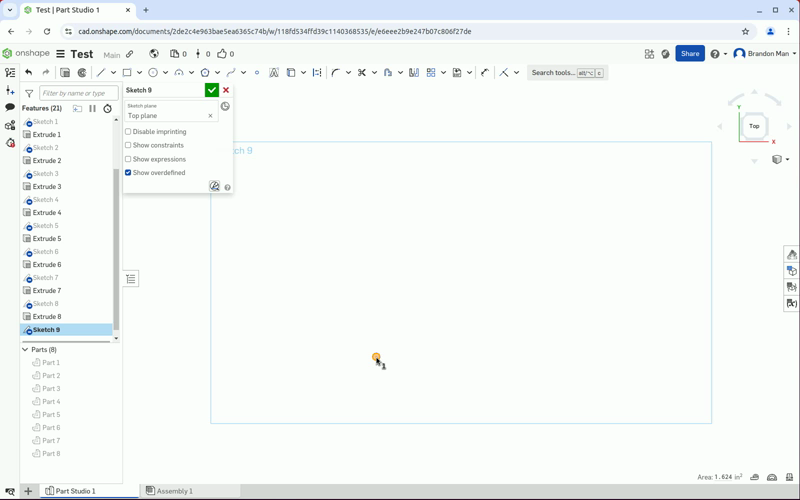
mouse_move(73, 352)
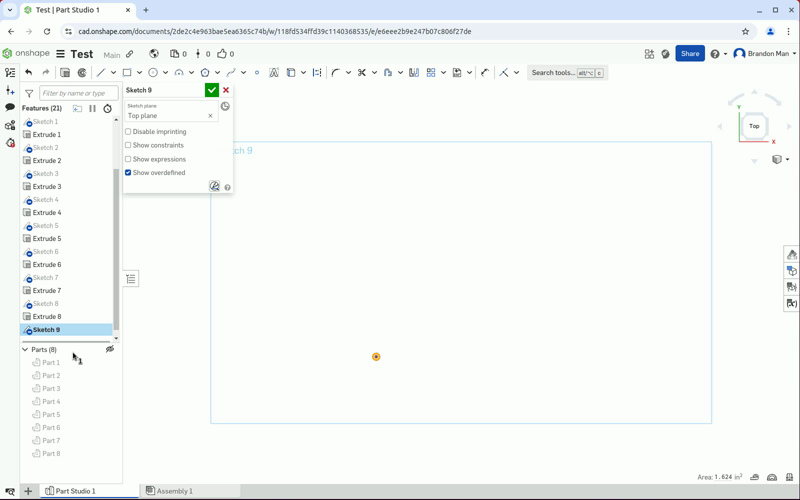
key(shift+y)
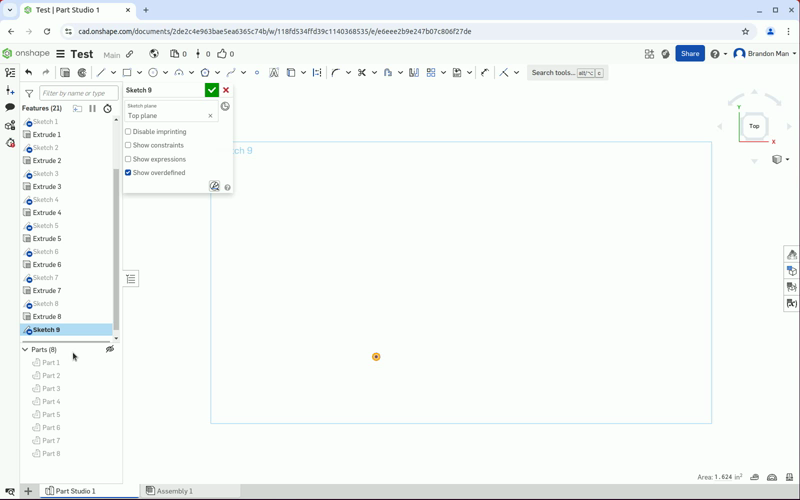
key(shift+e)
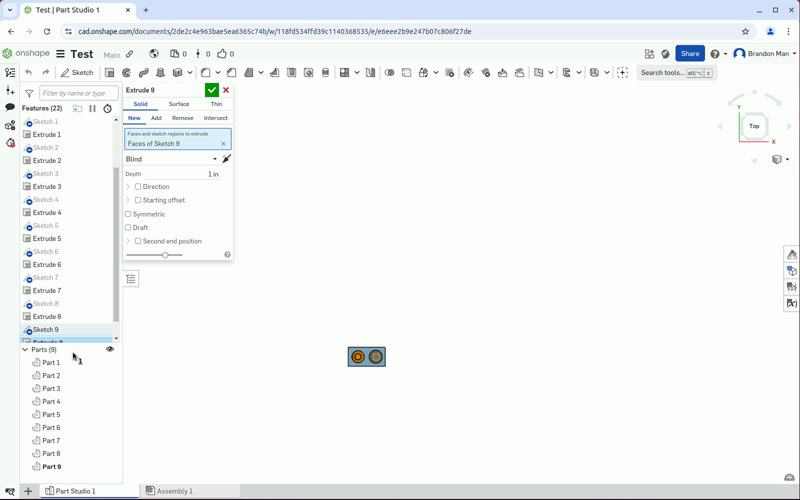
mouse_move(143, 106)
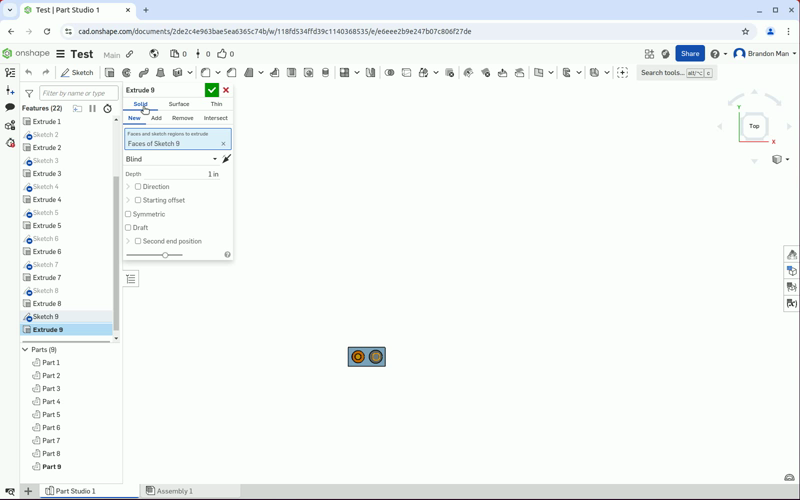
click(143, 106)
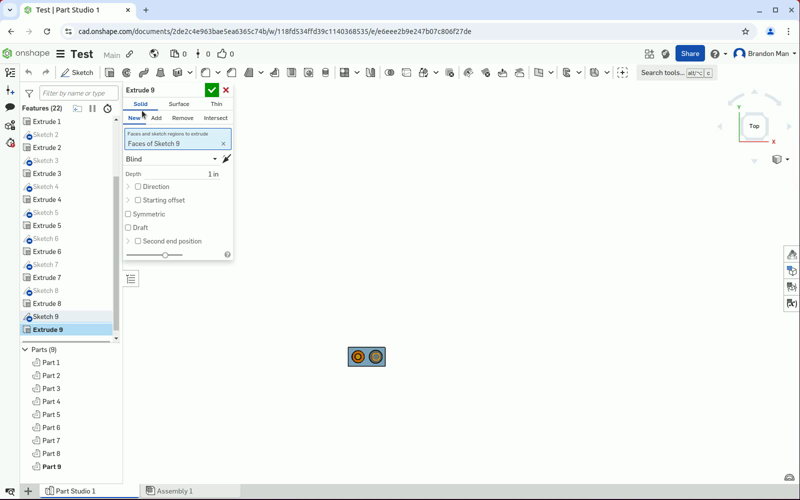
mouse_move(137, 120)
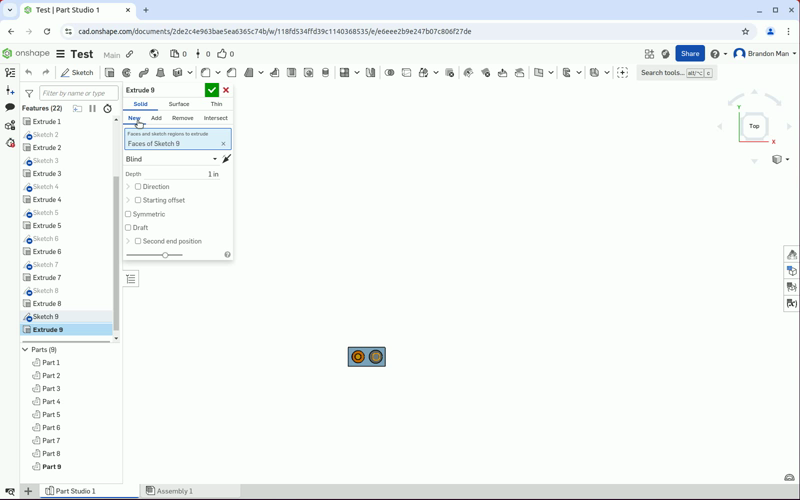
click(137, 120)
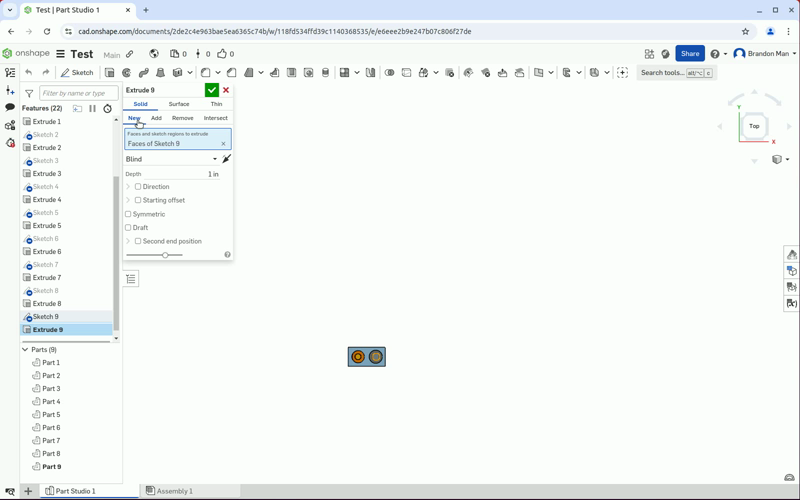
key(tab, 4)
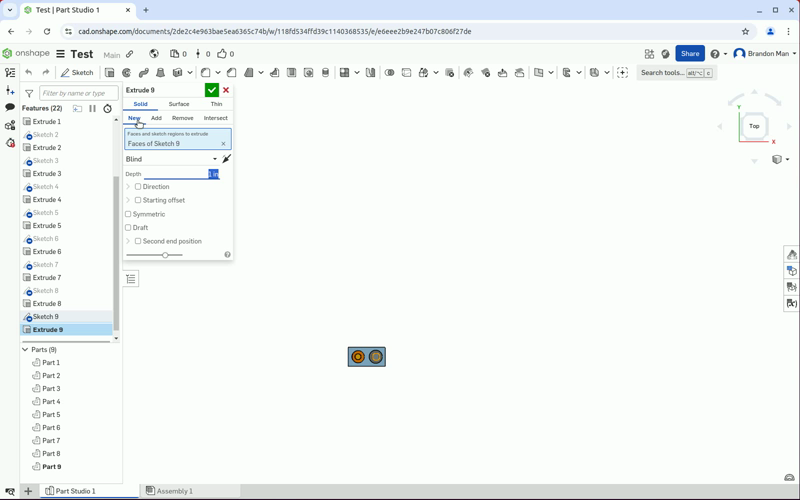
text(12.517)
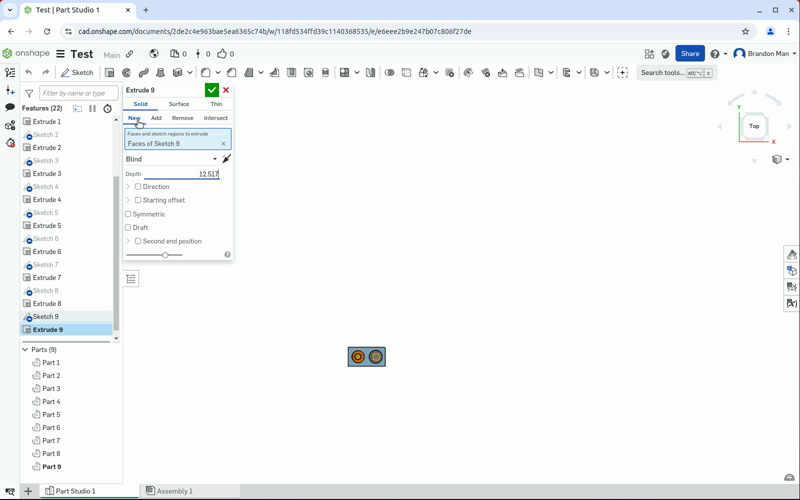
key(enter)
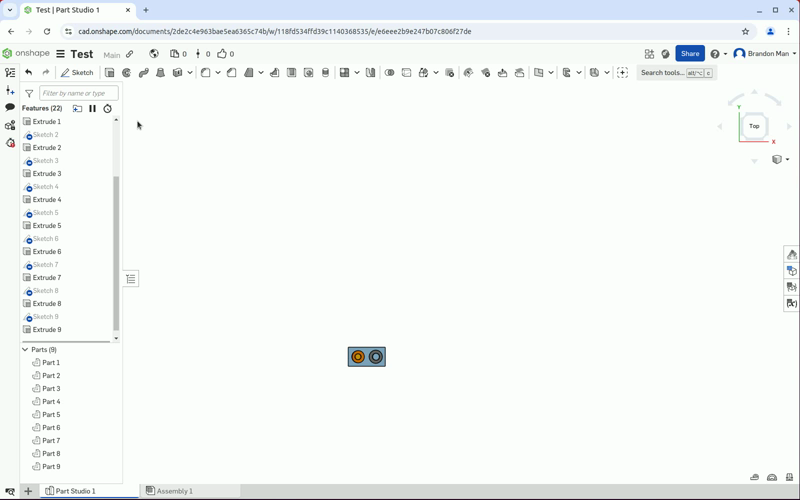
key(shift+h)
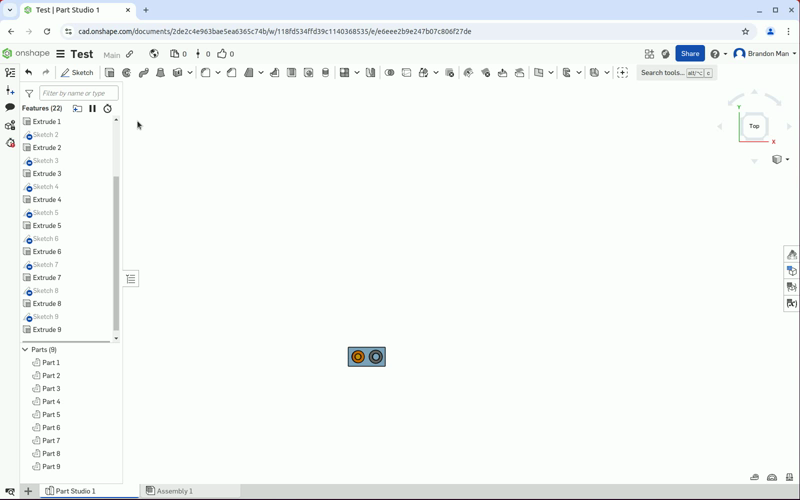
key(shift+h)
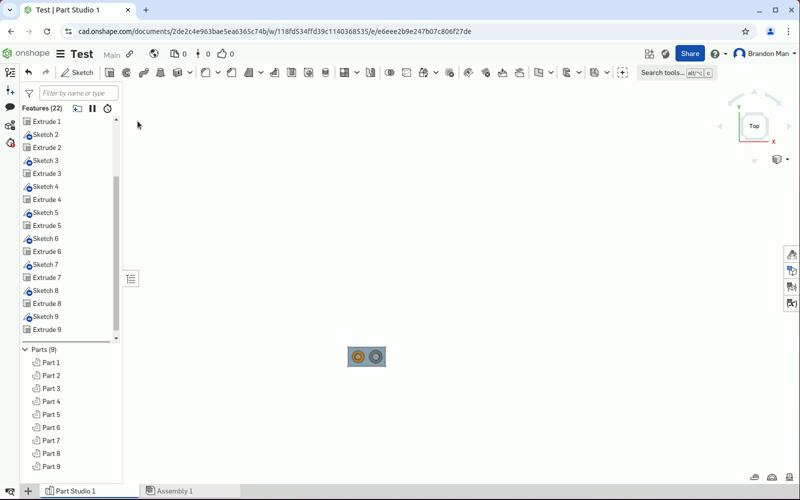
key(shift+7)
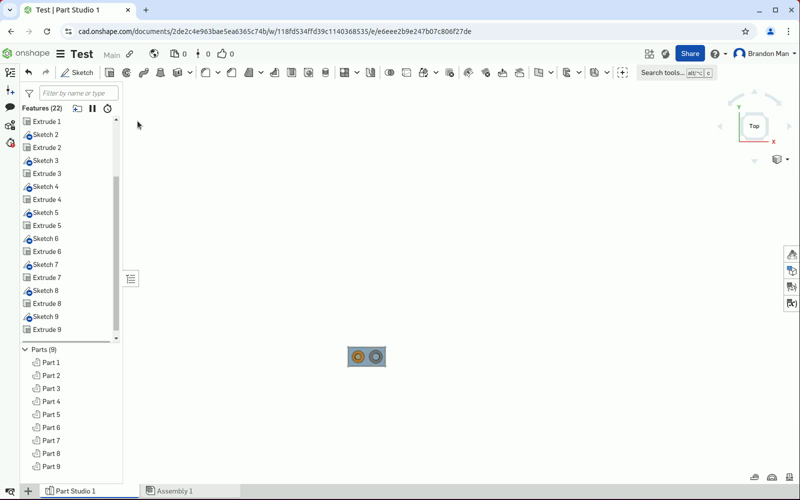
key(up, 3)
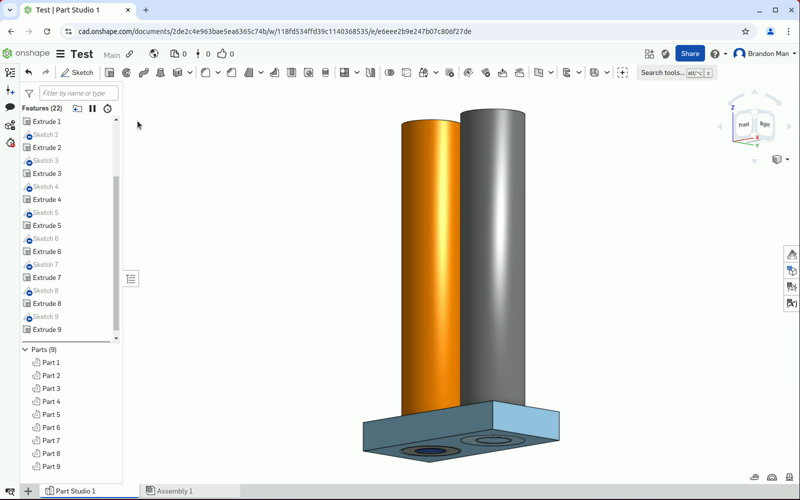
key(left, 3)
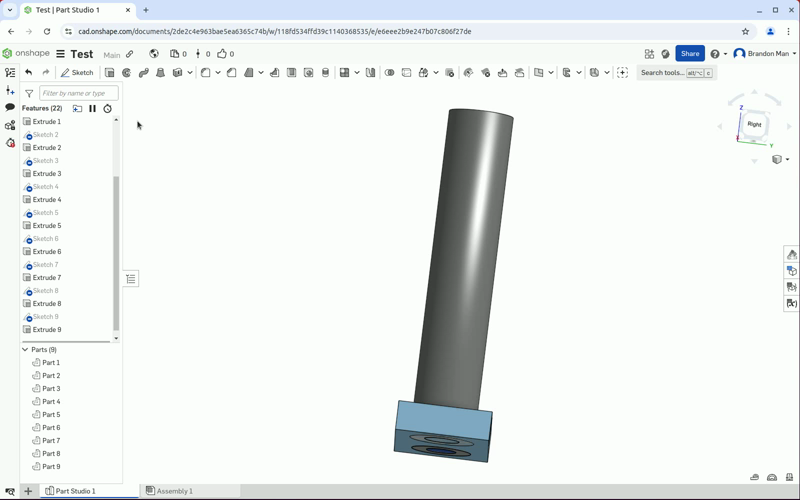
key(right, 3)
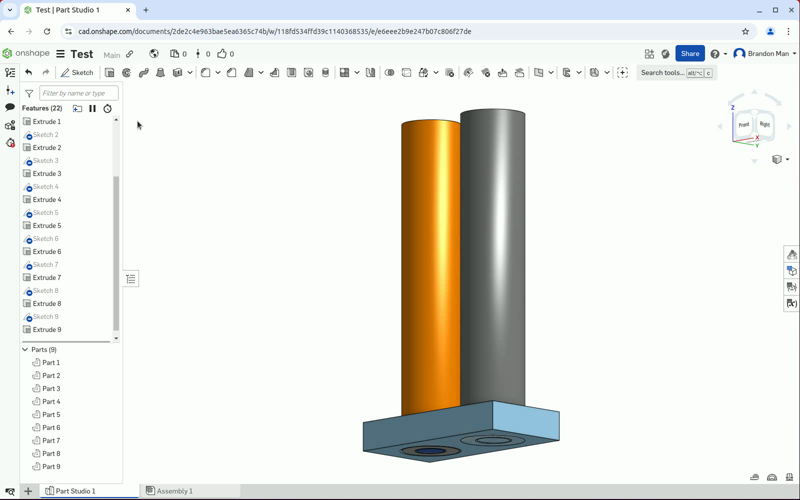
key(down, 3)
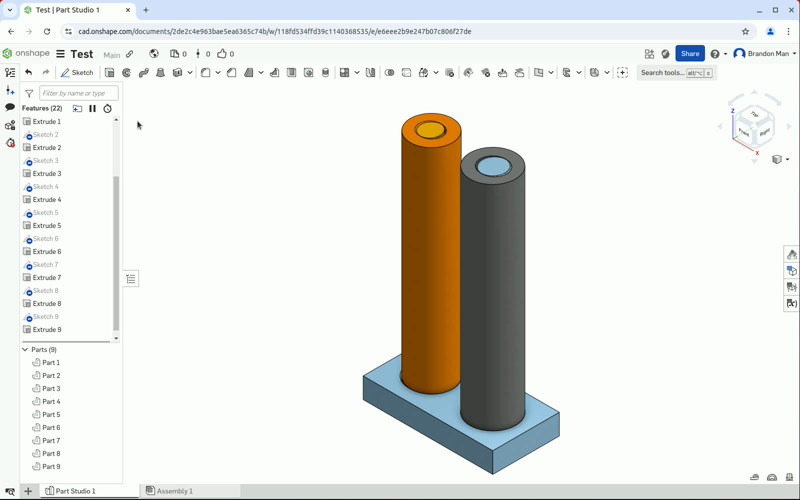
mouse_move(69, 111)
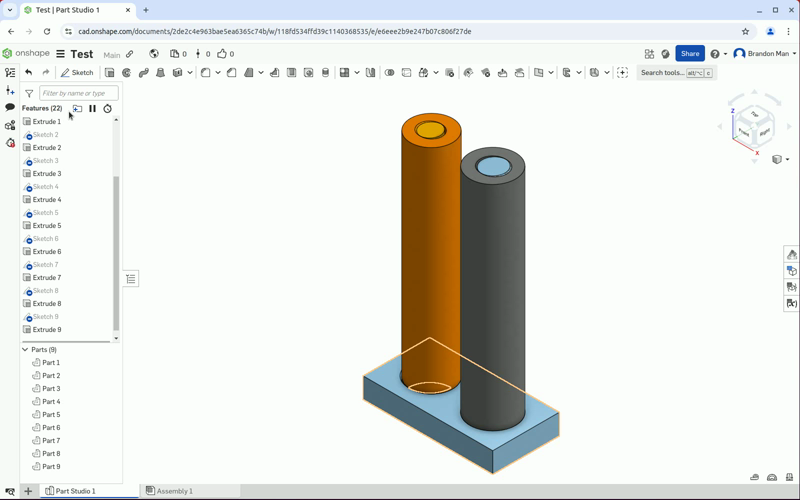
click(69, 111)